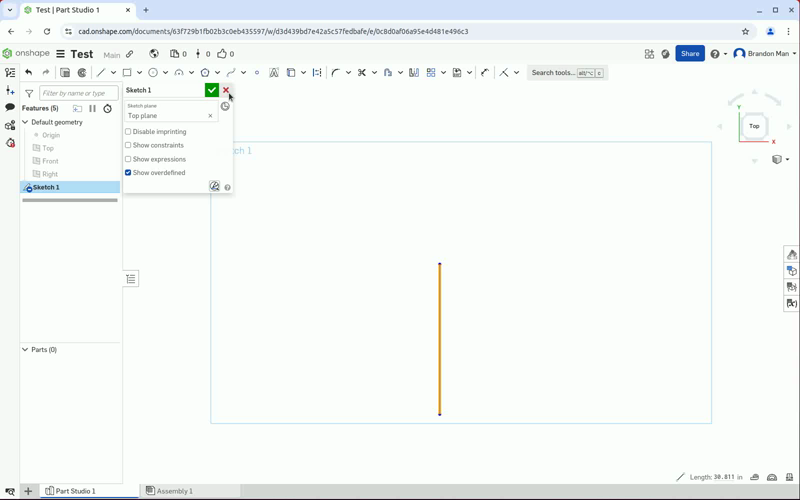
key(shift+h)
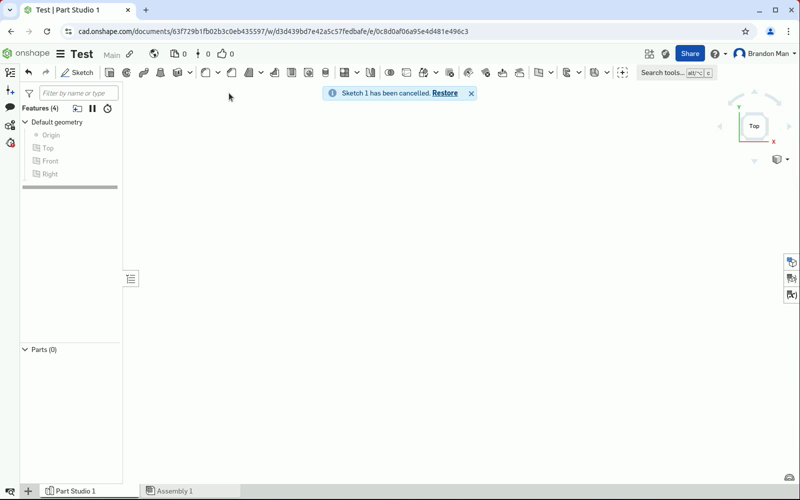
mouse_move(73, 352)
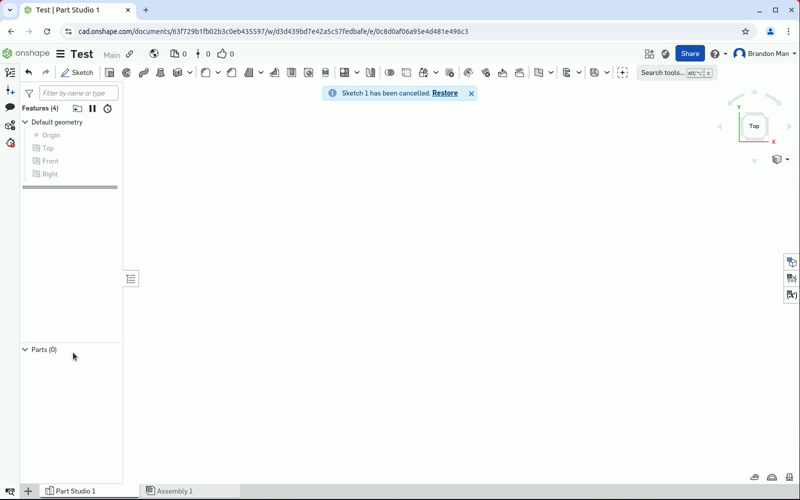
key(y)
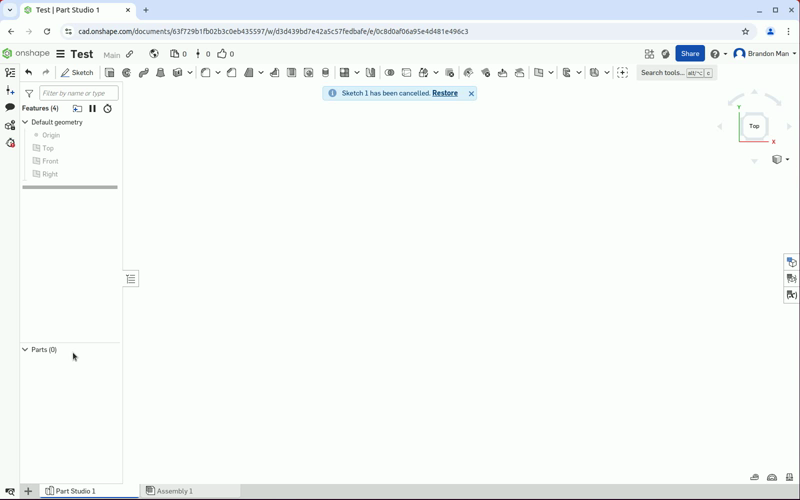
key(shift+p)
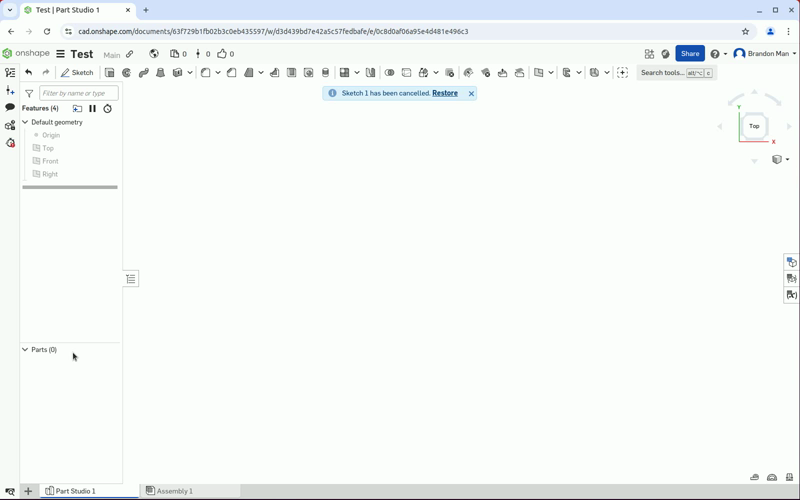
key(space)
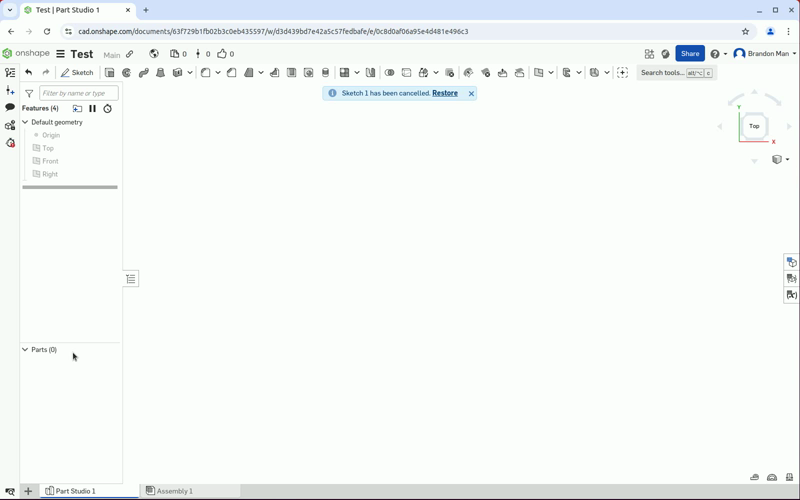
key_down(shift)
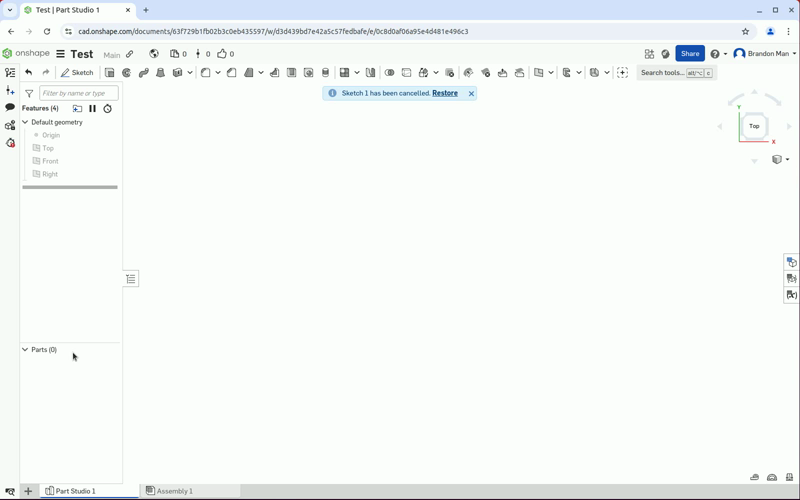
key(up)
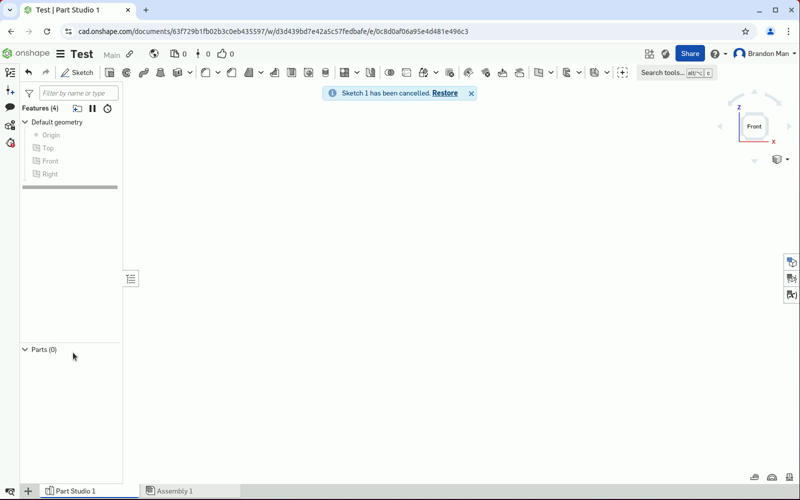
key_up(shift)
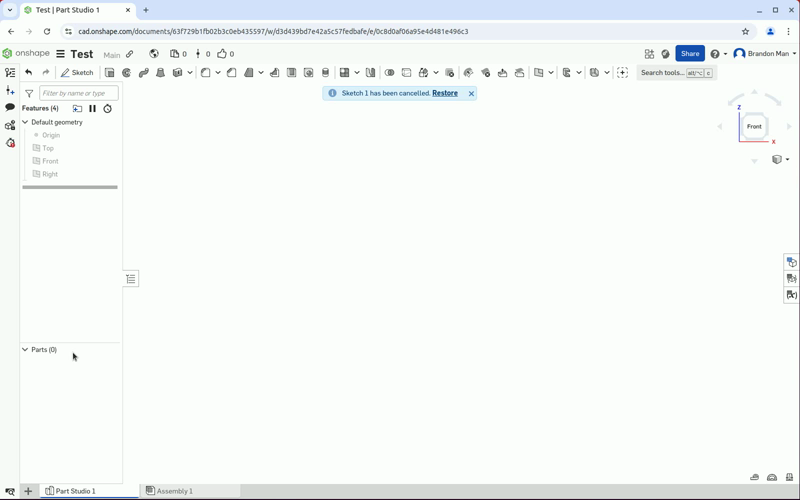
mouse_move(73, 352)
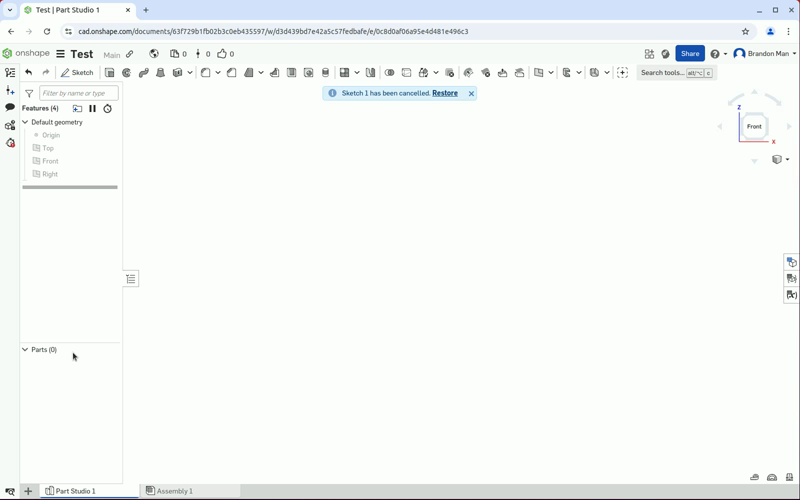
key(shift+y)
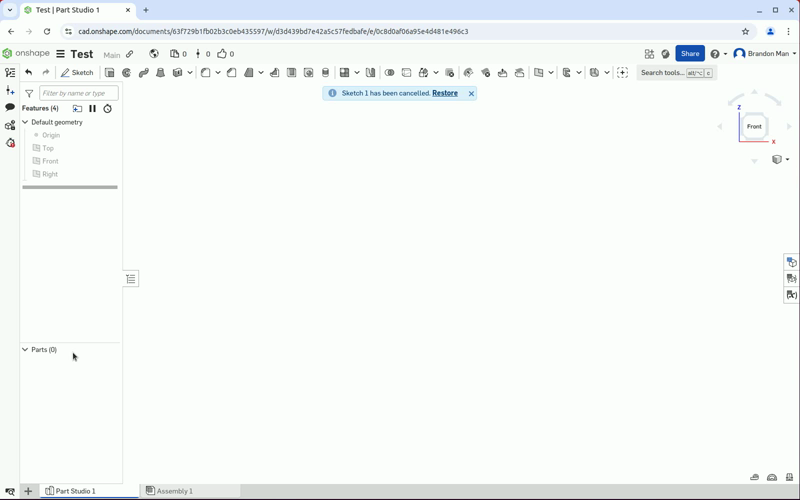
key(shift+s)
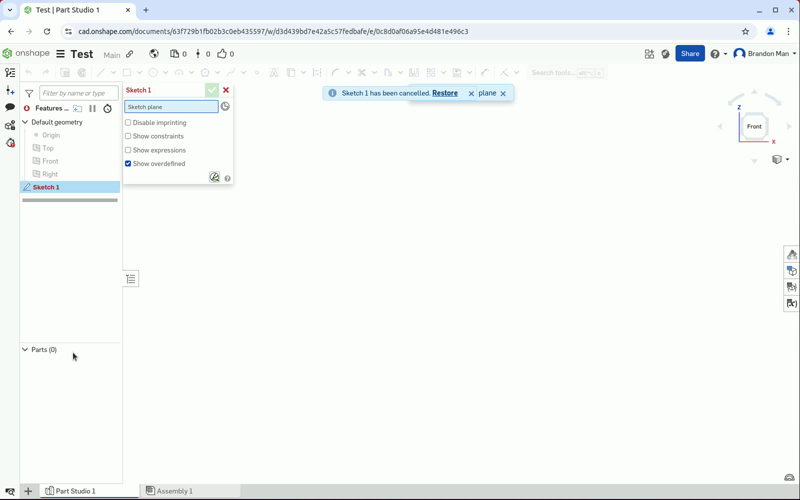
mouse_move(73, 163)
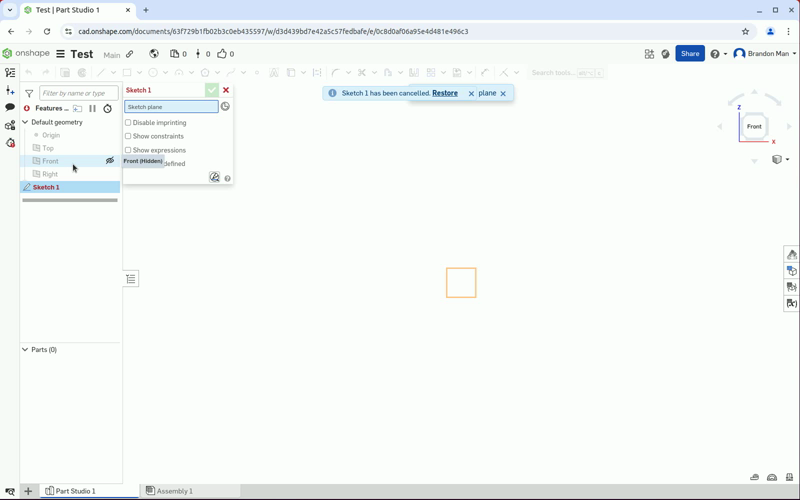
click(73, 163)
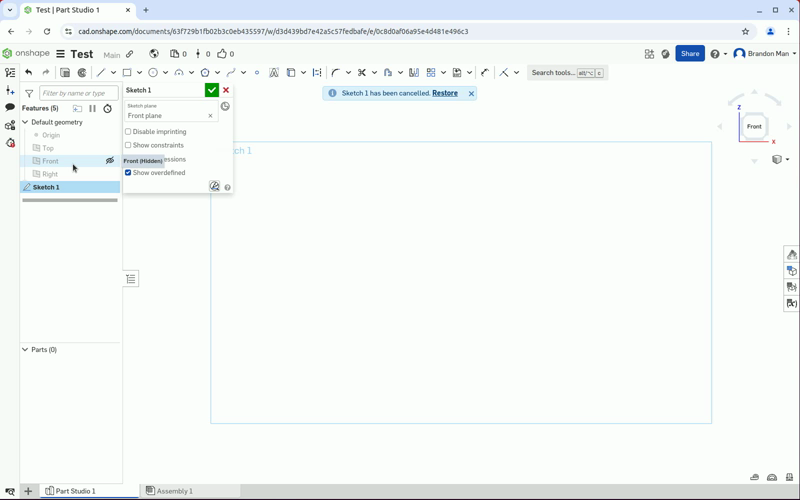
mouse_move(73, 352)
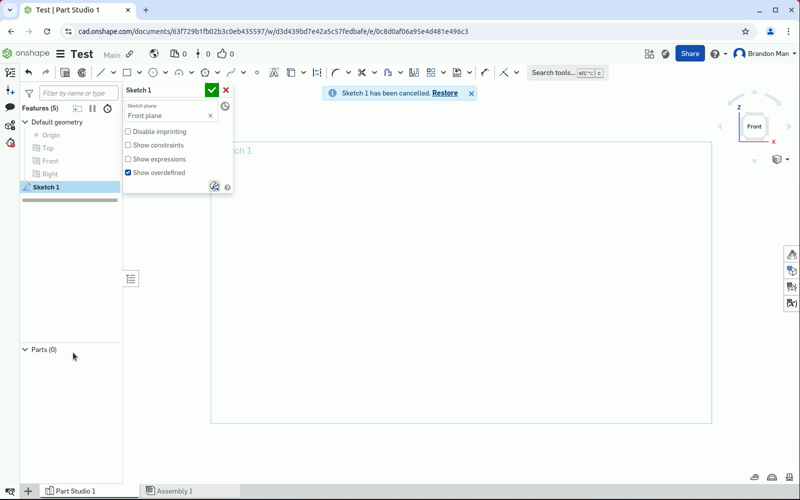
key(y)
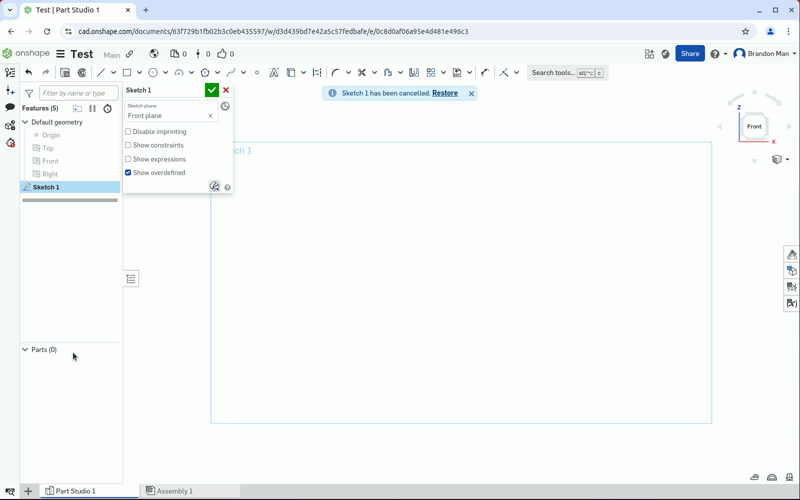
key(l)
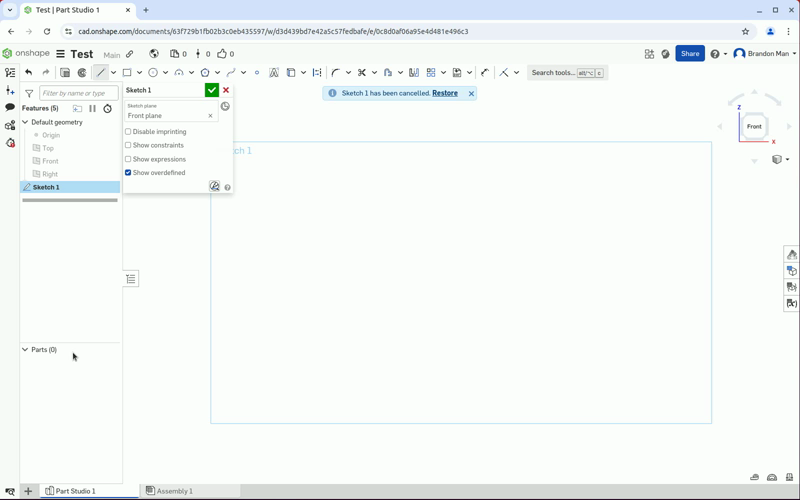
key_down(shift)
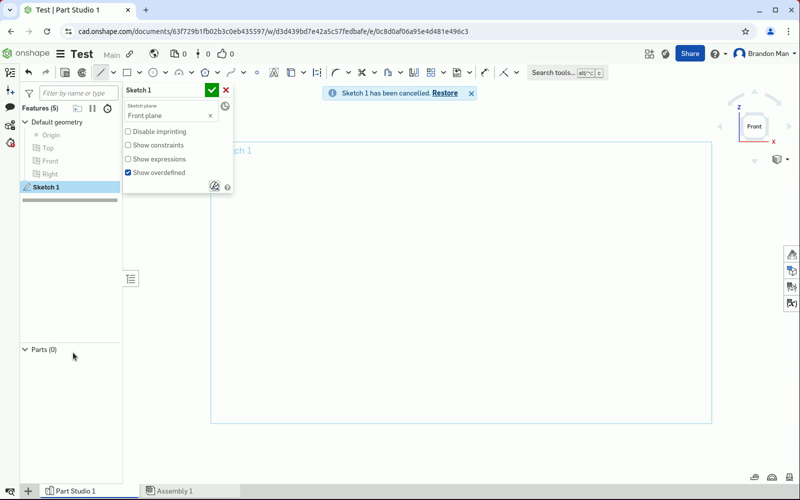
mouse_move(436, 309)
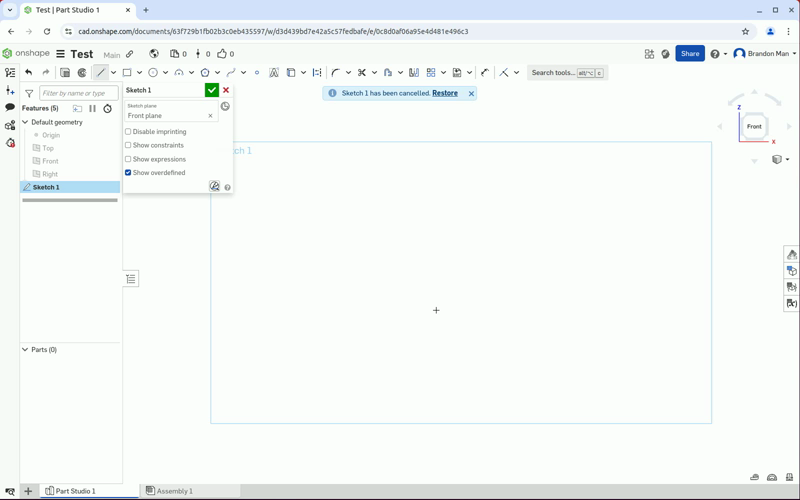
click(436, 309)
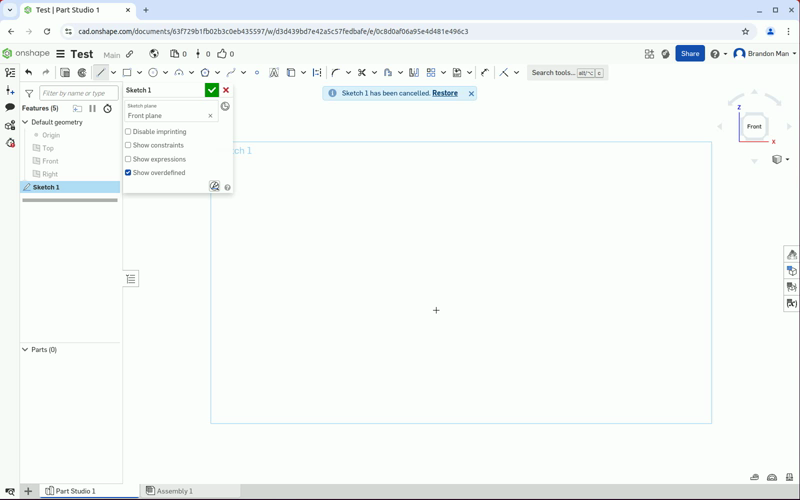
key_up(shift)
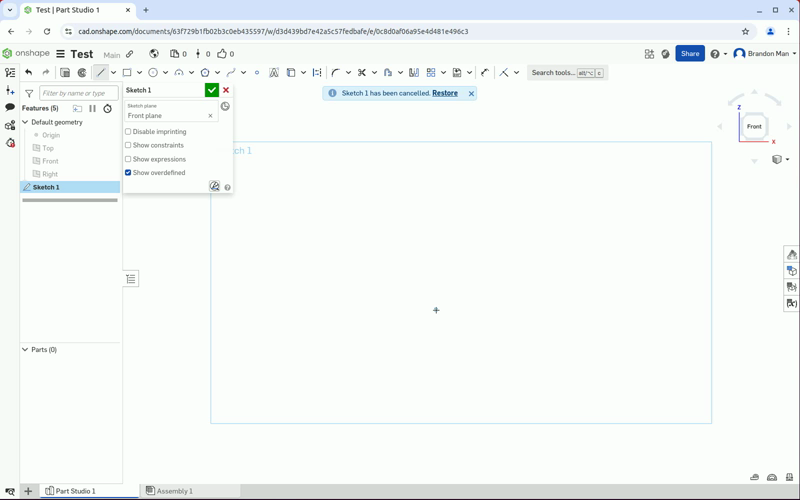
key_down(shift)
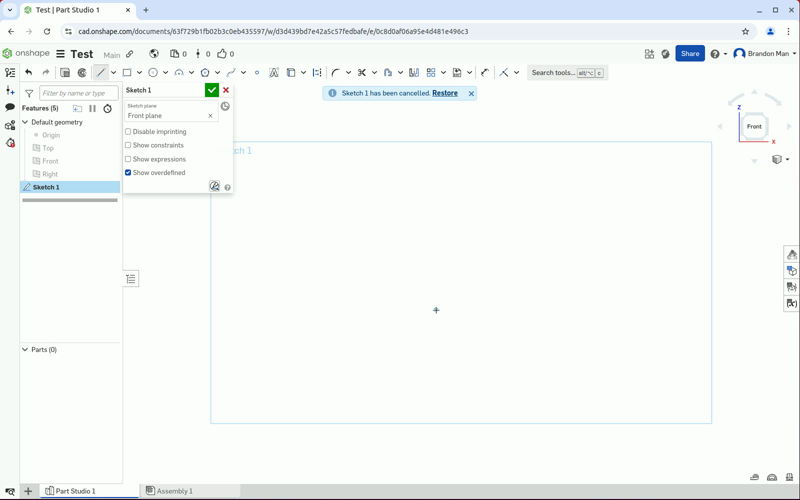
mouse_move(466, 309)
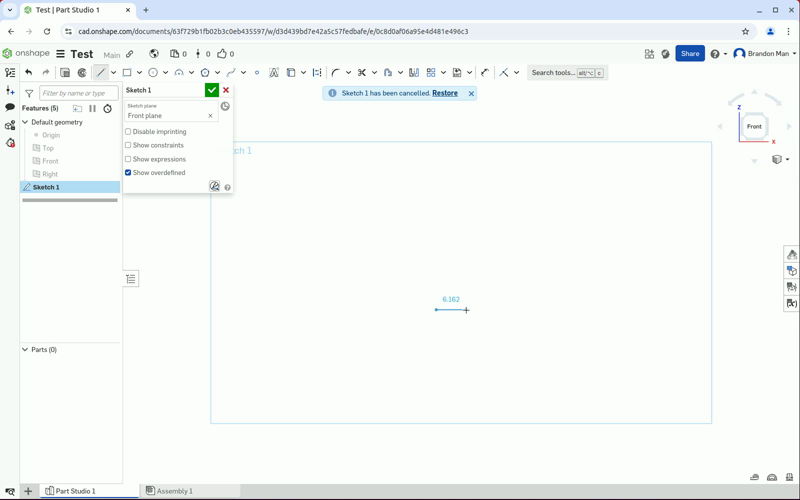
mouse_move(439, 309)
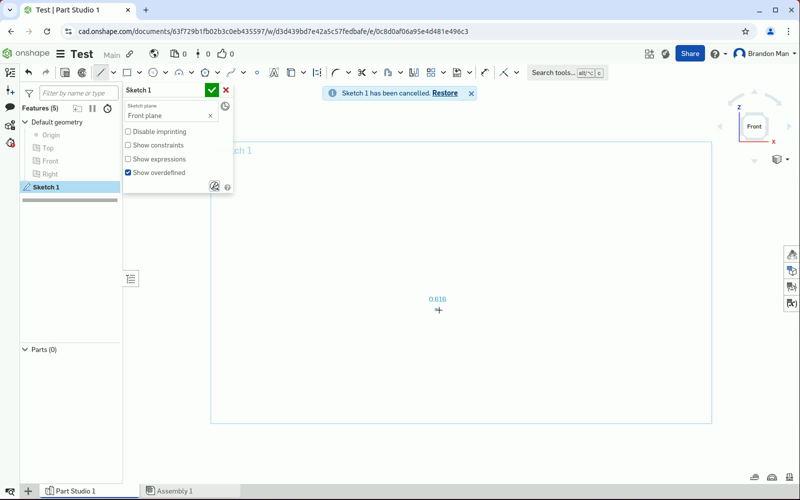
scroll(6)
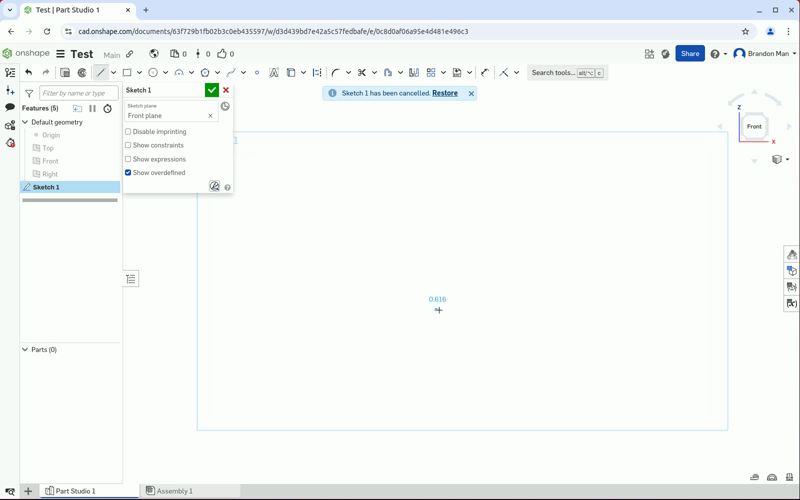
scroll(6)
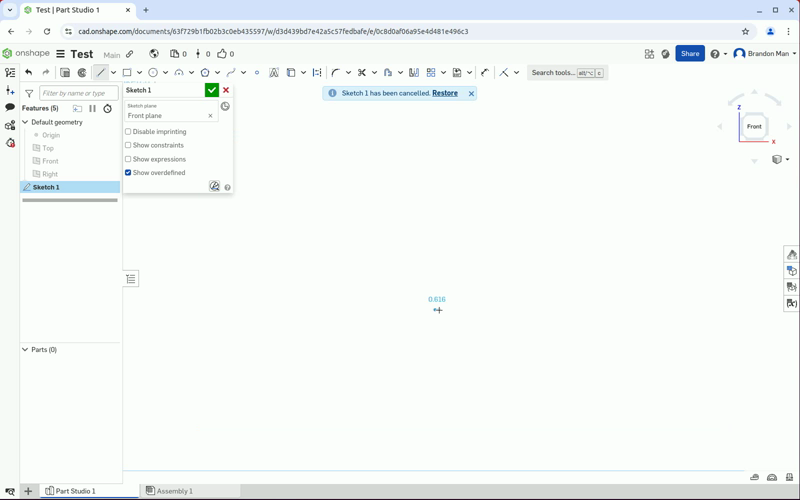
scroll(6)
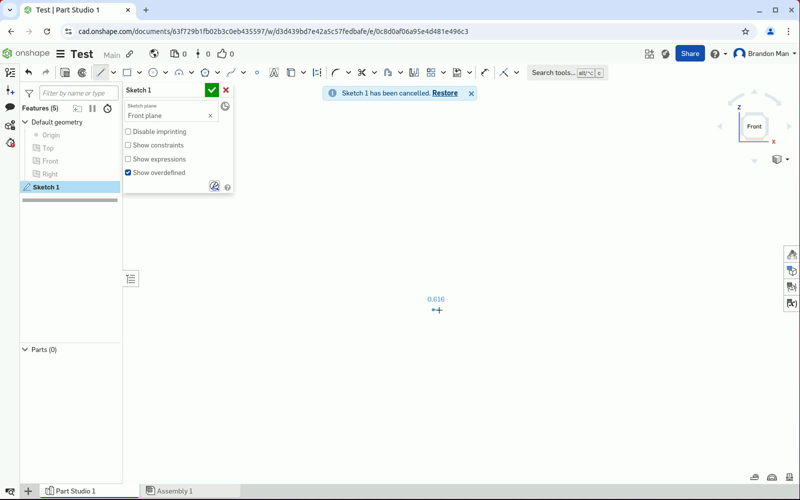
scroll(6)
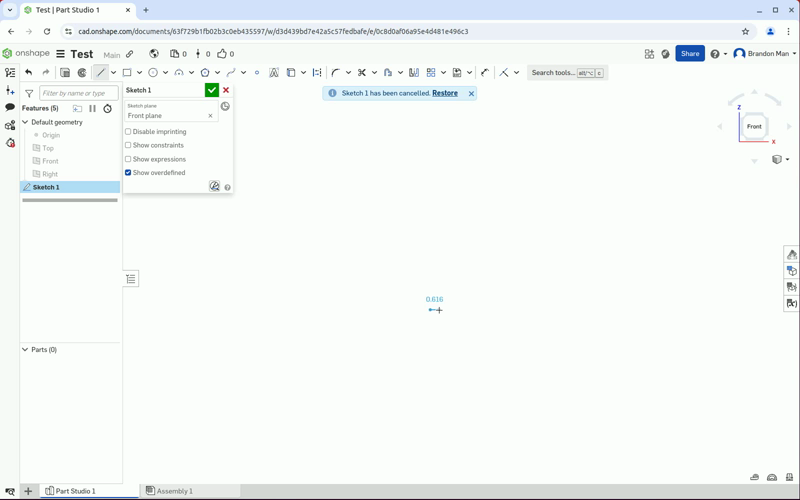
scroll(6)
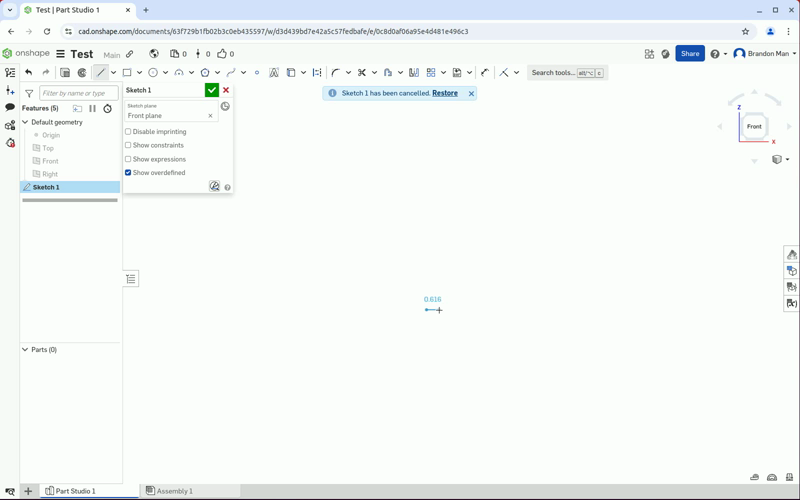
scroll(6)
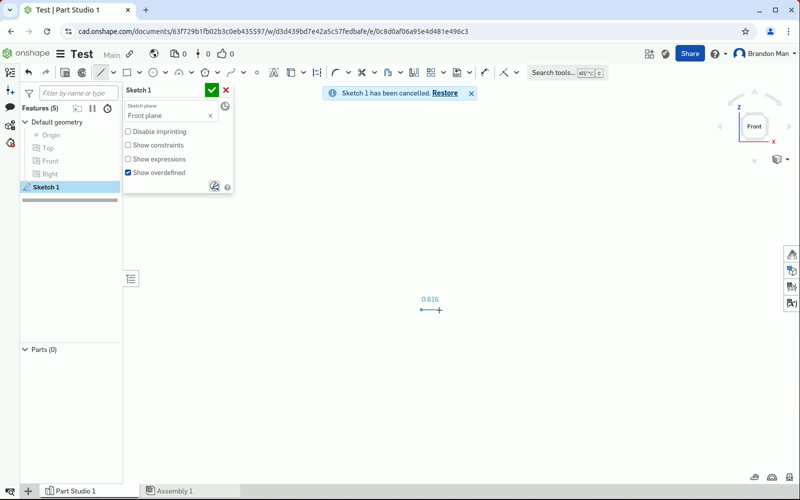
scroll(6)
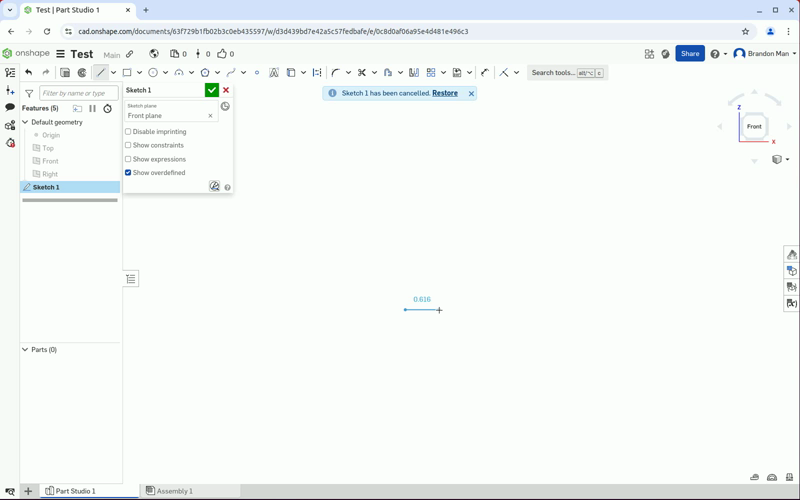
click(439, 309)
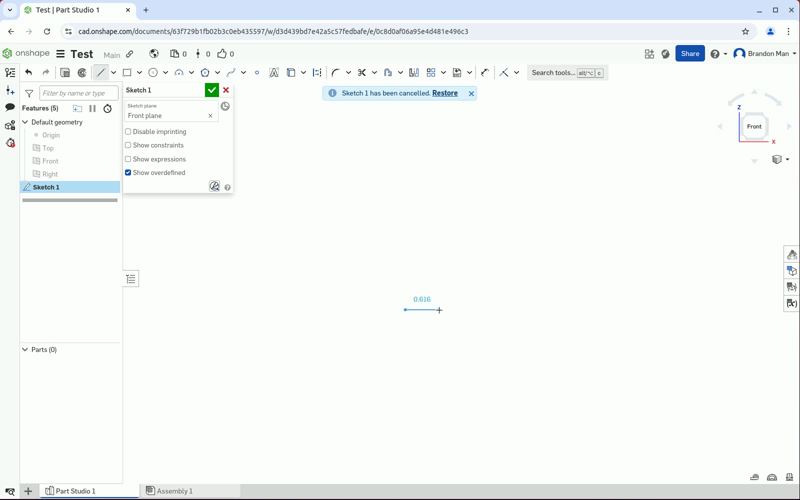
scroll(-6)
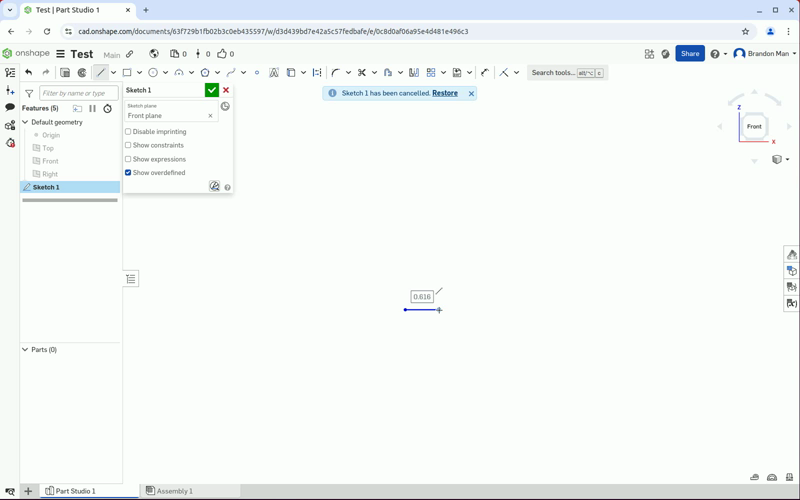
scroll(-6)
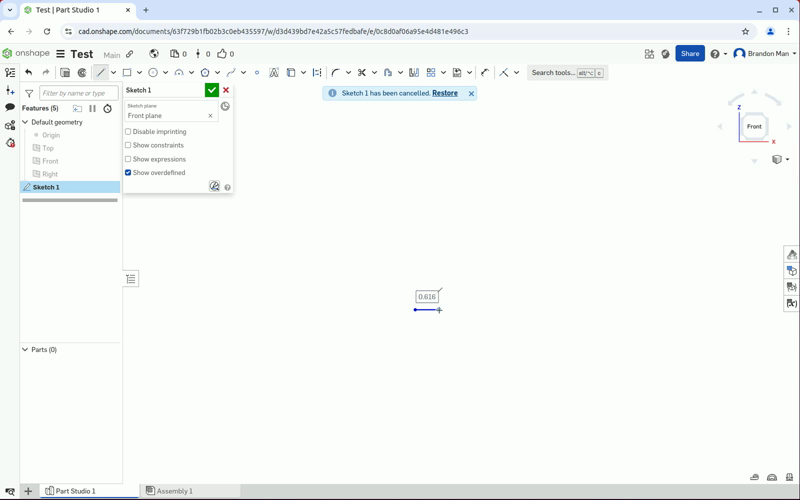
scroll(-6)
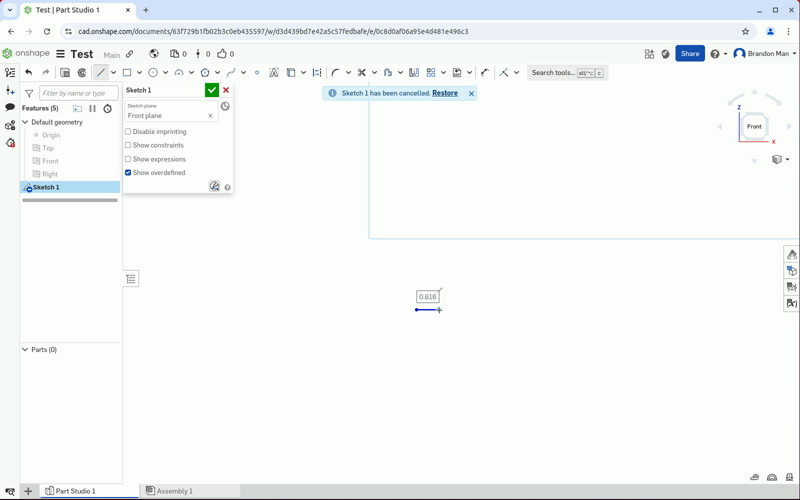
scroll(-6)
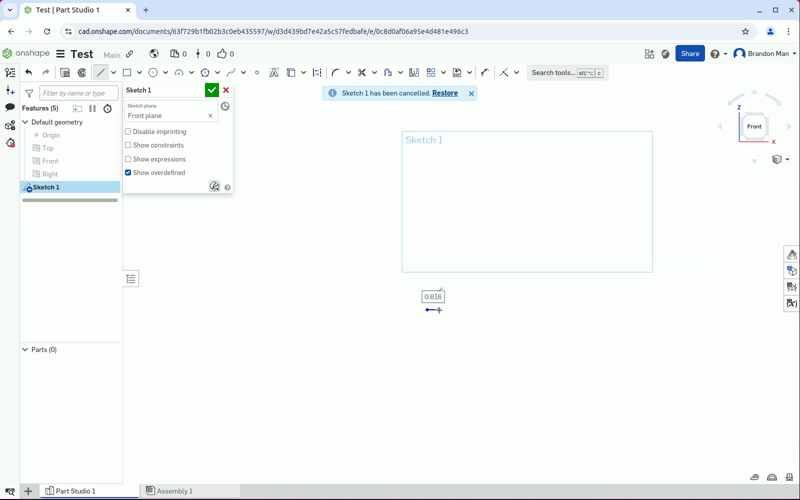
scroll(-6)
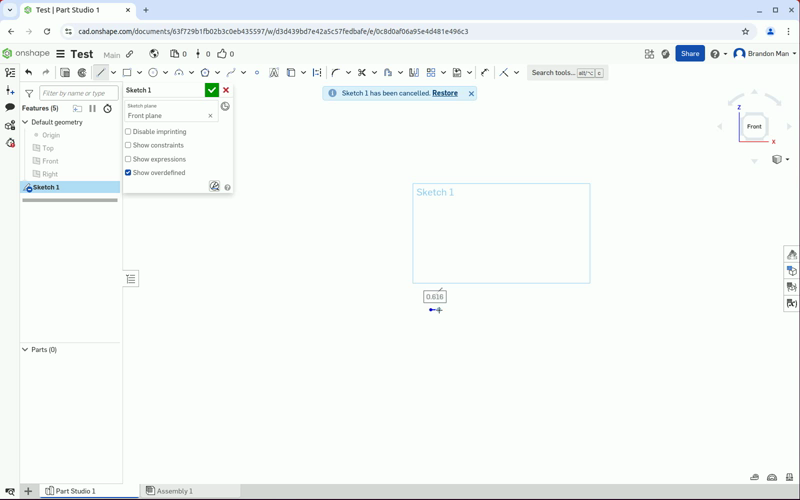
scroll(-6)
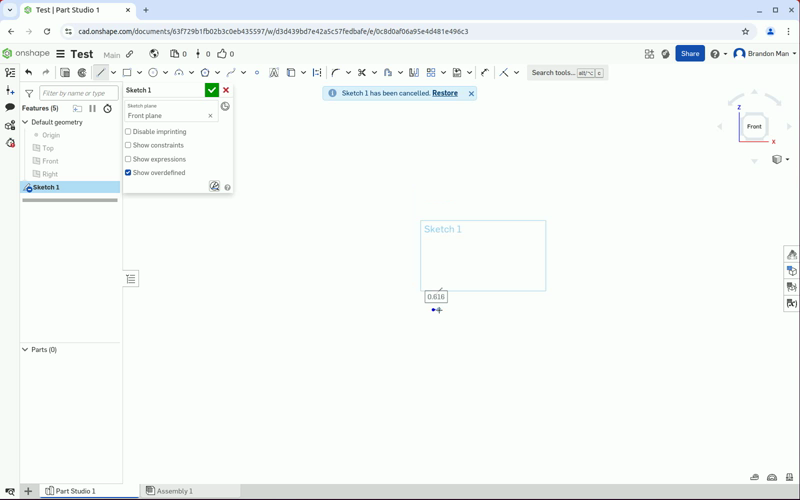
scroll(-6)
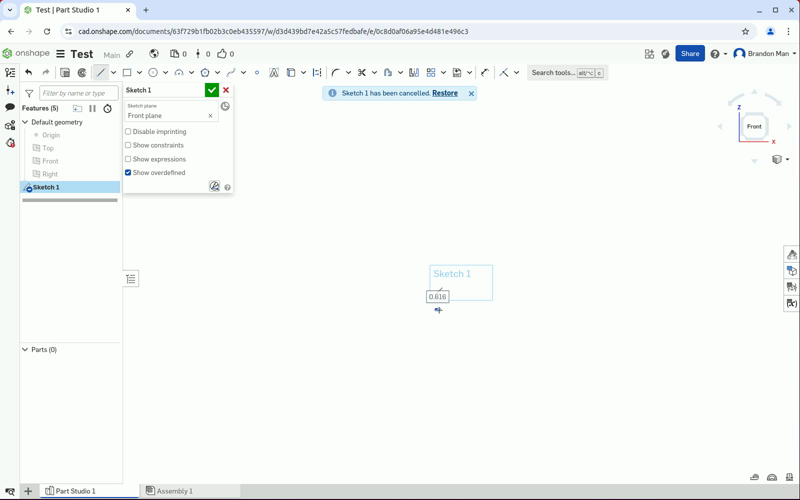
key_up(shift)
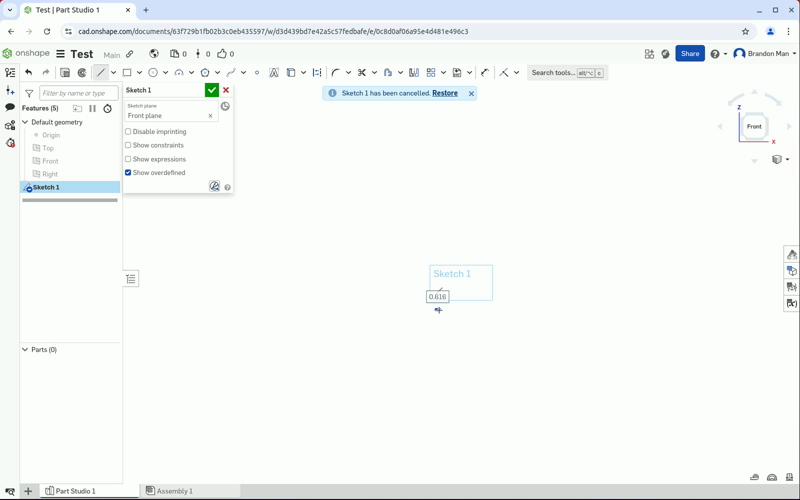
key_down(shift)
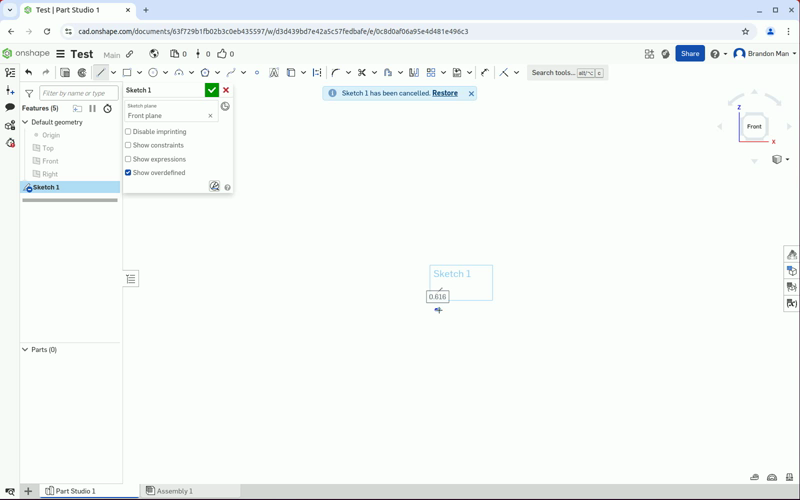
mouse_move(469, 309)
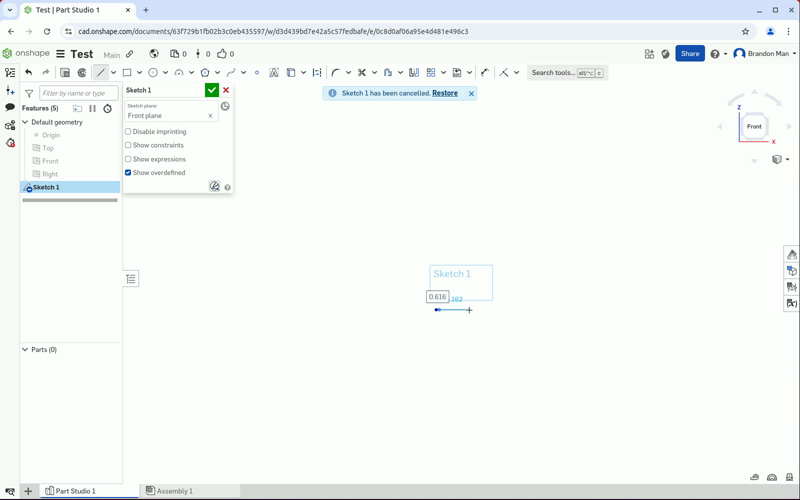
mouse_move(439, 284)
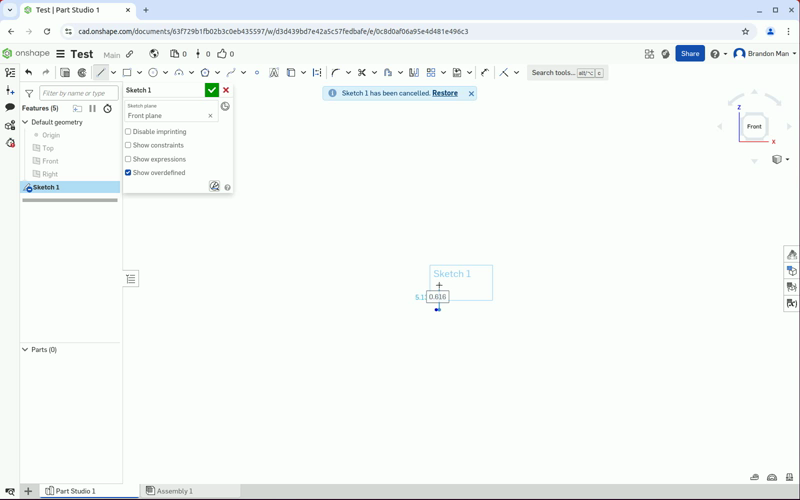
click(439, 284)
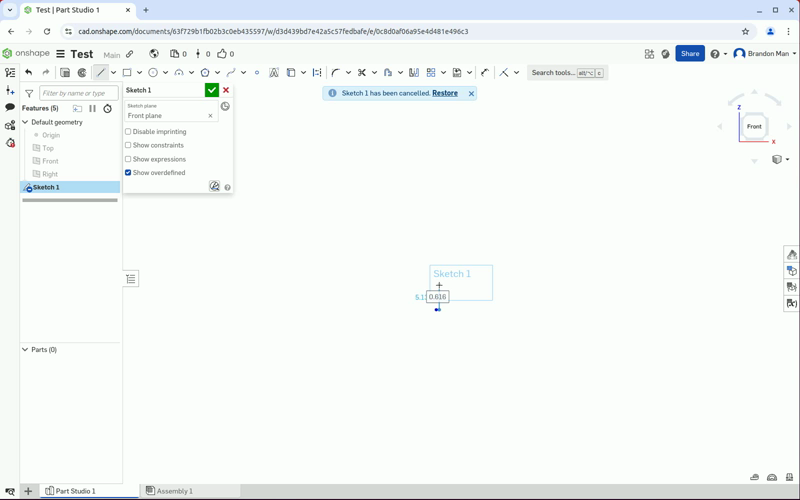
key_up(shift)
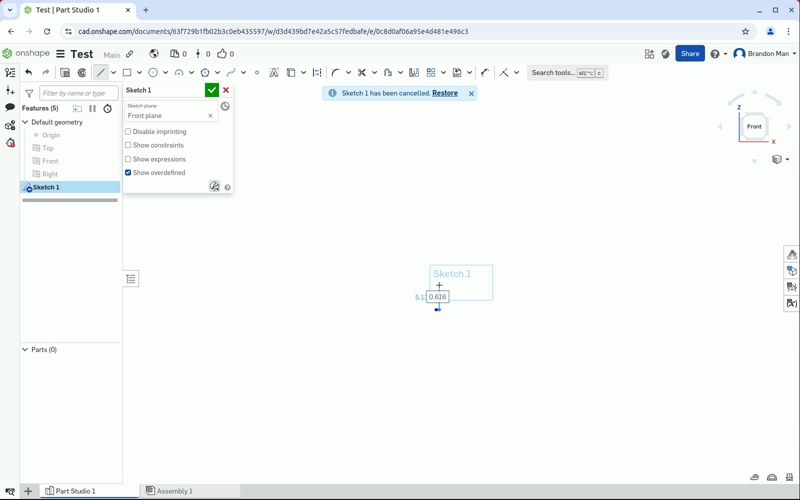
key_down(shift)
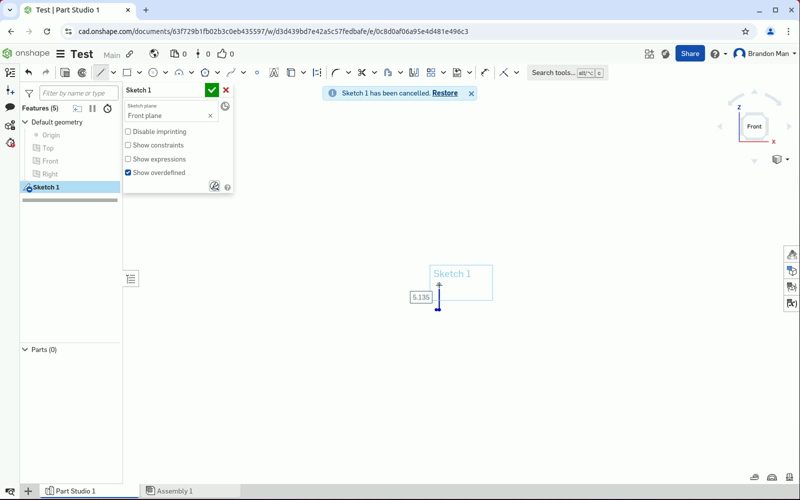
mouse_move(469, 284)
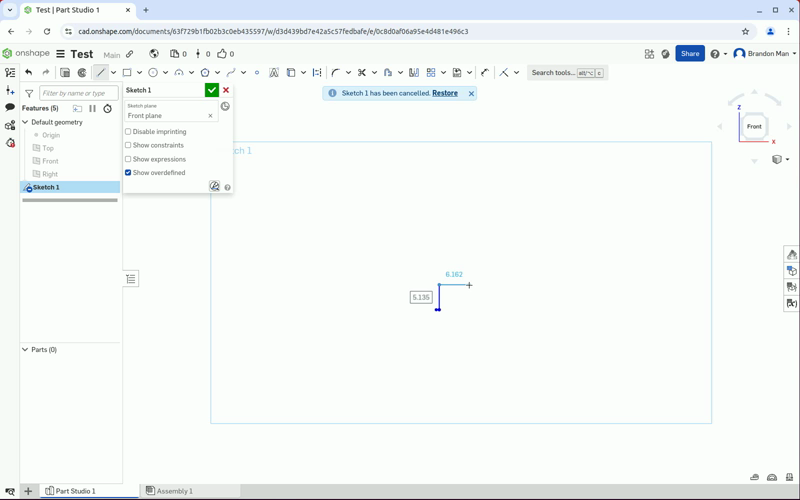
mouse_move(439, 282)
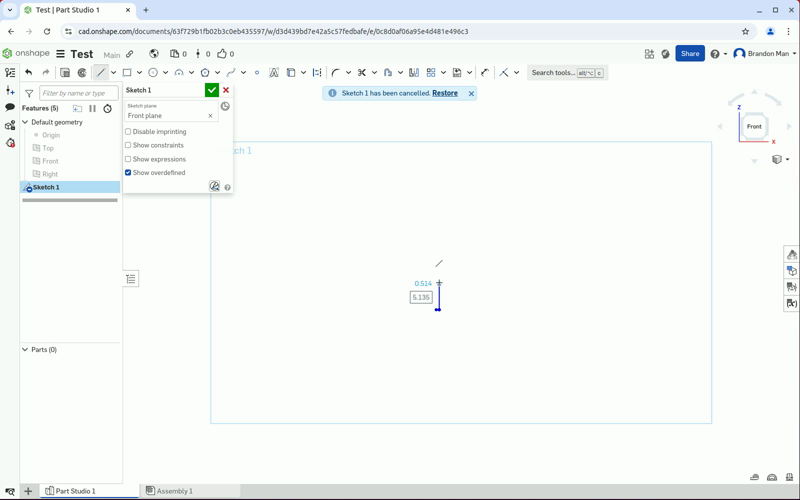
scroll(6)
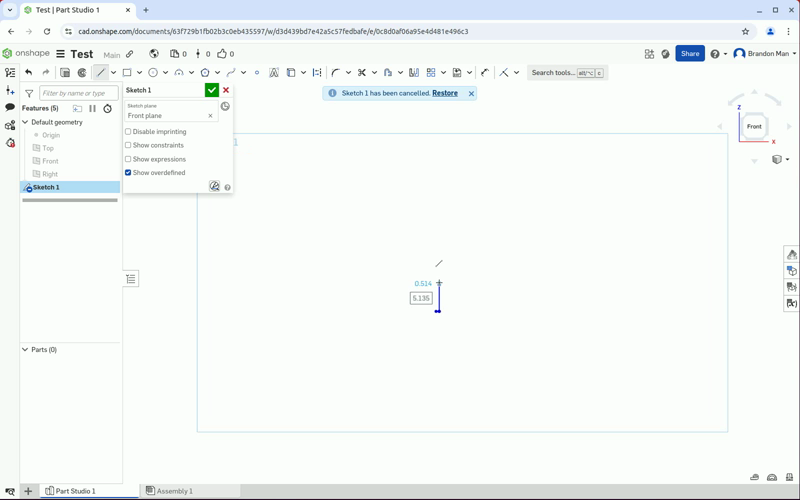
scroll(6)
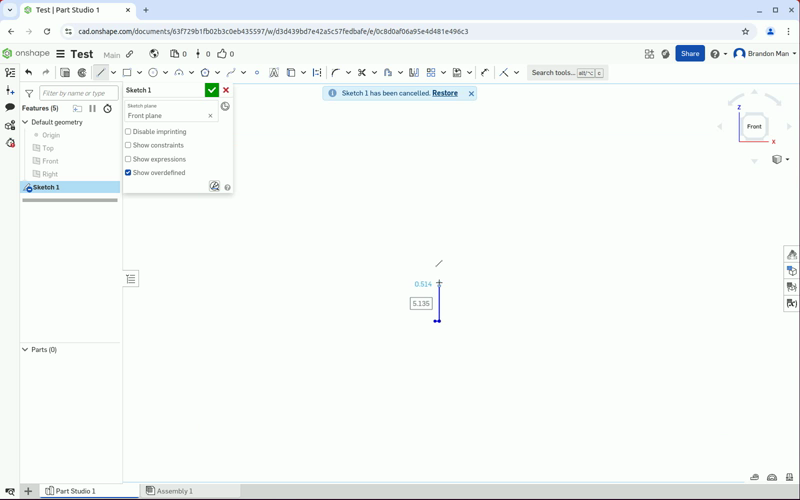
scroll(6)
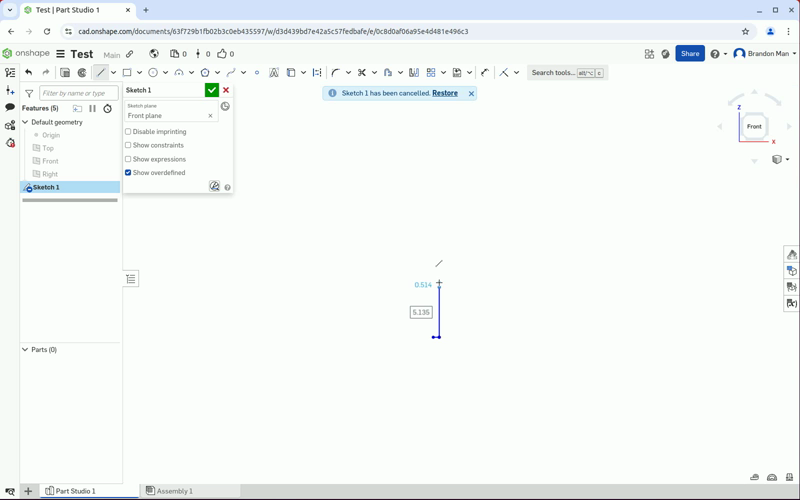
scroll(6)
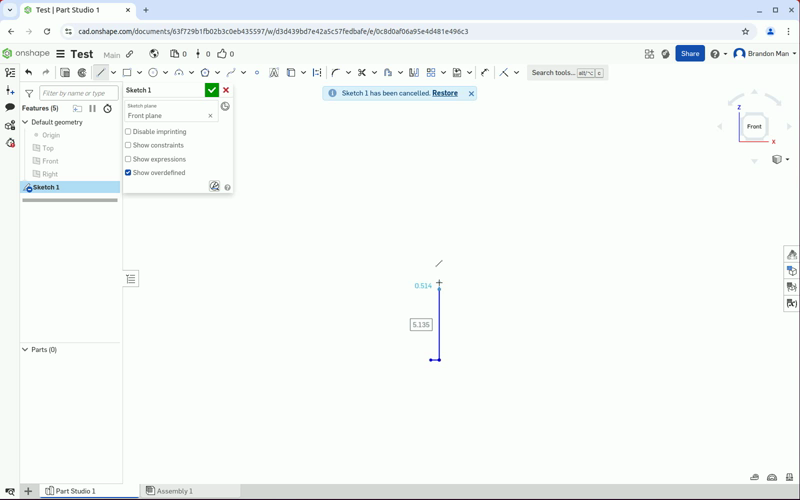
scroll(6)
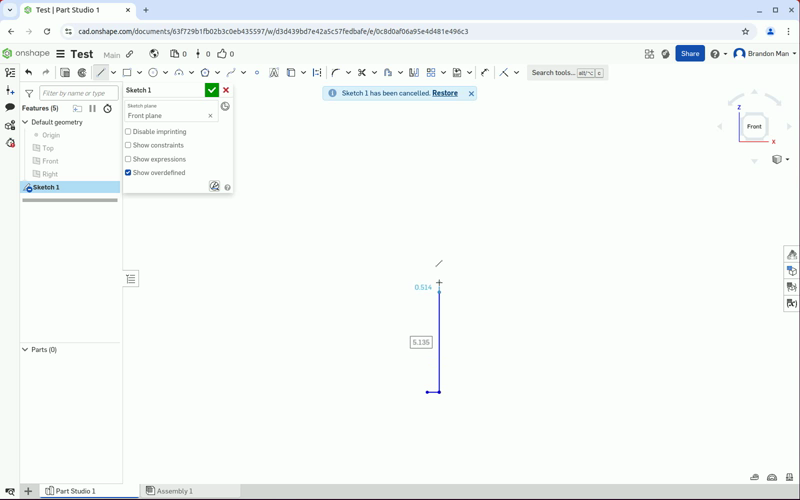
scroll(6)
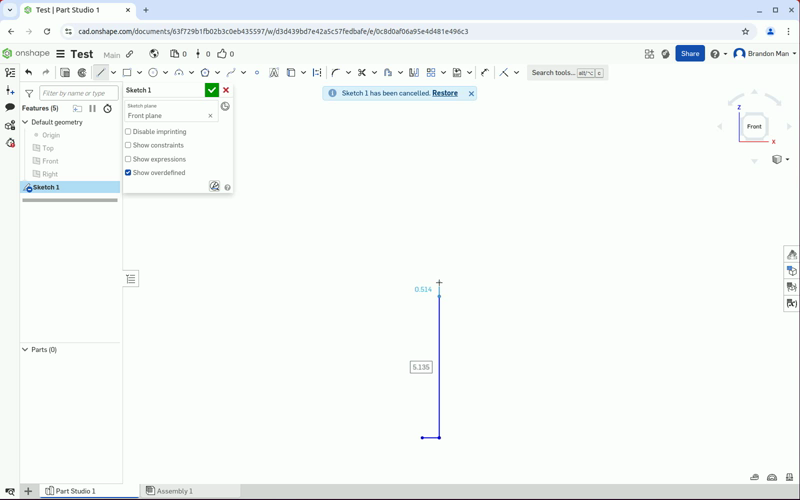
scroll(6)
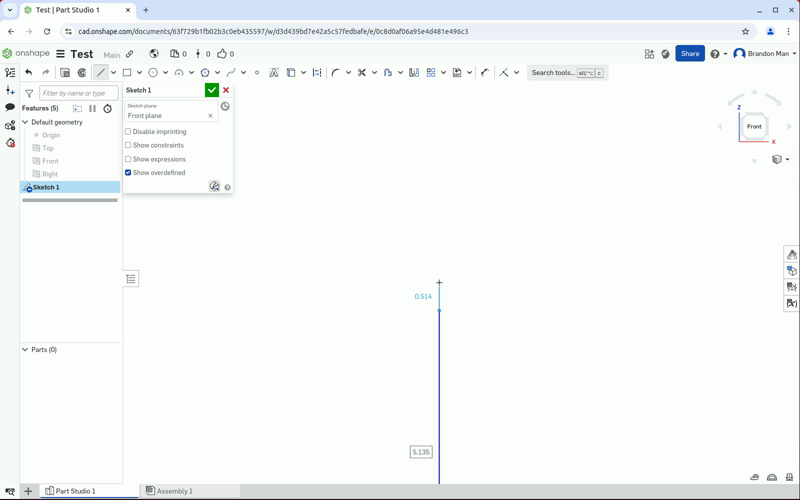
click(439, 282)
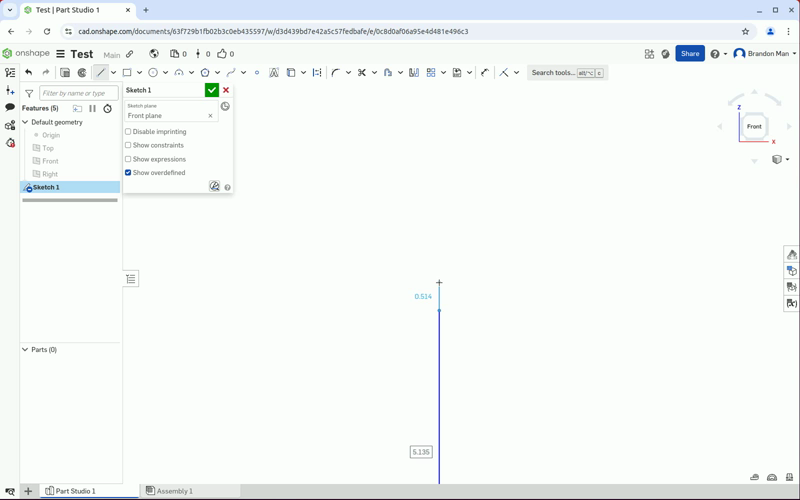
scroll(-6)
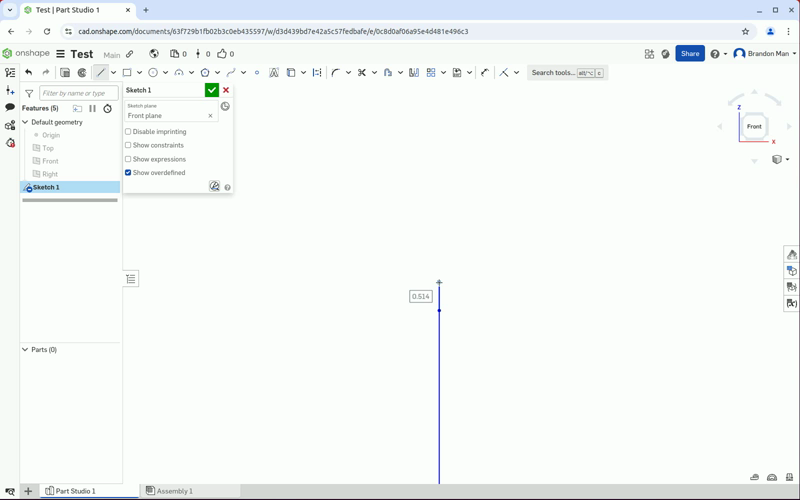
scroll(-6)
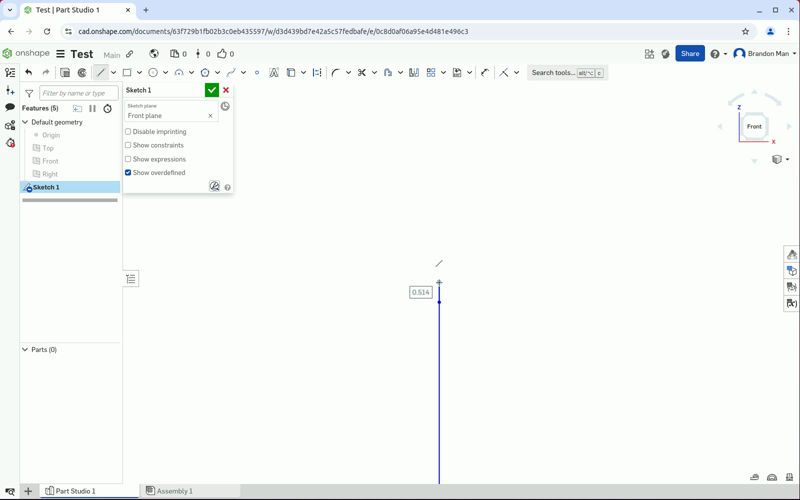
scroll(-6)
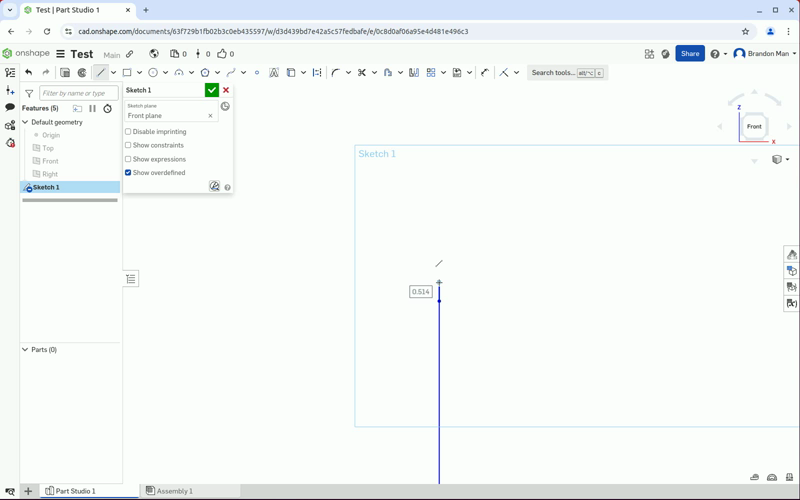
scroll(-6)
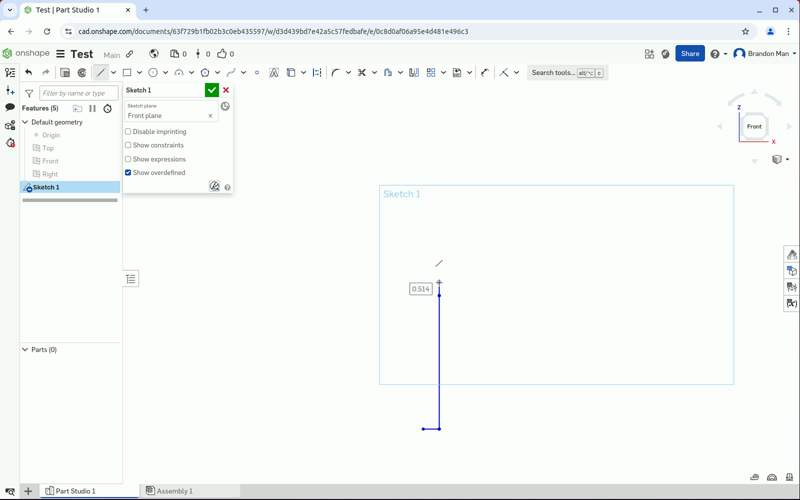
scroll(-6)
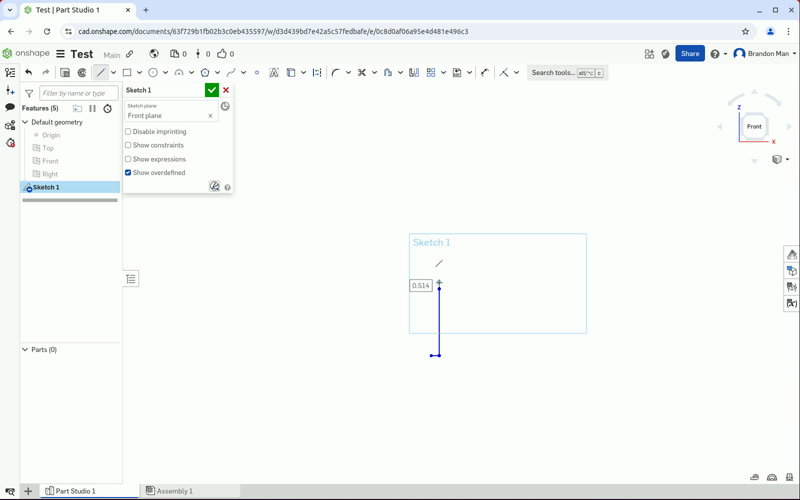
scroll(-6)
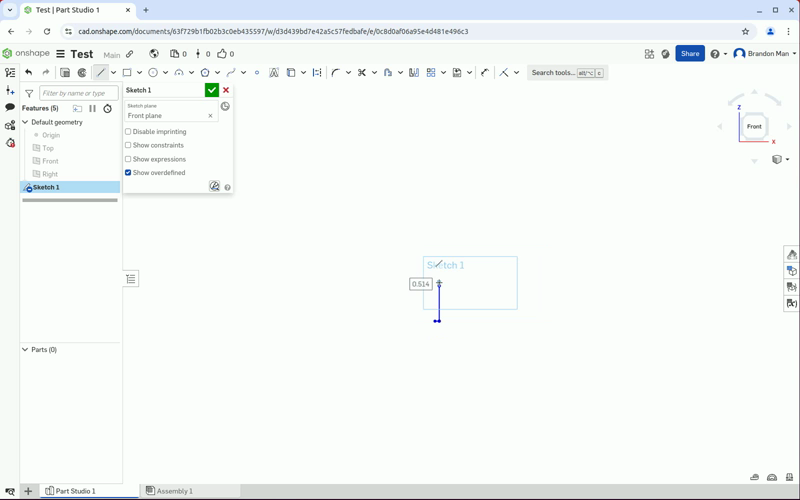
scroll(-6)
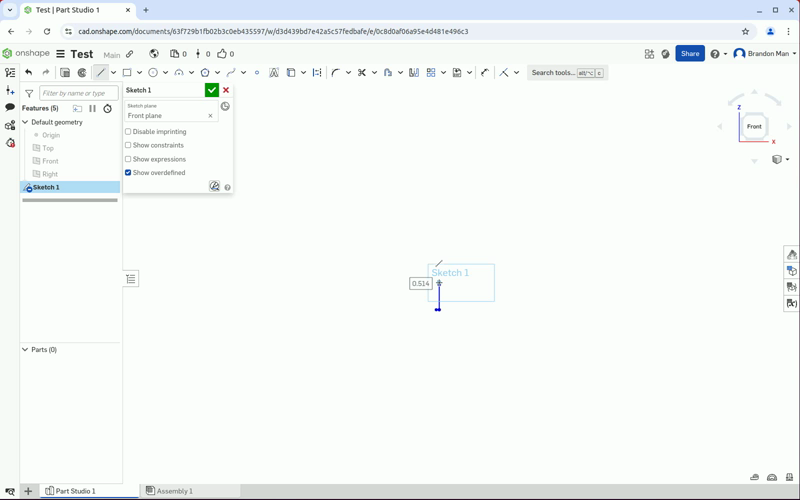
key_up(shift)
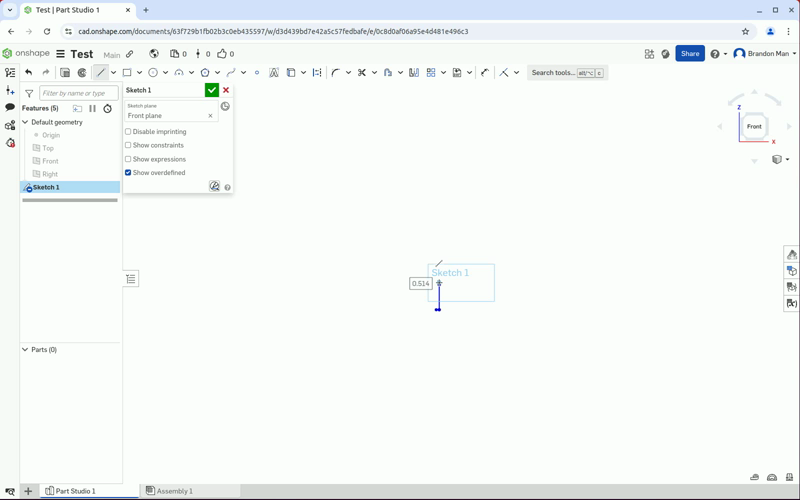
key_down(shift)
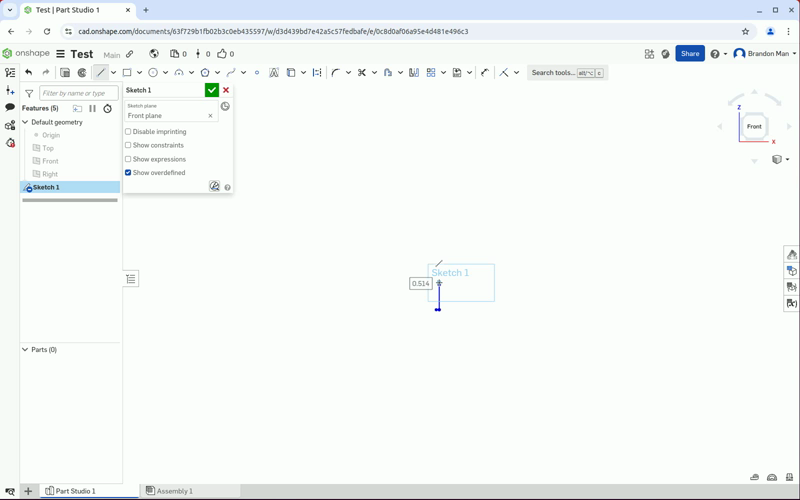
mouse_move(469, 282)
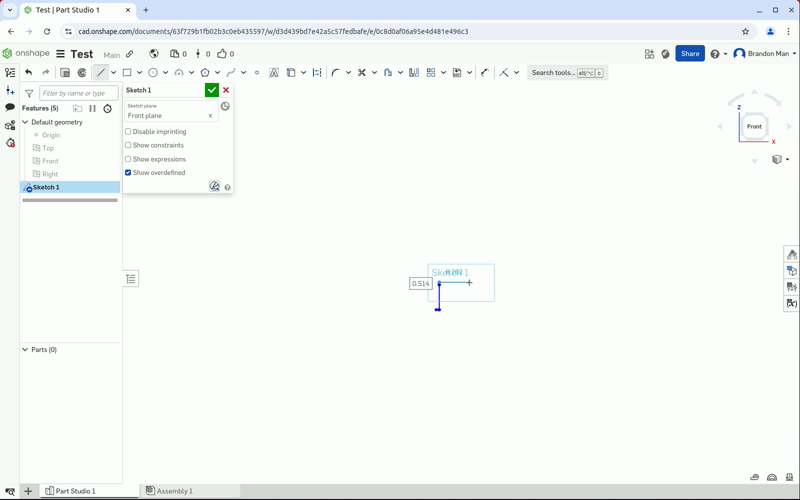
mouse_move(436, 282)
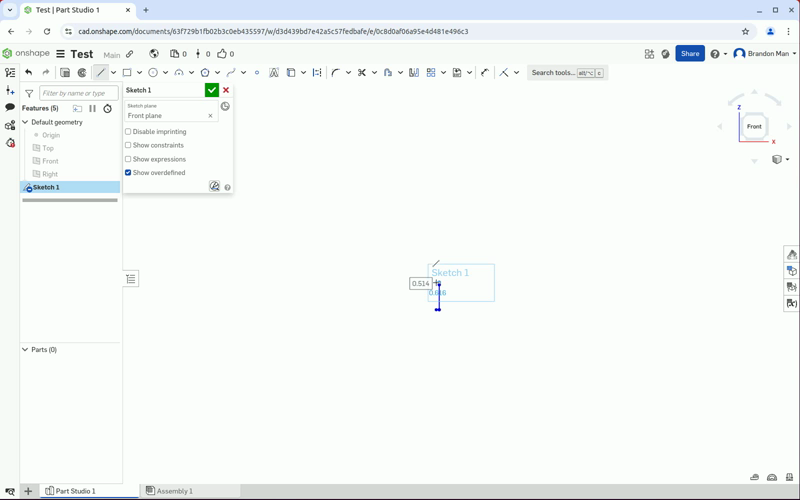
scroll(6)
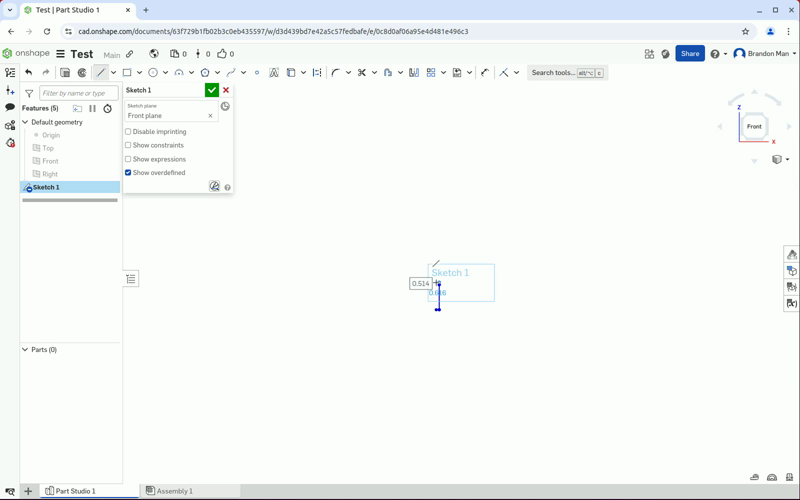
scroll(6)
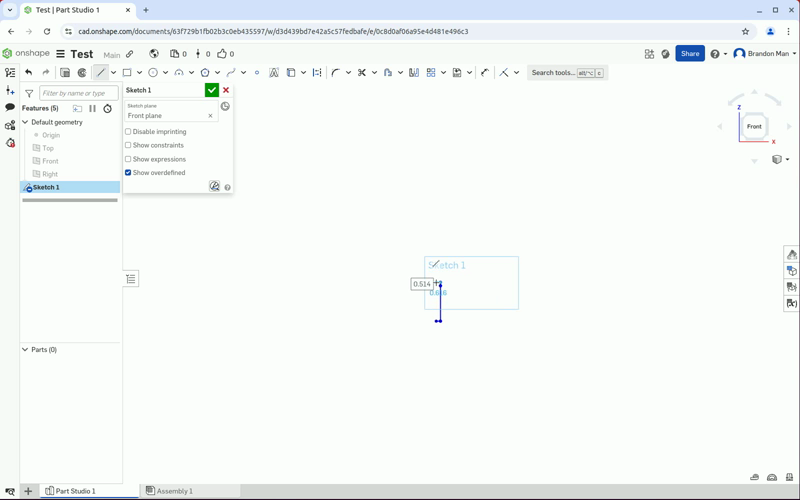
scroll(6)
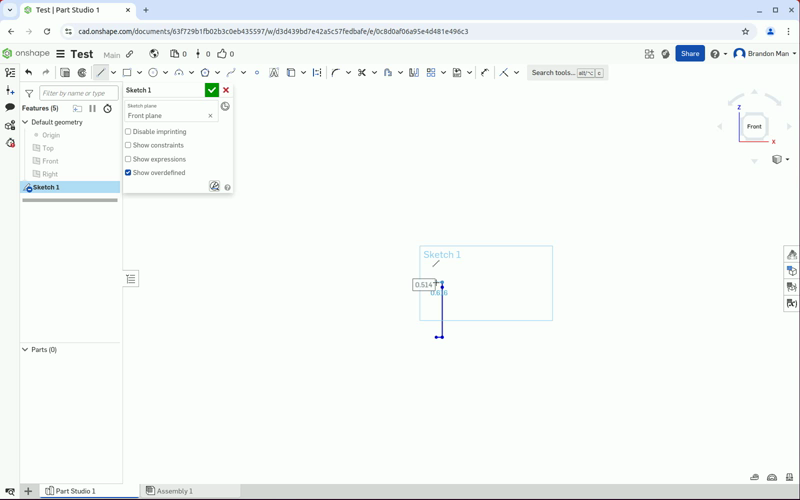
scroll(6)
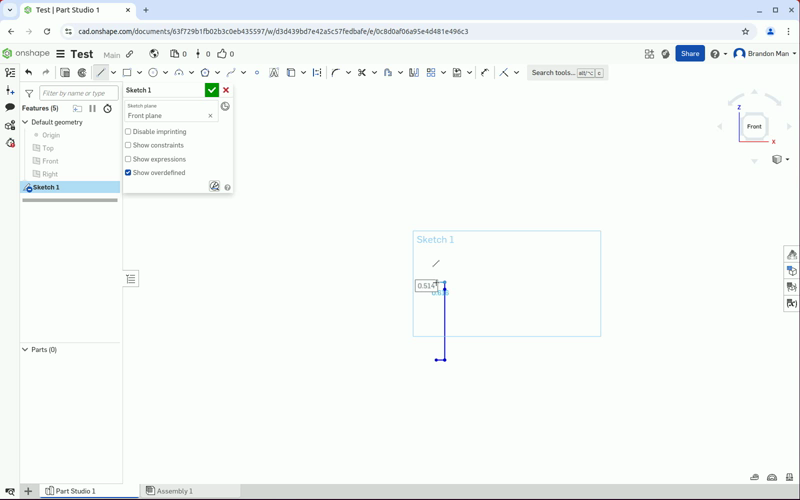
scroll(6)
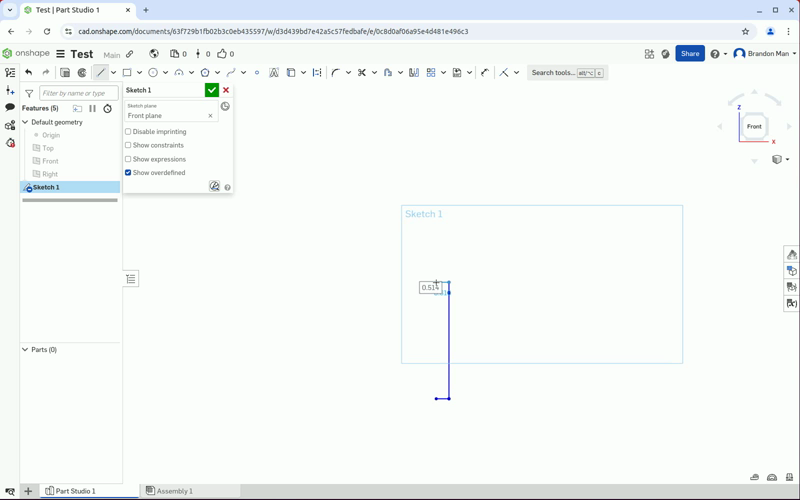
scroll(6)
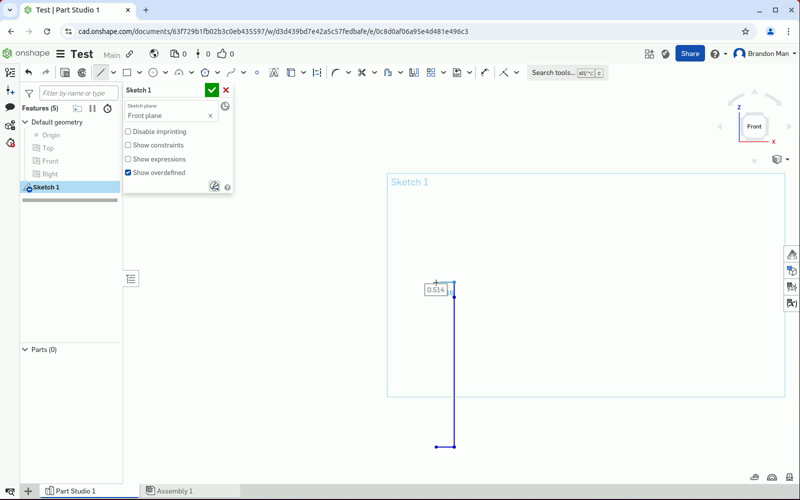
scroll(6)
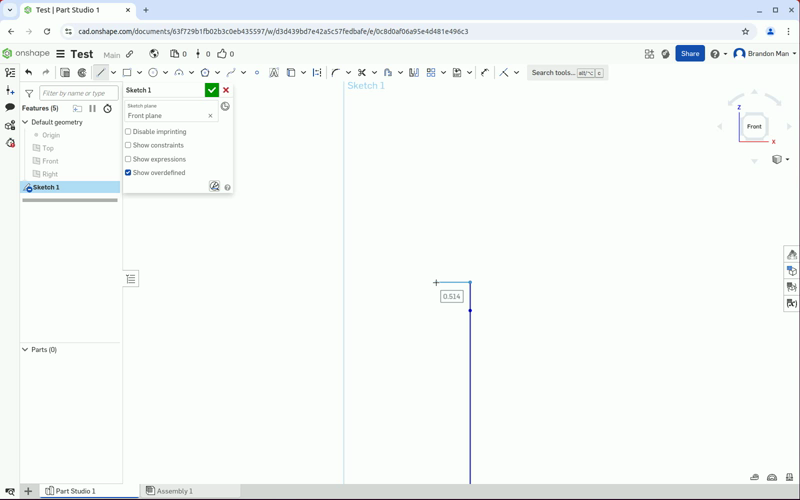
click(436, 282)
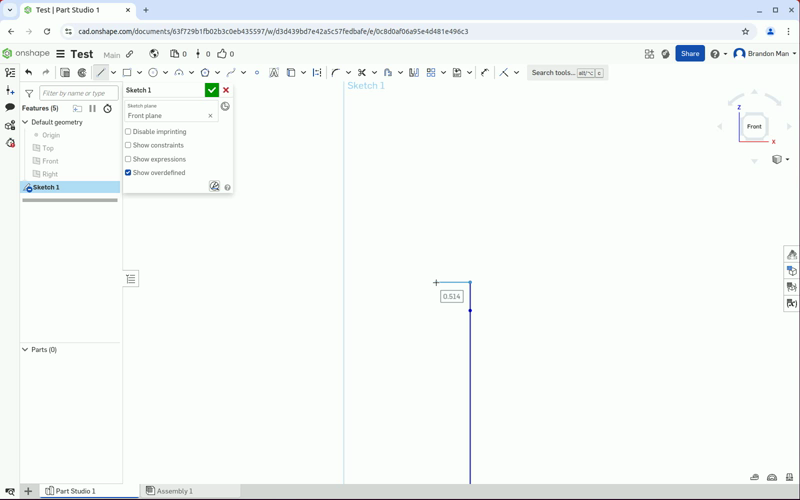
scroll(-6)
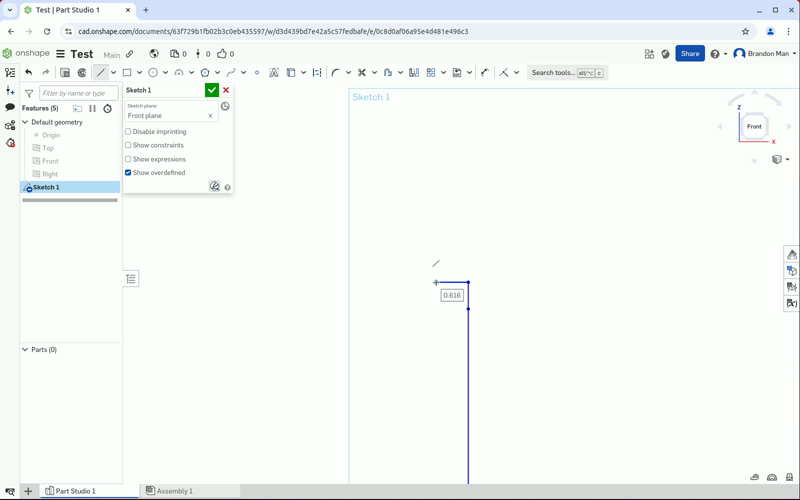
scroll(-6)
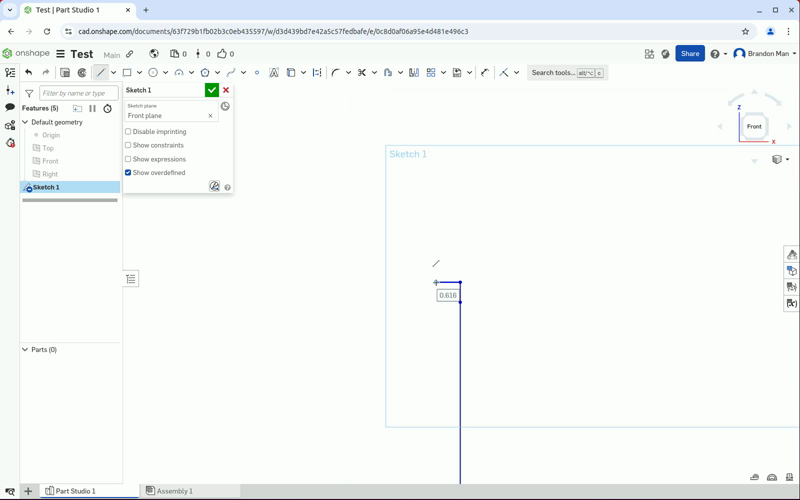
scroll(-6)
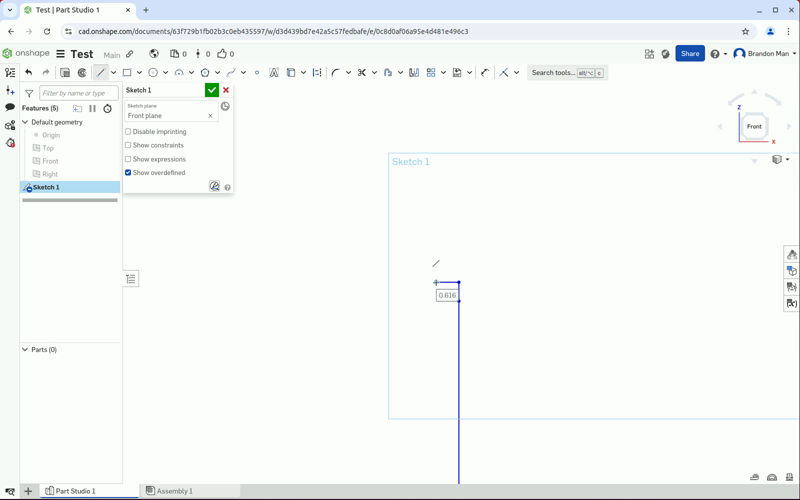
scroll(-6)
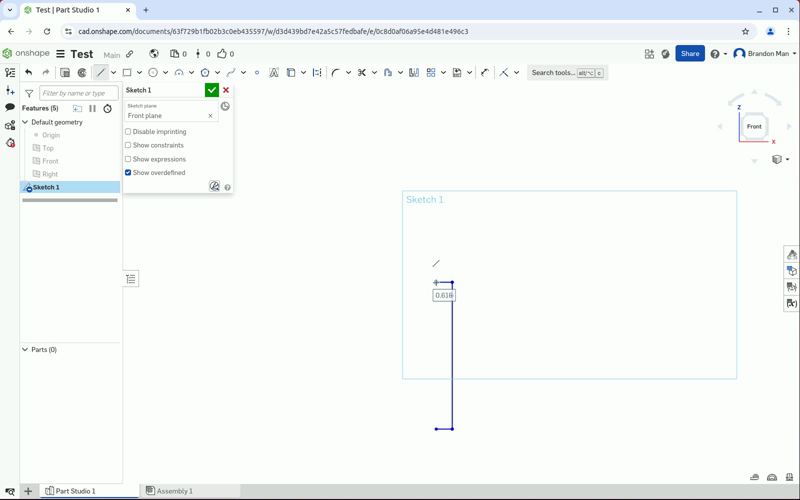
scroll(-6)
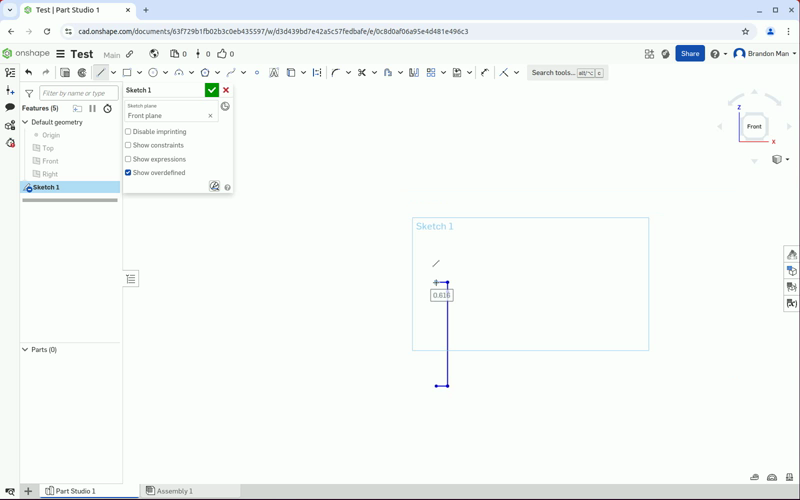
scroll(-6)
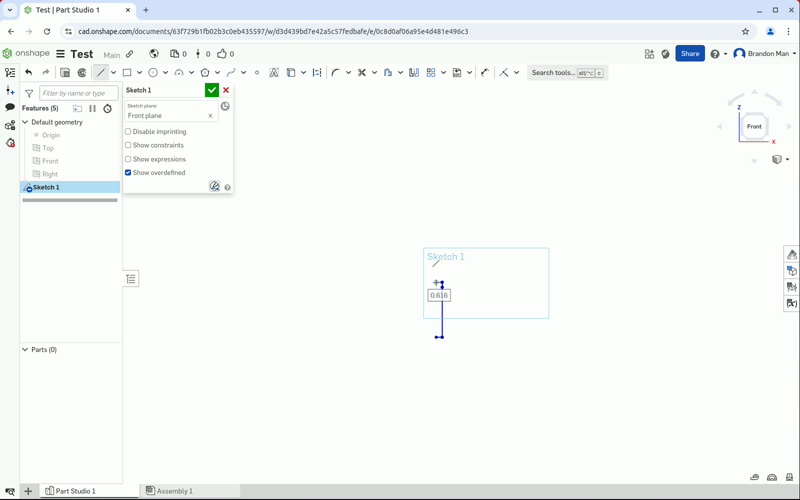
scroll(-6)
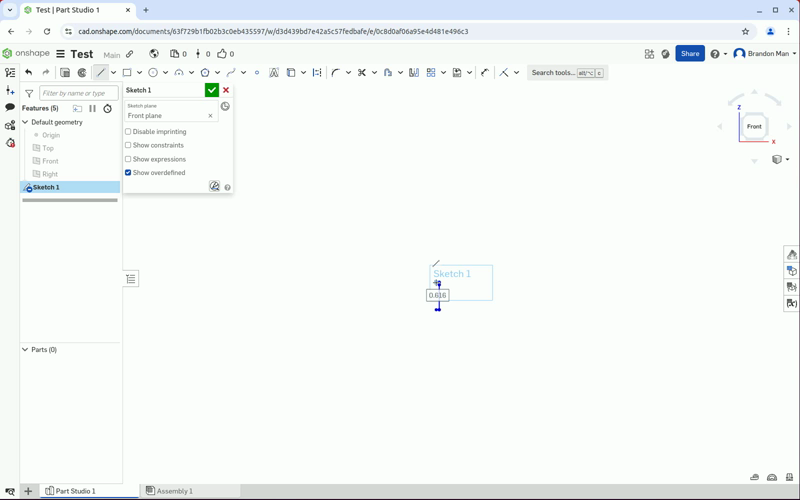
key_up(shift)
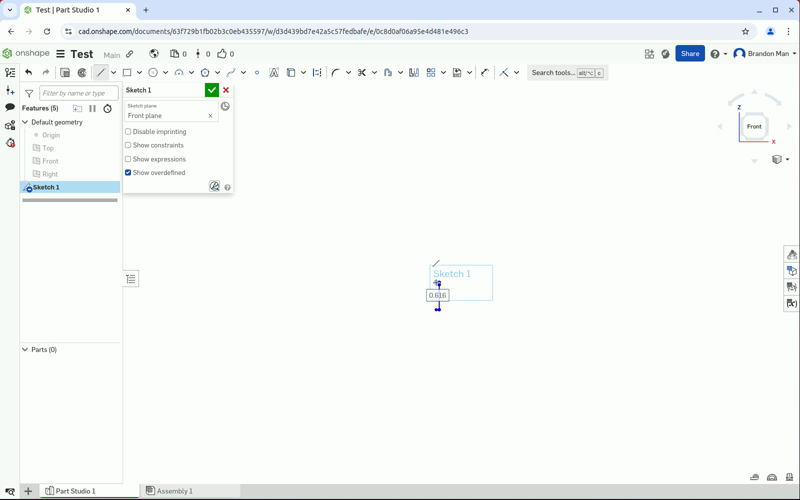
mouse_move(466, 282)
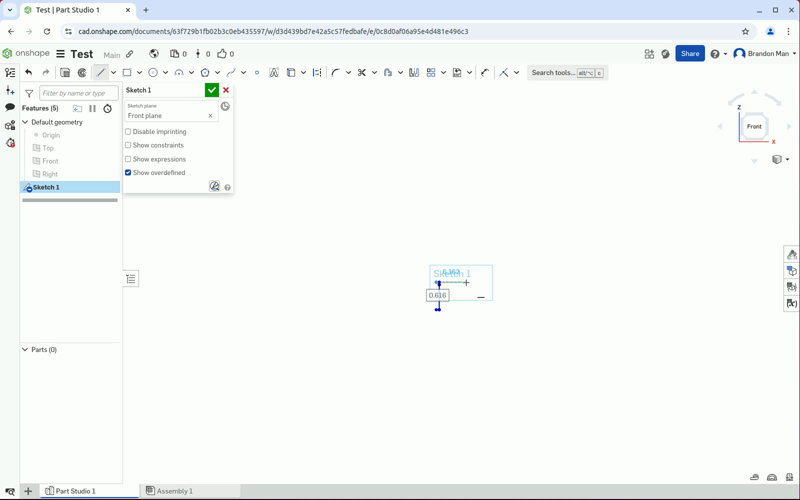
key_down(shift)
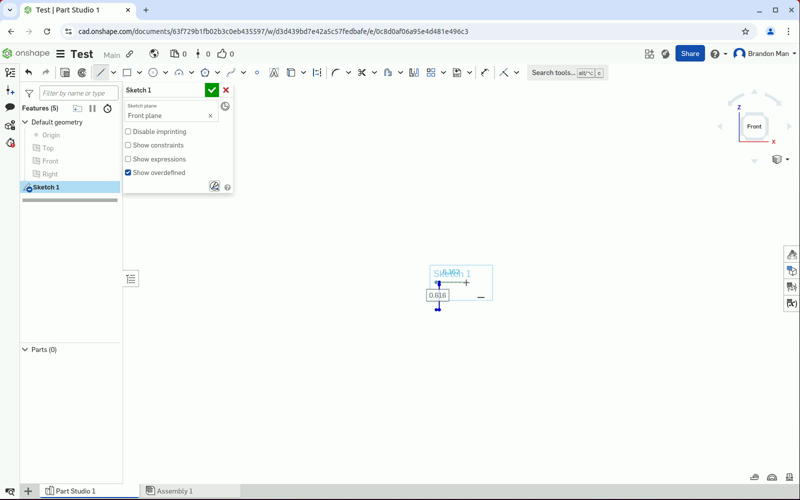
mouse_move(436, 309)
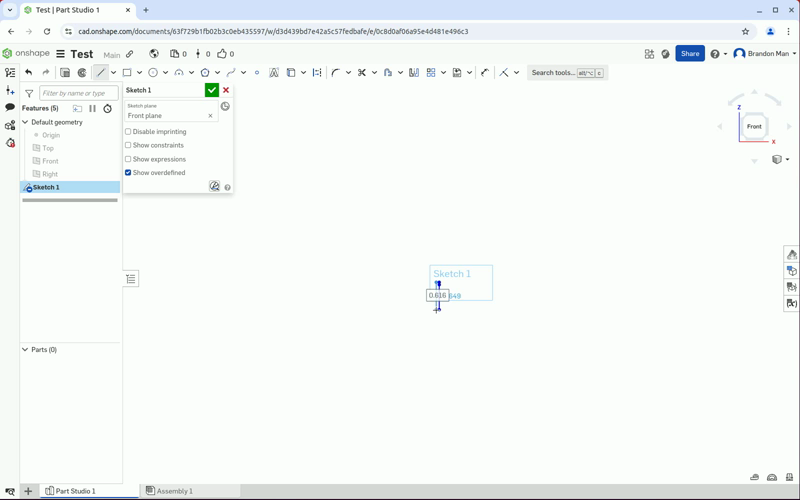
scroll(6)
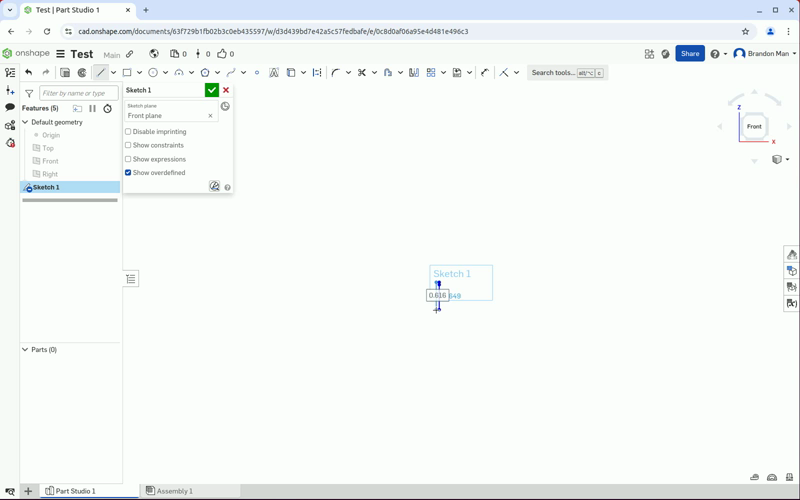
scroll(6)
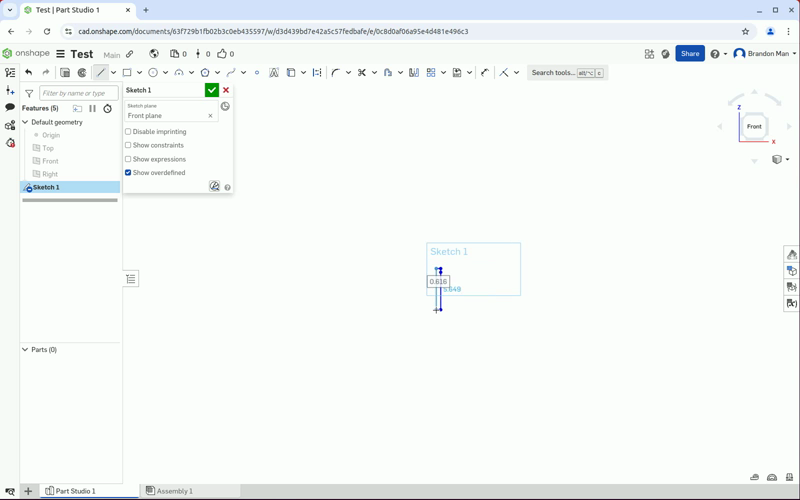
scroll(6)
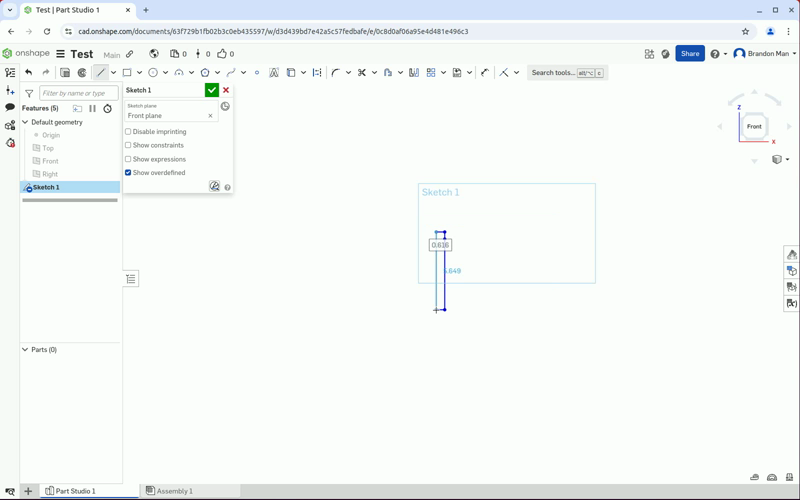
scroll(6)
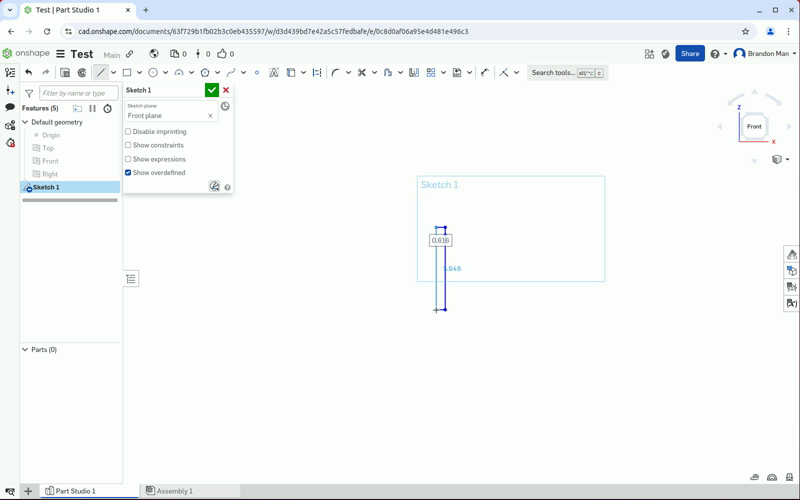
scroll(6)
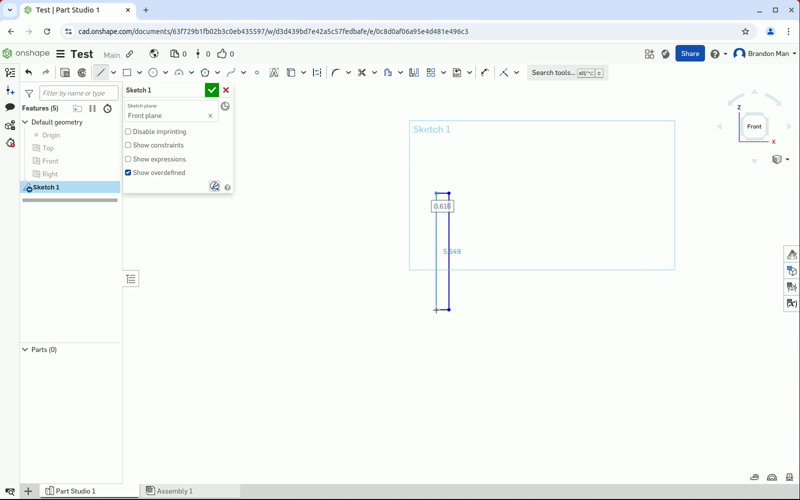
scroll(6)
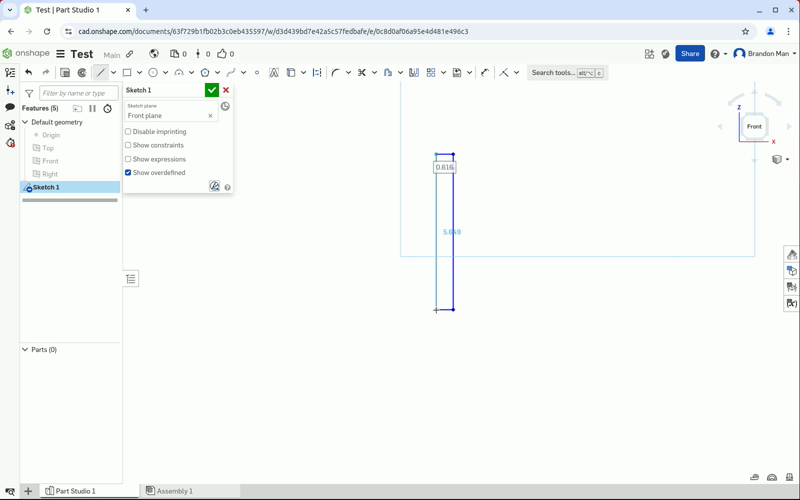
scroll(6)
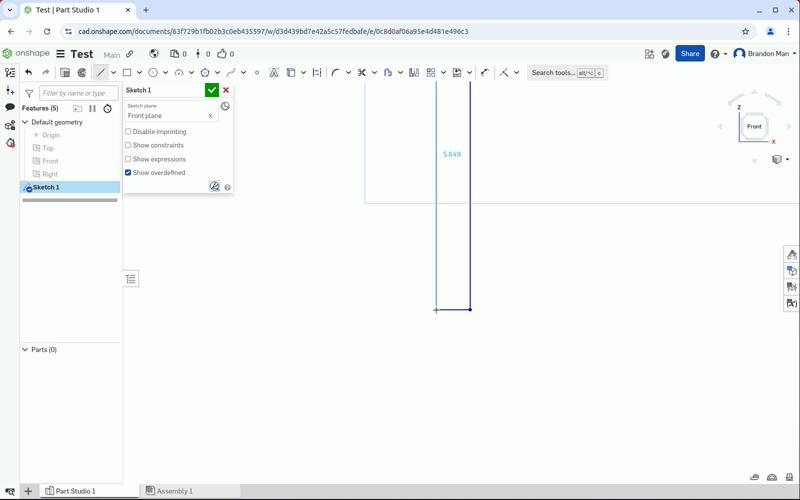
key_up(shift)
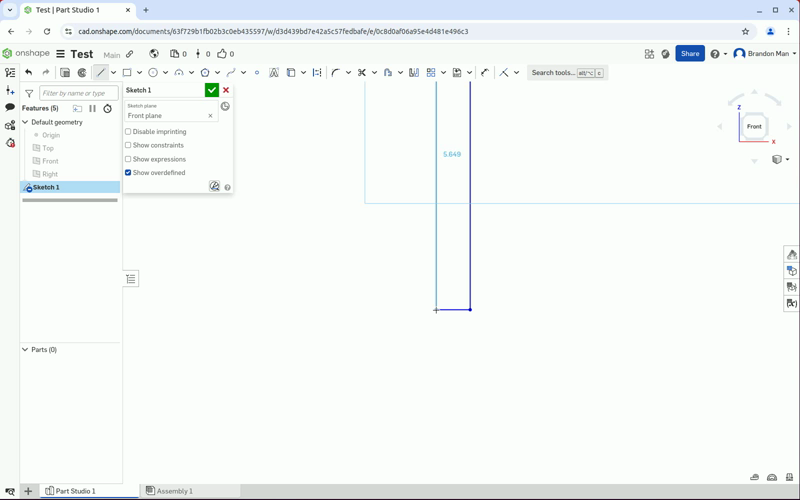
click(436, 309)
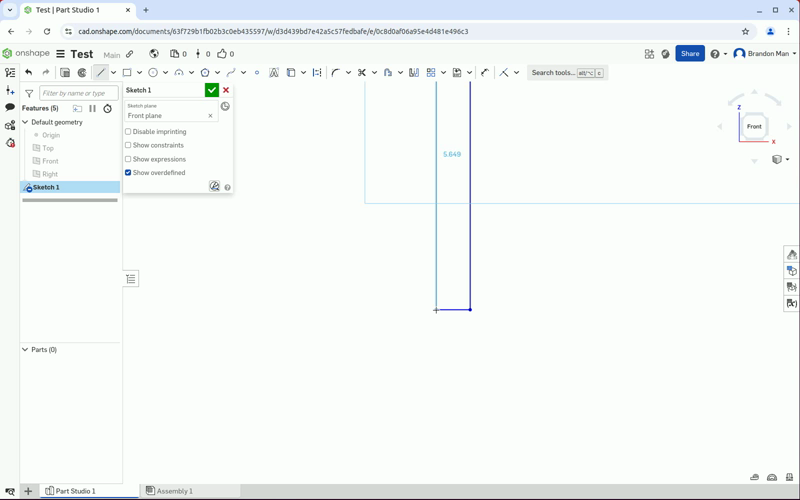
scroll(-6)
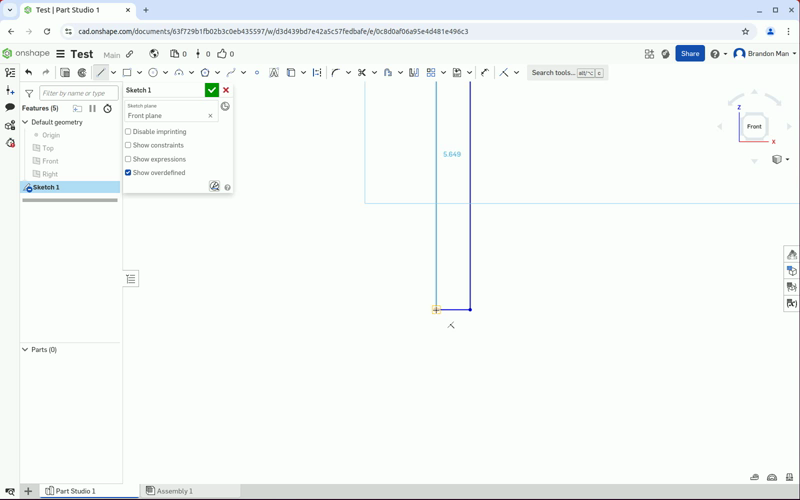
scroll(-6)
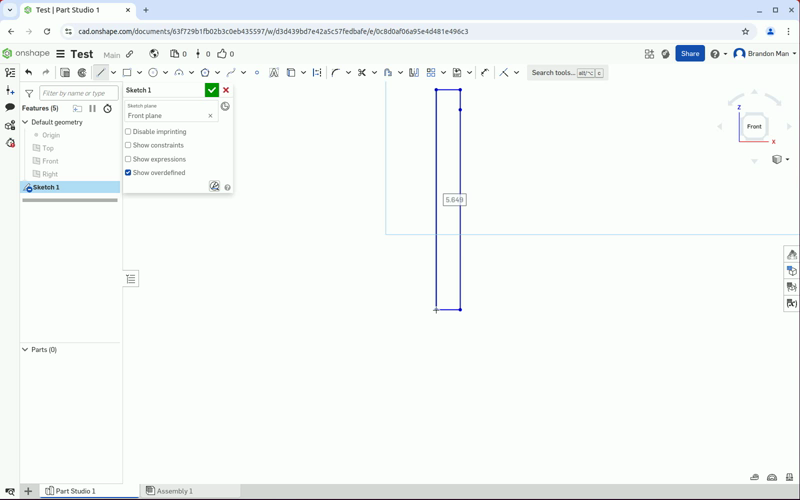
scroll(-6)
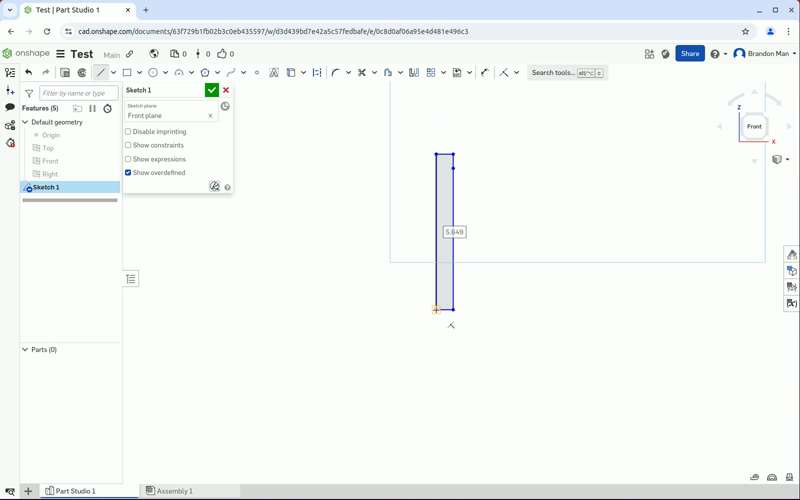
scroll(-6)
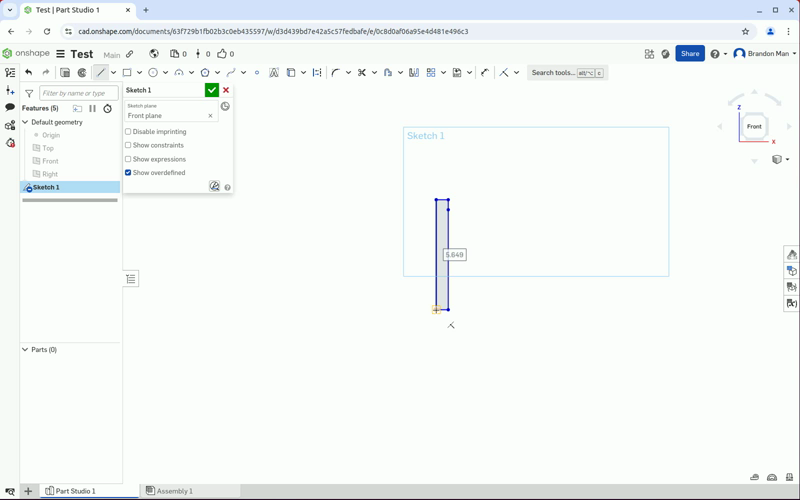
scroll(-6)
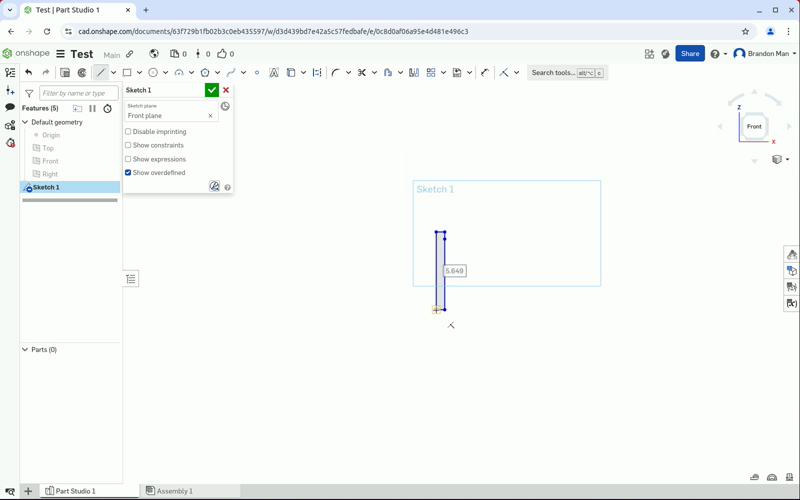
scroll(-6)
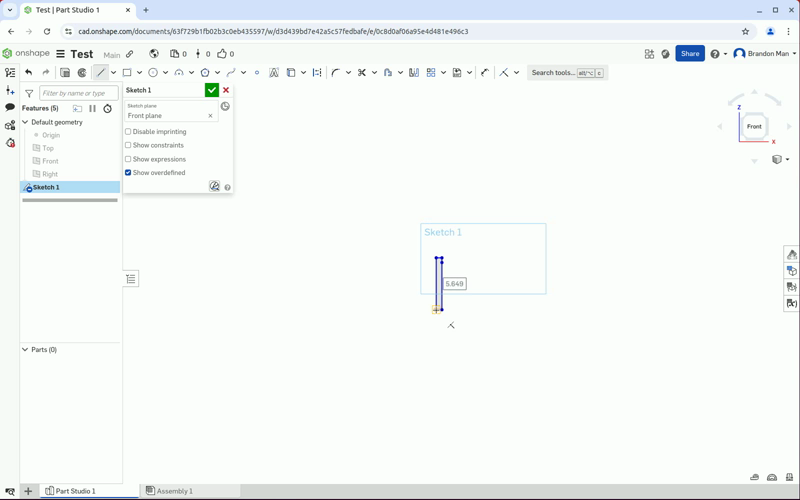
scroll(-6)
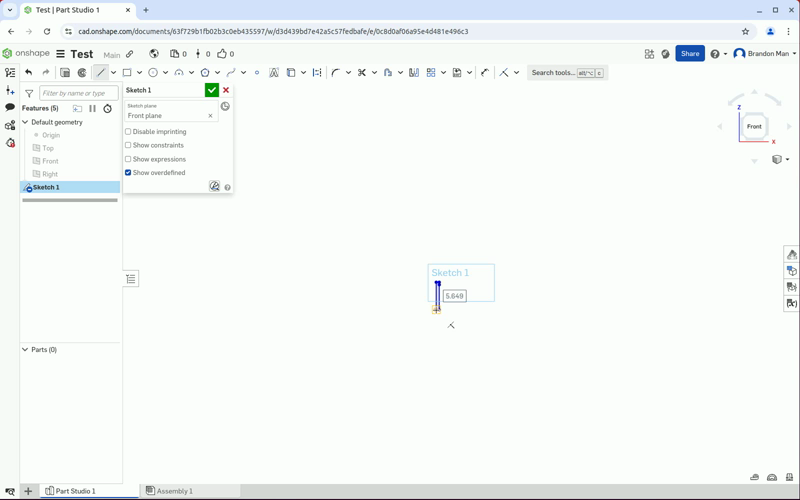
key(esc)
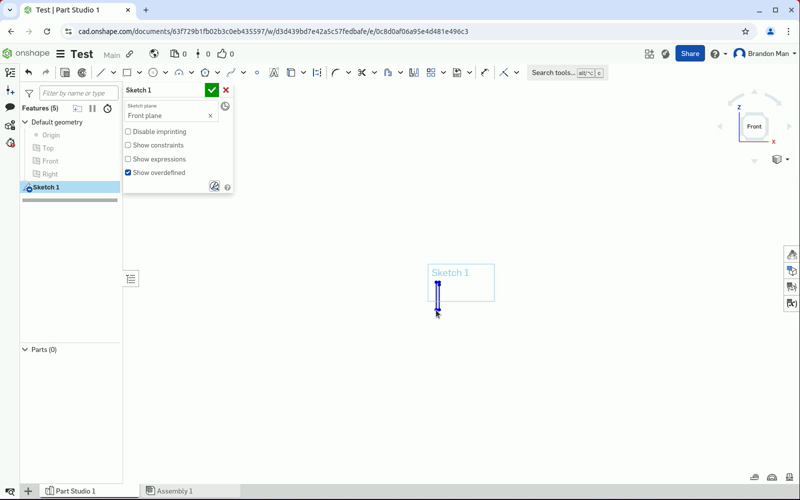
mouse_move(437, 304)
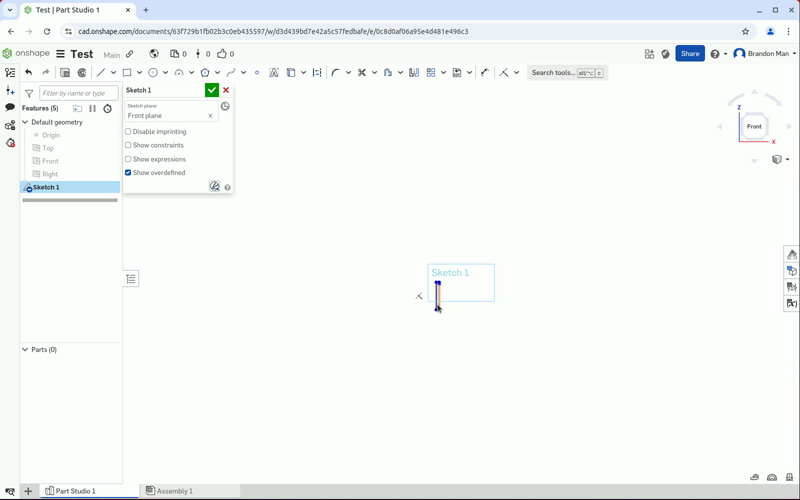
scroll(6)
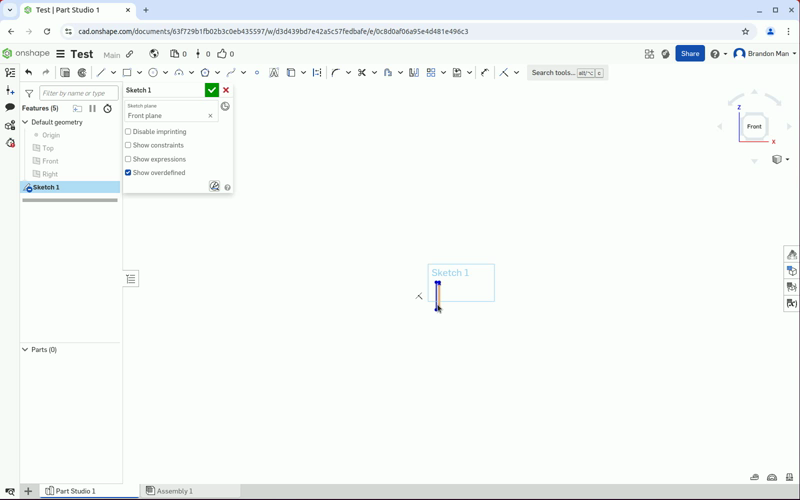
scroll(6)
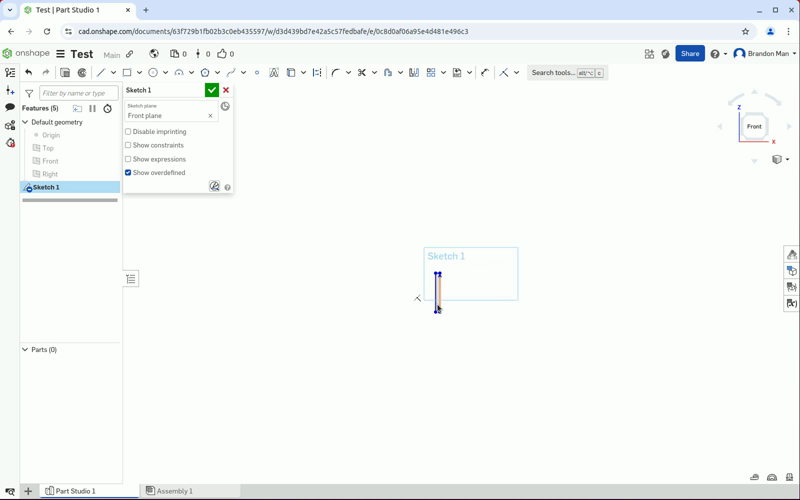
scroll(6)
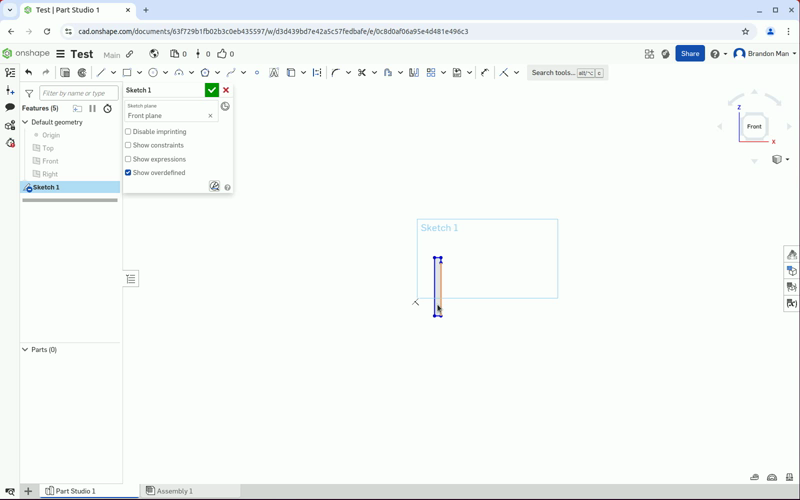
scroll(6)
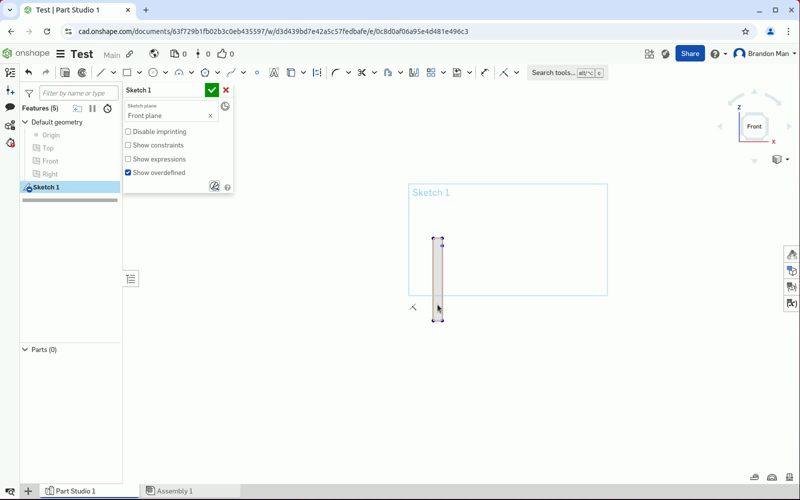
scroll(6)
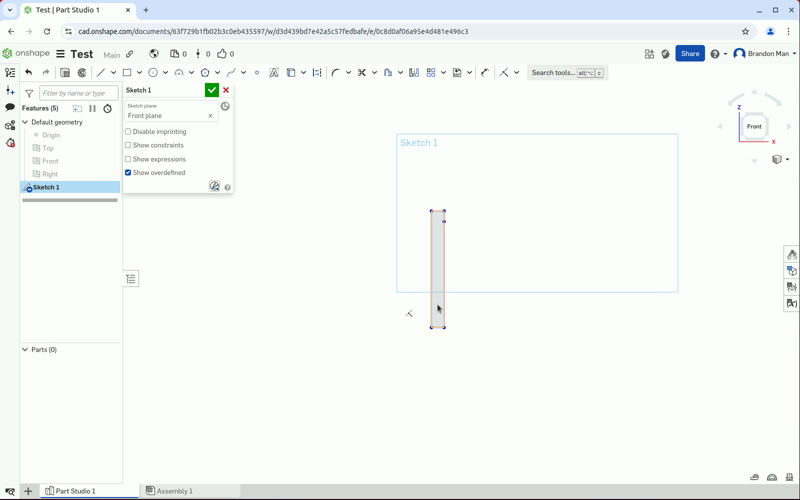
scroll(6)
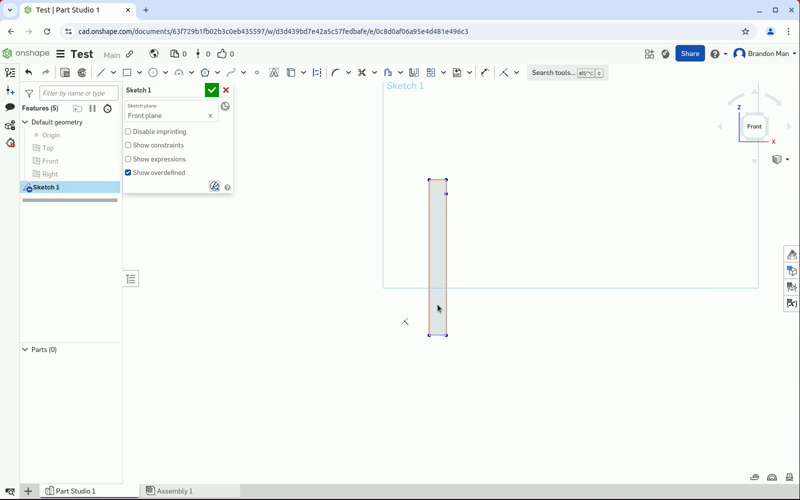
scroll(6)
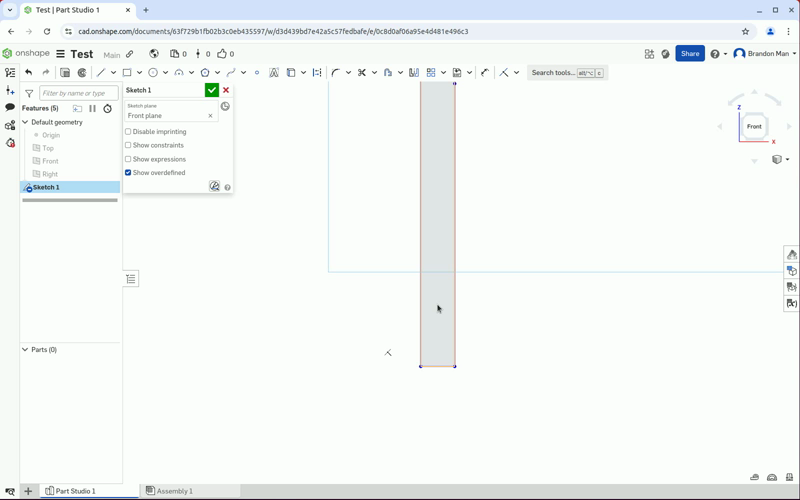
click(437, 304)
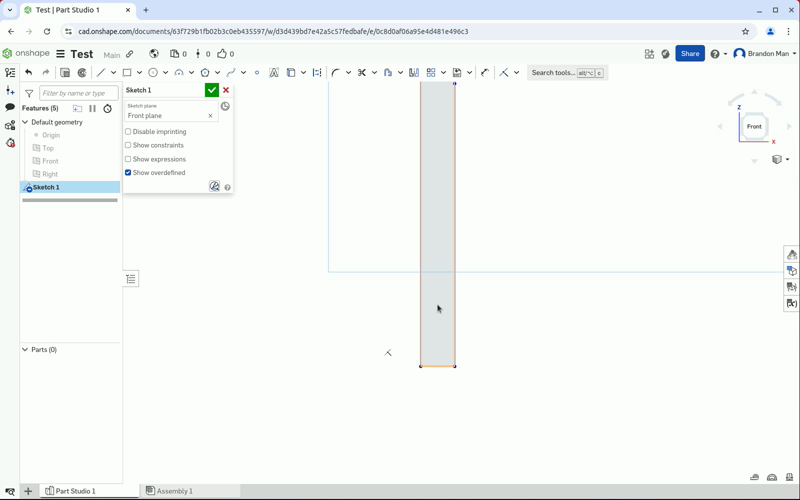
scroll(-6)
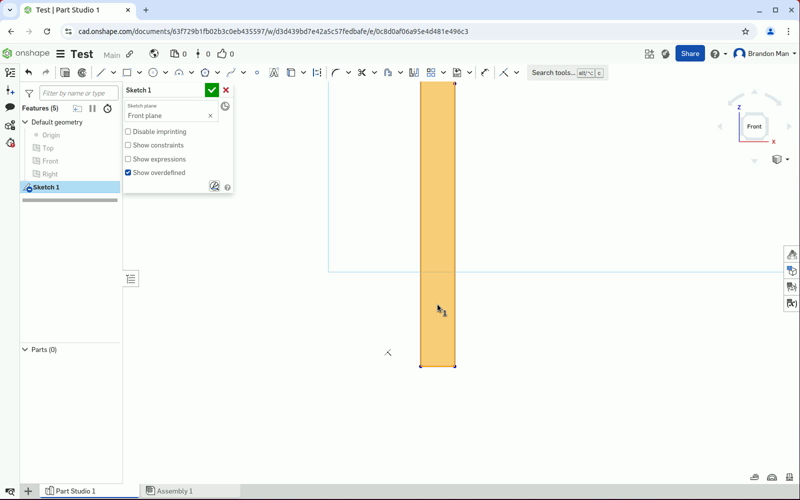
scroll(-6)
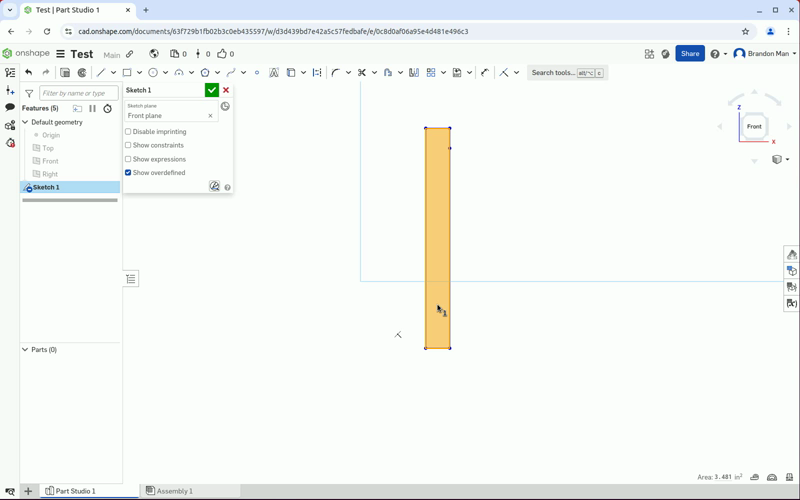
scroll(-6)
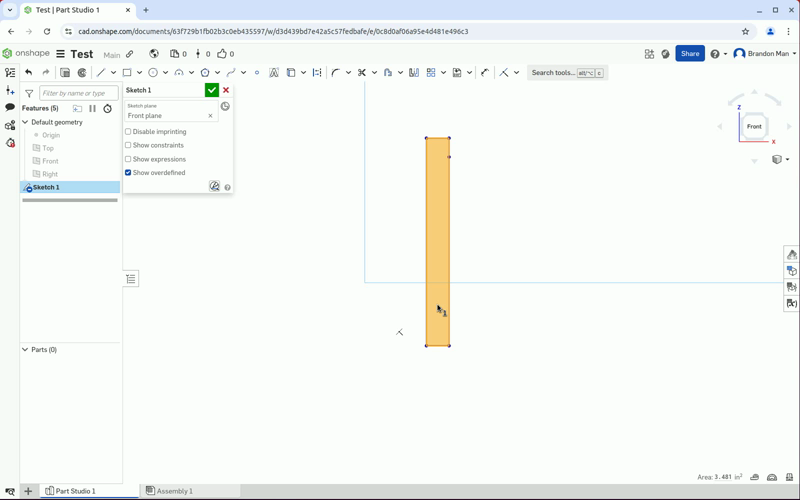
scroll(-6)
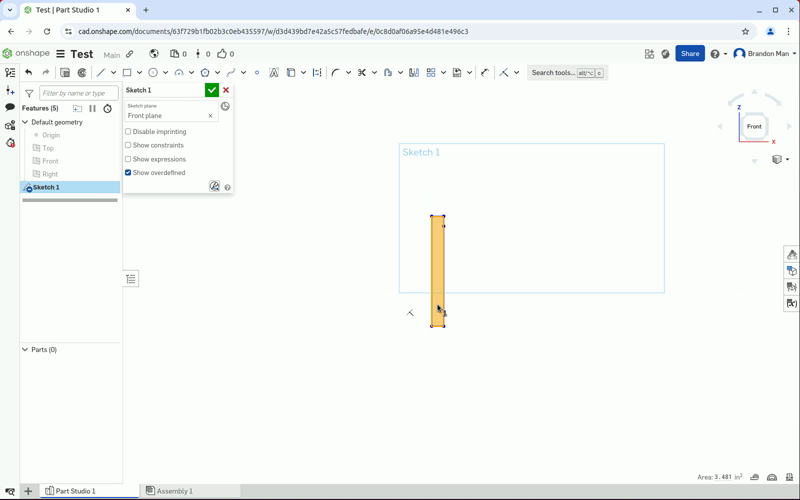
scroll(-6)
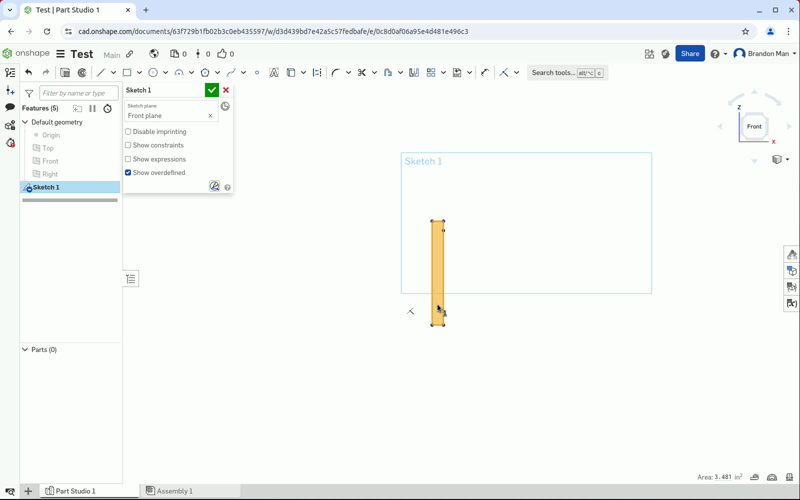
scroll(-6)
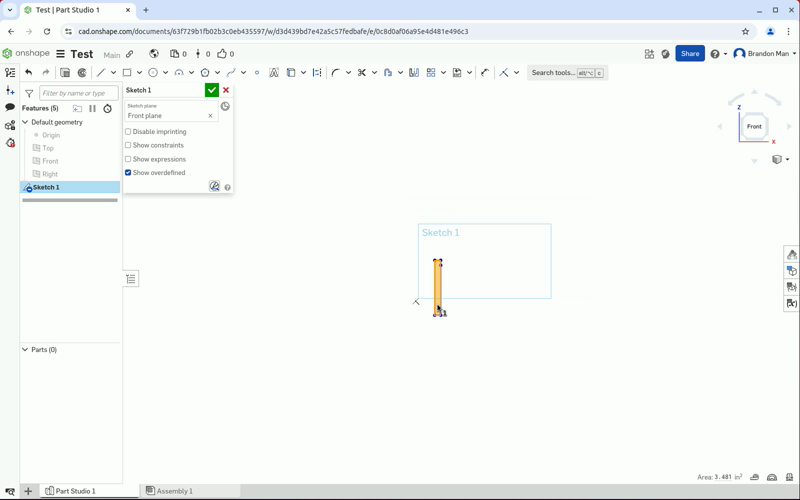
scroll(-6)
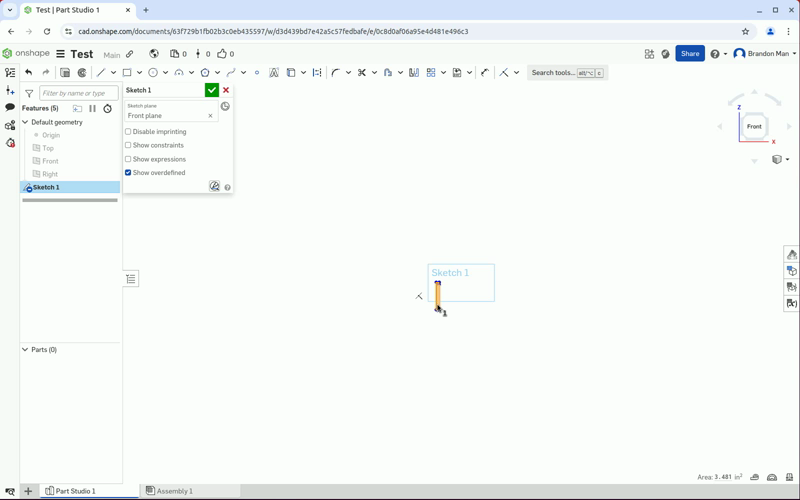
mouse_move(73, 352)
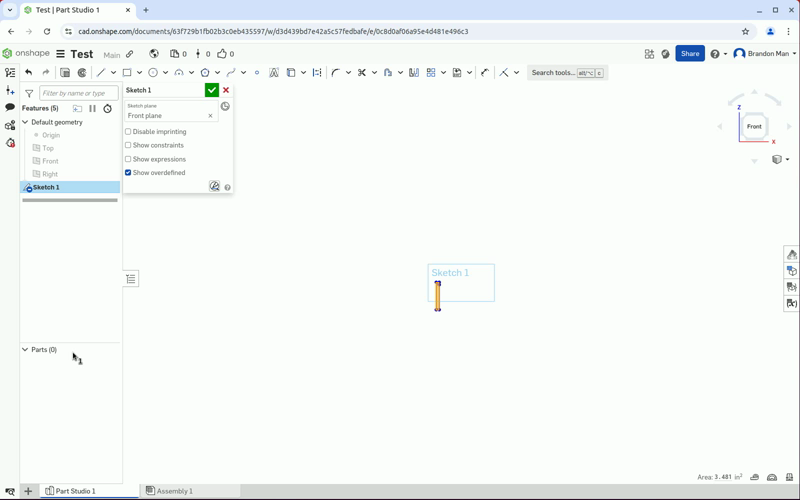
key(shift+y)
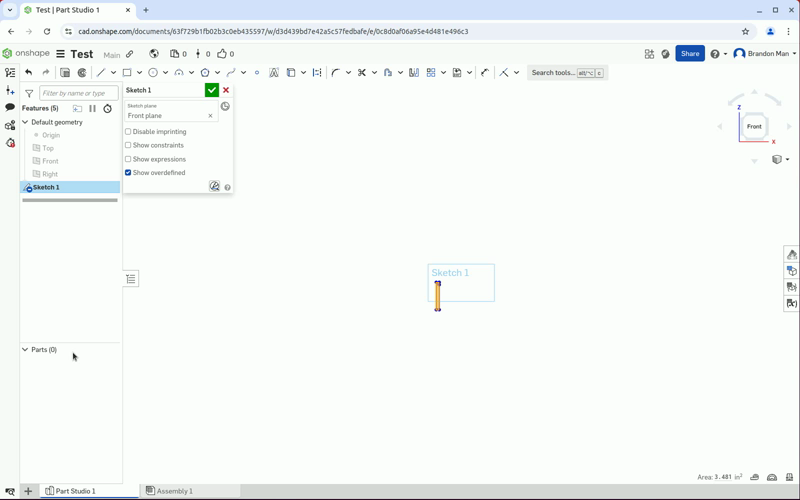
key(shift+e)
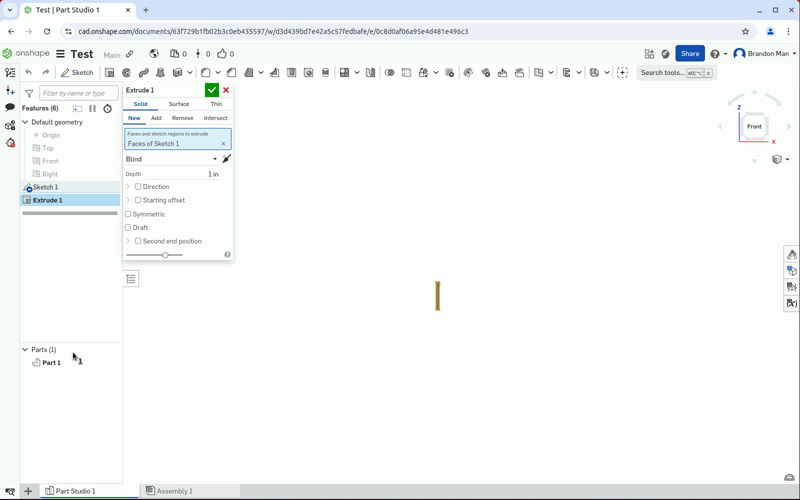
mouse_move(143, 106)
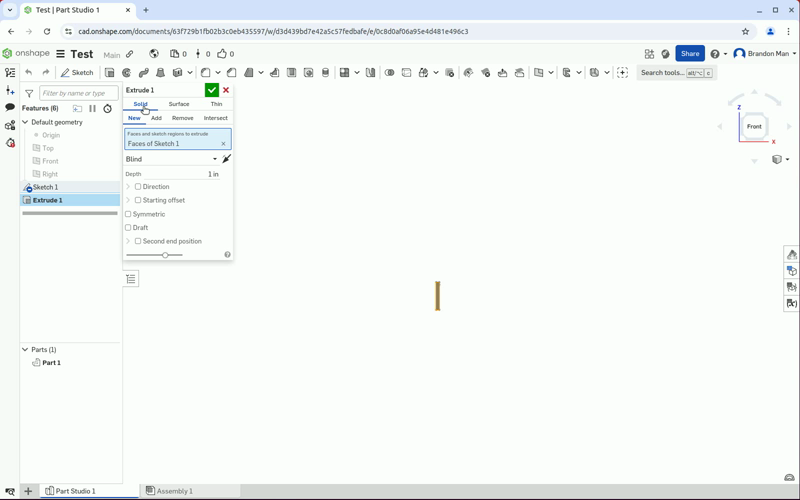
click(143, 106)
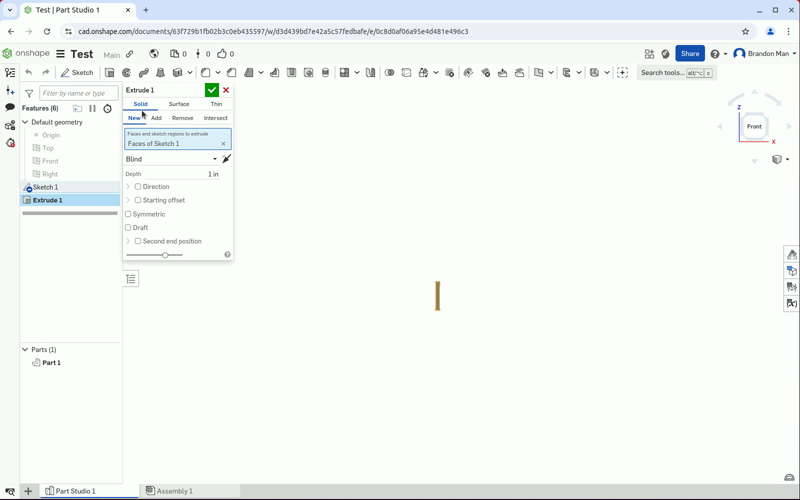
mouse_move(137, 120)
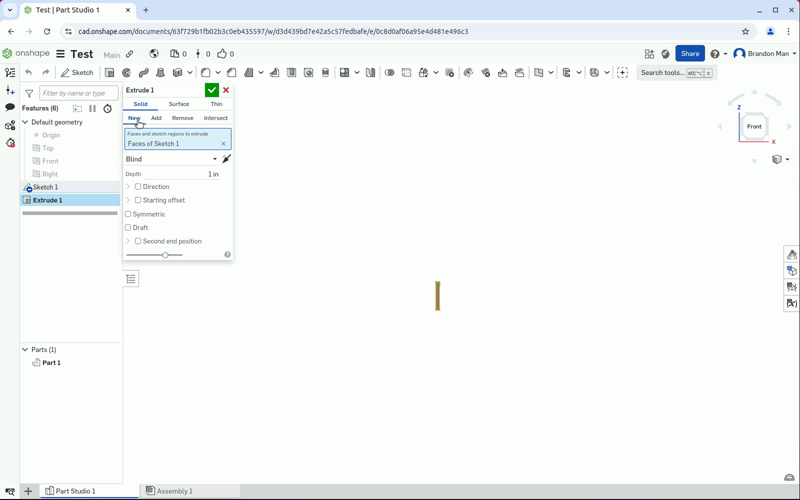
click(137, 120)
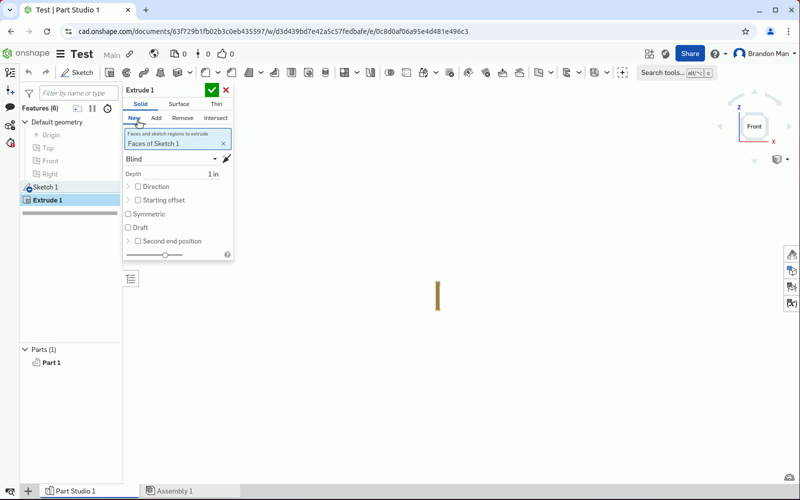
key(tab, 4)
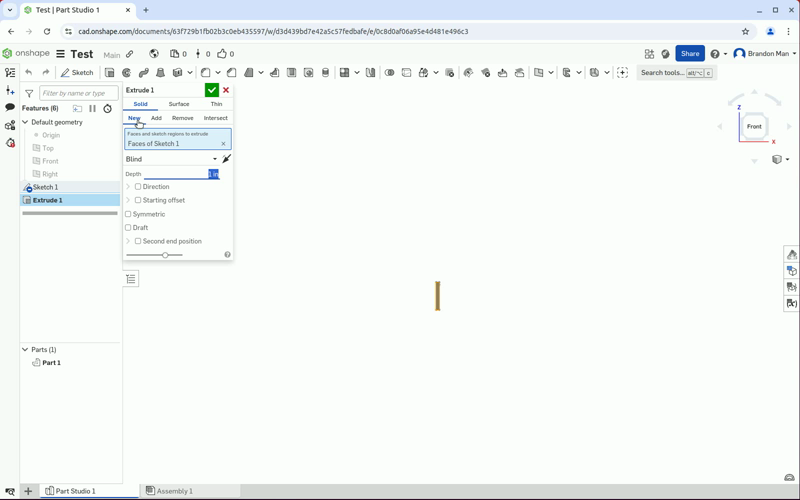
text(0.481)
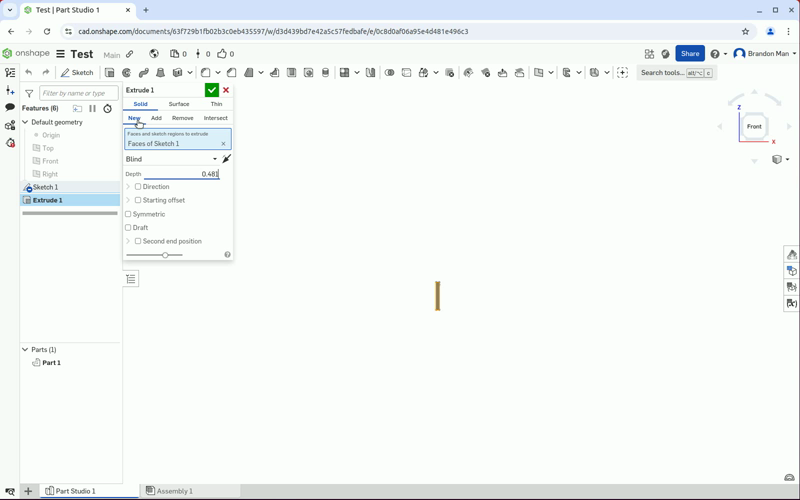
key(enter)
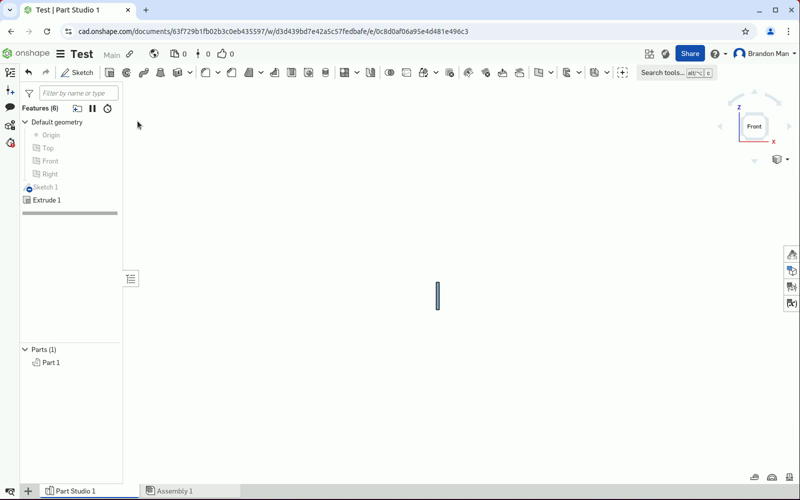
key(shift+h)
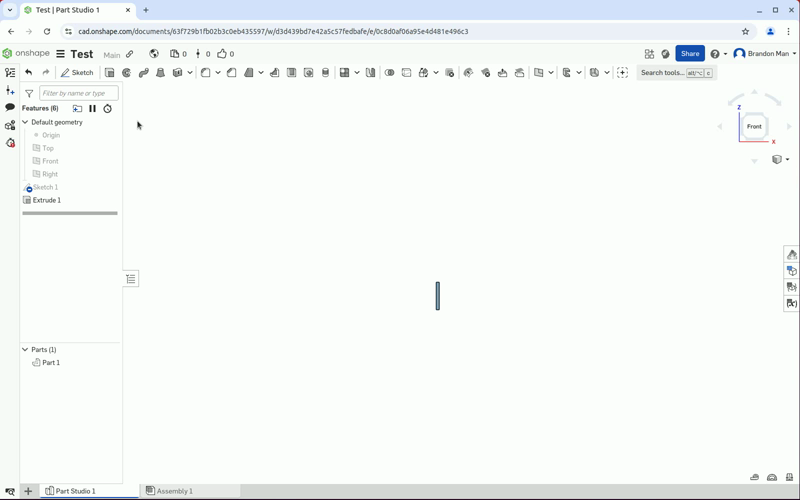
key(shift+h)
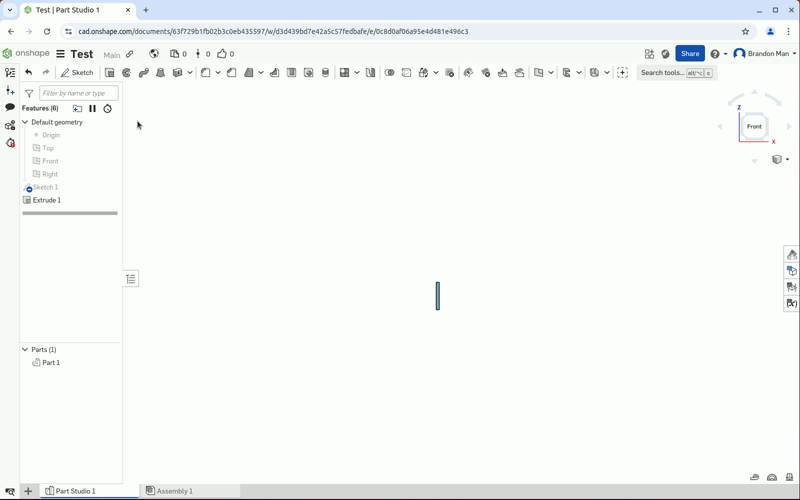
mouse_move(73, 189)
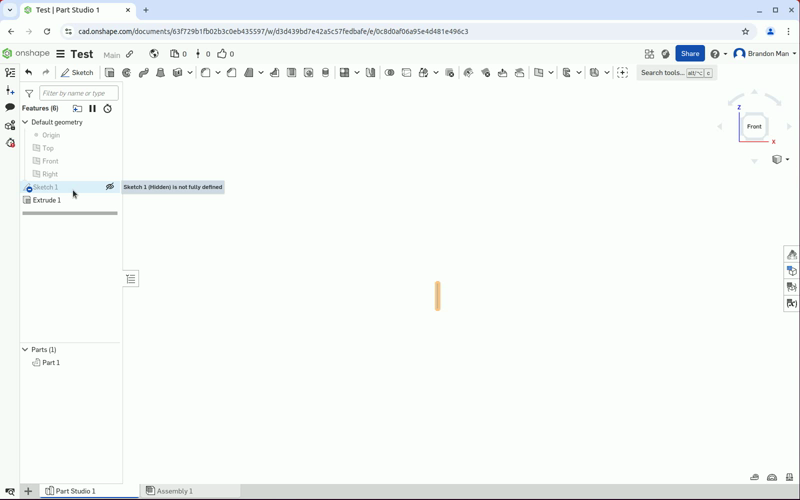
click(73, 189)
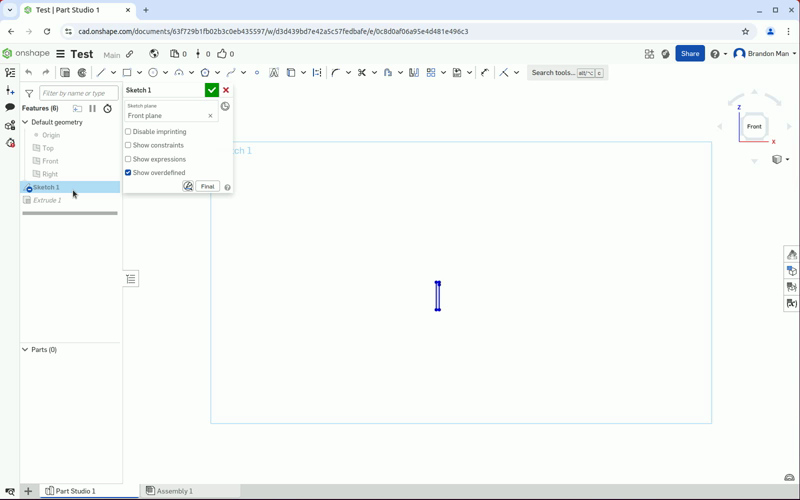
mouse_move(229, 92)
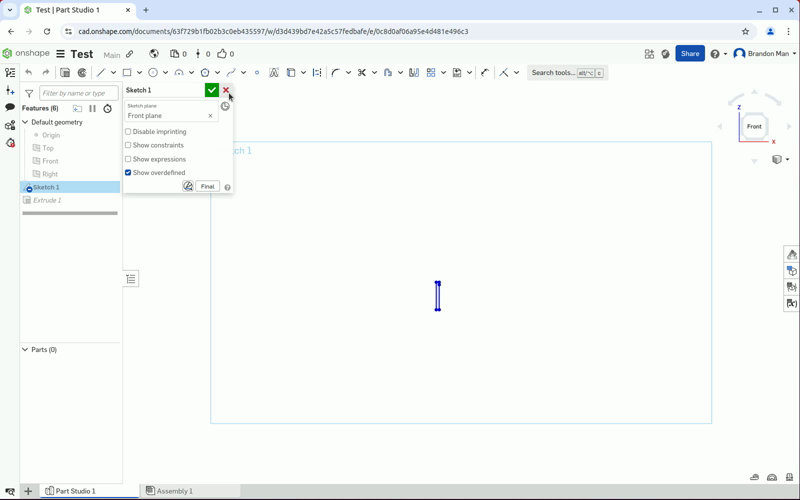
click(229, 92)
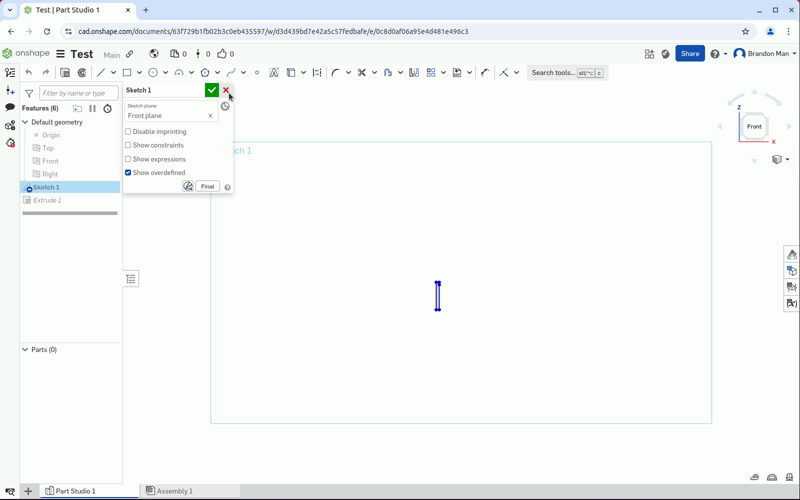
key(shift+s)
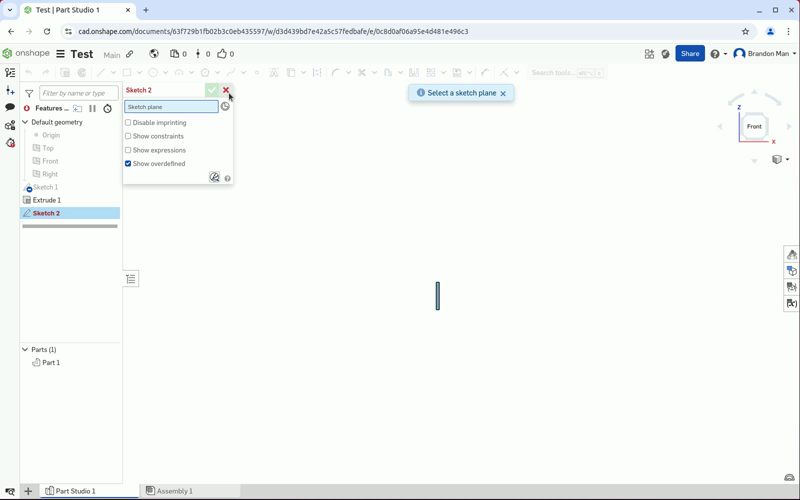
mouse_move(73, 163)
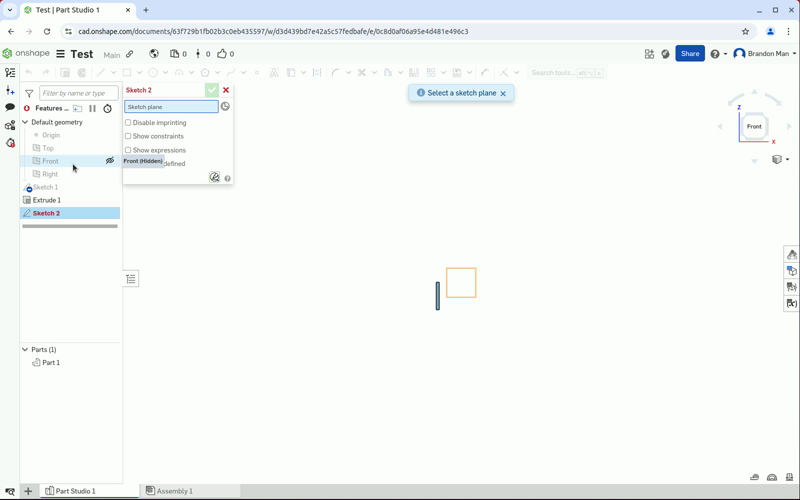
click(73, 163)
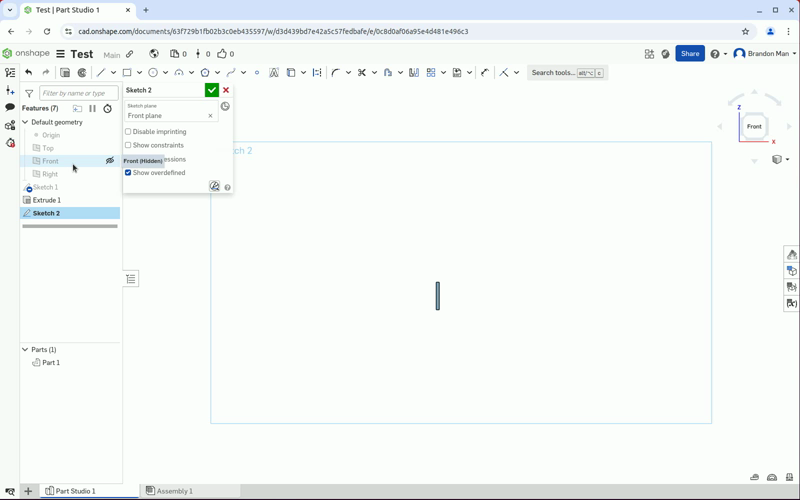
mouse_move(73, 352)
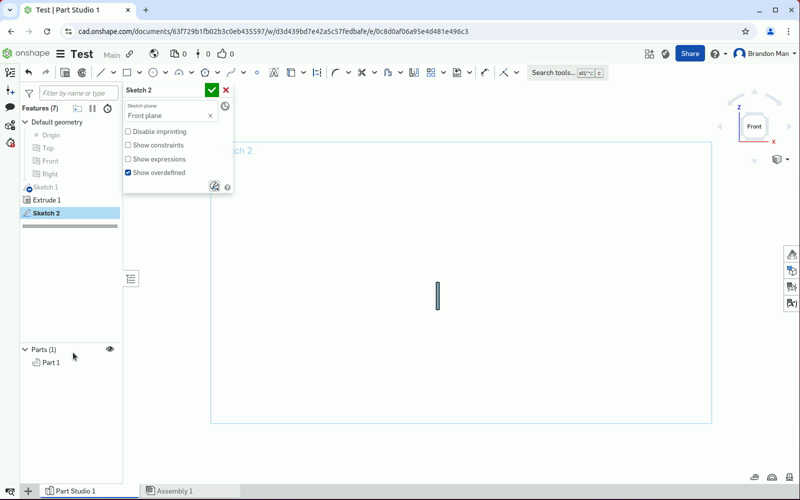
key(y)
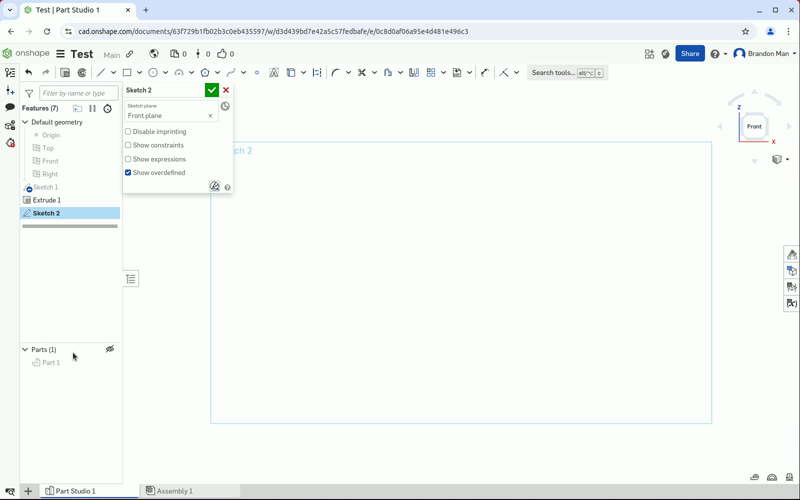
key(l)
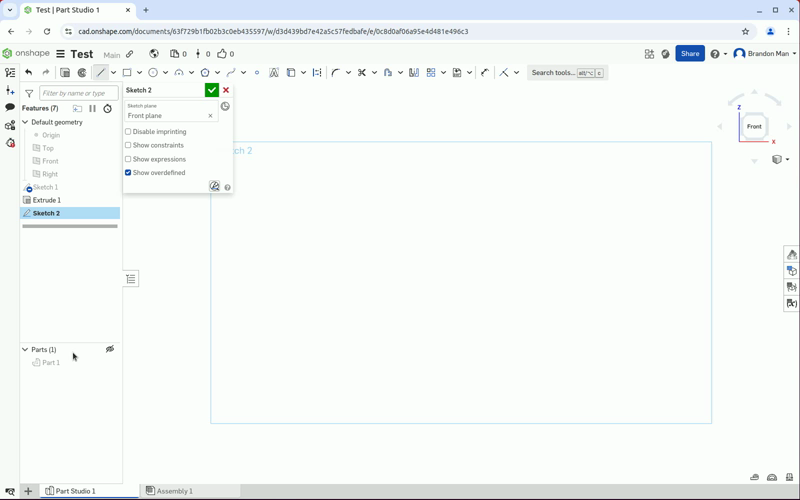
key_down(shift)
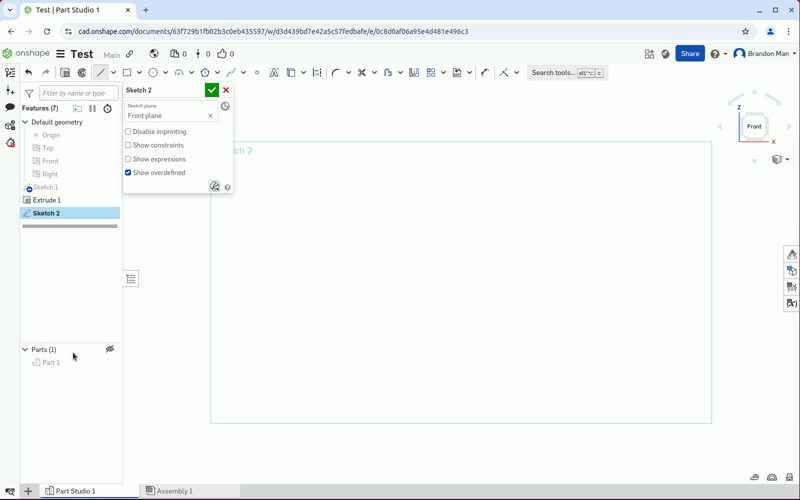
mouse_move(439, 285)
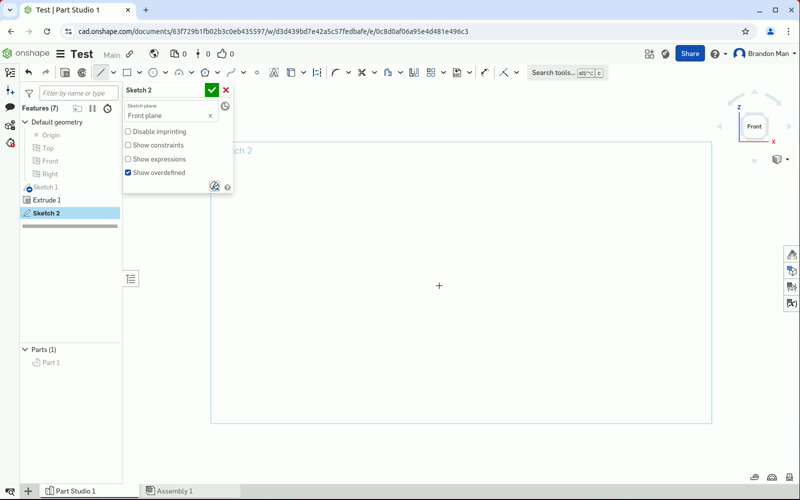
click(439, 285)
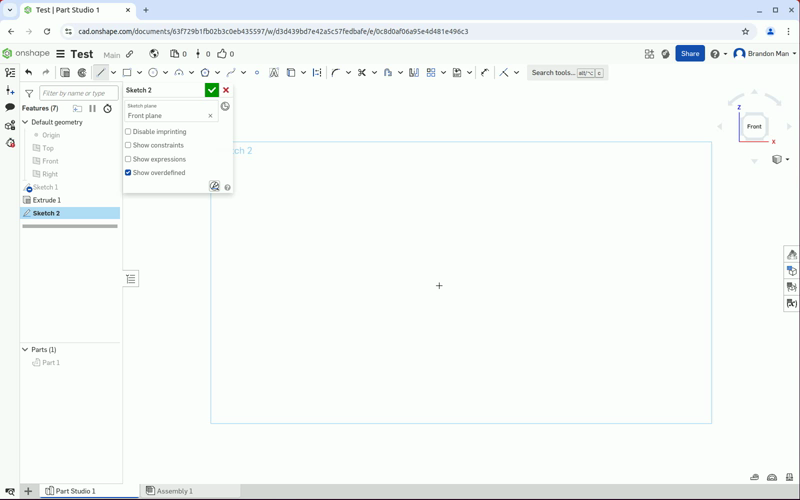
key_up(shift)
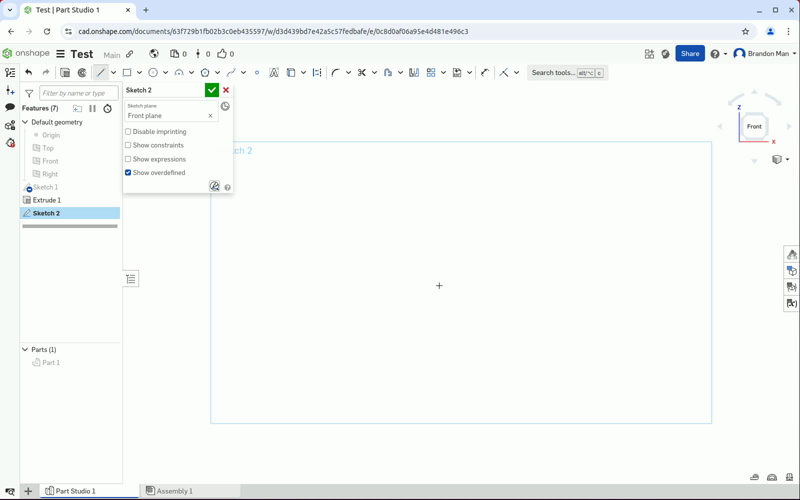
key_down(shift)
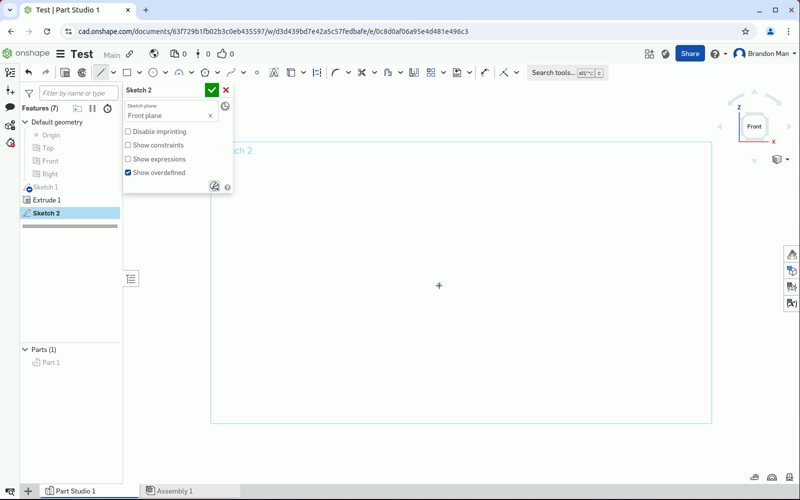
mouse_move(573, 285)
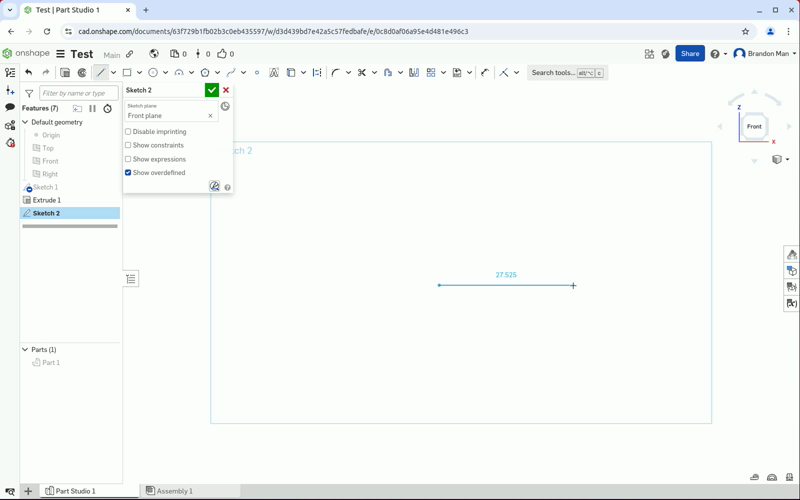
click(573, 285)
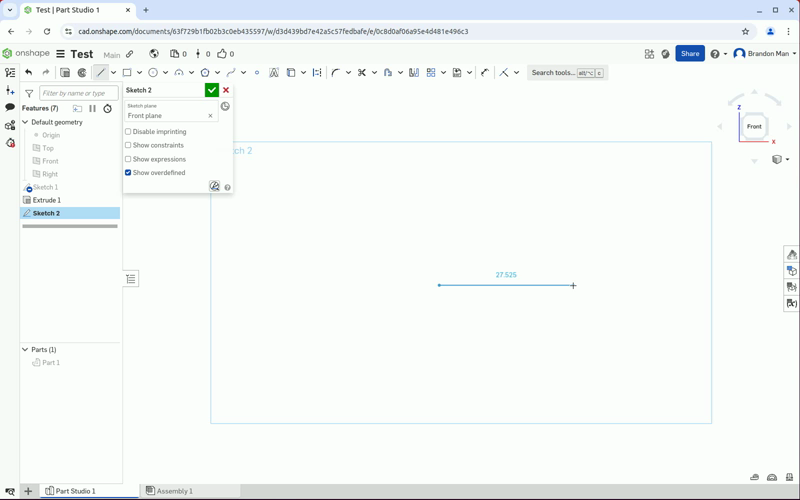
key_up(shift)
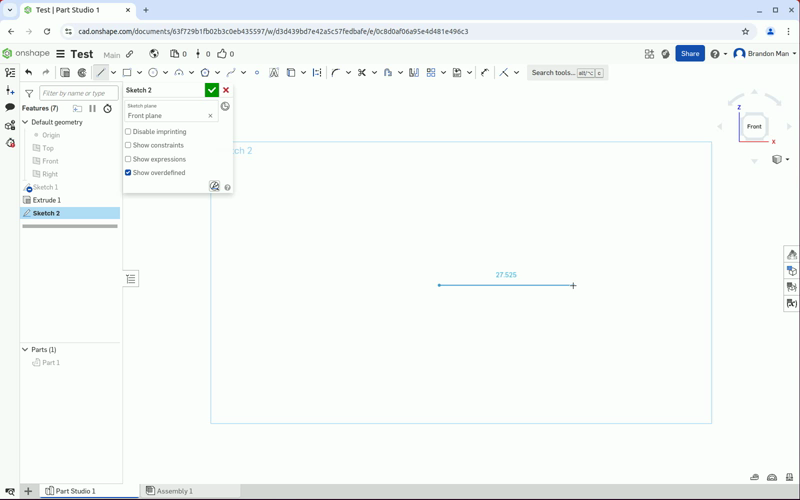
key_down(shift)
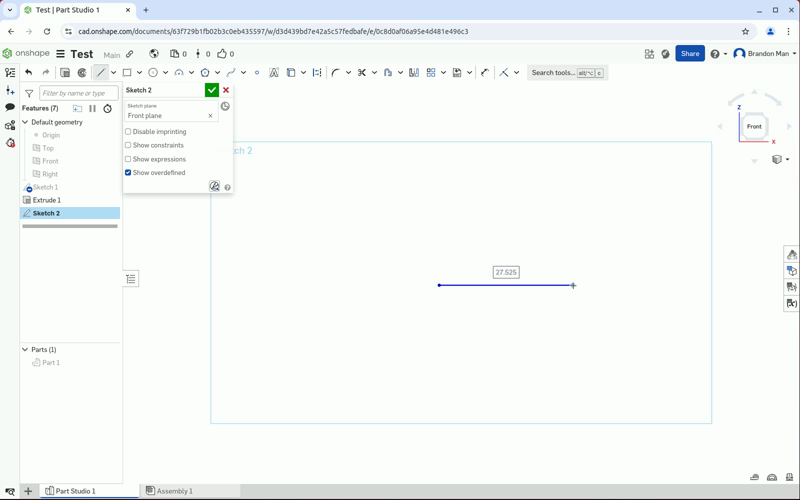
mouse_move(589, 285)
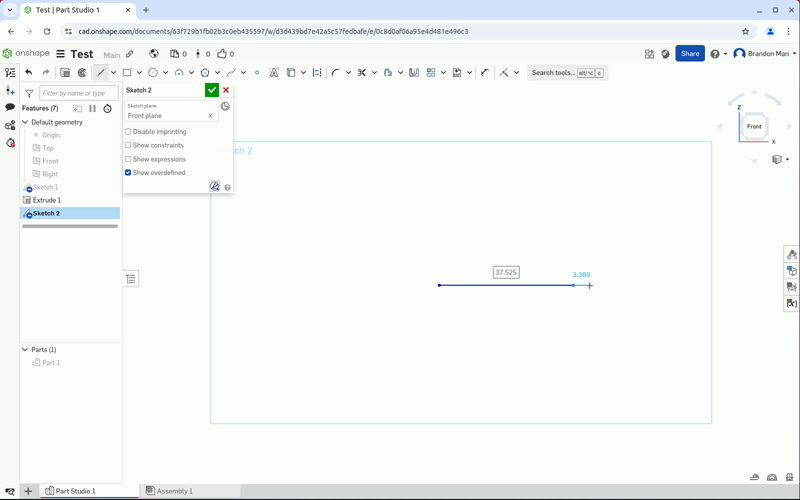
mouse_move(573, 282)
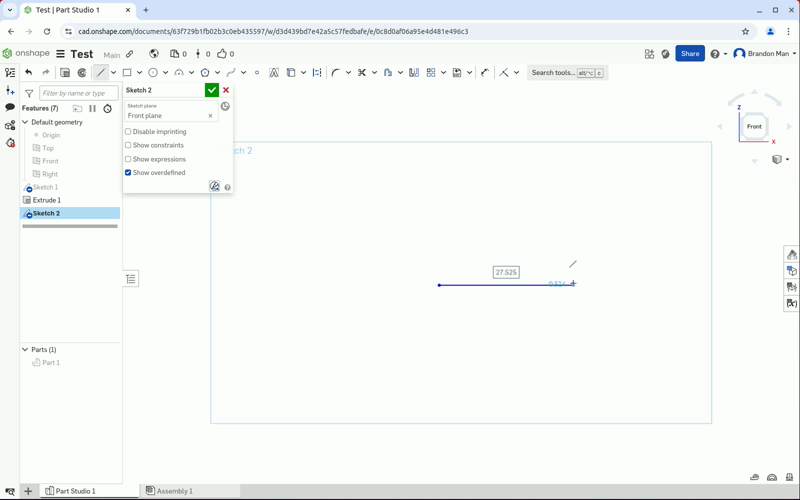
scroll(6)
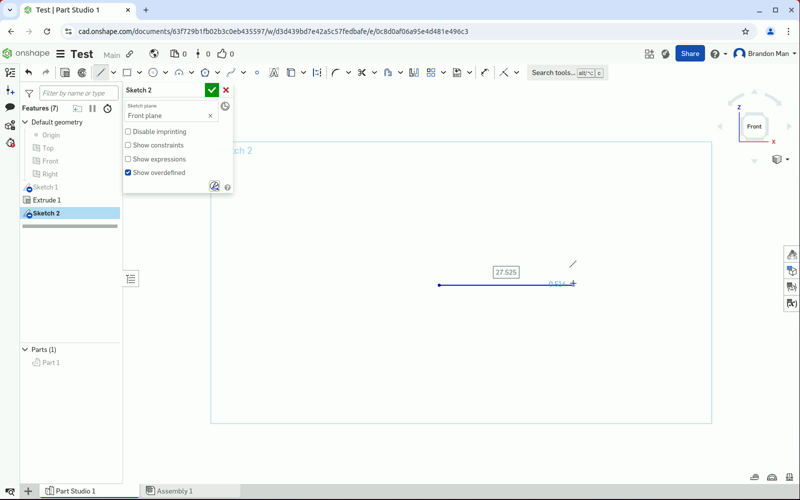
scroll(6)
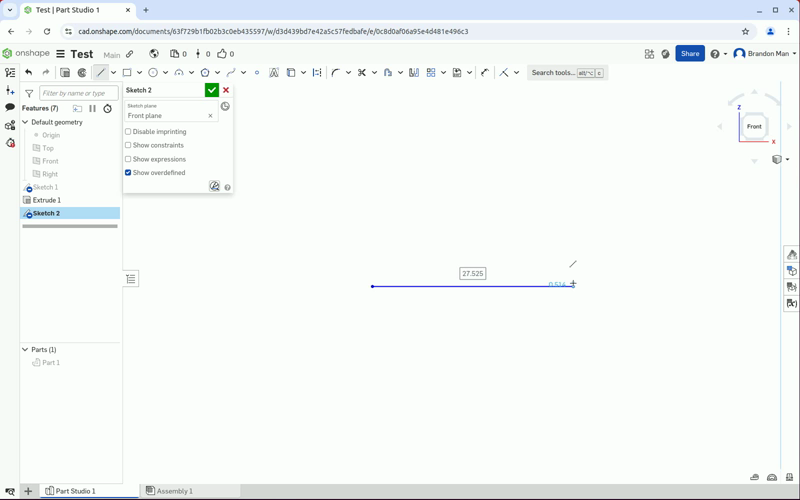
scroll(6)
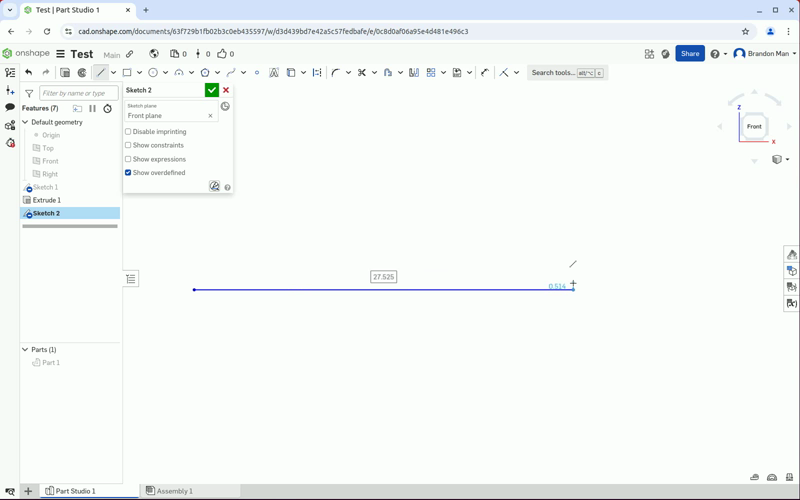
scroll(6)
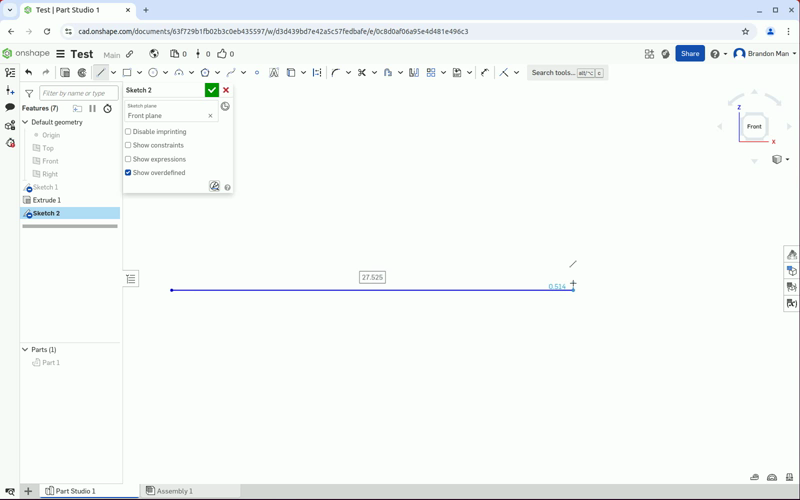
scroll(6)
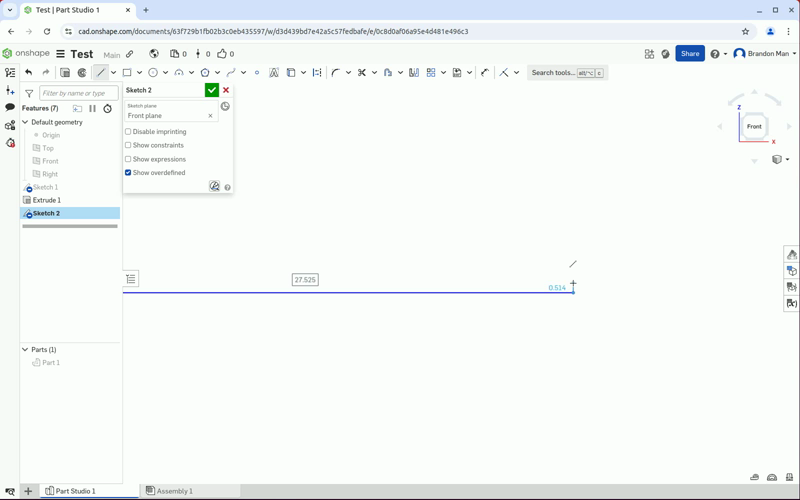
scroll(6)
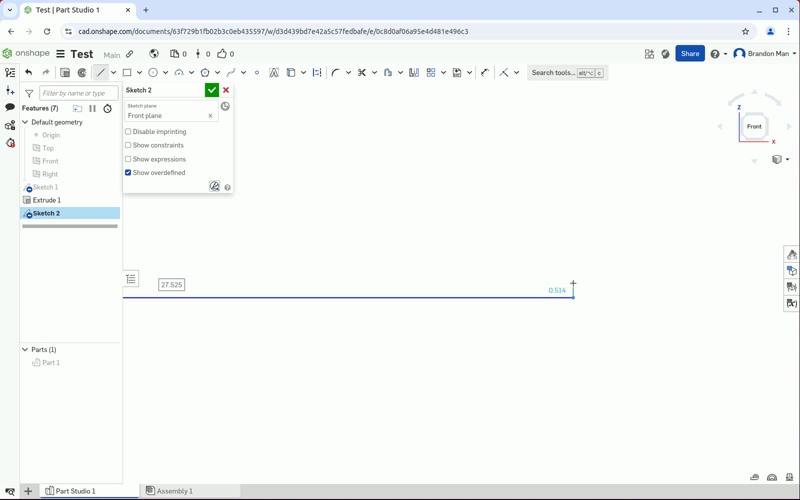
scroll(6)
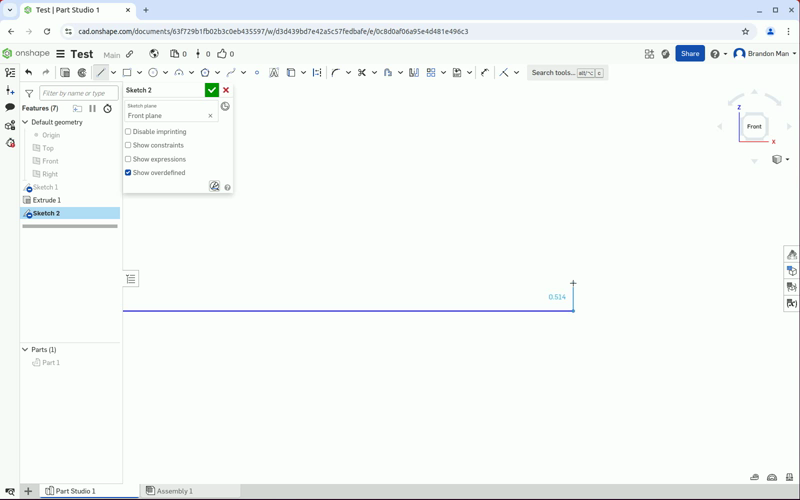
click(573, 282)
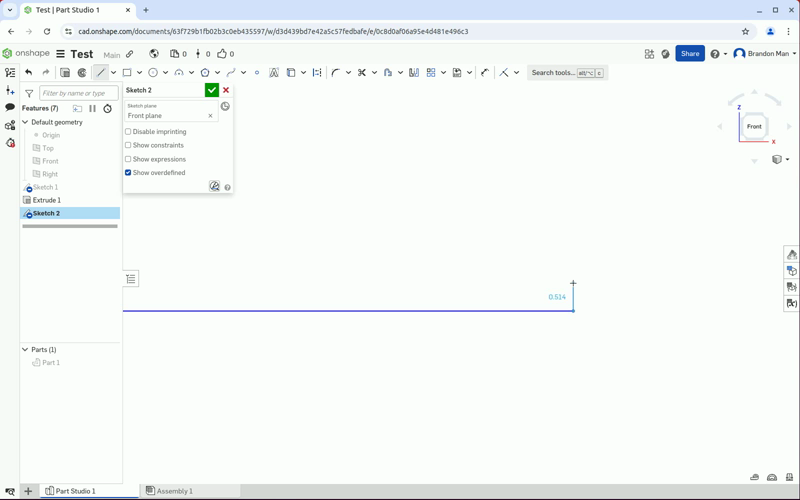
scroll(-6)
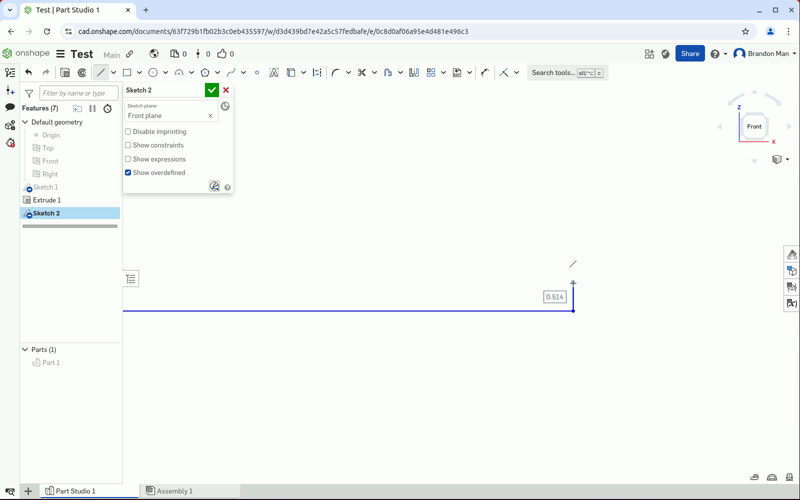
scroll(-6)
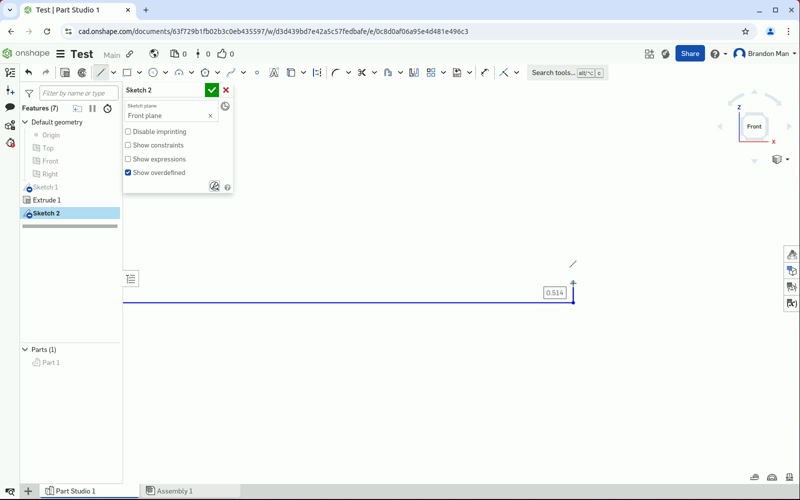
scroll(-6)
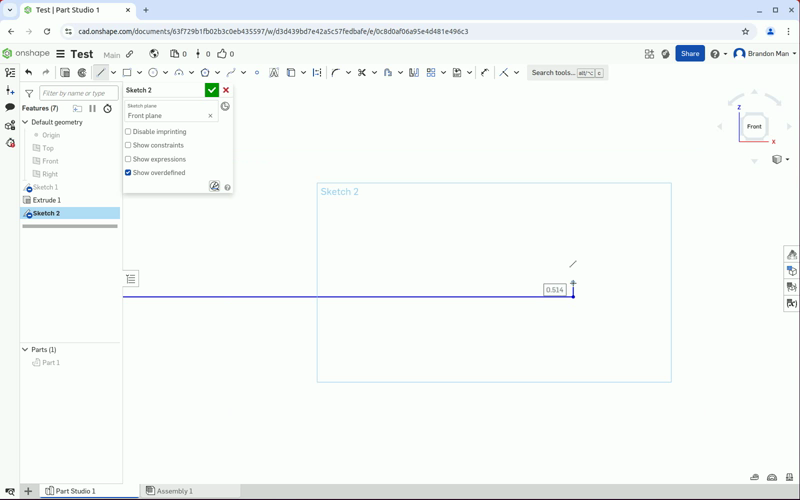
scroll(-6)
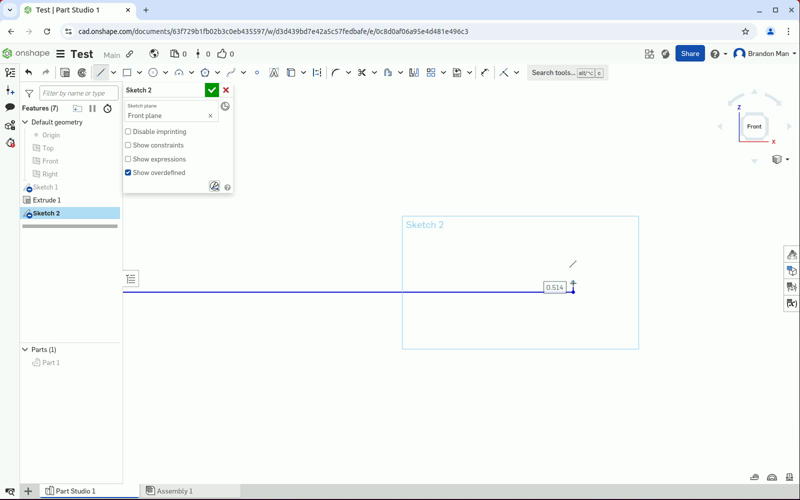
scroll(-6)
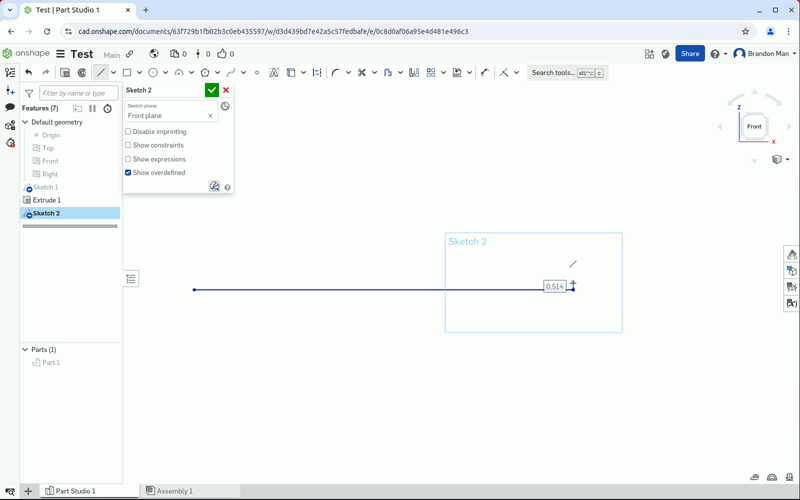
scroll(-6)
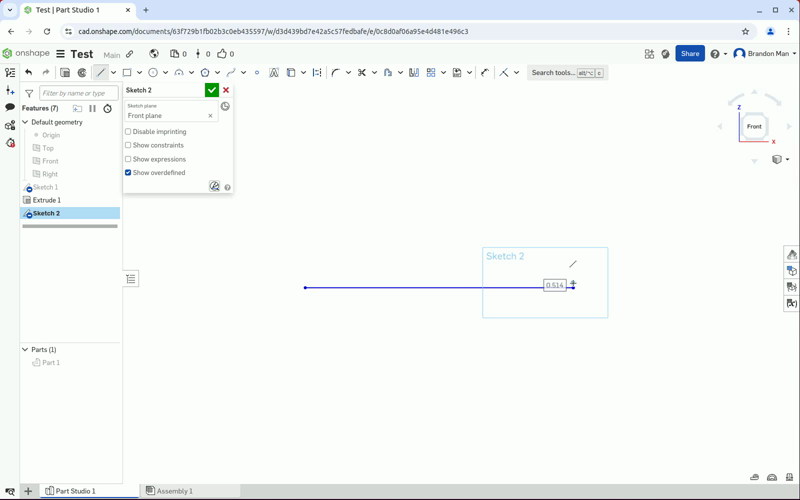
scroll(-6)
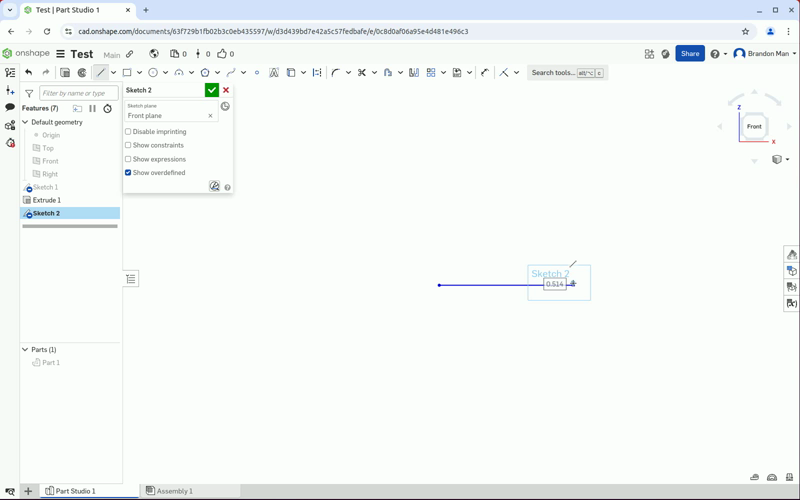
key_up(shift)
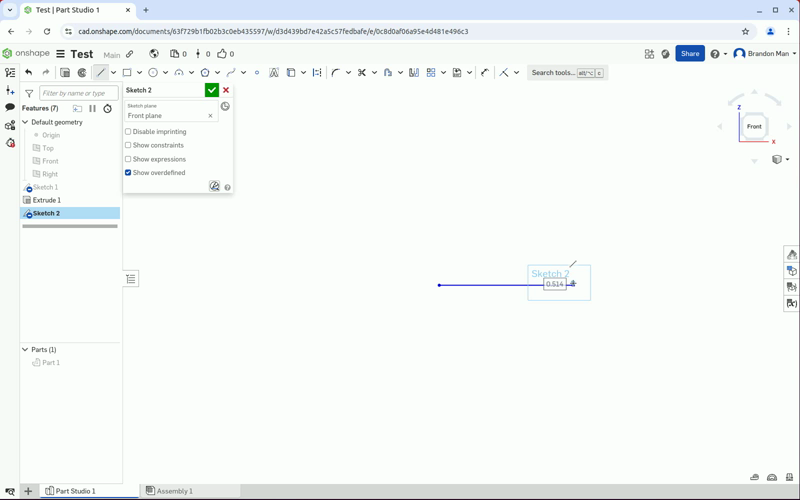
key_down(shift)
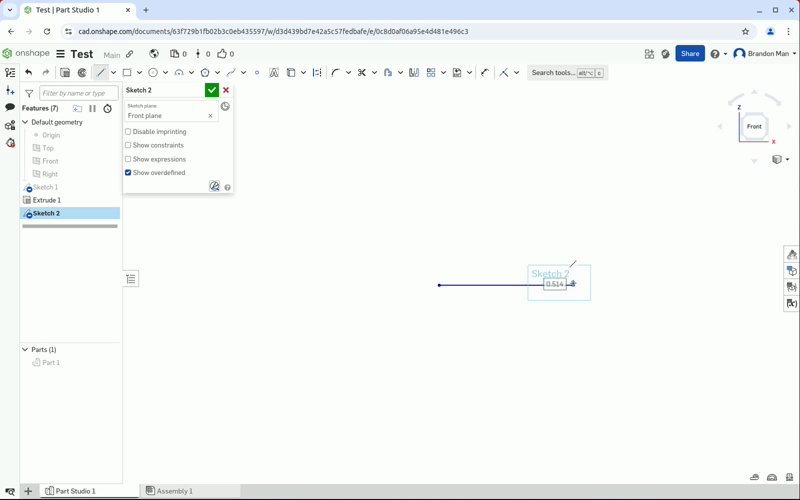
mouse_move(439, 282)
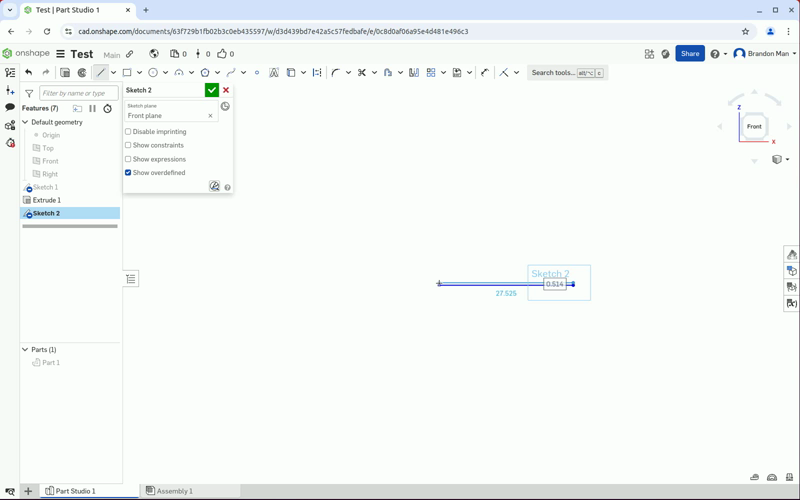
scroll(6)
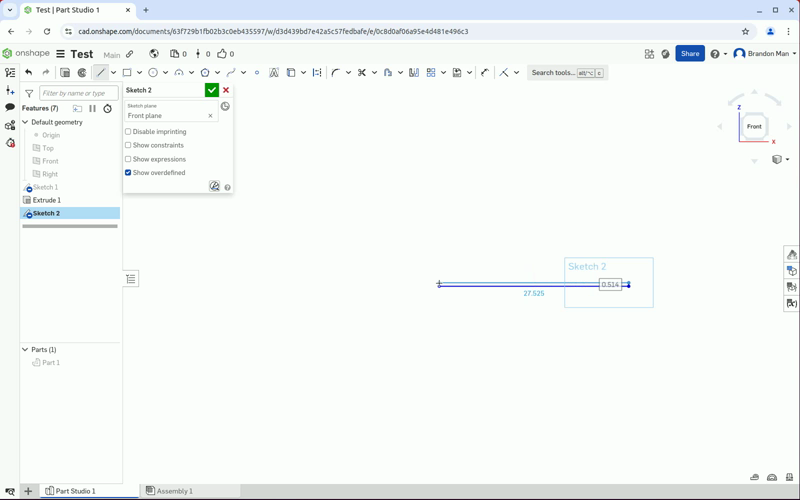
scroll(6)
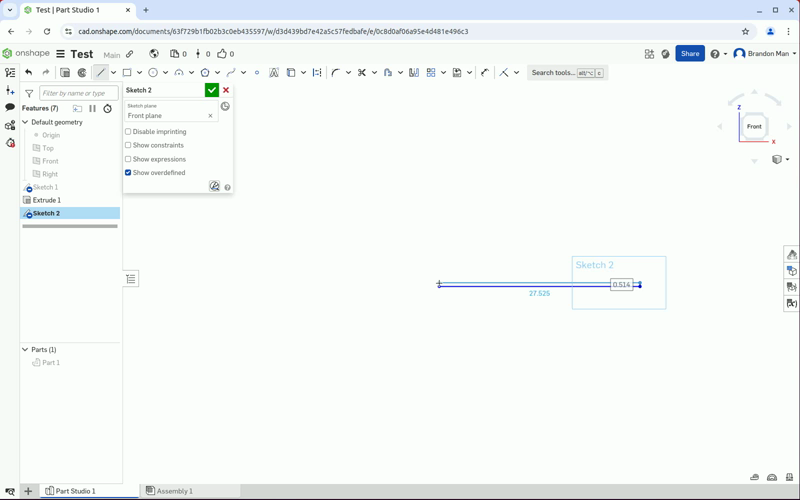
scroll(6)
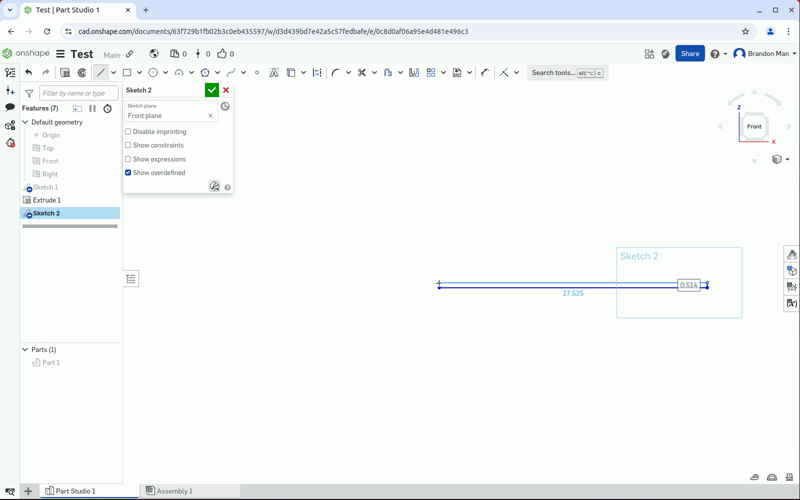
scroll(6)
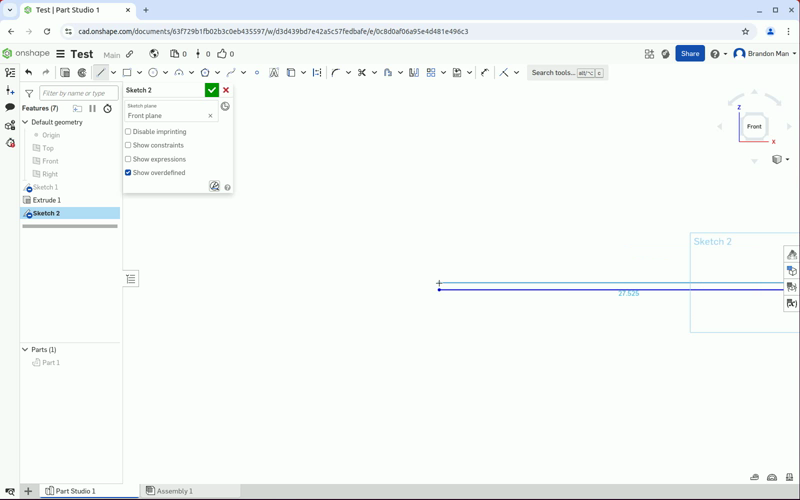
scroll(6)
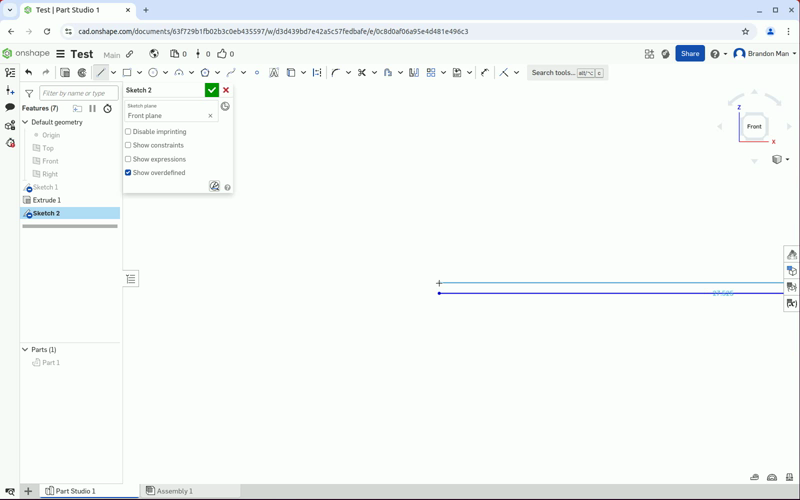
scroll(6)
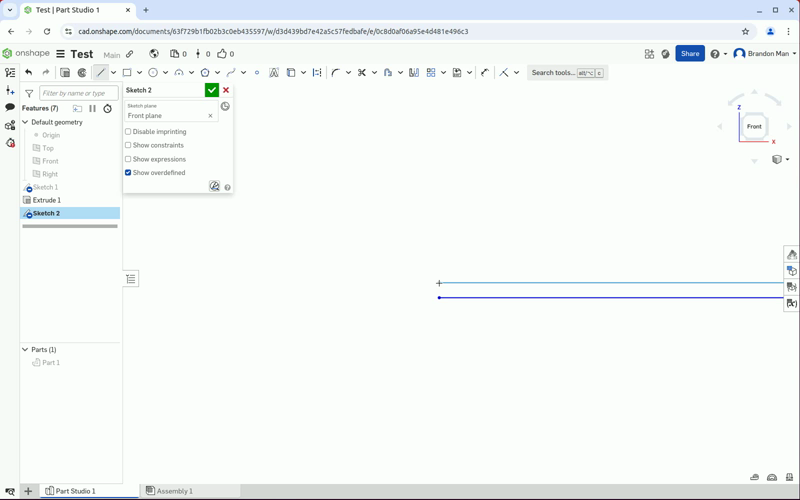
scroll(6)
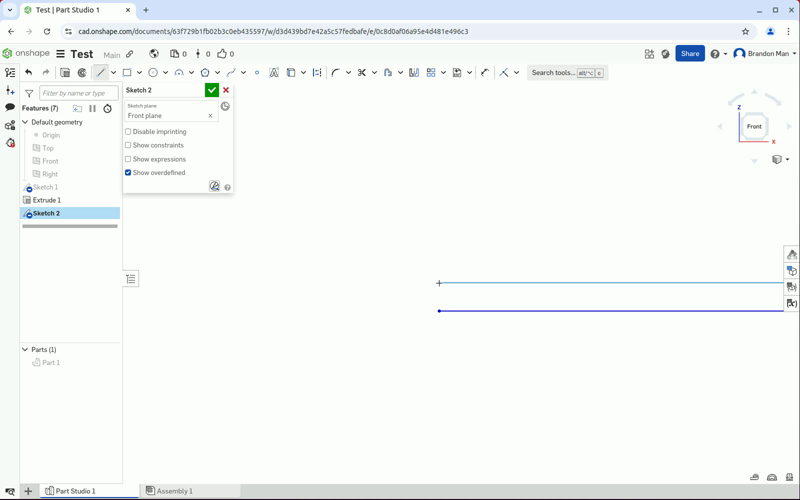
click(439, 282)
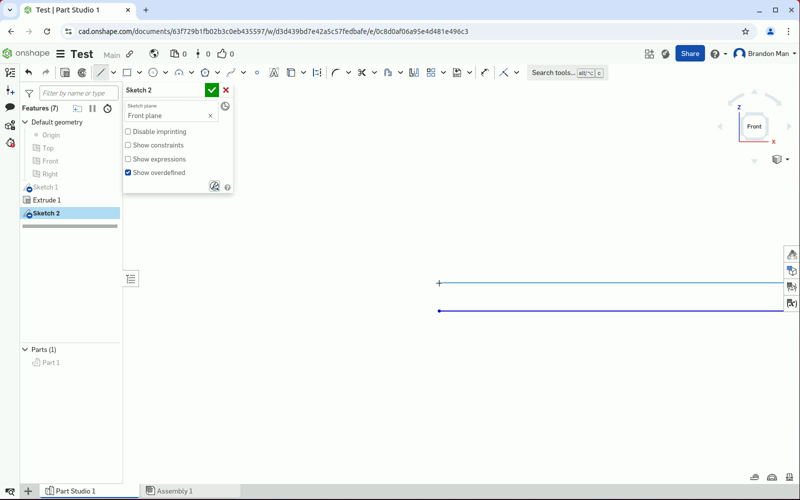
scroll(-6)
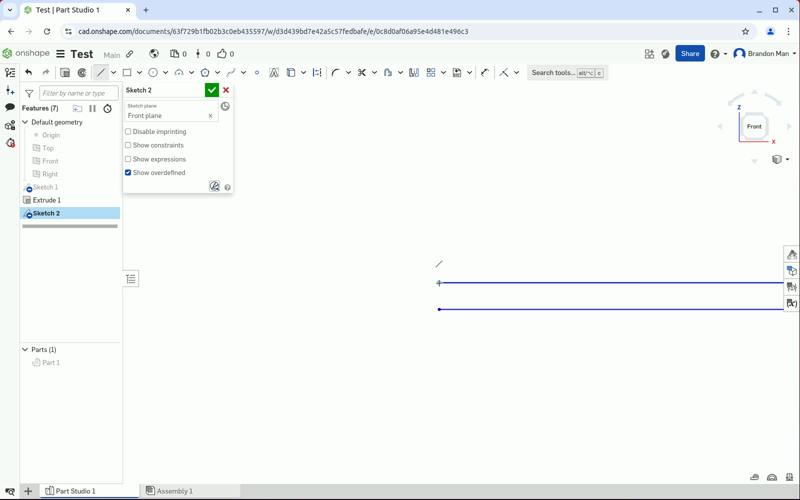
scroll(-6)
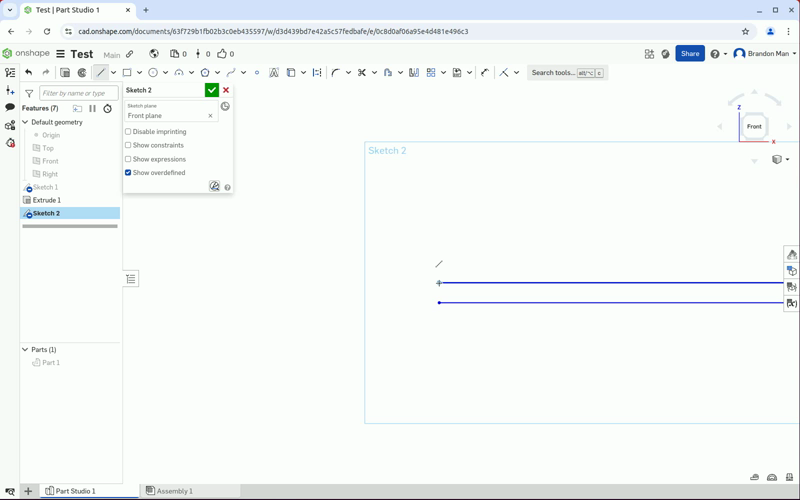
scroll(-6)
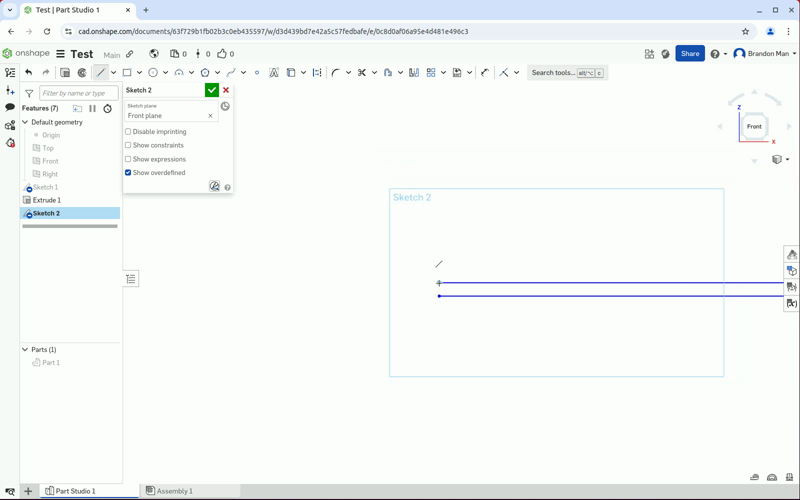
scroll(-6)
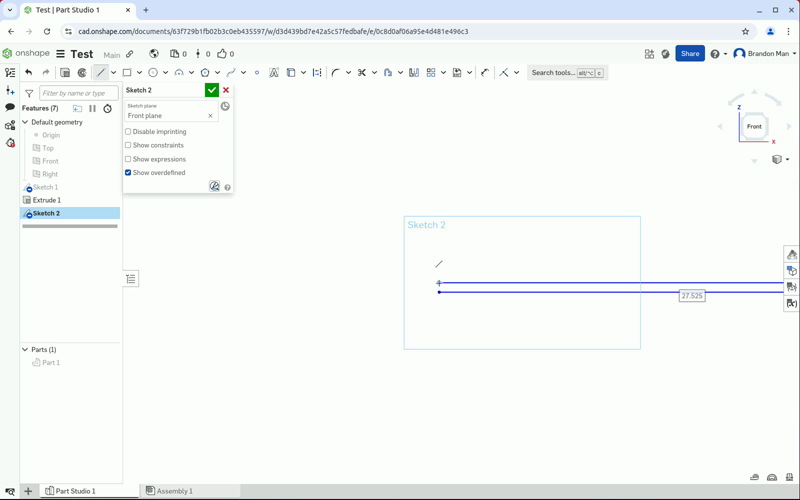
scroll(-6)
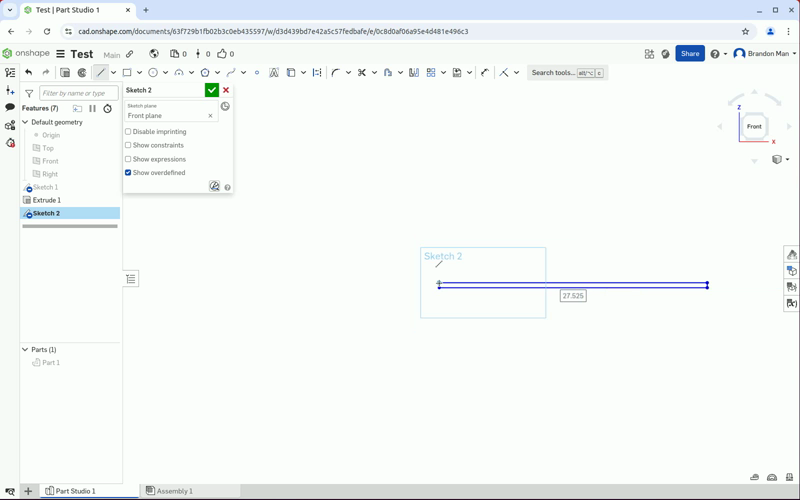
scroll(-6)
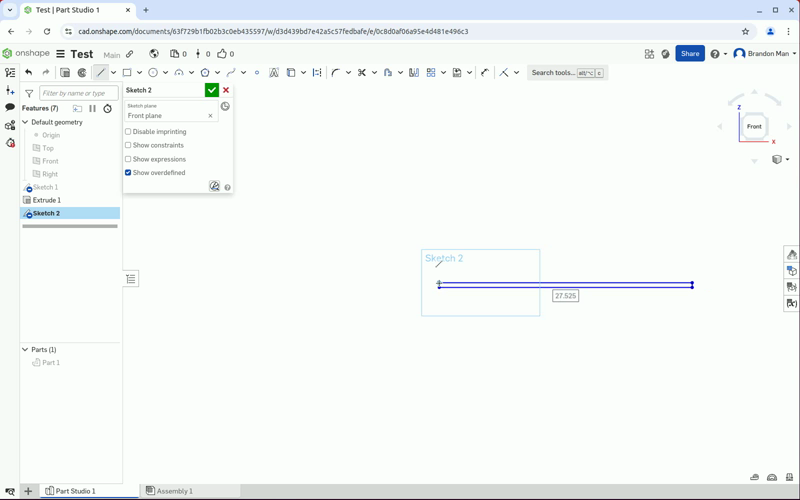
scroll(-6)
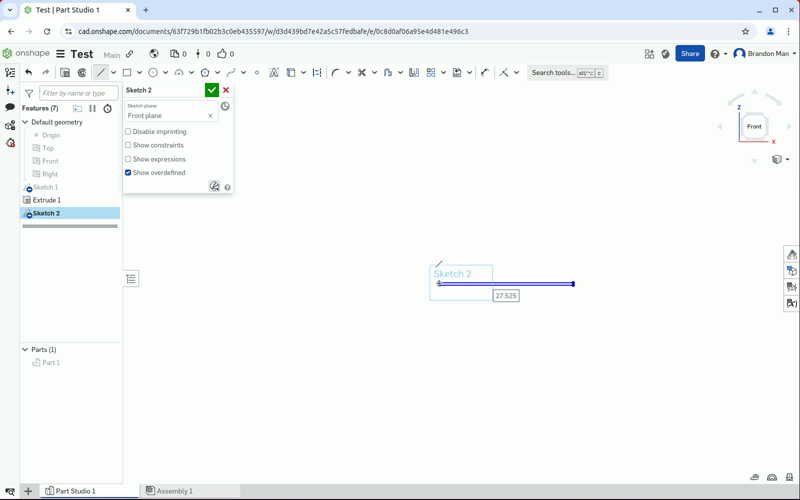
key_up(shift)
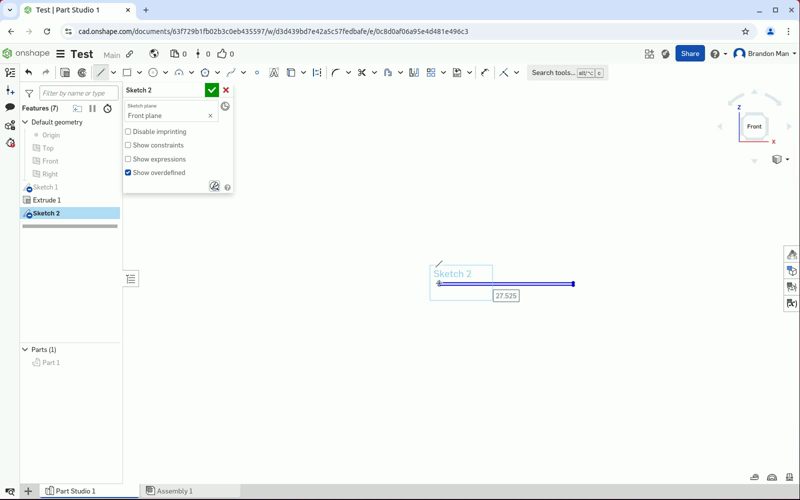
mouse_move(469, 282)
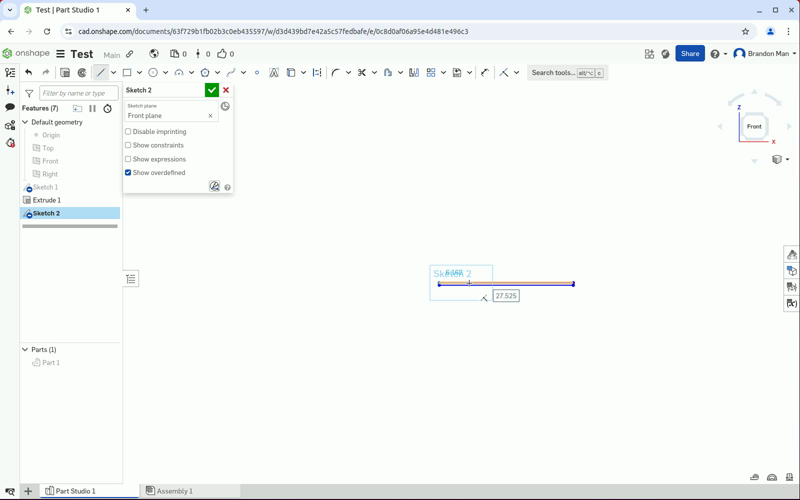
key_down(shift)
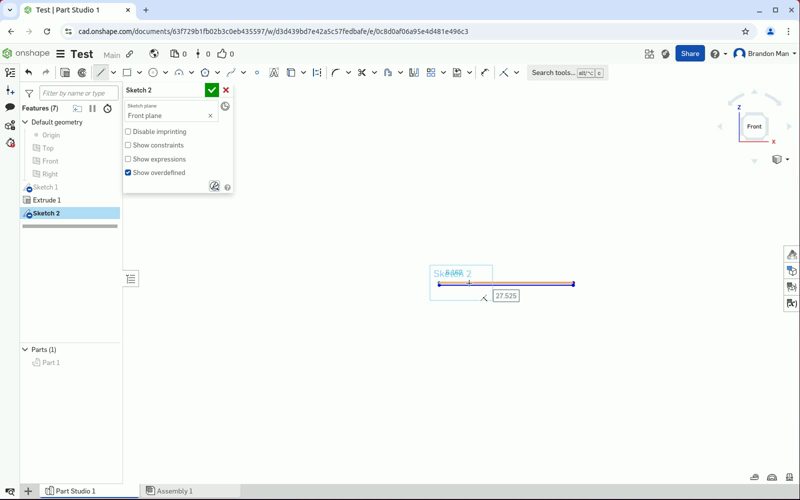
mouse_move(439, 285)
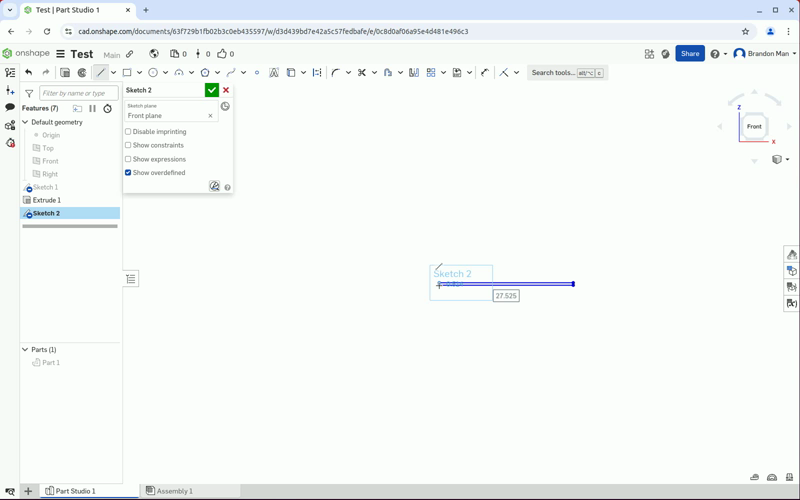
scroll(6)
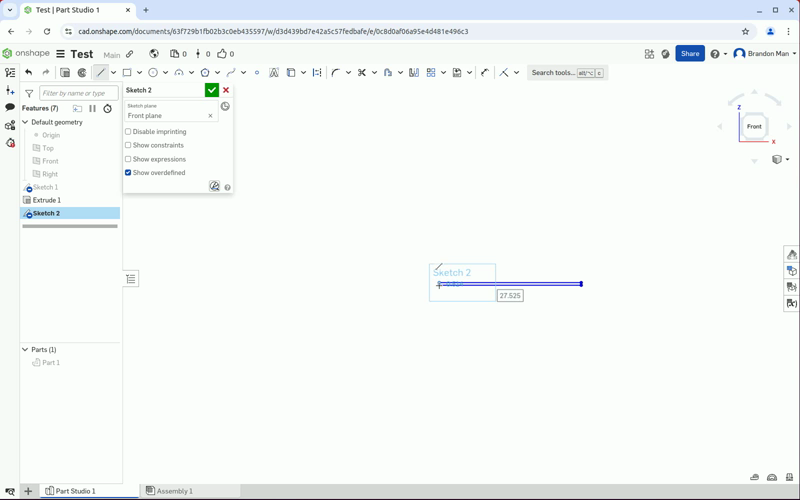
scroll(6)
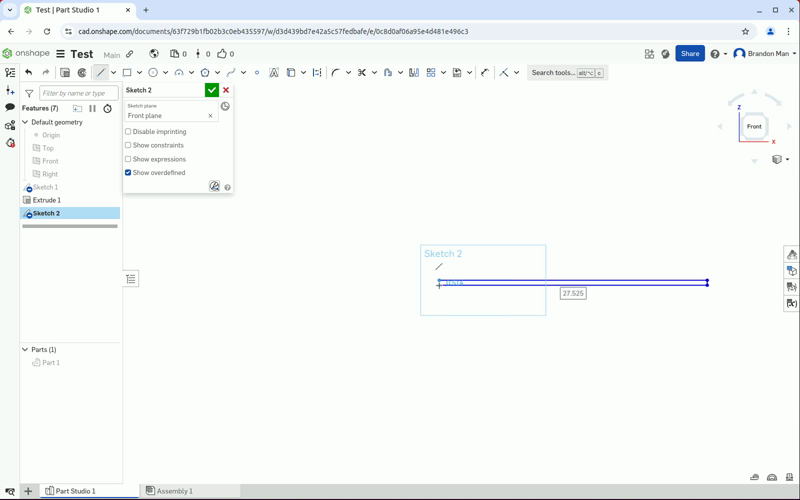
scroll(6)
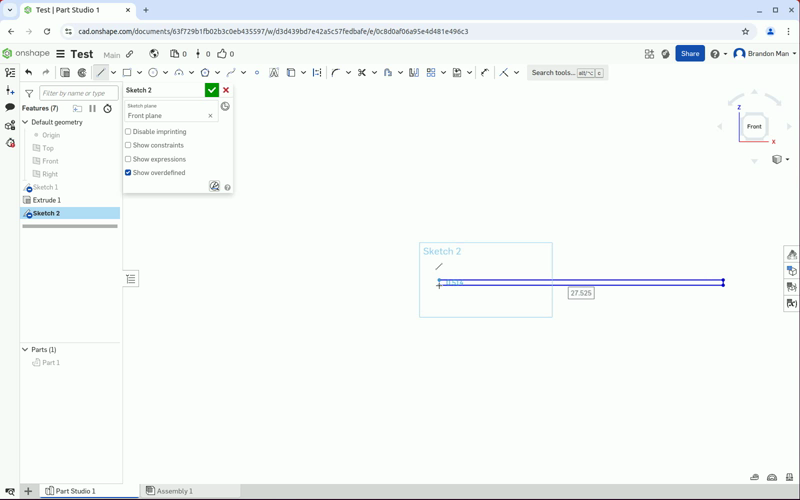
scroll(6)
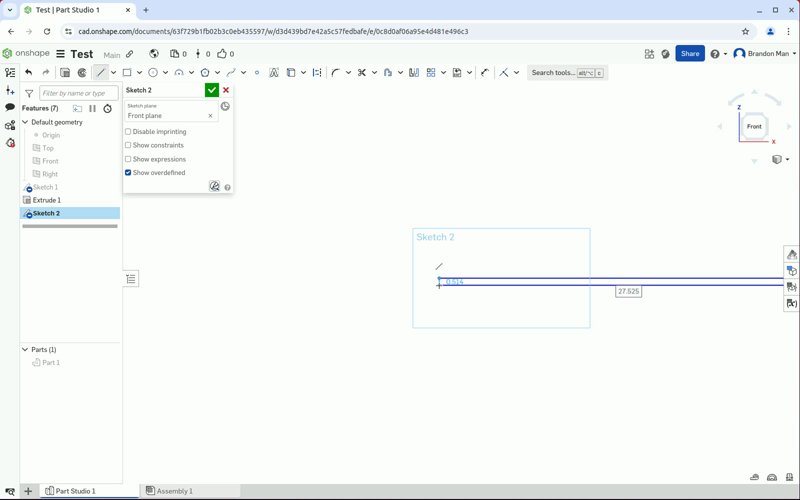
scroll(6)
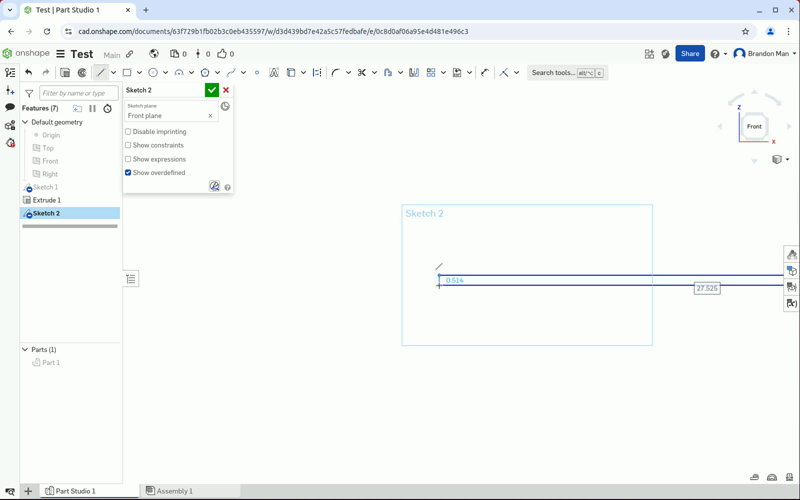
scroll(6)
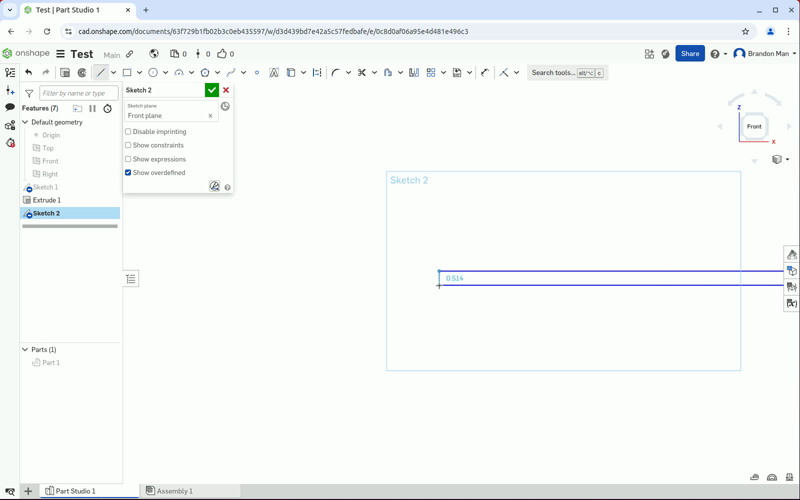
scroll(6)
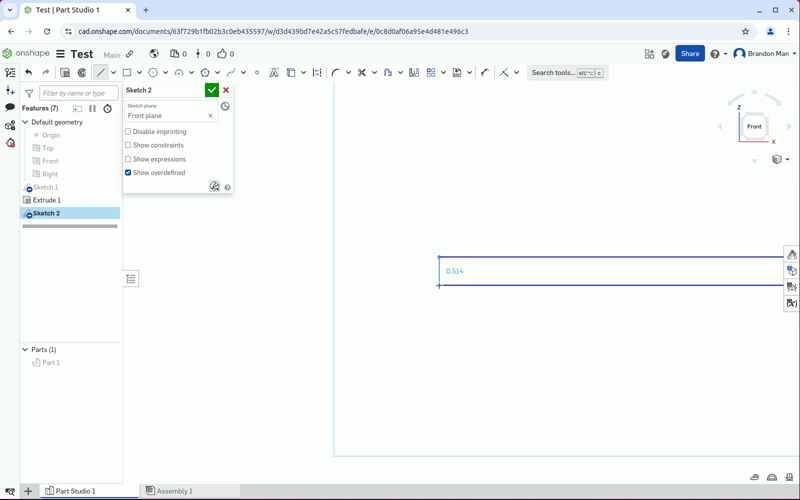
key_up(shift)
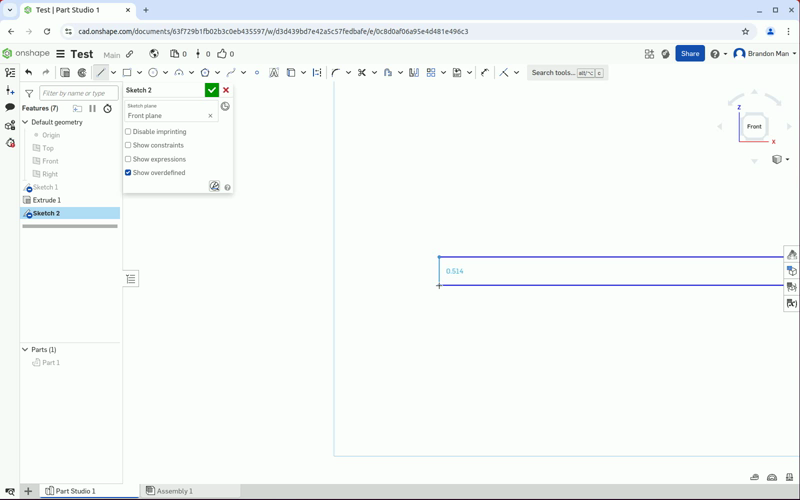
click(439, 285)
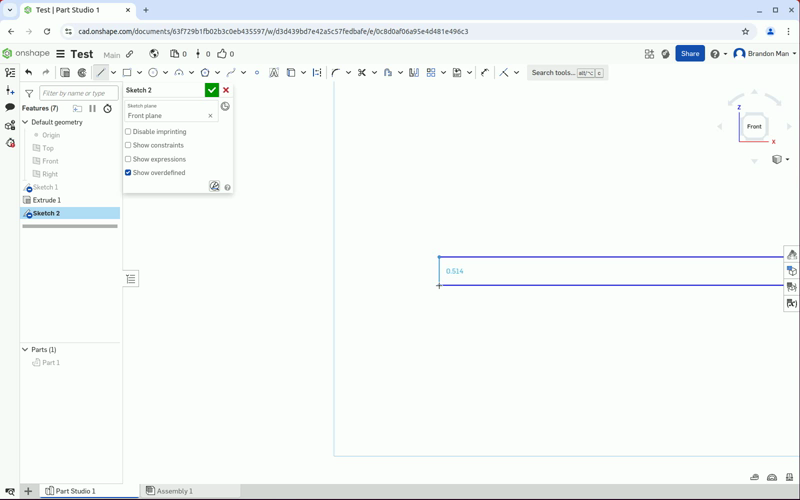
scroll(-6)
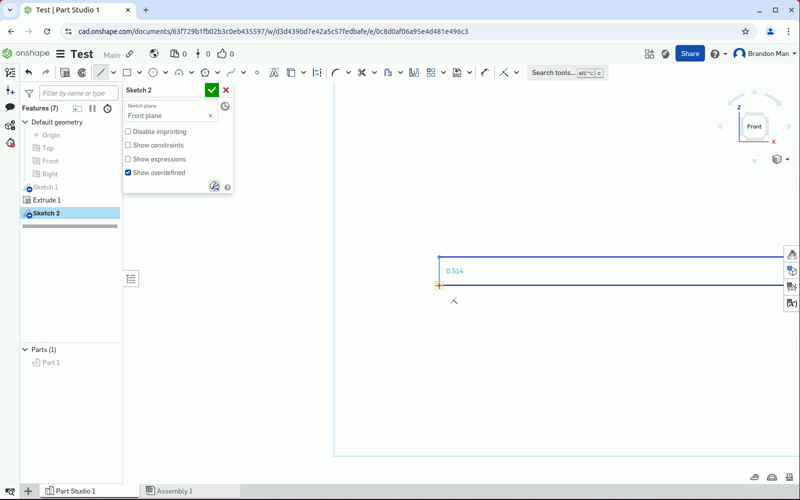
scroll(-6)
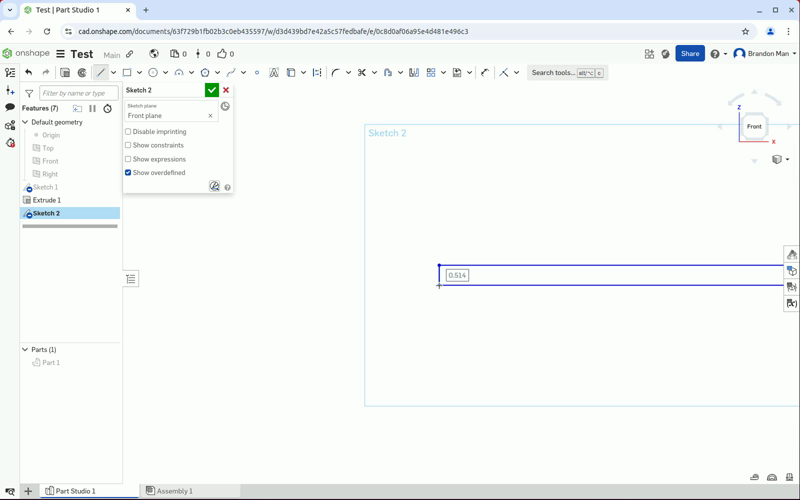
scroll(-6)
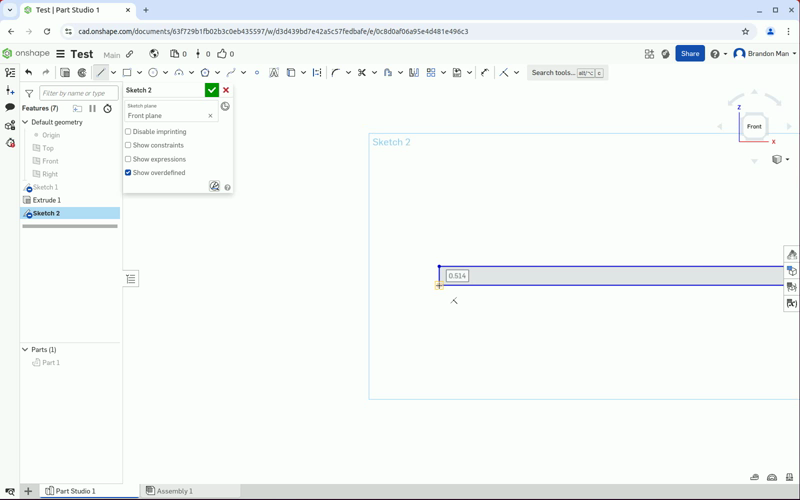
scroll(-6)
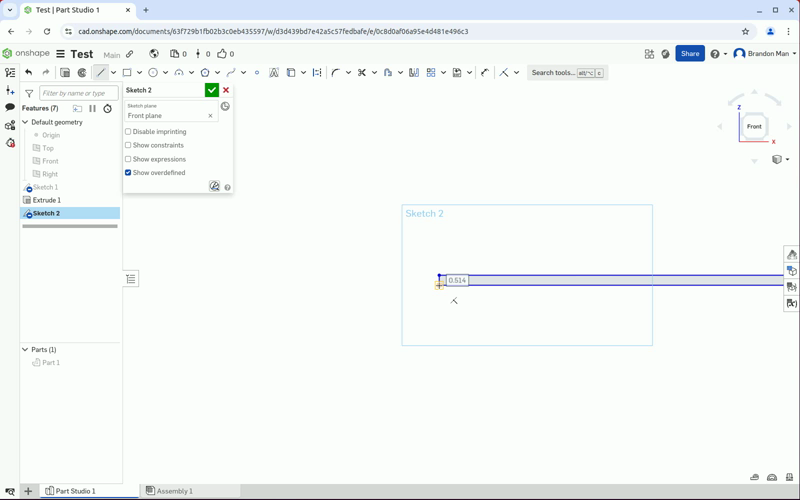
scroll(-6)
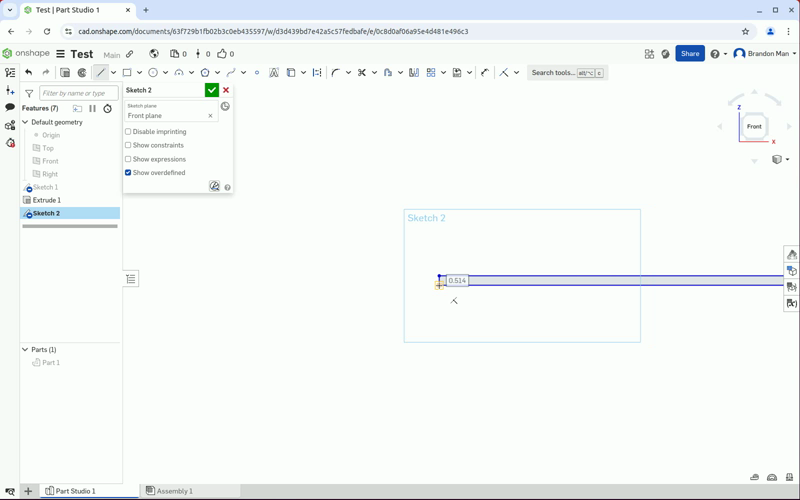
scroll(-6)
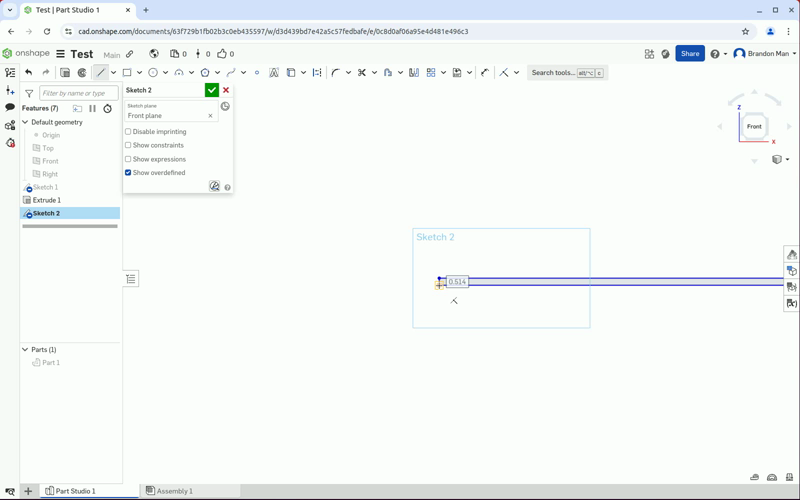
scroll(-6)
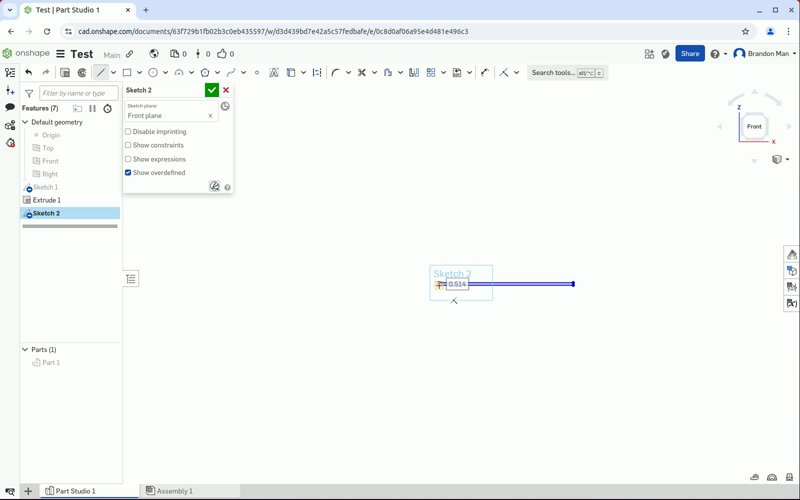
key(esc)
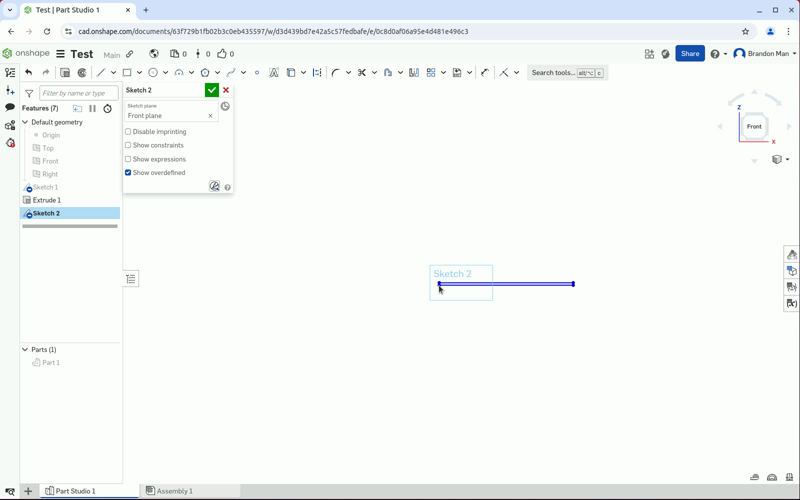
mouse_move(537, 284)
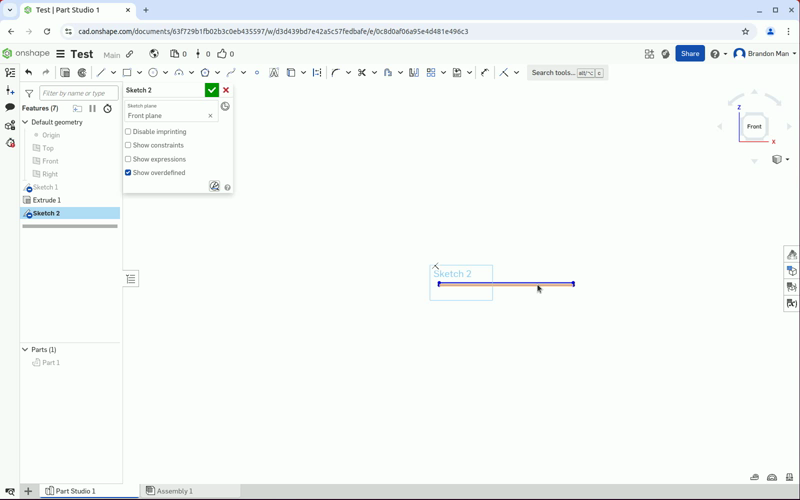
scroll(6)
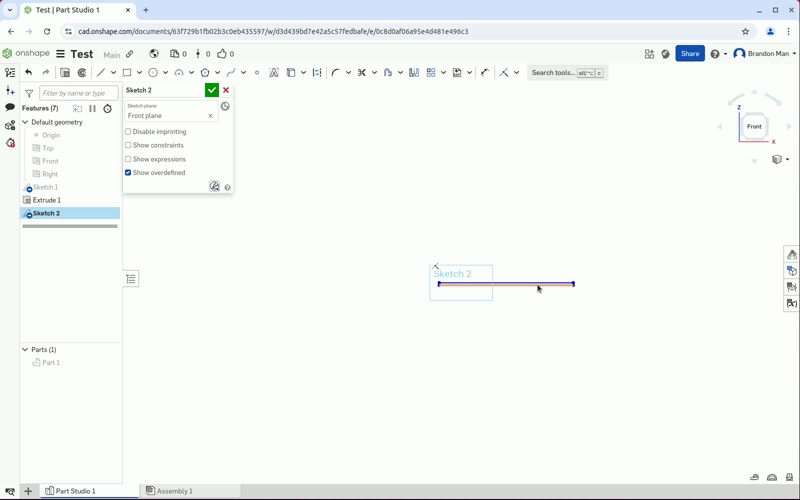
scroll(6)
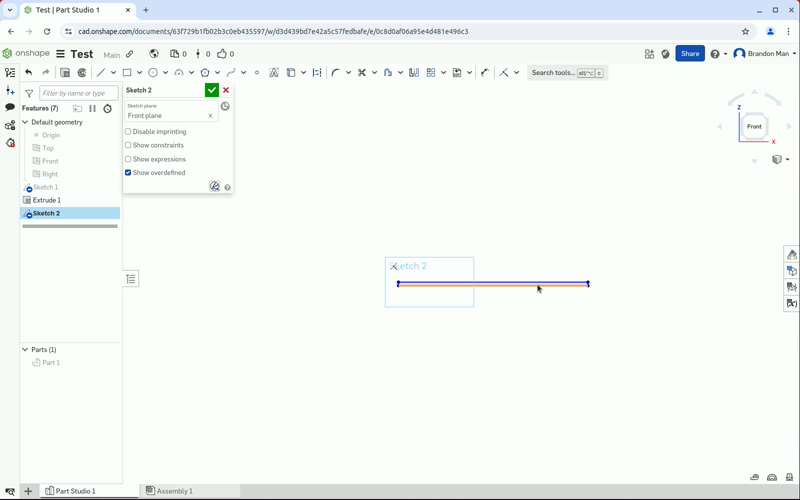
scroll(6)
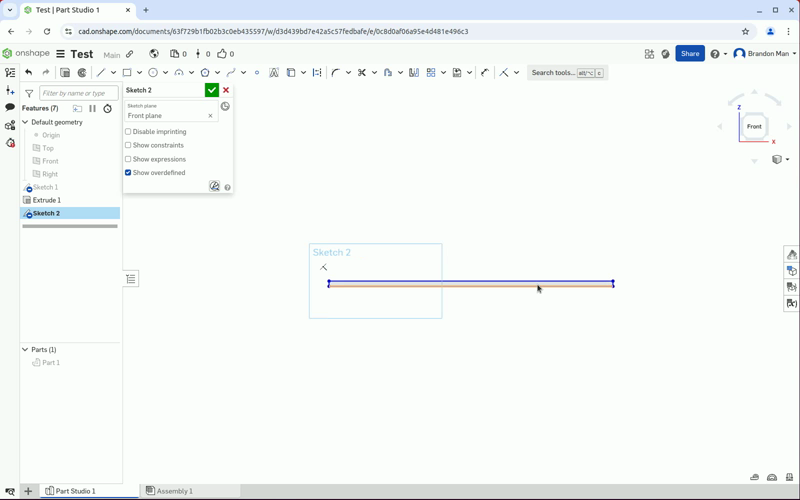
scroll(6)
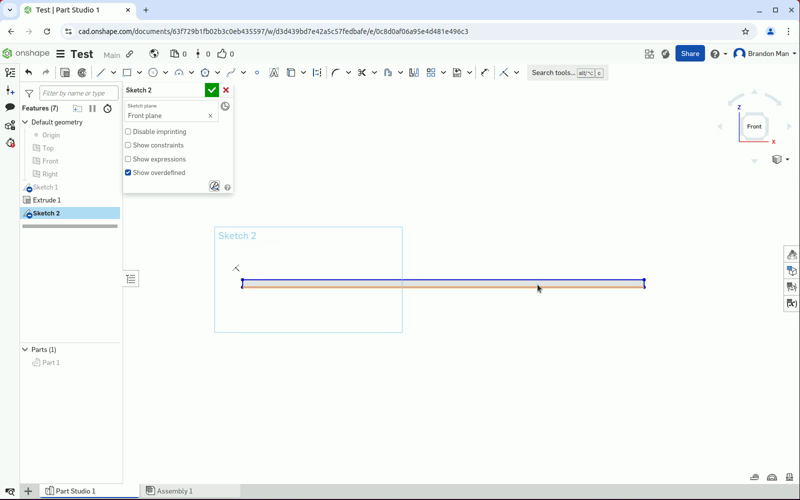
scroll(6)
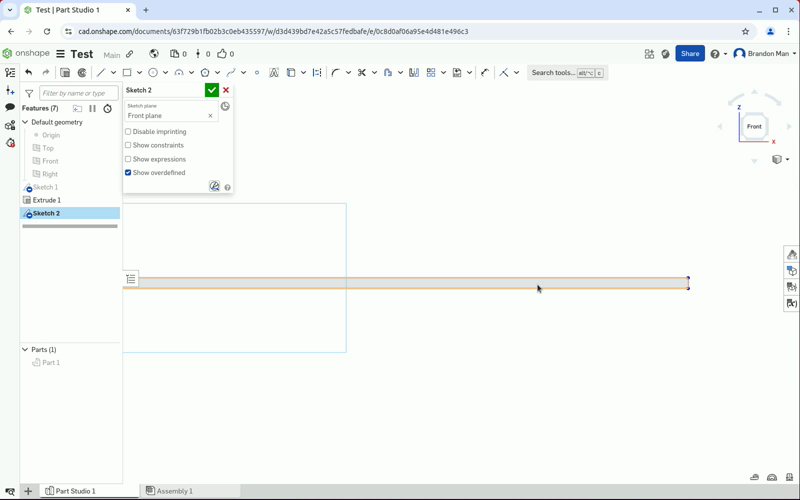
scroll(6)
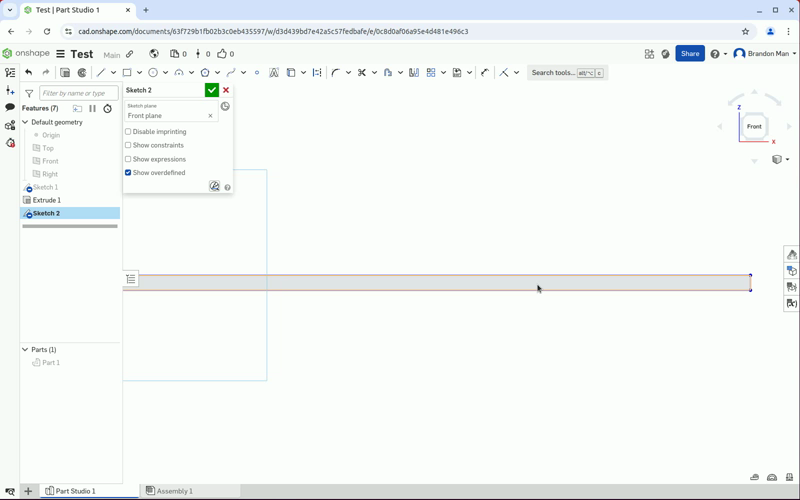
scroll(6)
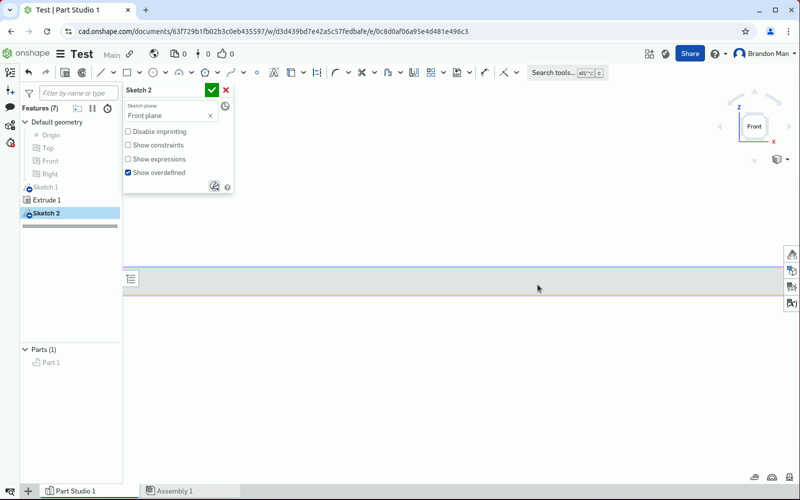
click(537, 284)
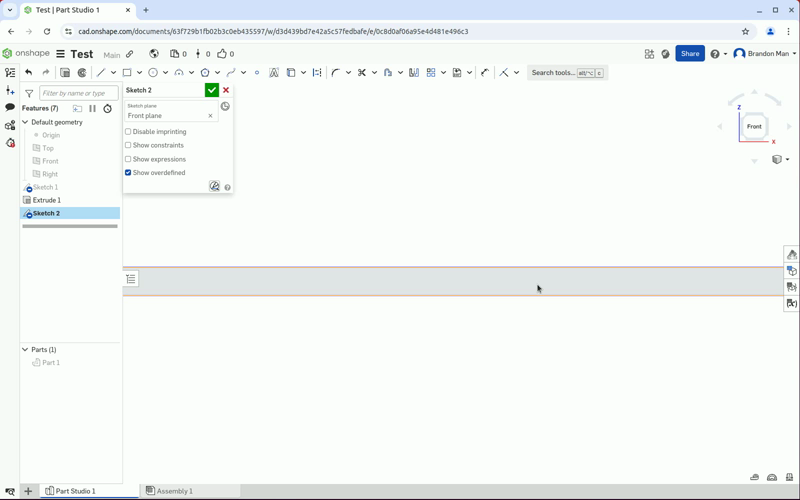
scroll(-6)
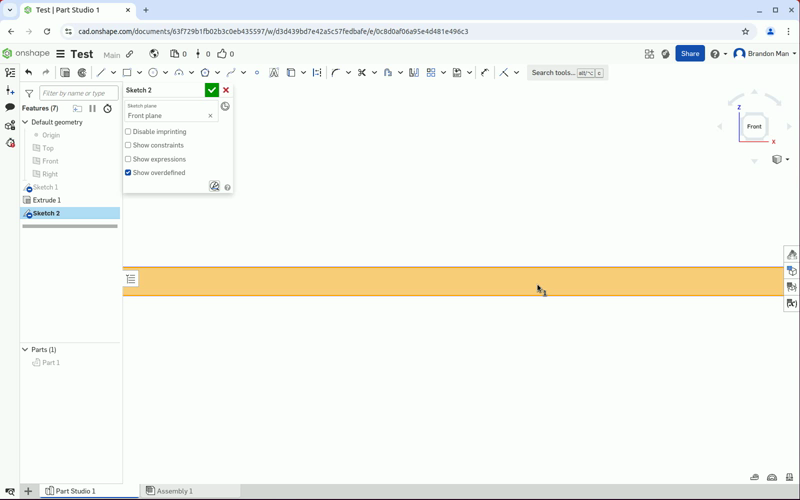
scroll(-6)
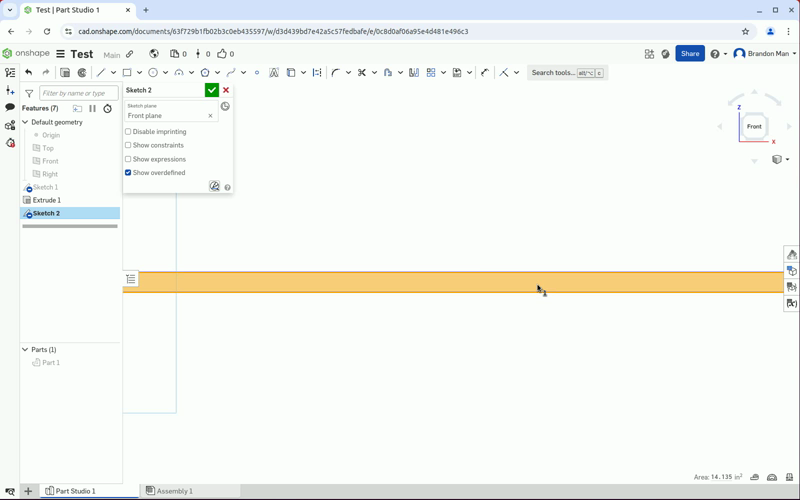
scroll(-6)
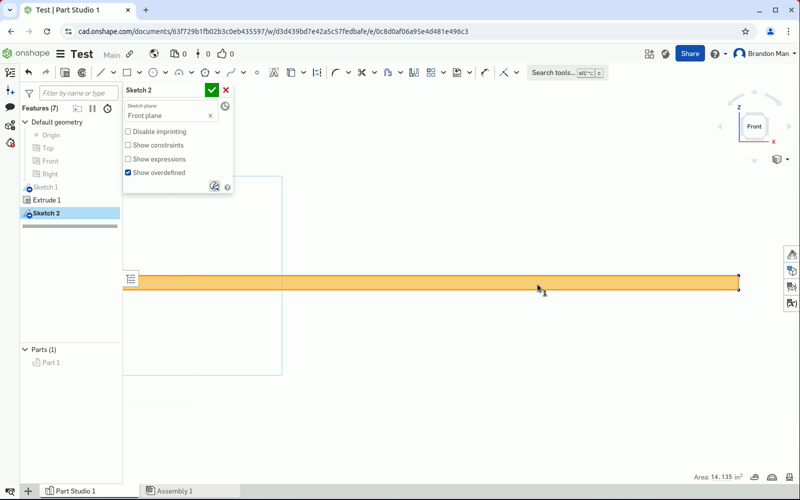
scroll(-6)
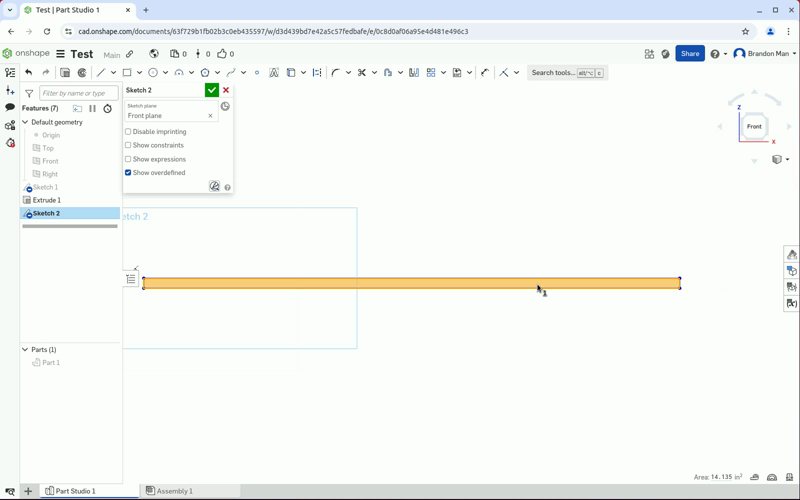
scroll(-6)
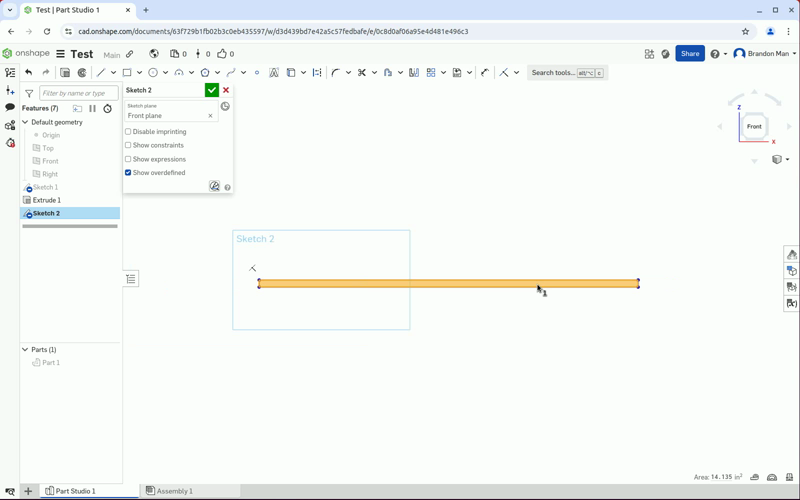
scroll(-6)
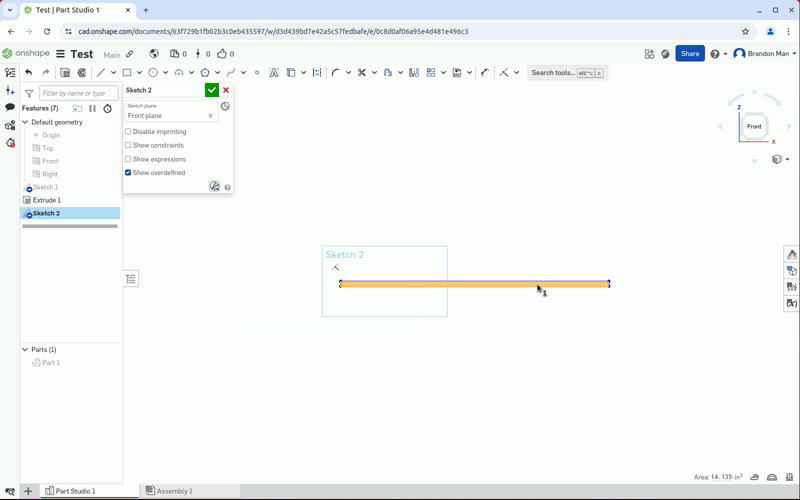
scroll(-6)
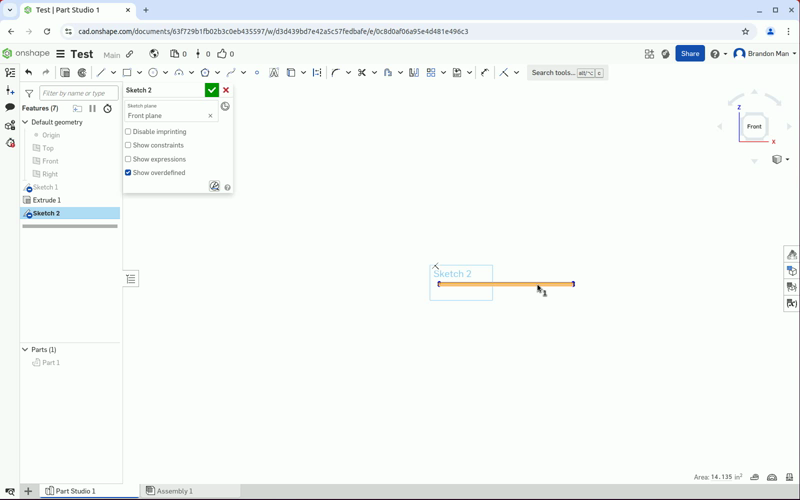
mouse_move(73, 352)
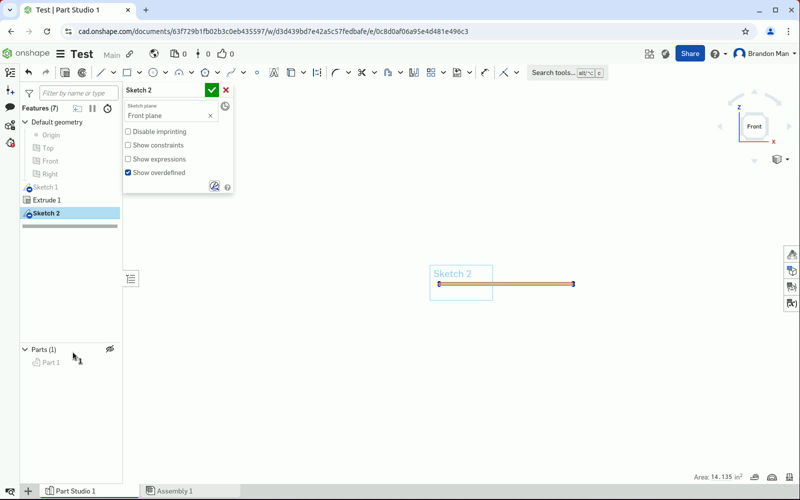
key(shift+y)
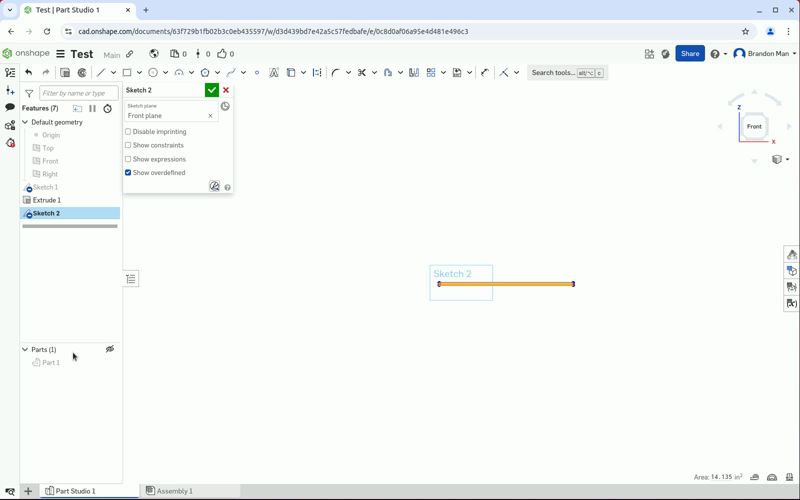
key(shift+e)
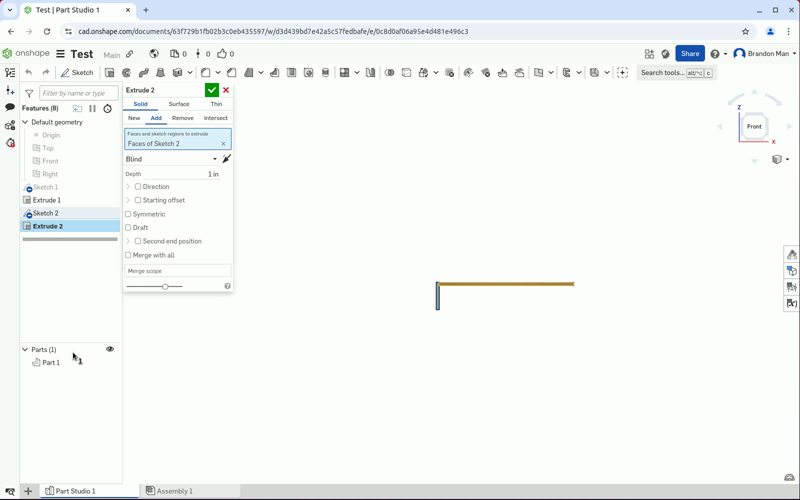
mouse_move(143, 106)
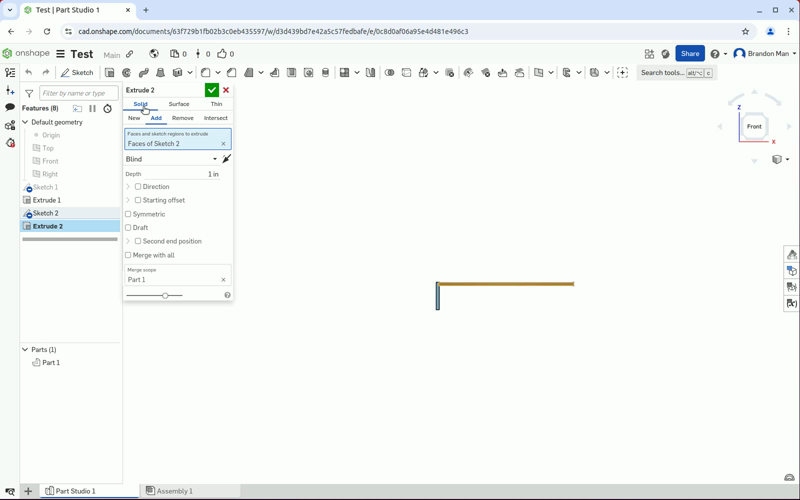
click(143, 106)
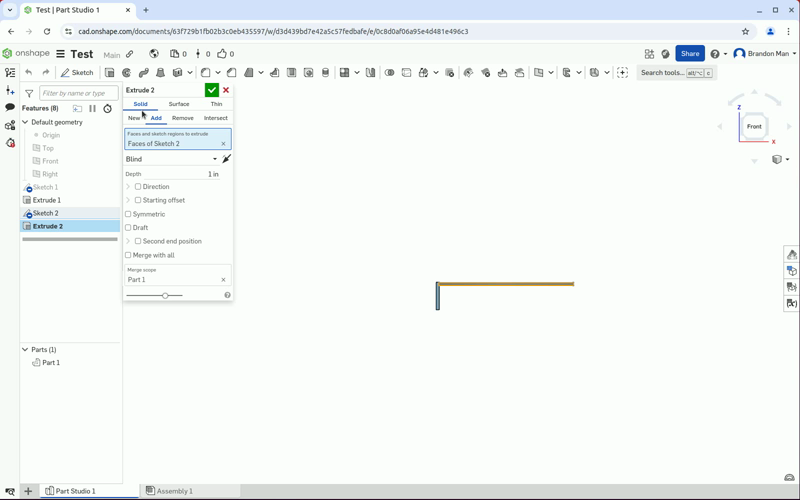
mouse_move(137, 120)
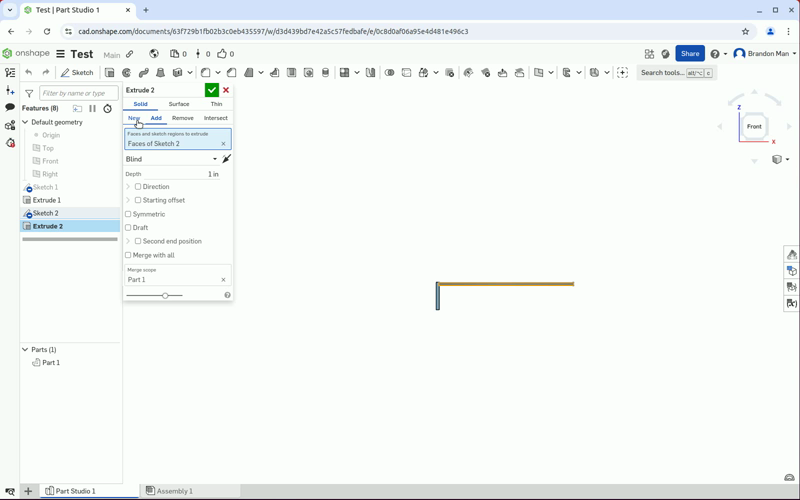
click(137, 120)
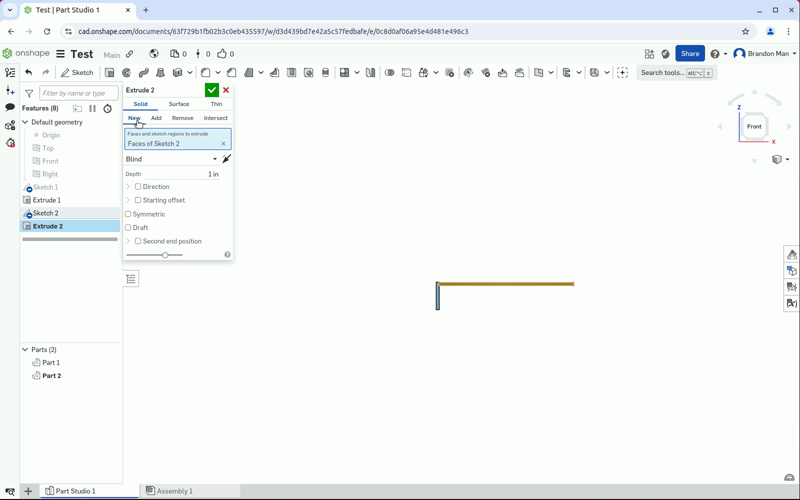
key(tab, 4)
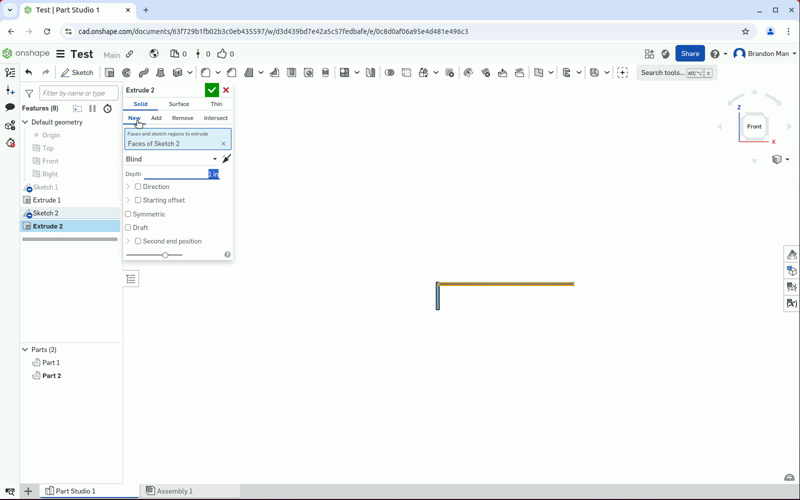
text(0.481)
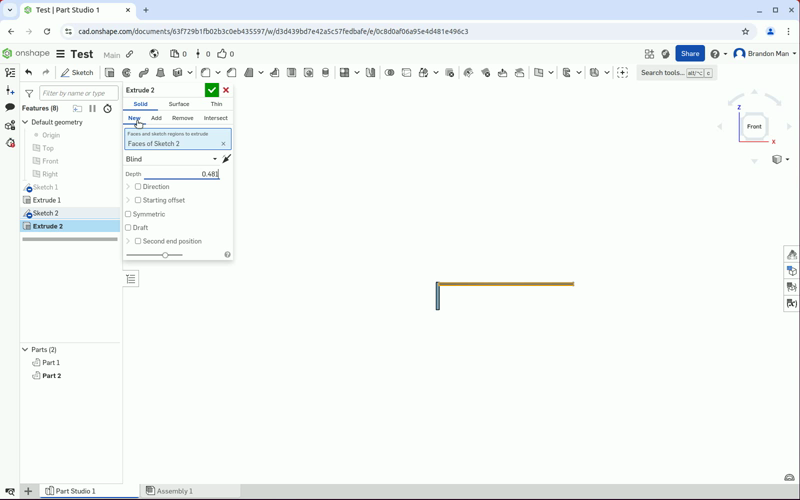
key(enter)
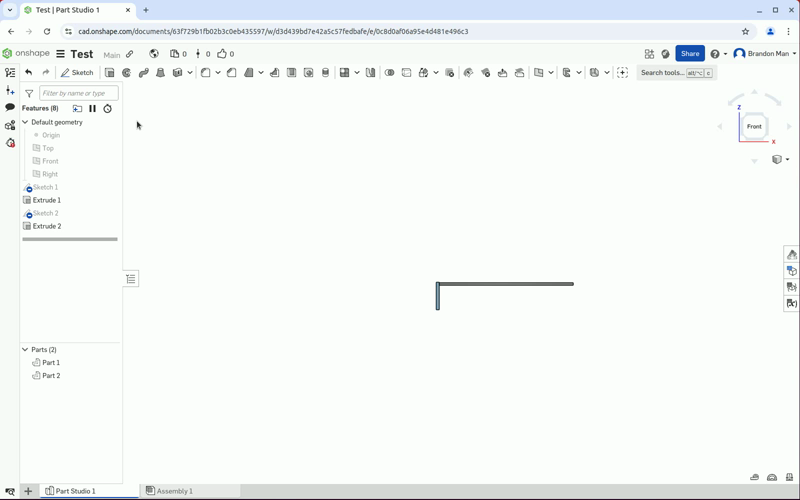
key(shift+h)
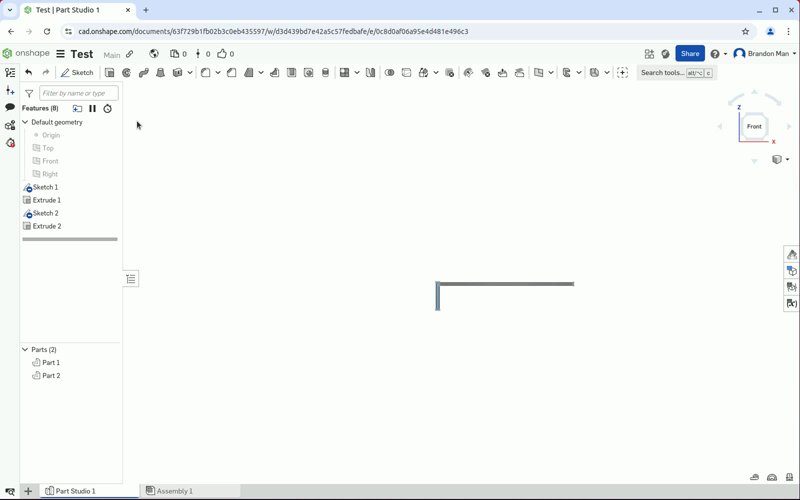
key(shift+h)
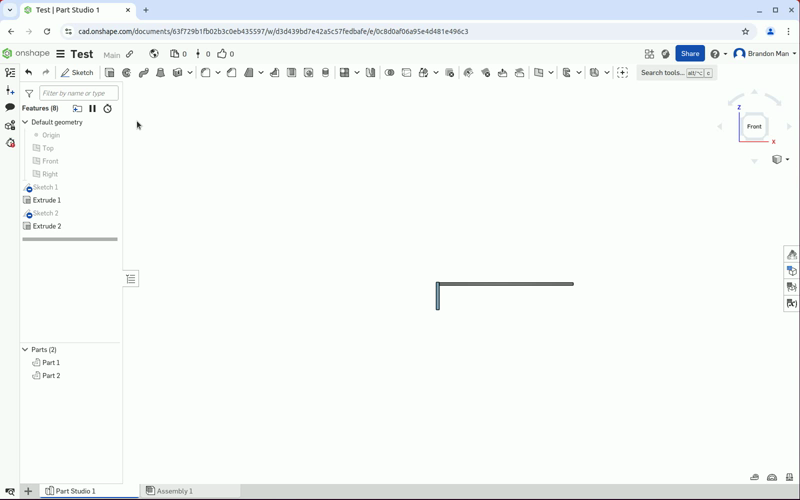
mouse_move(73, 189)
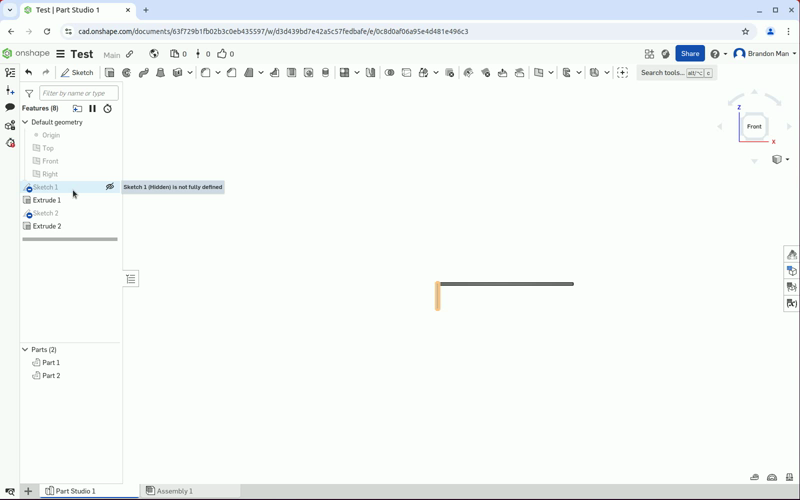
click(73, 189)
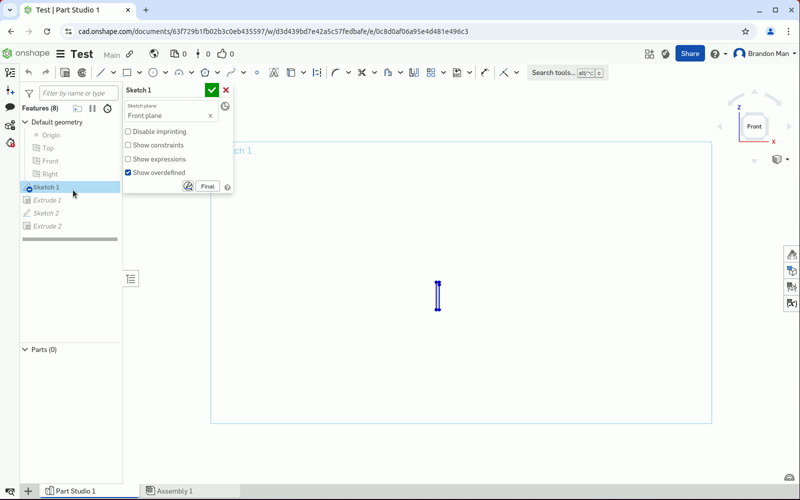
mouse_move(229, 92)
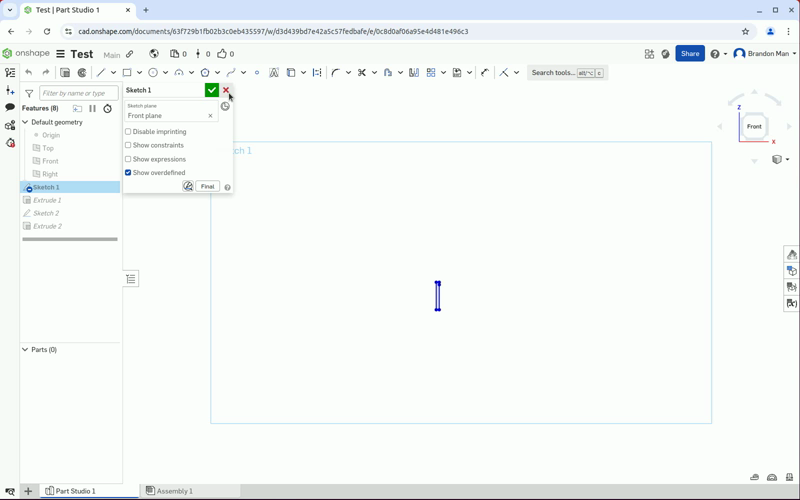
click(229, 92)
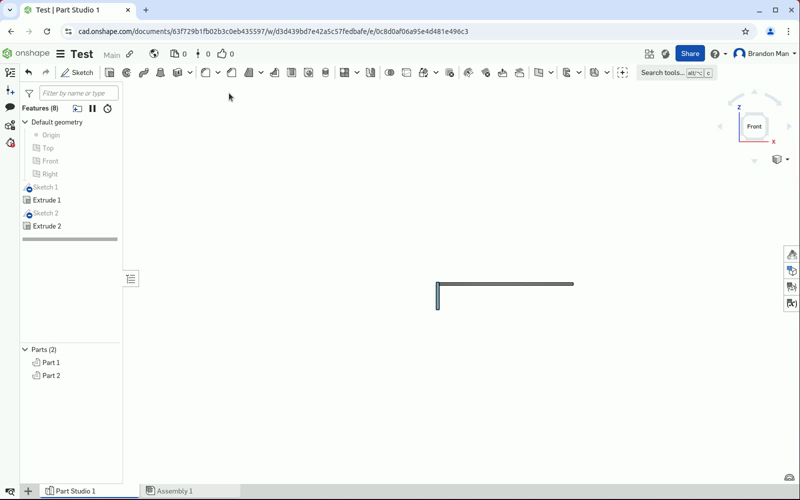
mouse_move(73, 352)
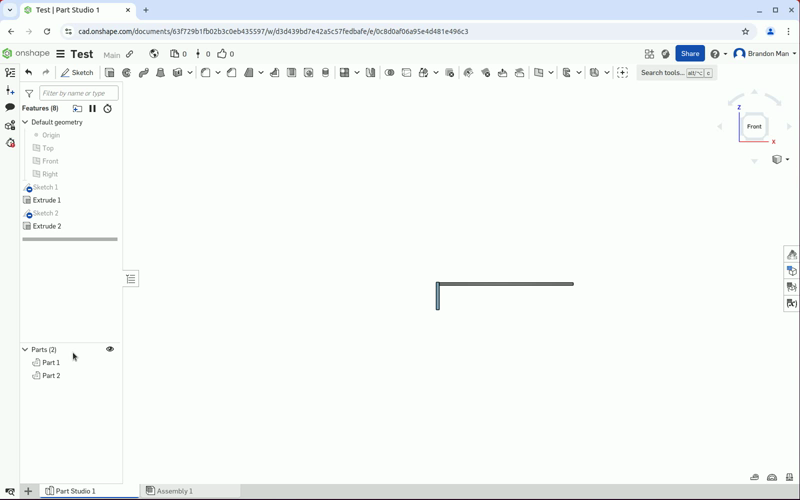
key(y)
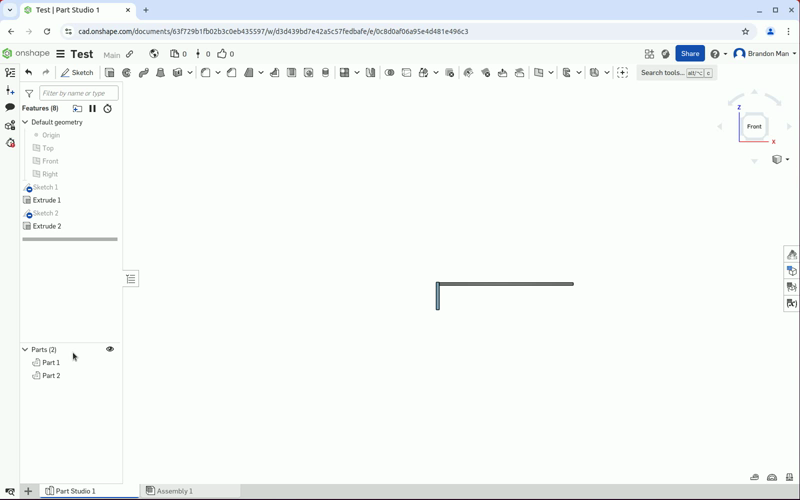
key(shift+p)
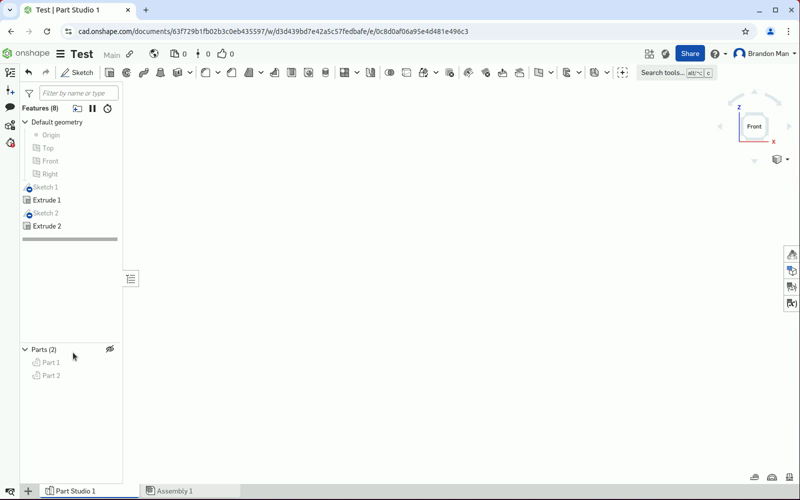
key(space)
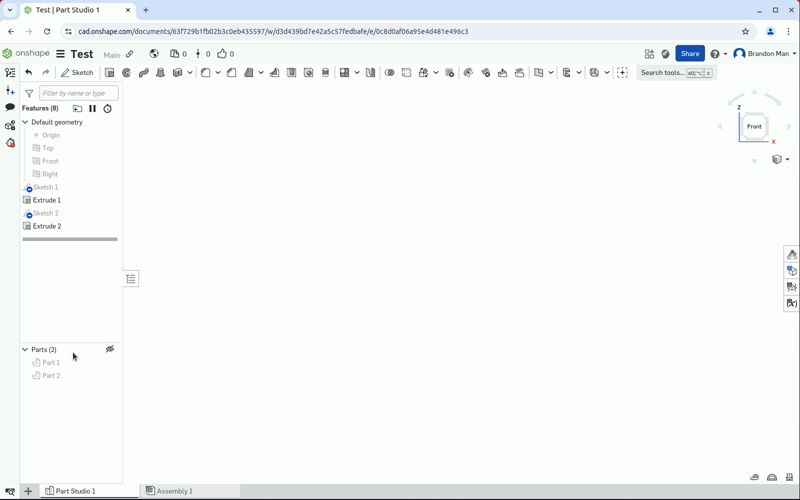
key_down(shift)
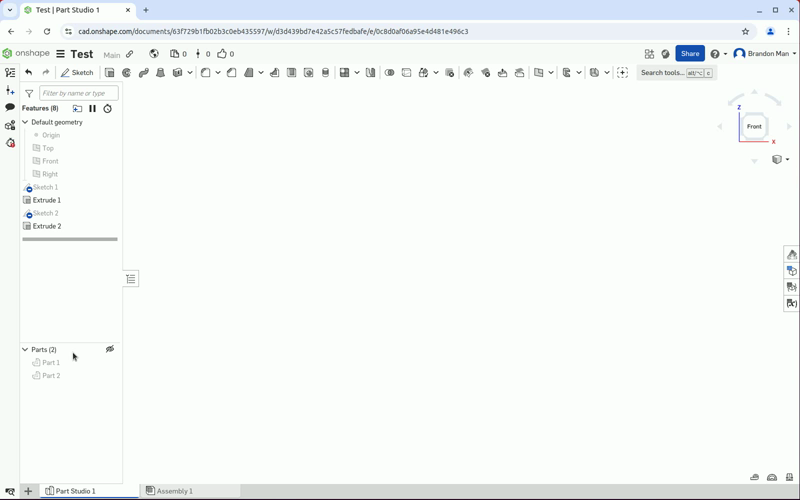
key(left)
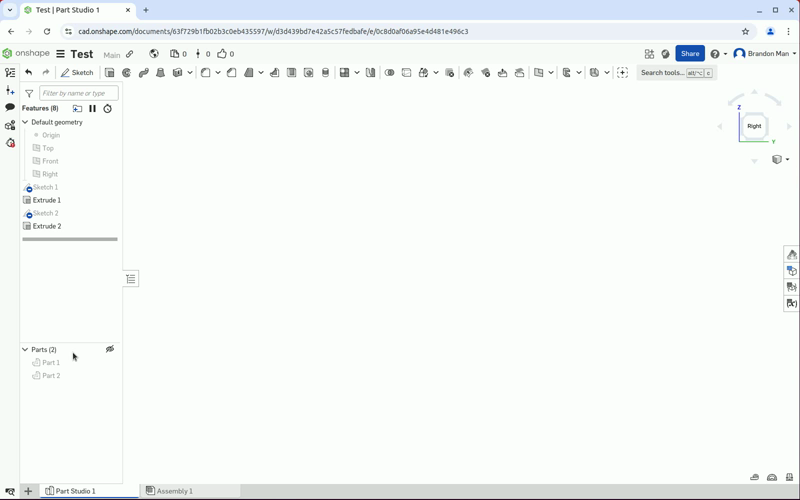
key_up(shift)
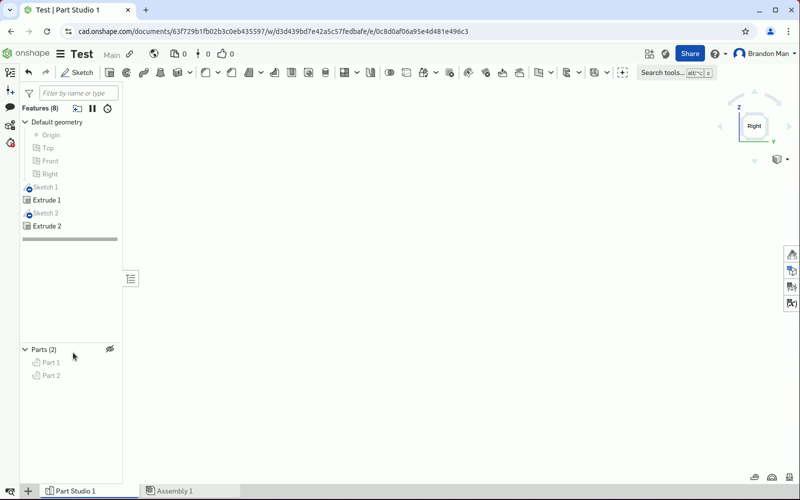
mouse_move(73, 352)
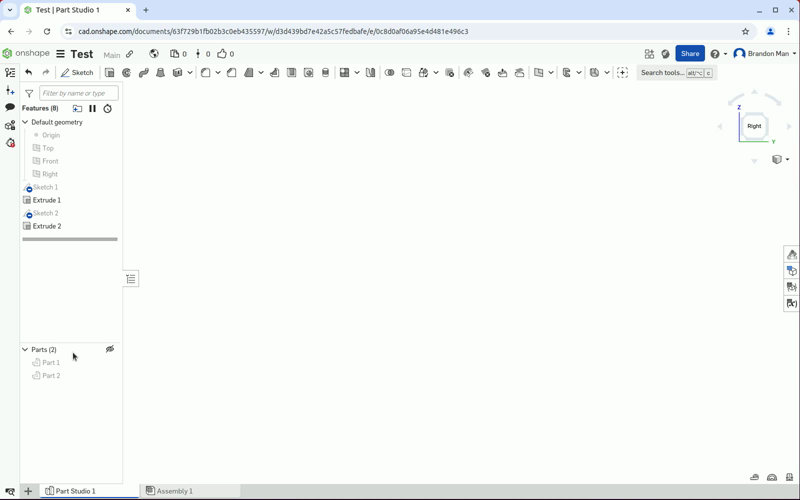
key(shift+y)
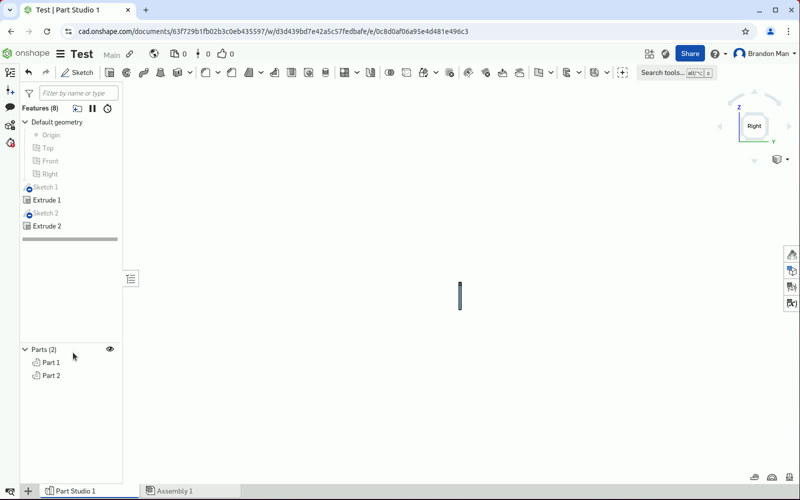
mouse_move(541, 75)
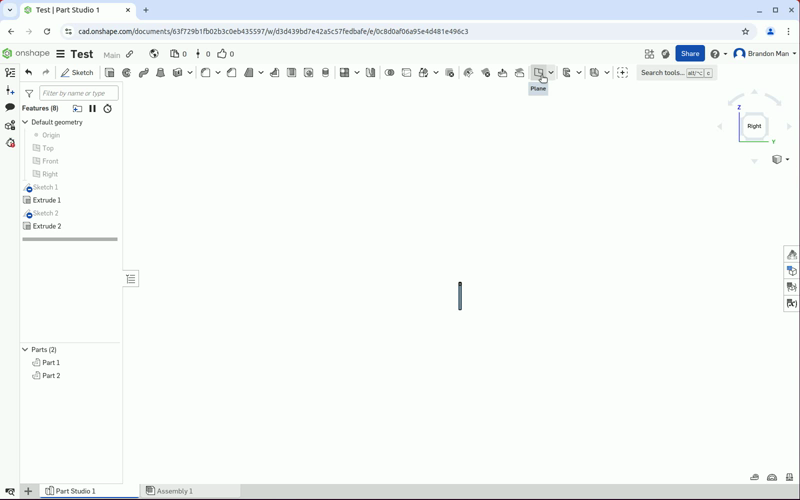
click(541, 75)
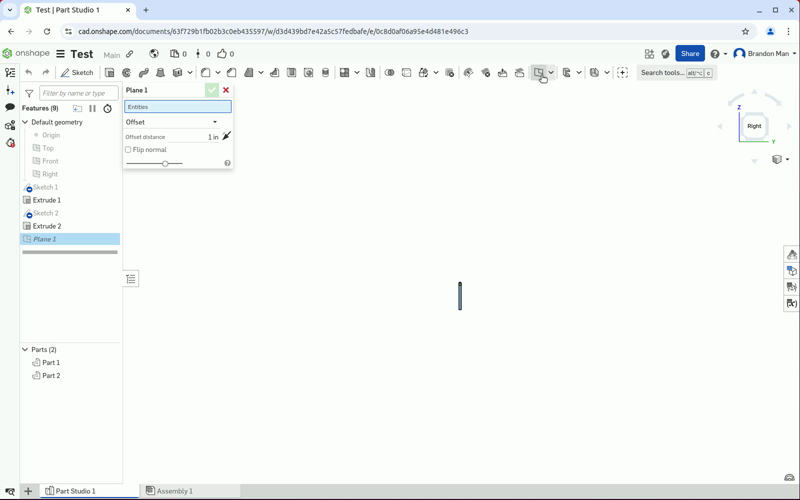
mouse_move(73, 176)
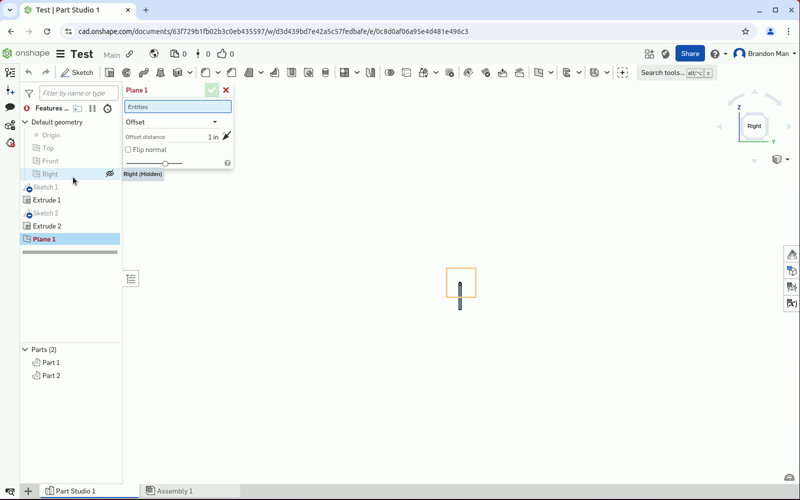
click(73, 176)
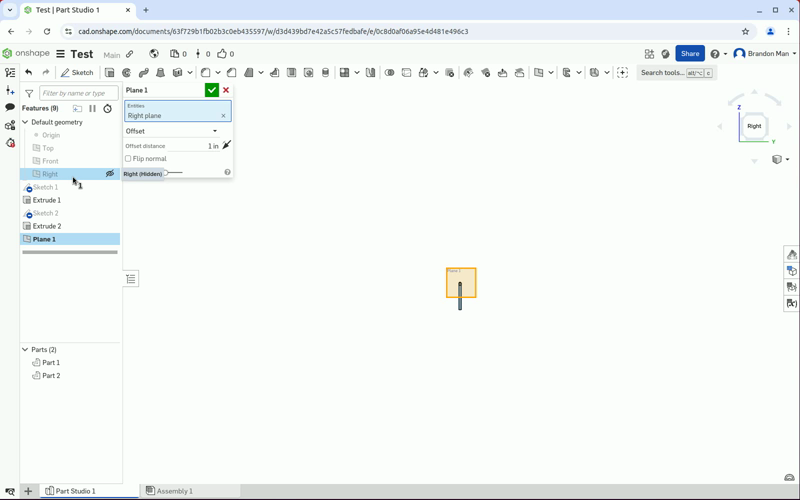
key(tab, 2)
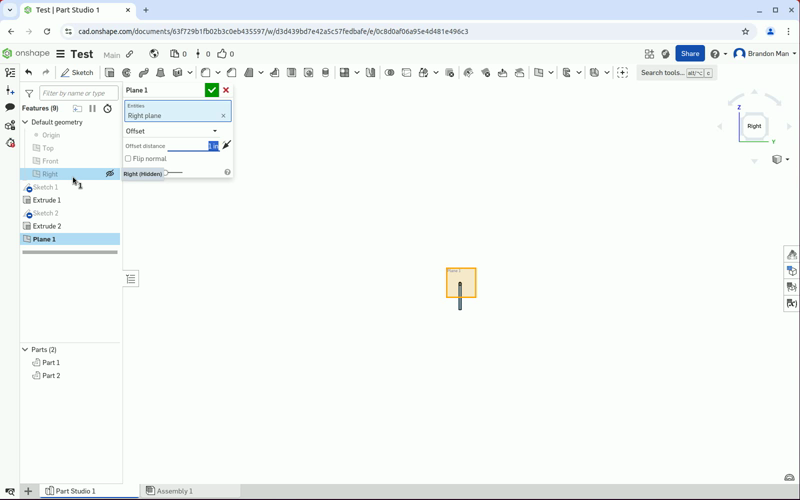
text(23.108)
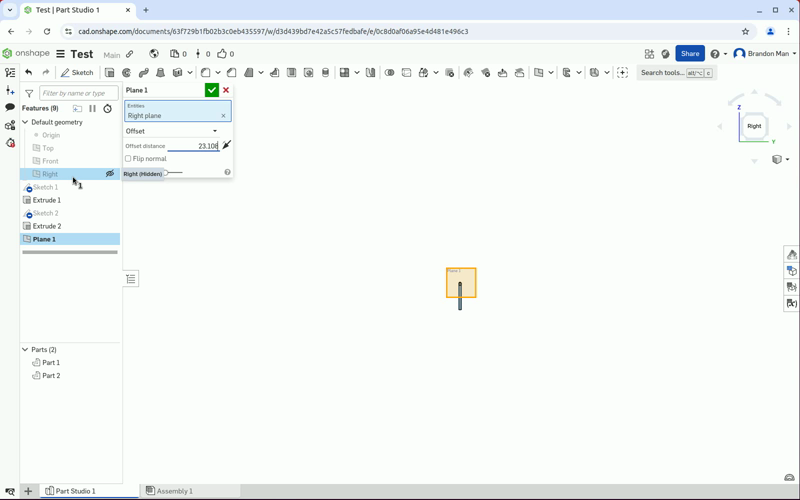
key(enter, 2)
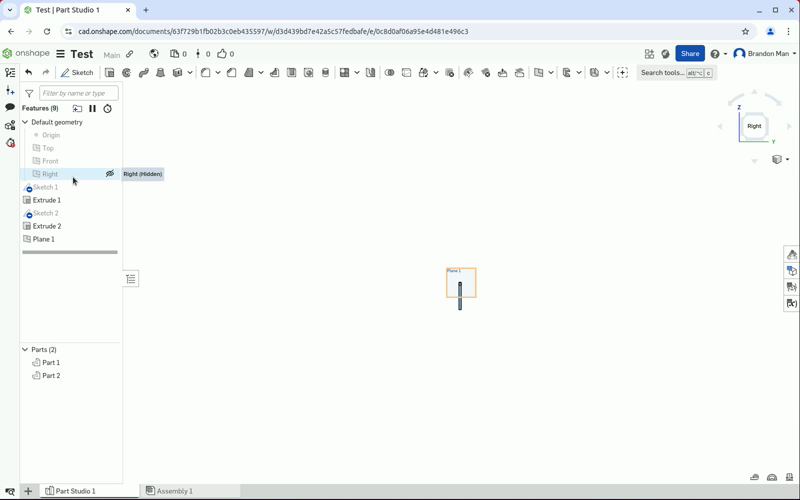
key(shift+s)
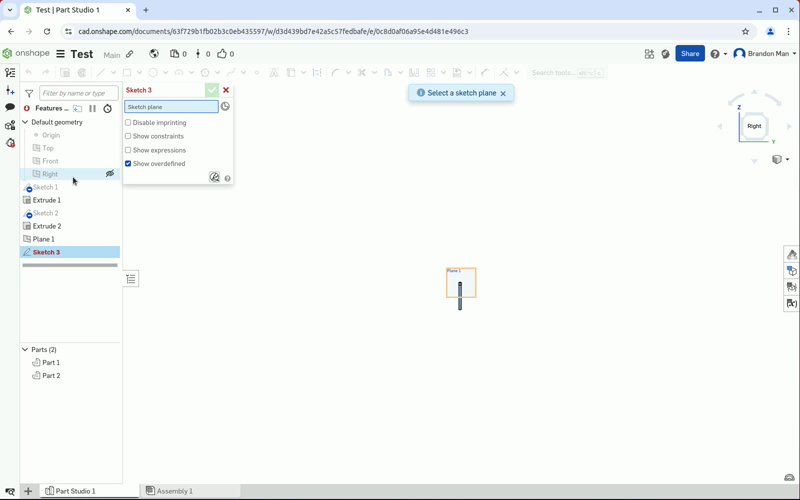
mouse_move(73, 241)
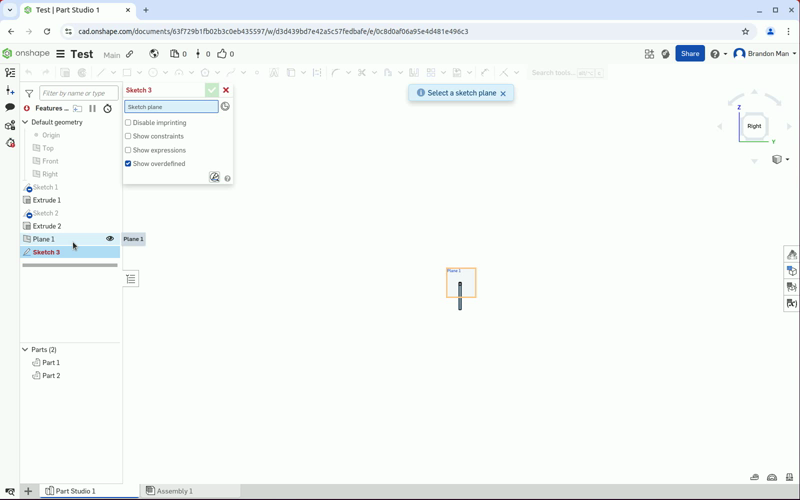
click(73, 241)
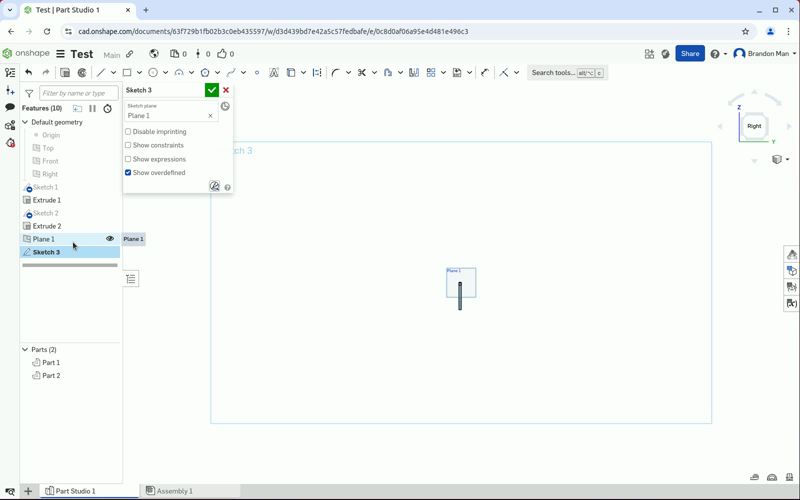
mouse_move(73, 352)
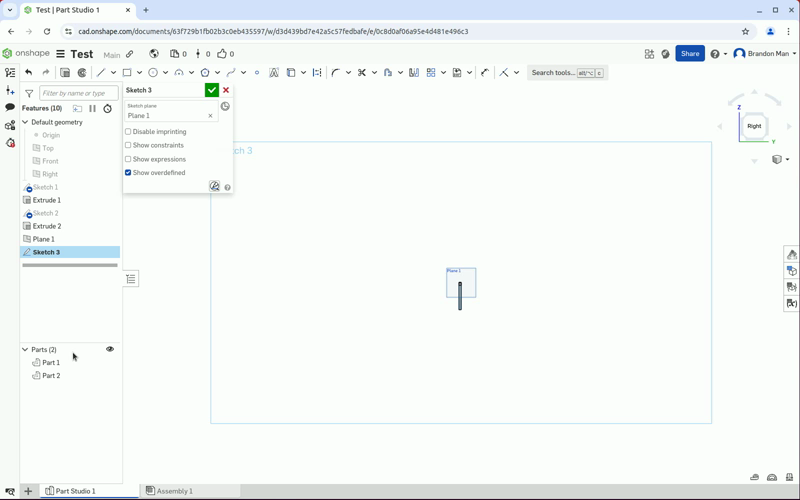
key(y)
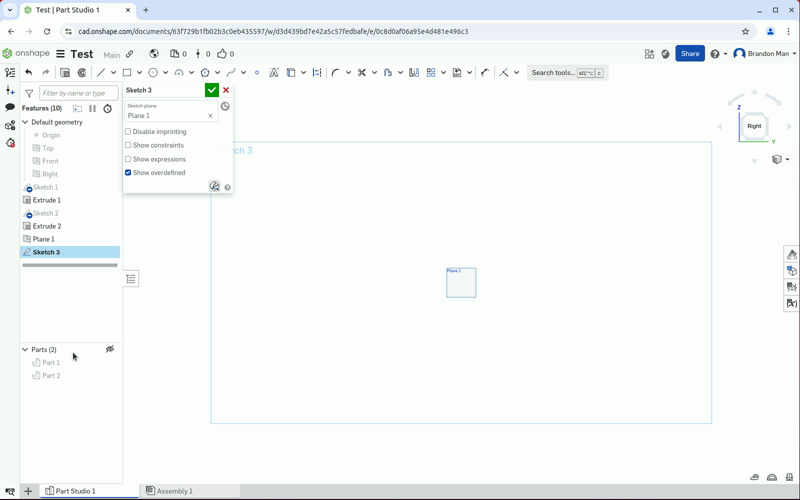
key(l)
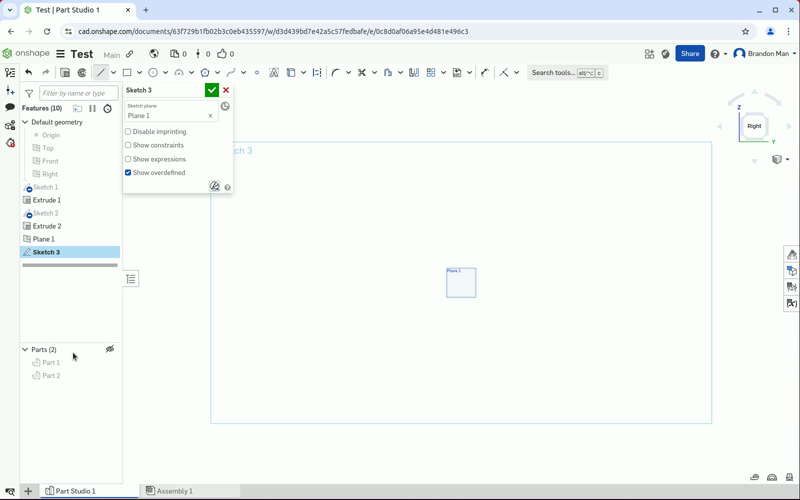
key_down(shift)
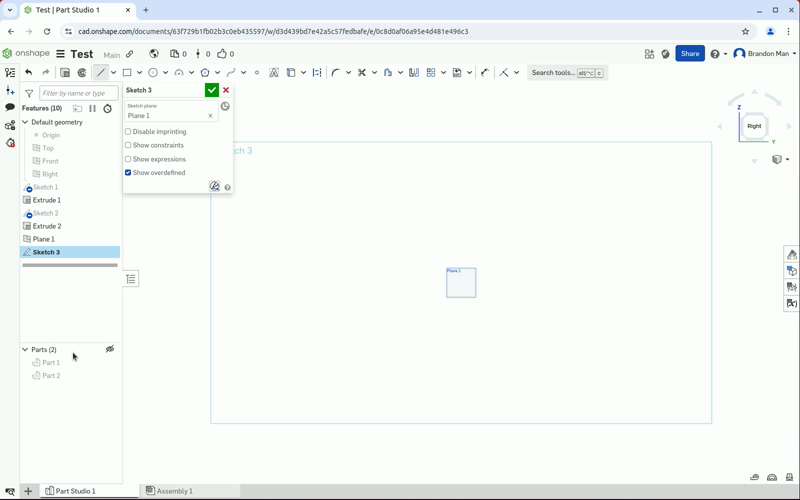
mouse_move(458, 285)
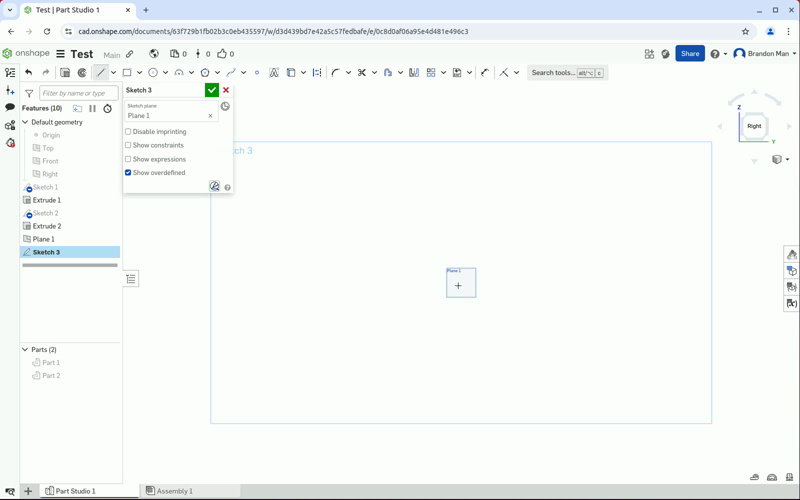
click(458, 285)
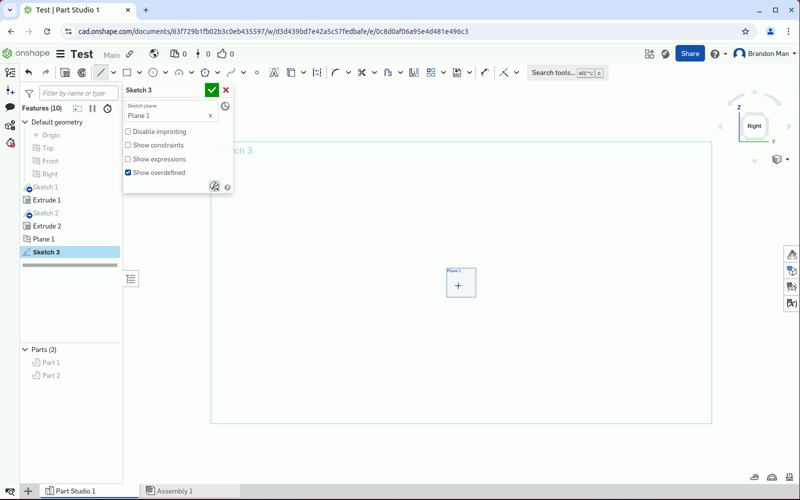
key_up(shift)
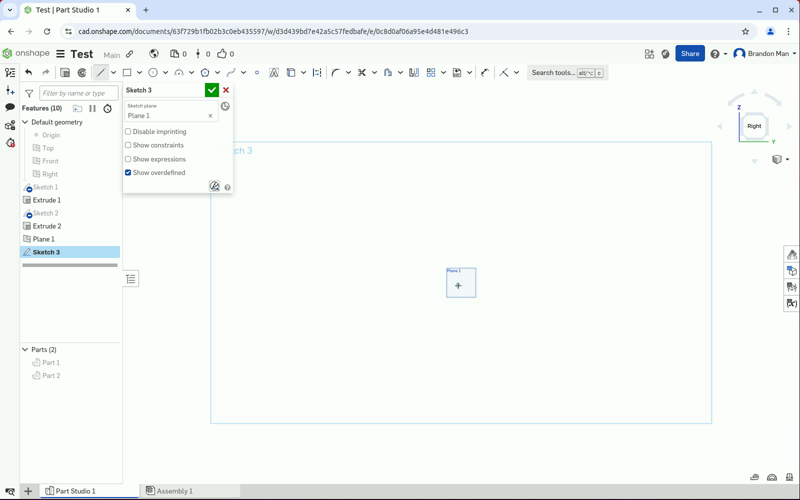
key_down(shift)
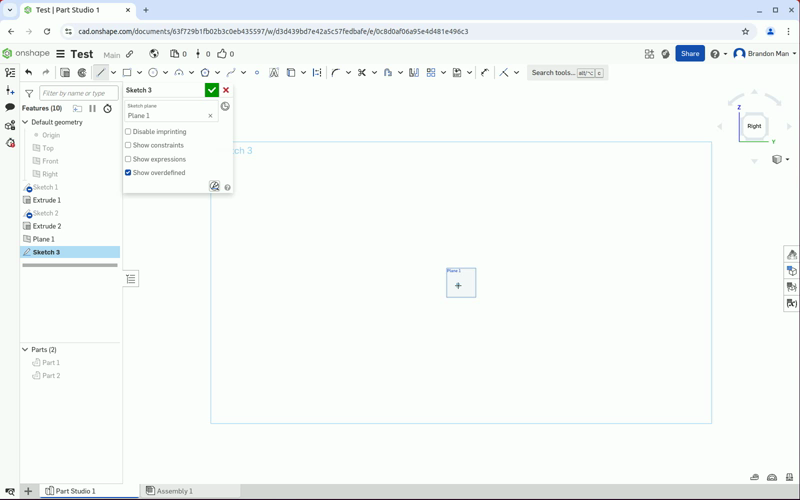
mouse_move(488, 285)
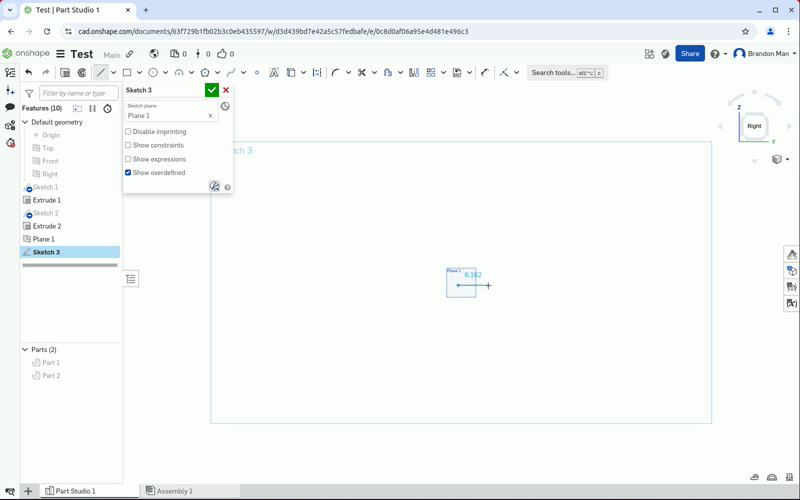
mouse_move(459, 285)
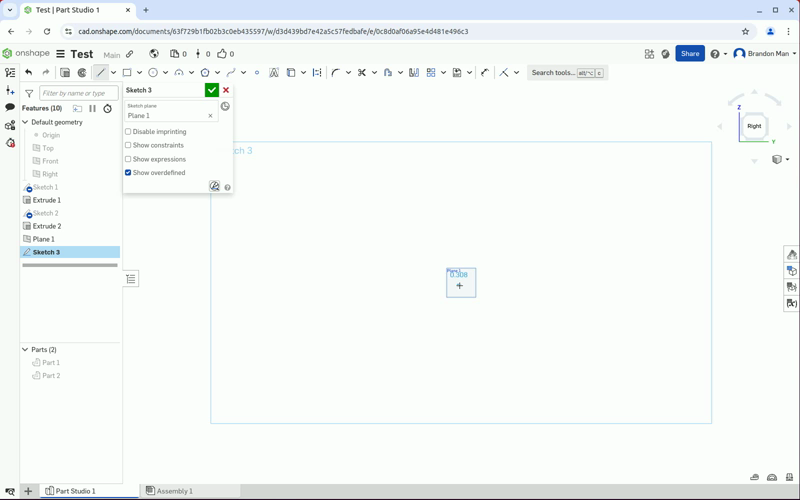
scroll(6)
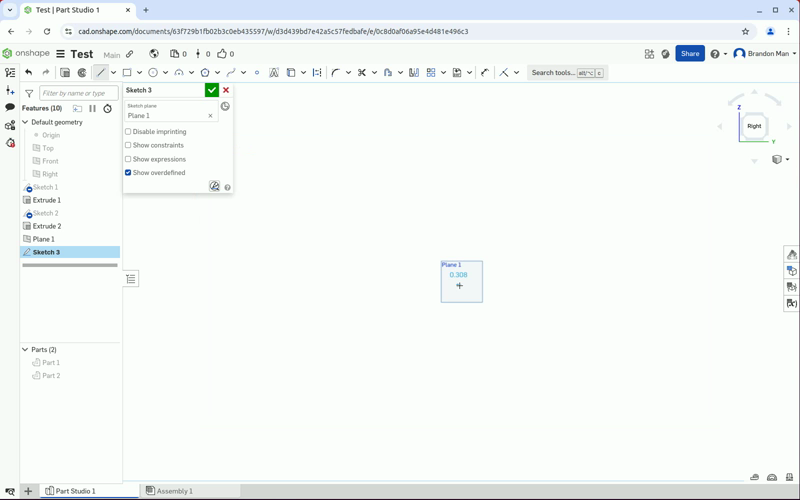
scroll(6)
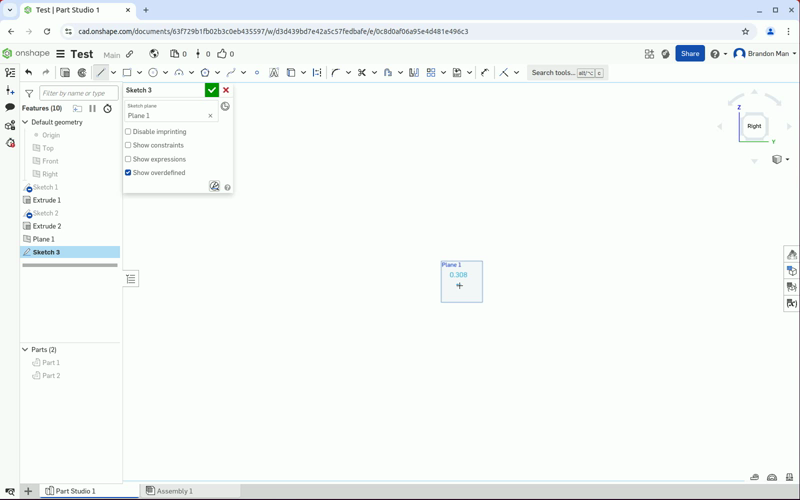
scroll(6)
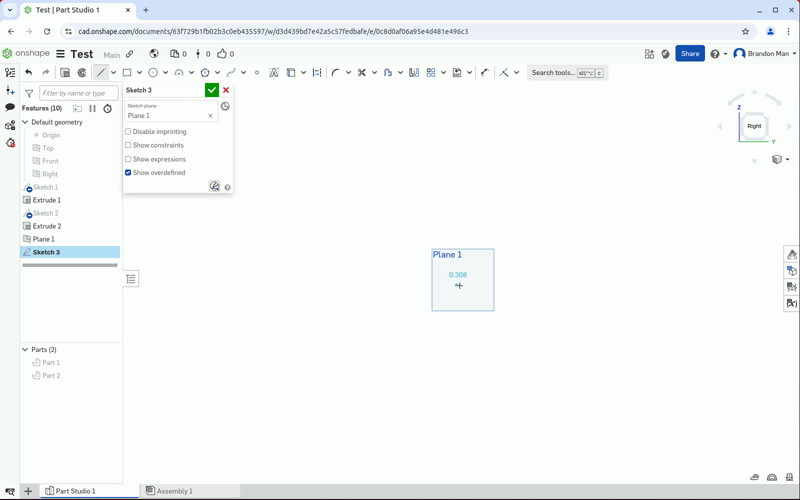
scroll(6)
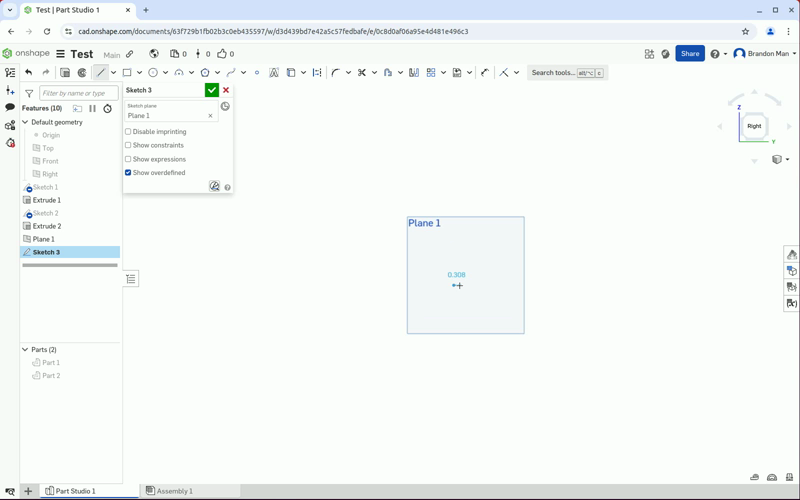
scroll(6)
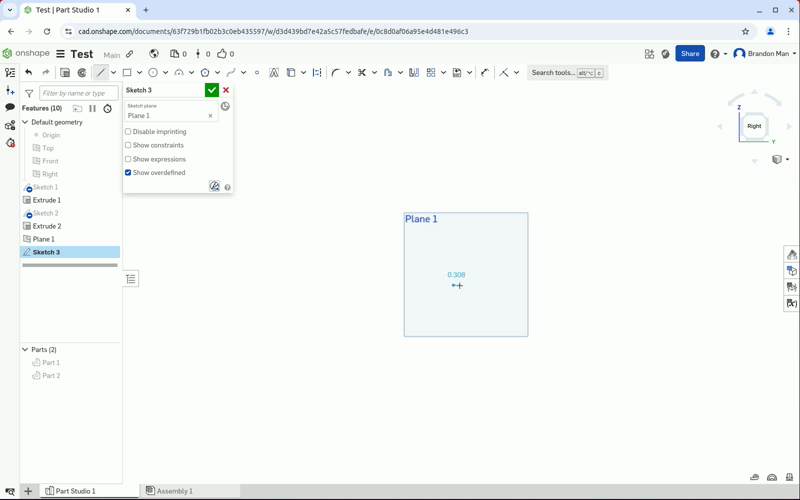
scroll(6)
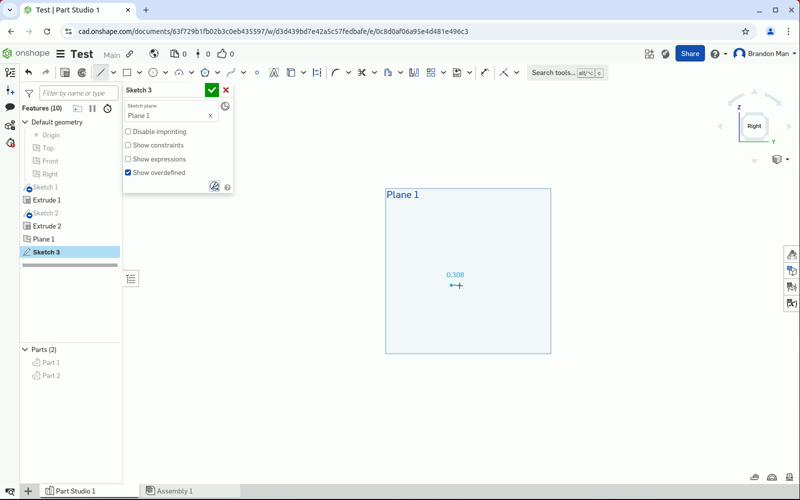
scroll(6)
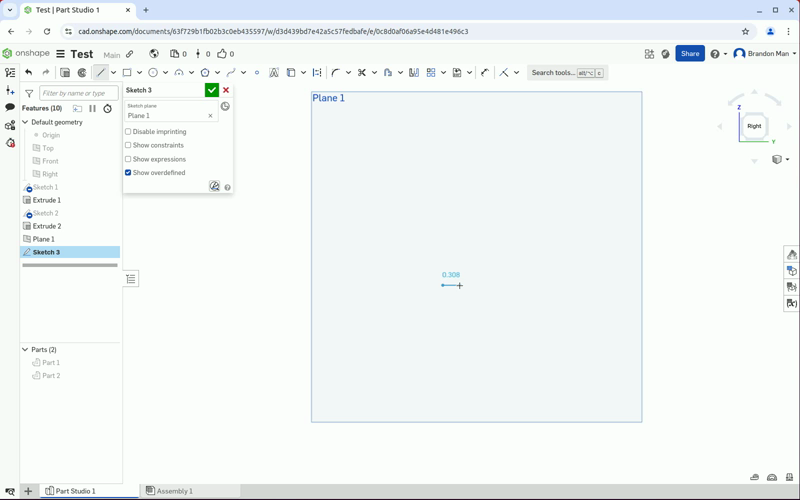
click(459, 285)
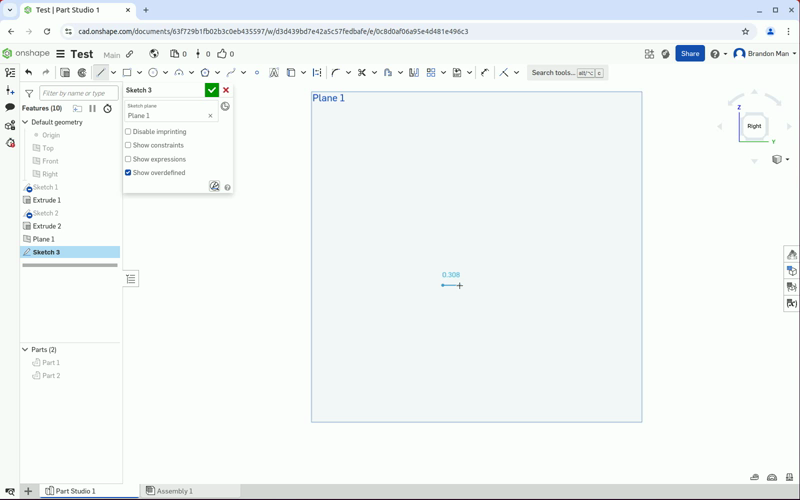
scroll(-6)
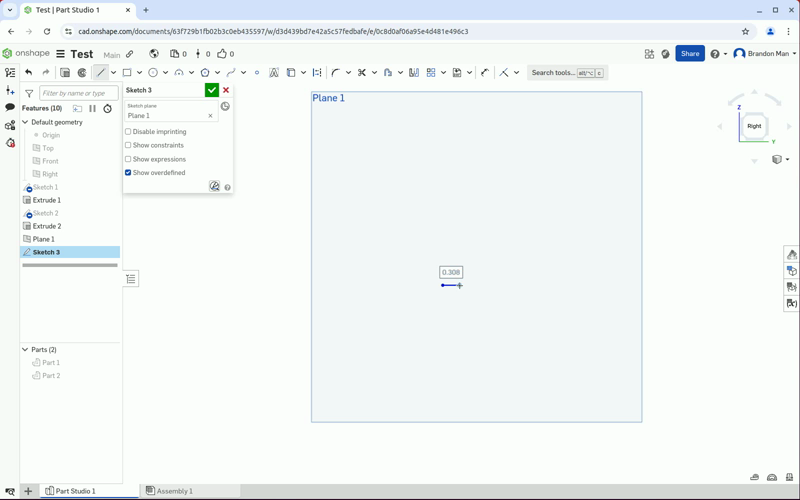
scroll(-6)
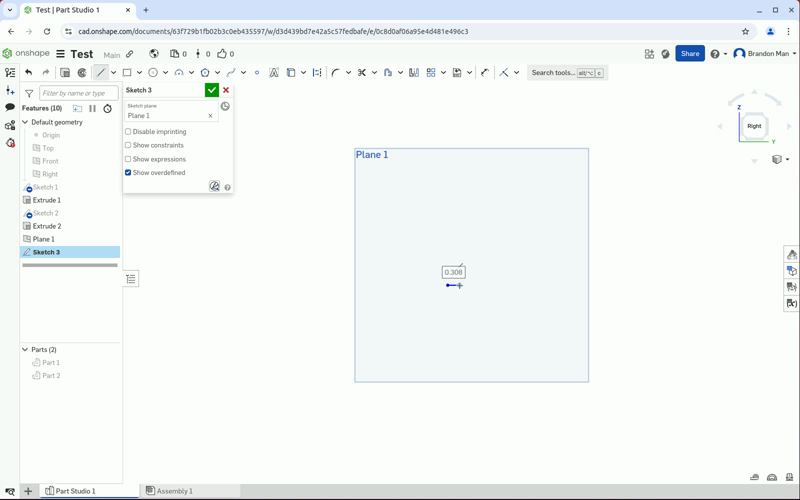
scroll(-6)
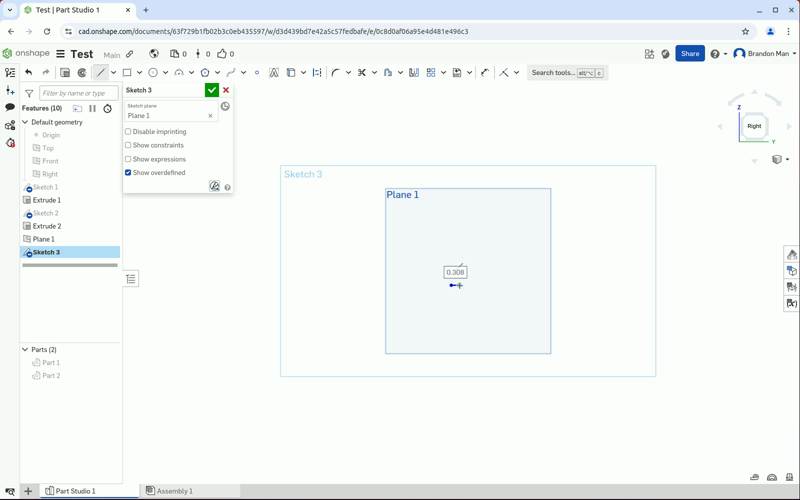
scroll(-6)
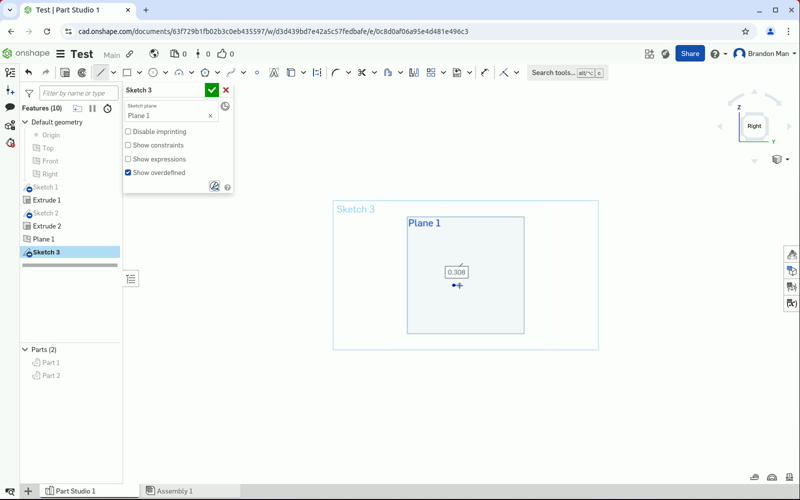
scroll(-6)
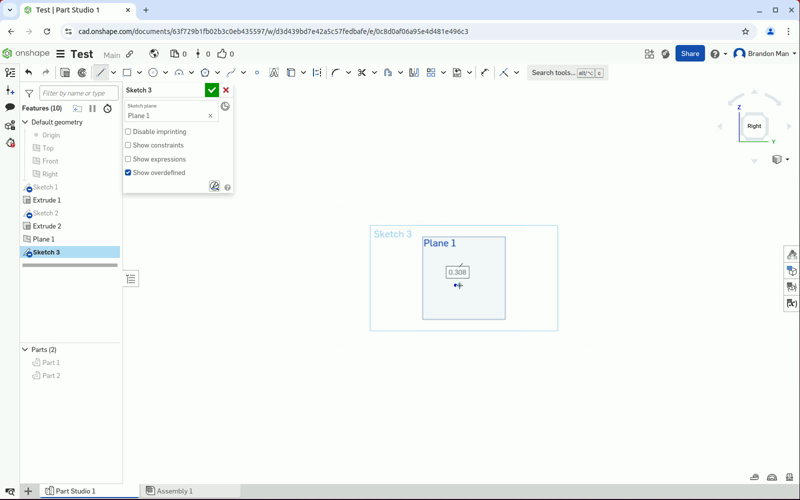
scroll(-6)
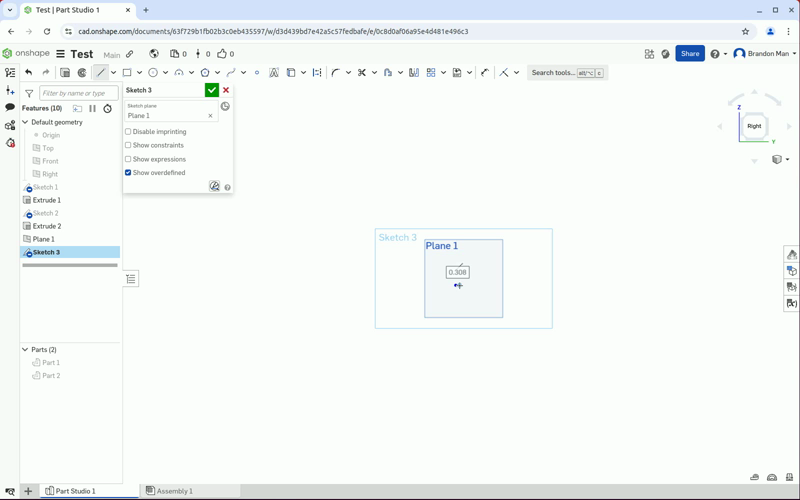
scroll(-6)
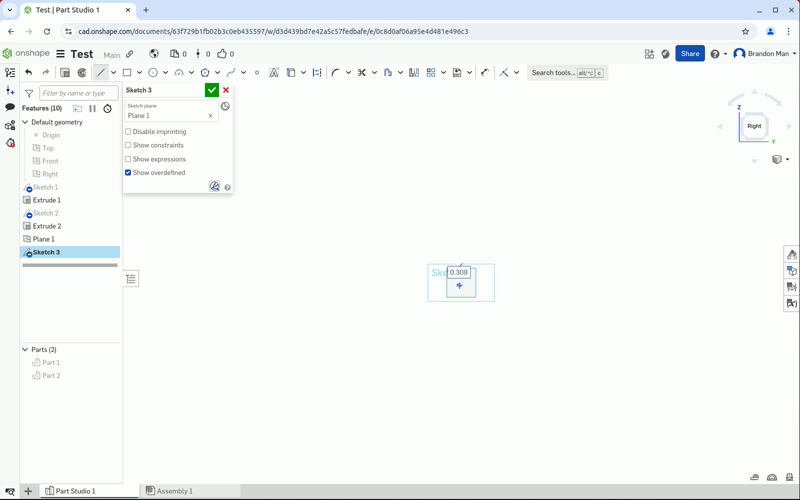
key_up(shift)
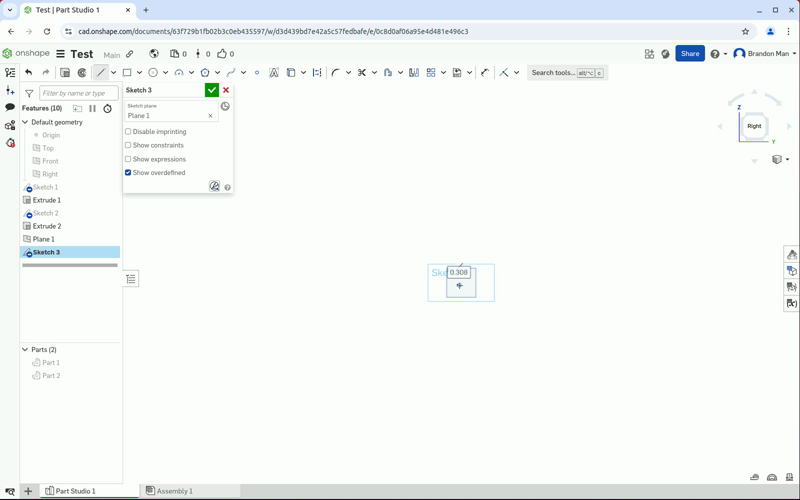
key_down(shift)
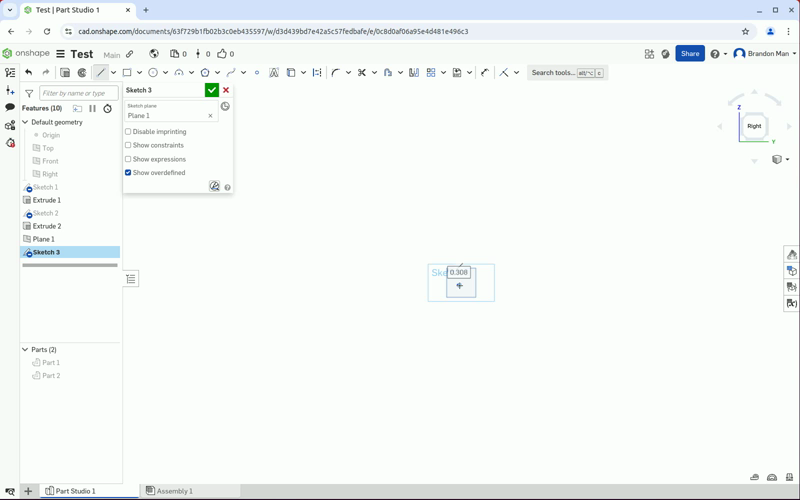
mouse_move(489, 285)
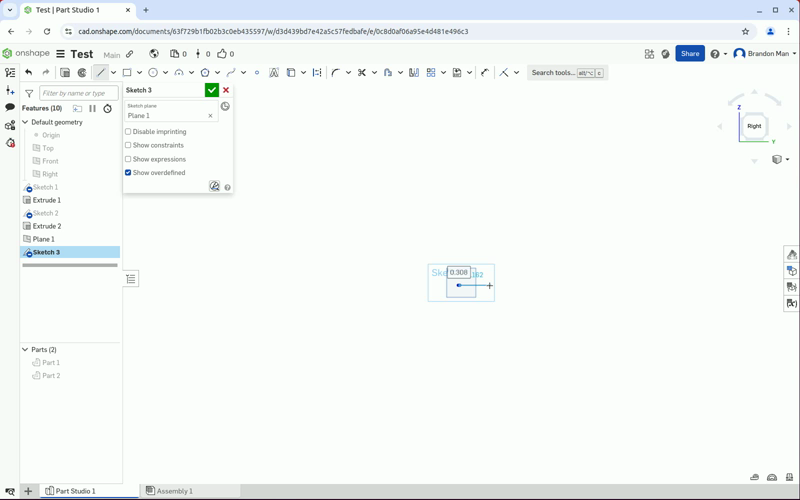
mouse_move(459, 281)
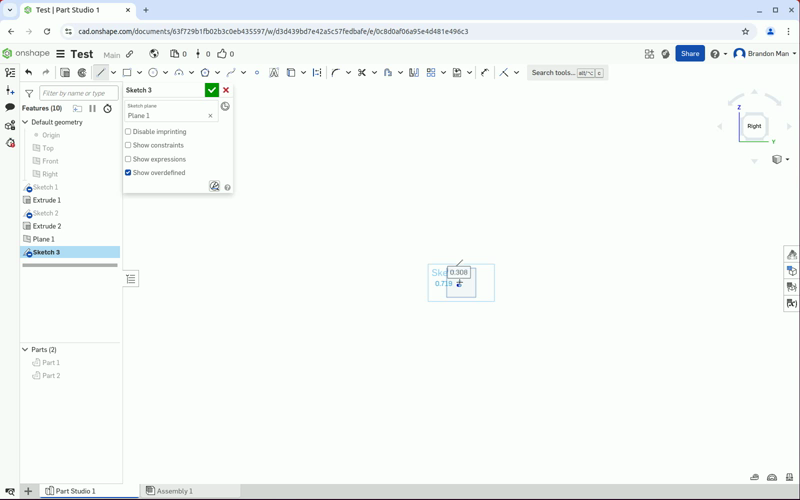
scroll(6)
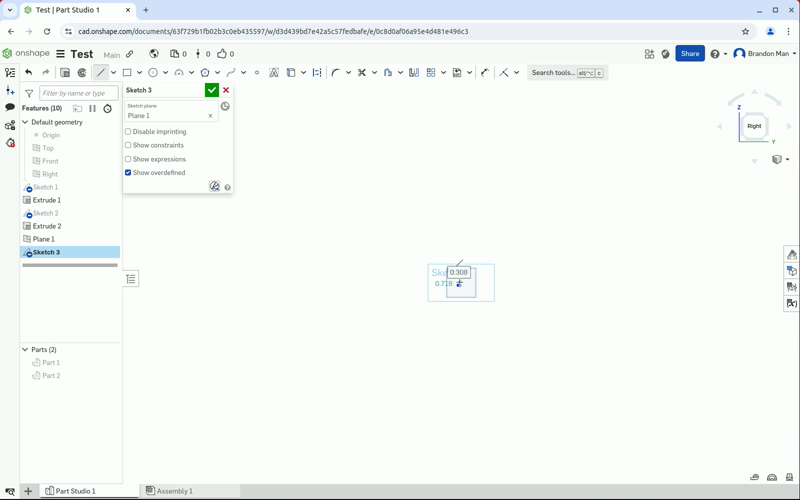
scroll(6)
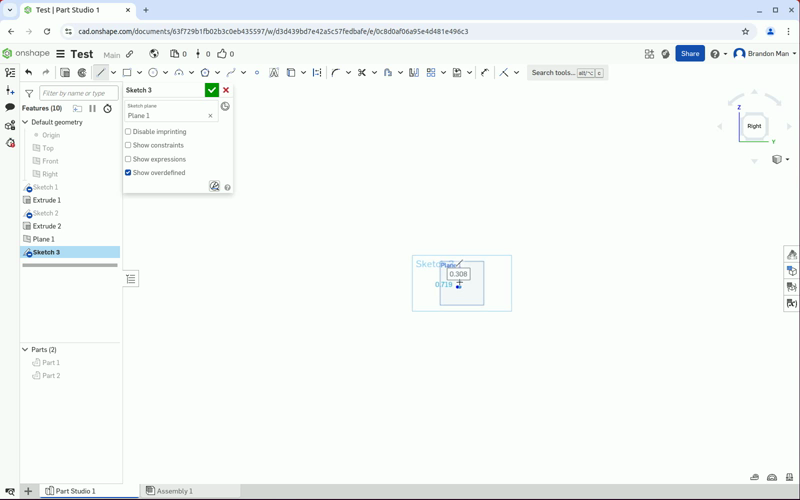
scroll(6)
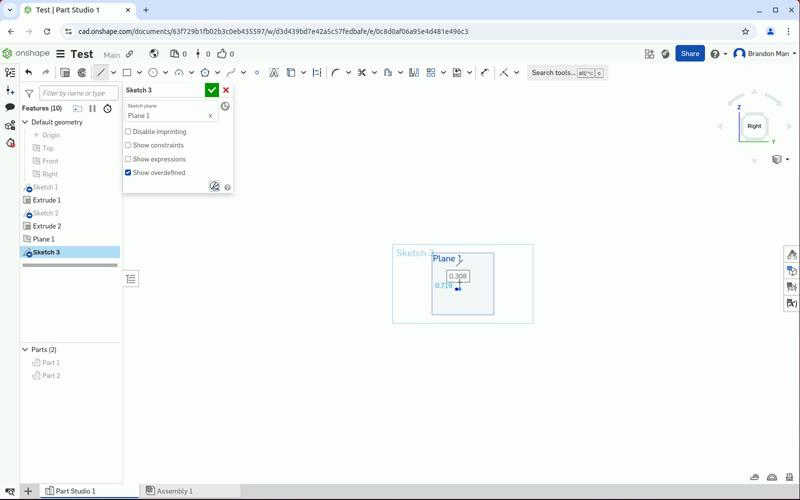
scroll(6)
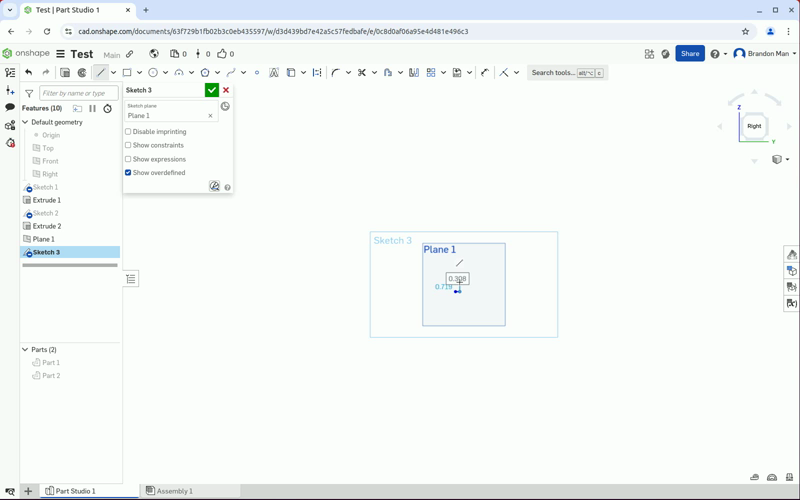
scroll(6)
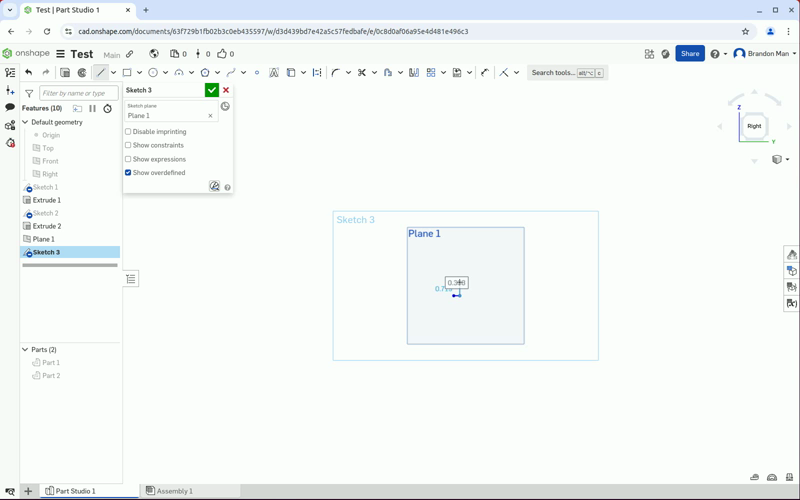
scroll(6)
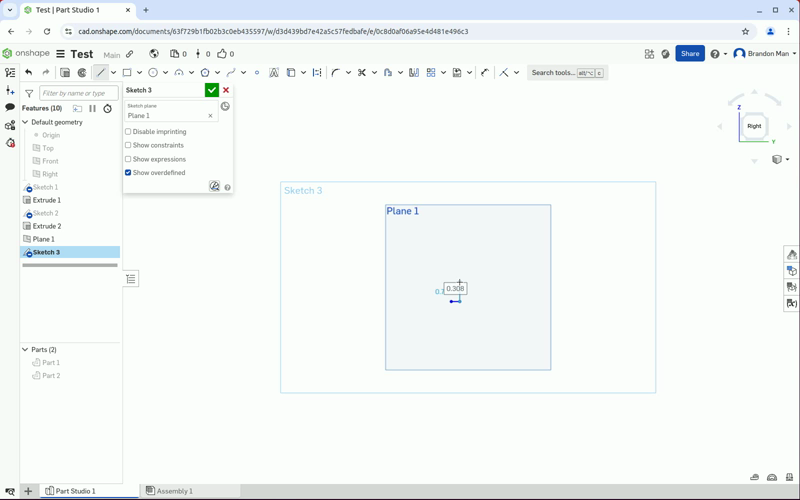
scroll(6)
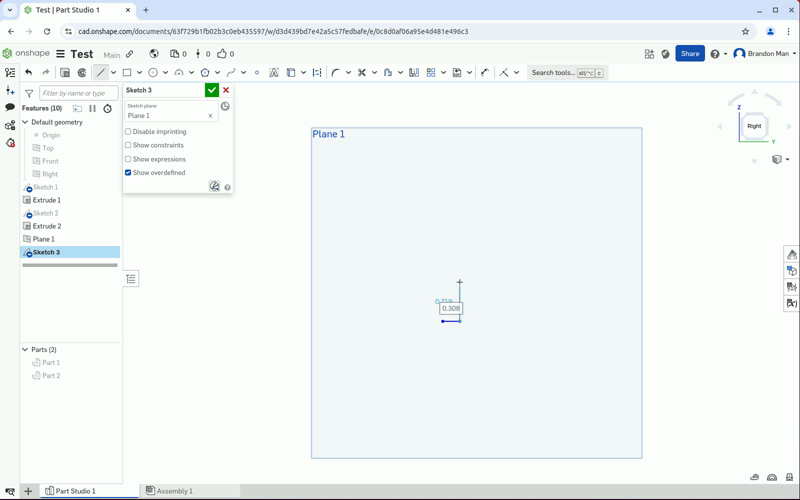
click(459, 281)
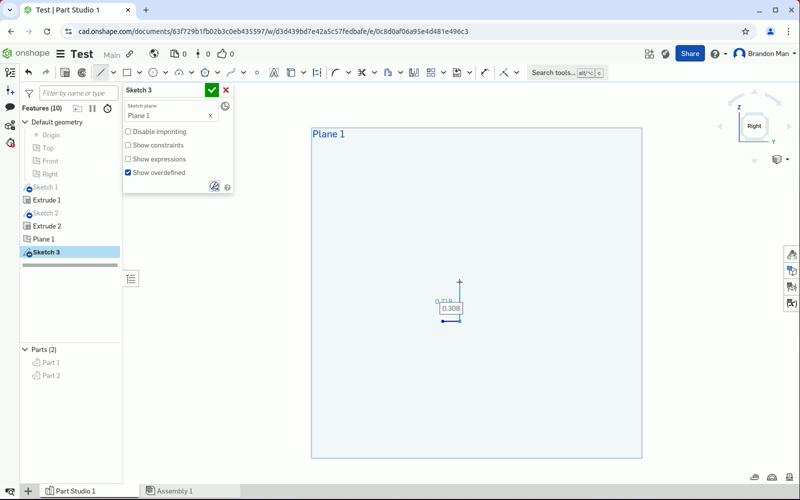
scroll(-6)
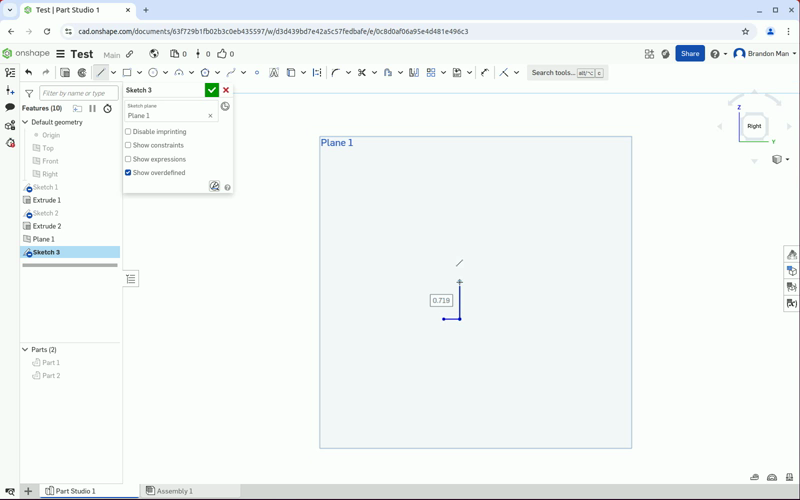
scroll(-6)
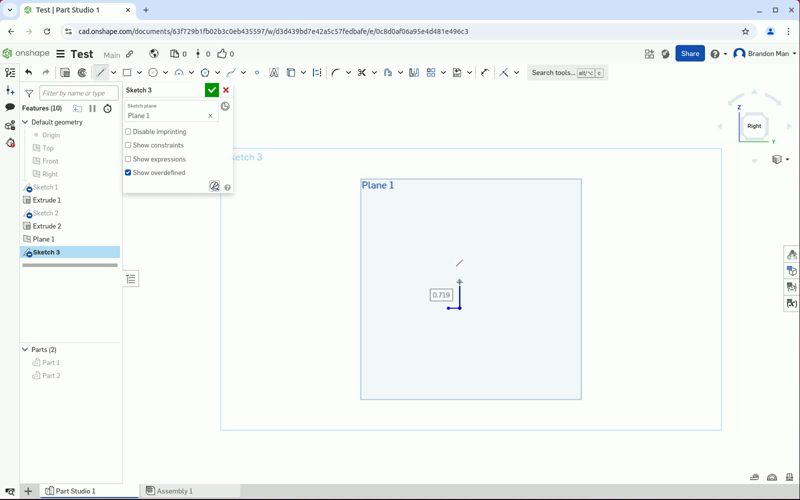
scroll(-6)
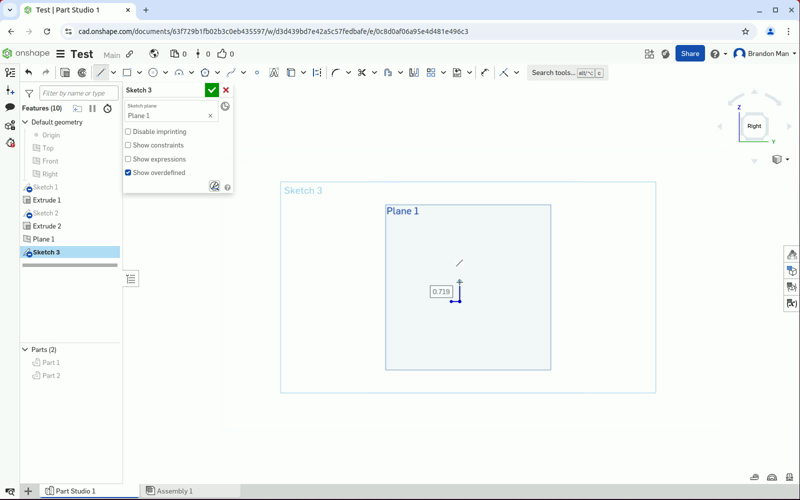
scroll(-6)
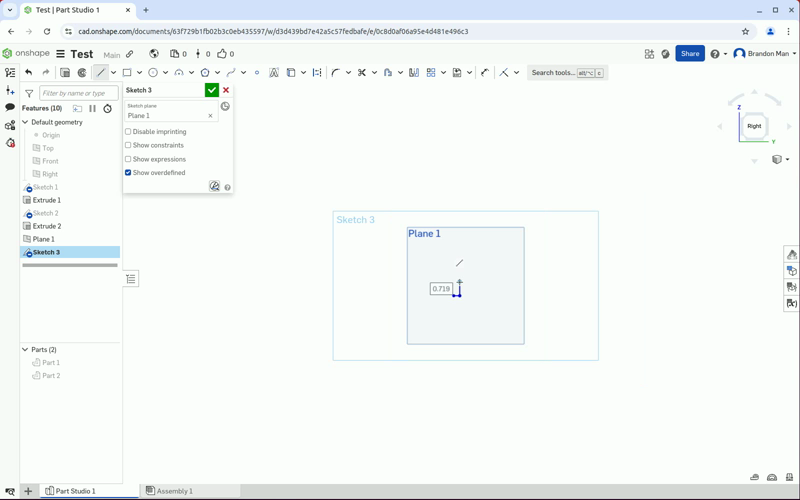
scroll(-6)
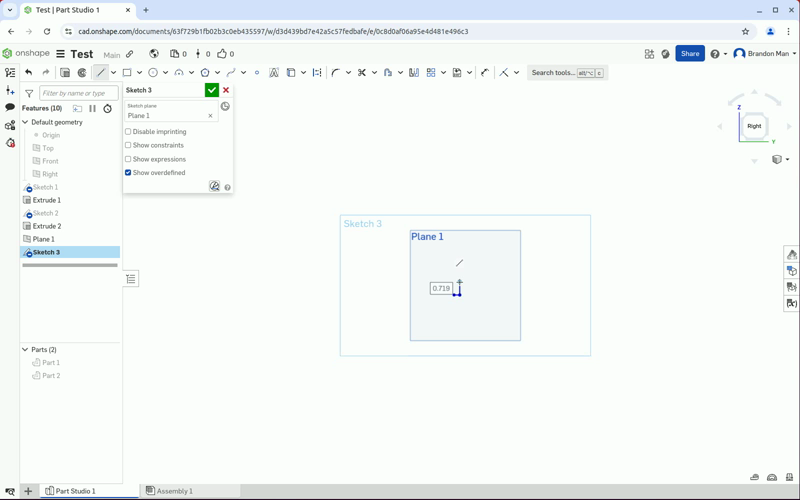
scroll(-6)
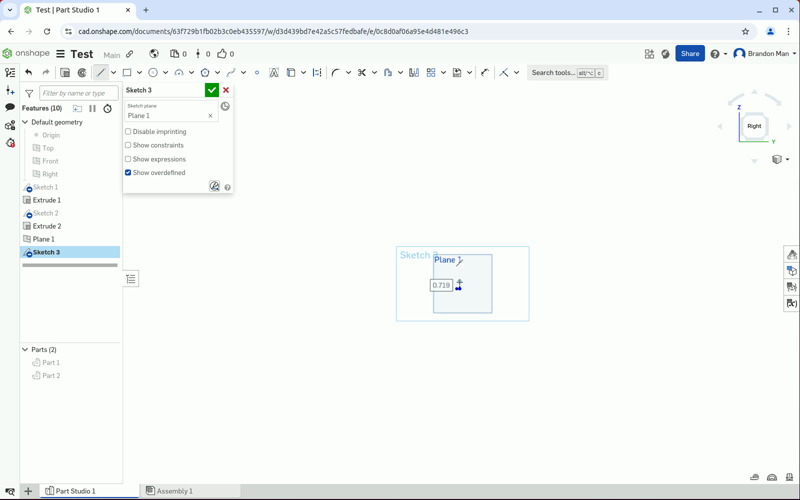
scroll(-6)
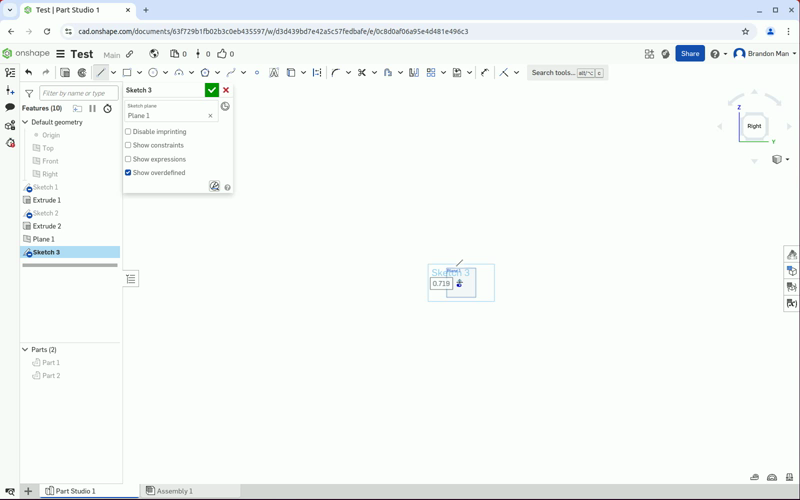
key_up(shift)
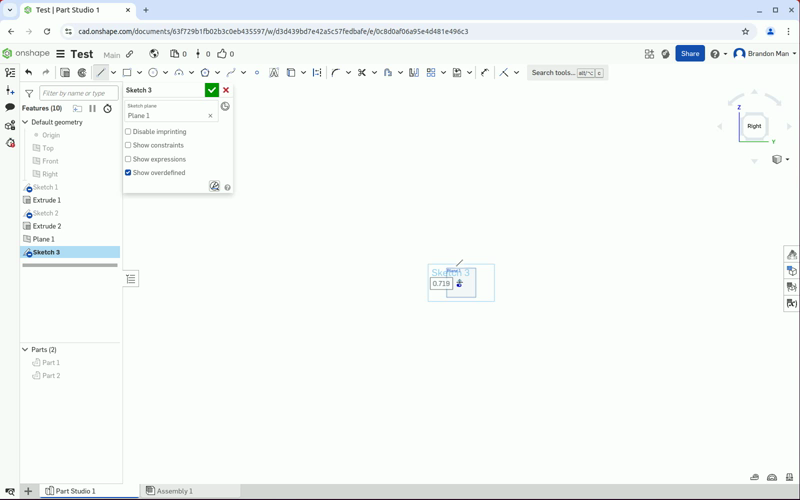
key_down(shift)
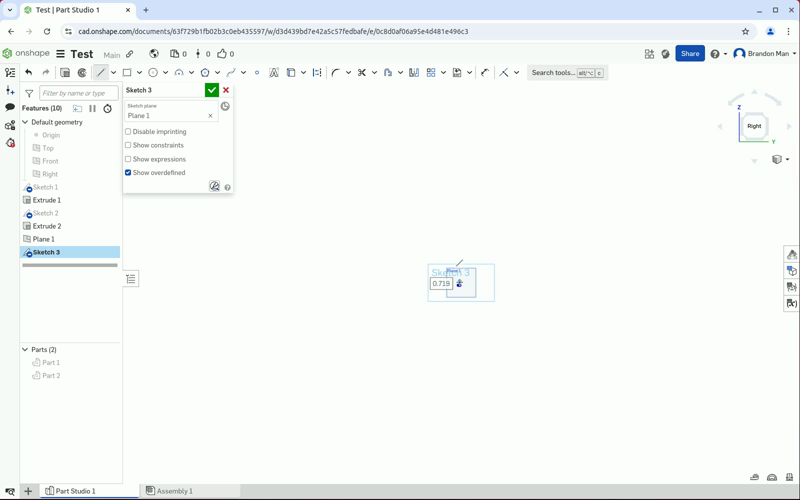
mouse_move(489, 281)
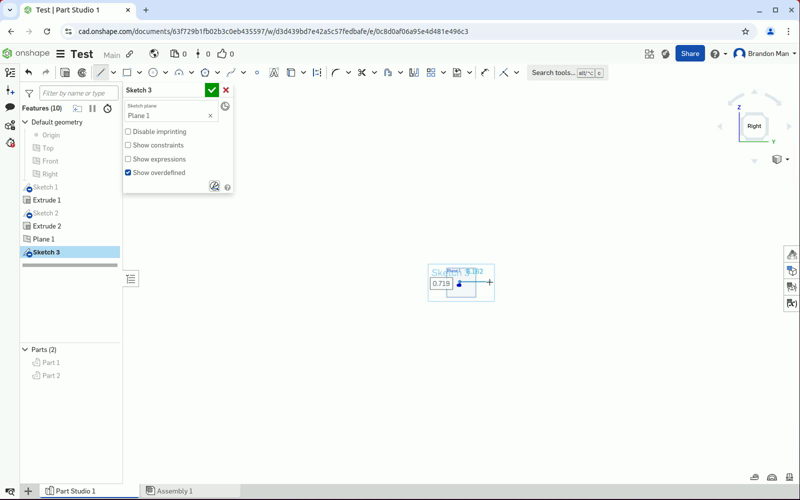
mouse_move(458, 281)
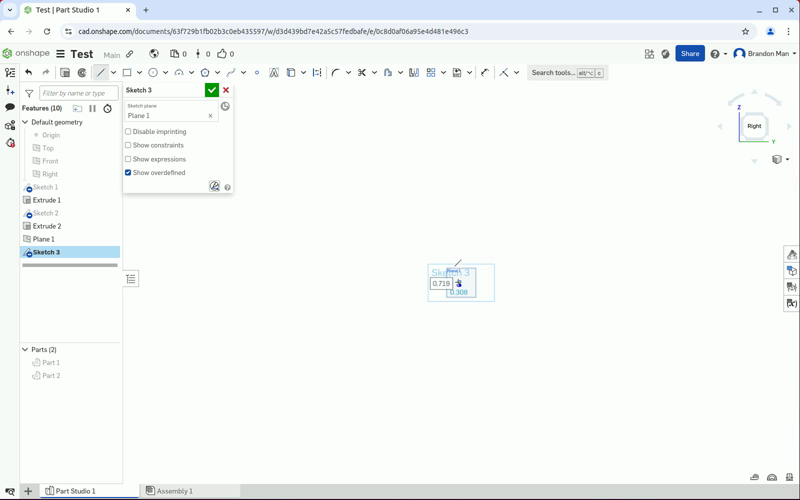
scroll(6)
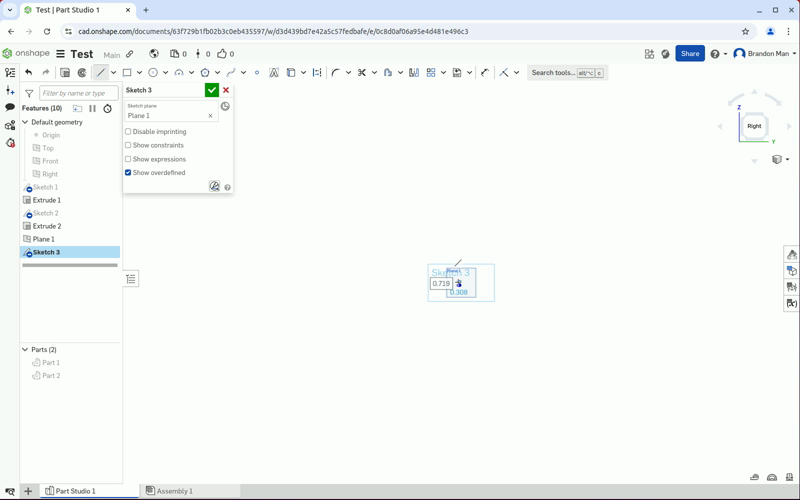
scroll(6)
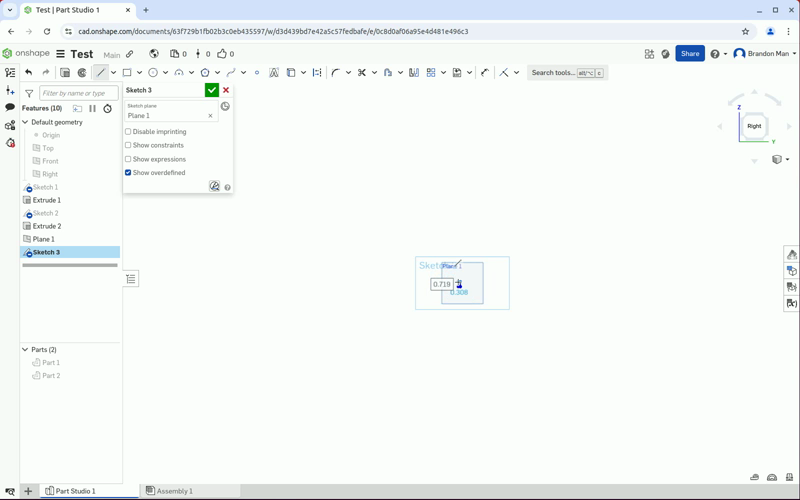
scroll(6)
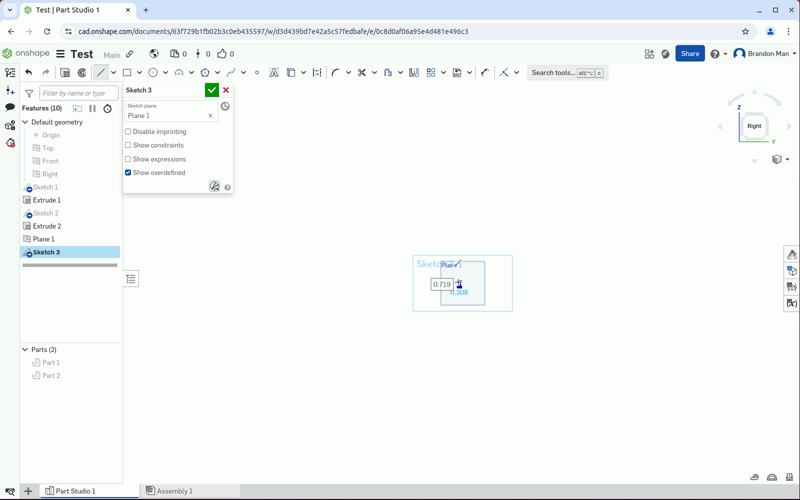
scroll(6)
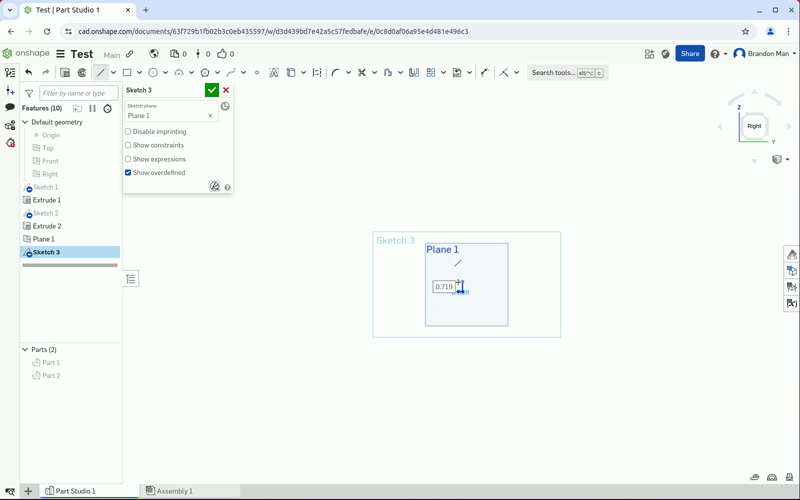
scroll(6)
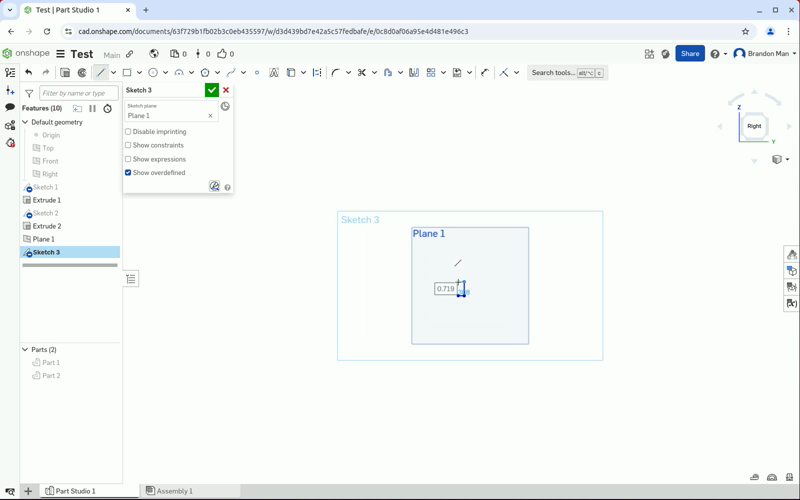
scroll(6)
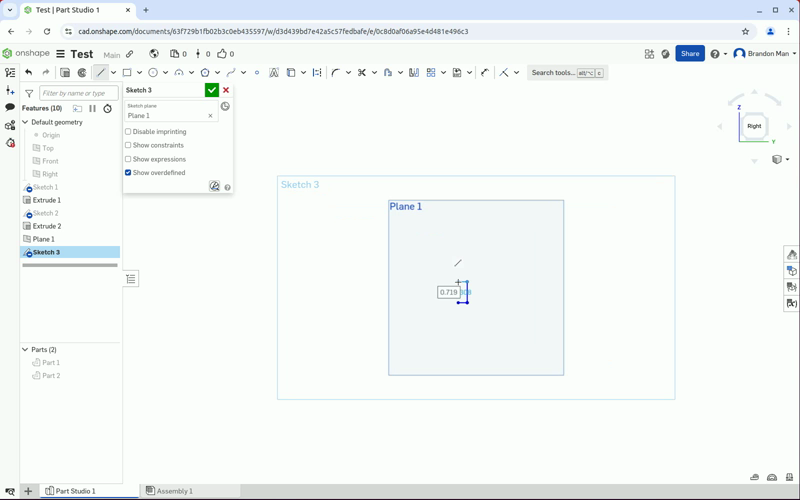
scroll(6)
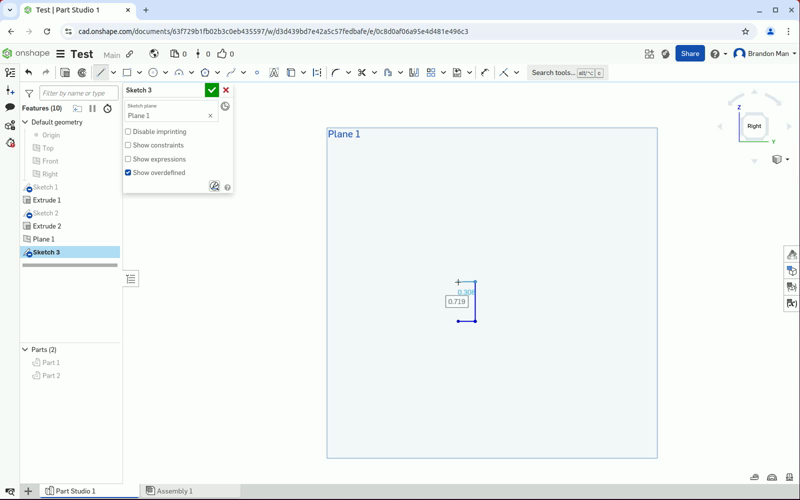
click(458, 281)
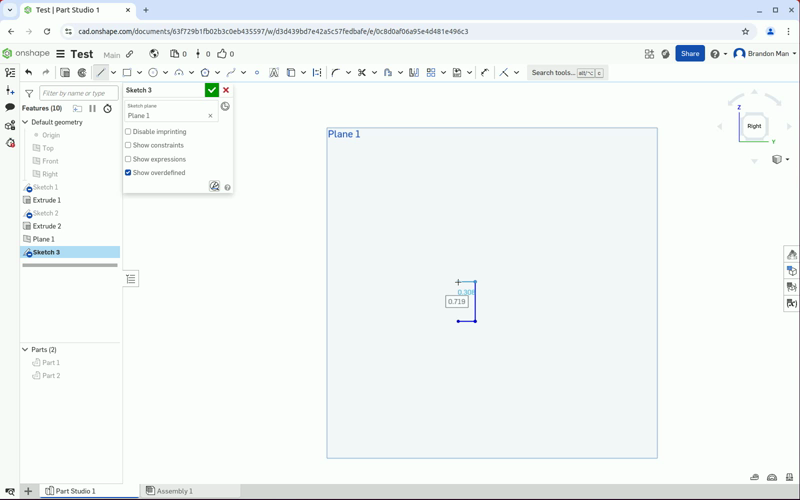
scroll(-6)
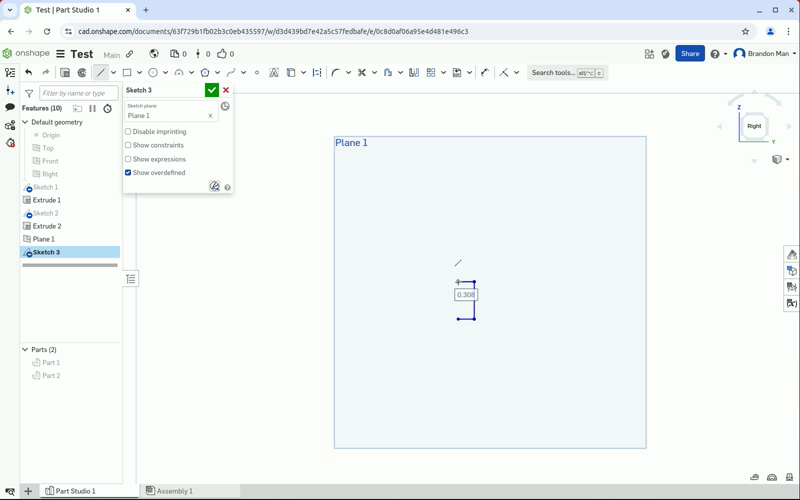
scroll(-6)
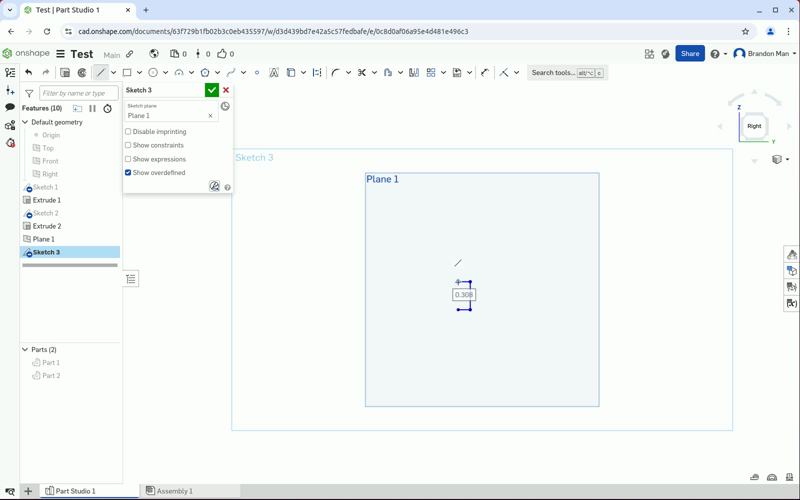
scroll(-6)
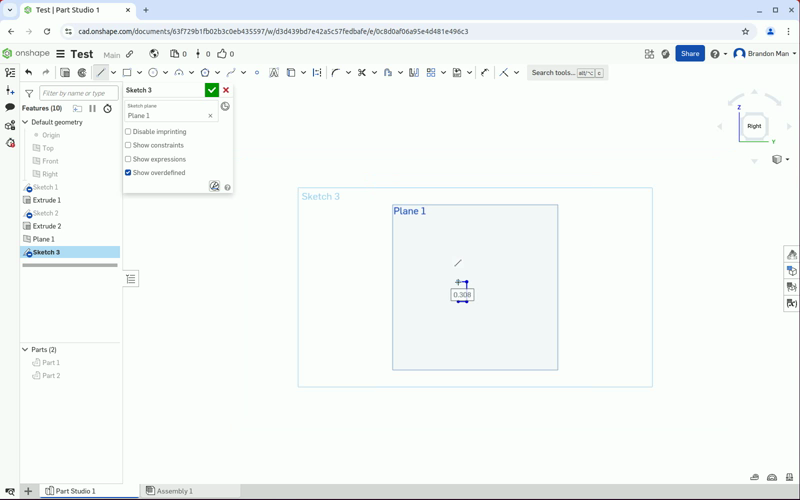
scroll(-6)
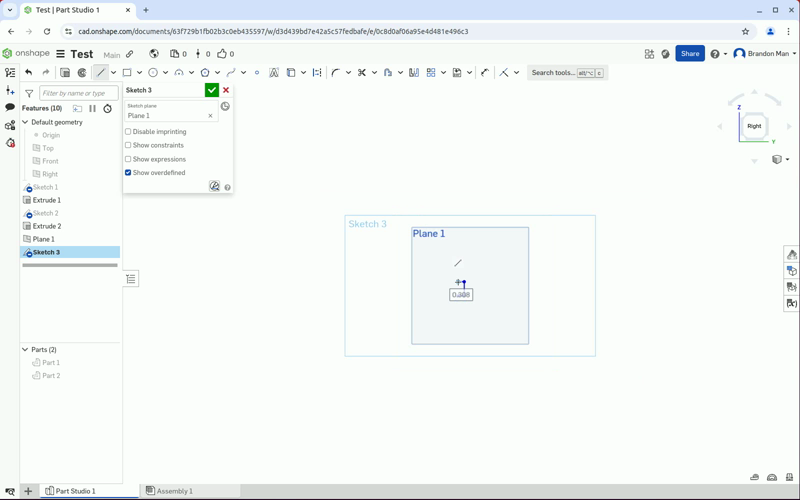
scroll(-6)
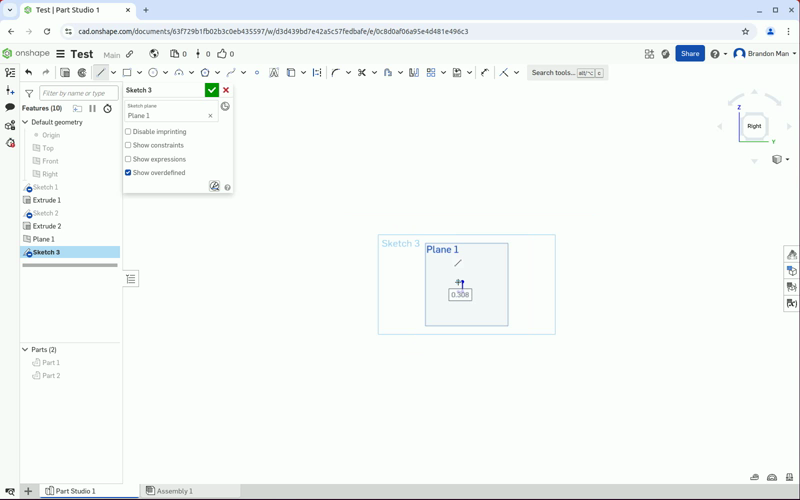
scroll(-6)
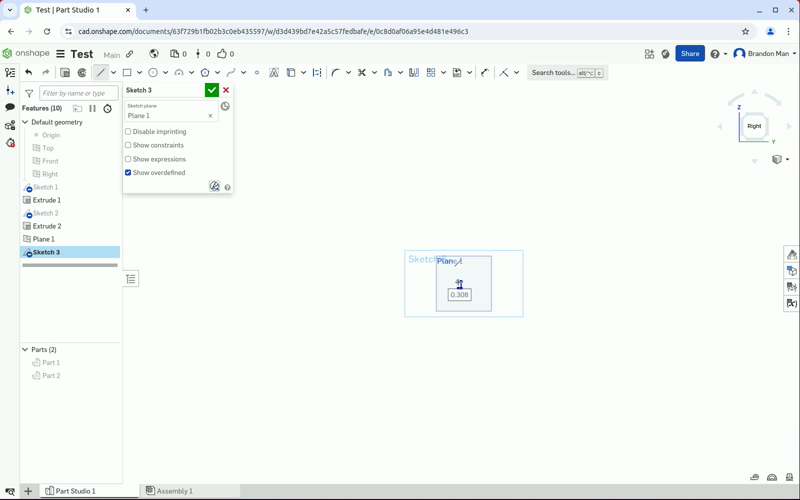
scroll(-6)
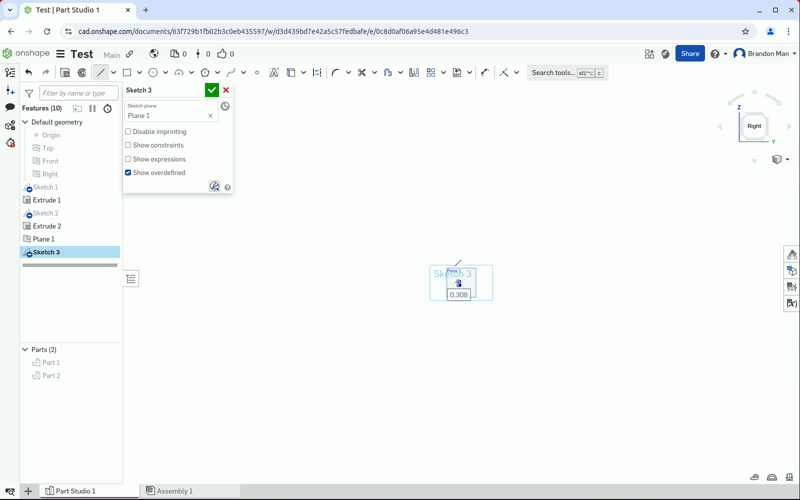
key_up(shift)
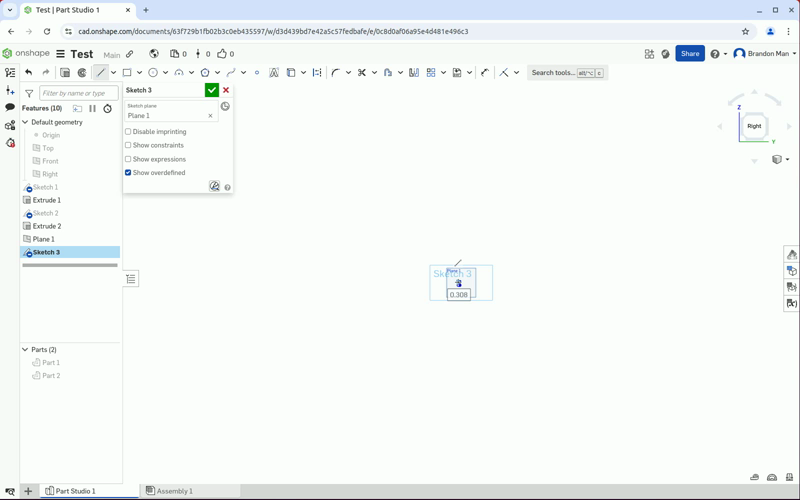
mouse_move(488, 281)
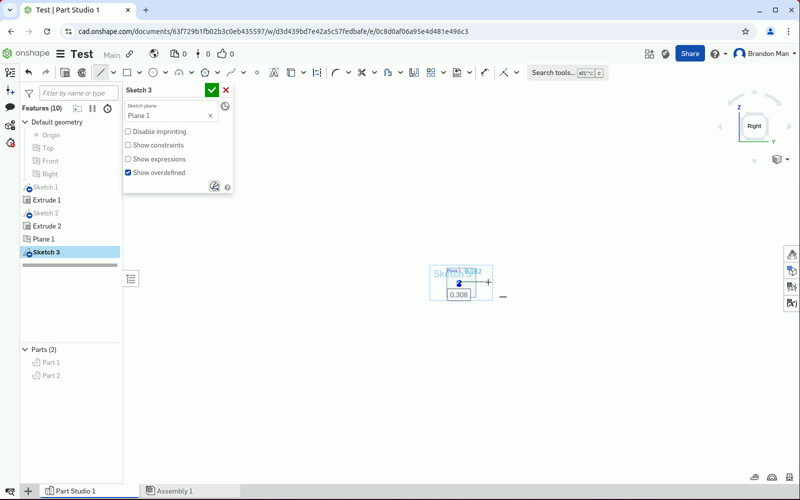
key_down(shift)
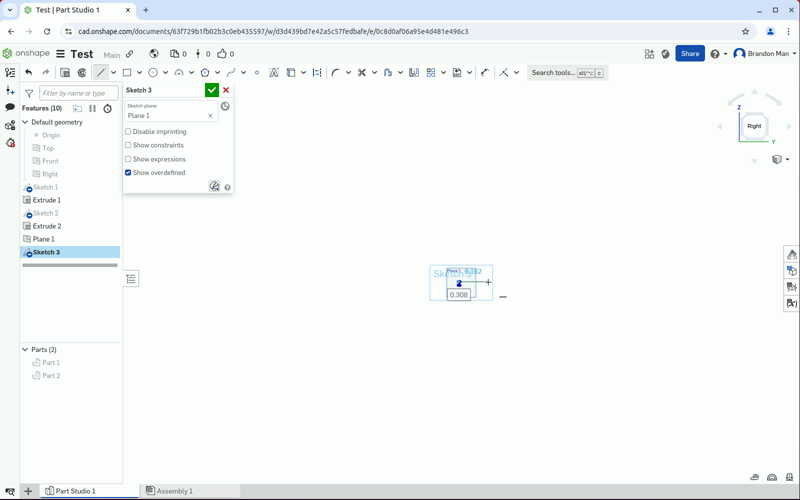
mouse_move(458, 285)
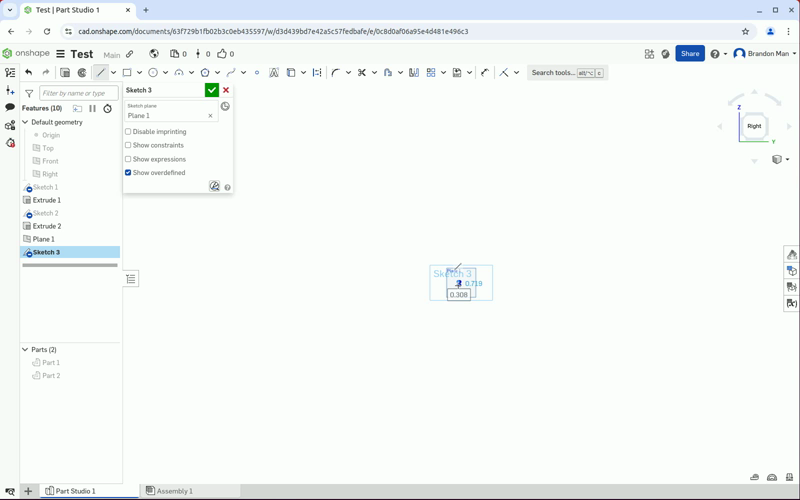
scroll(6)
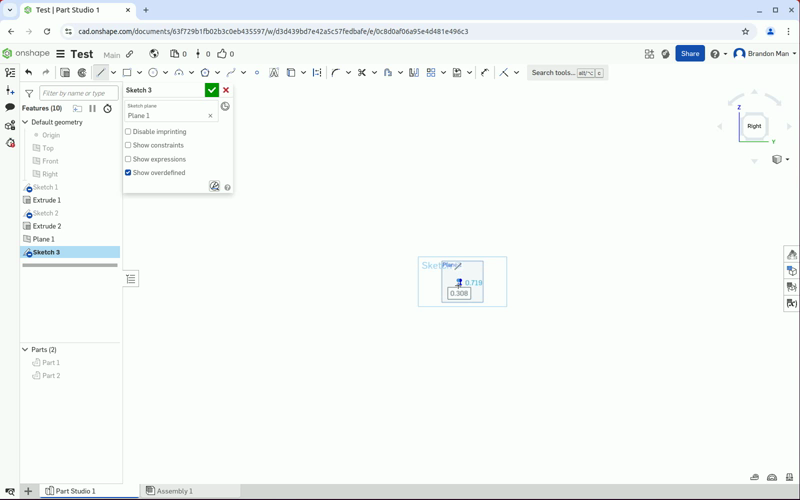
scroll(6)
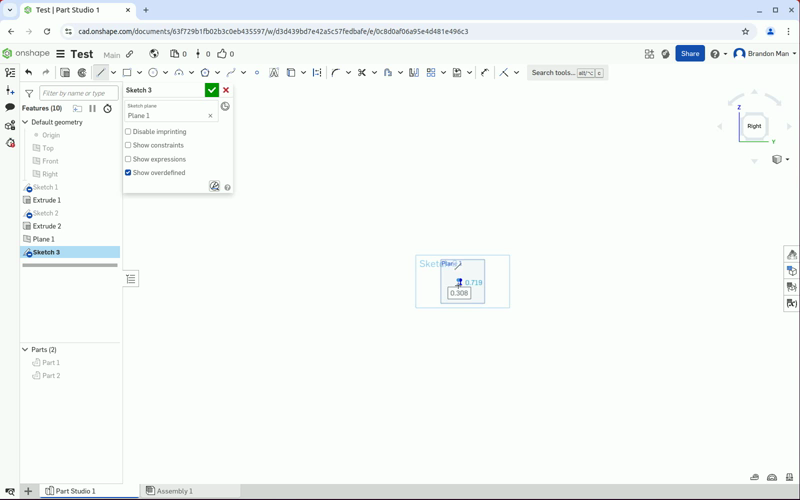
scroll(6)
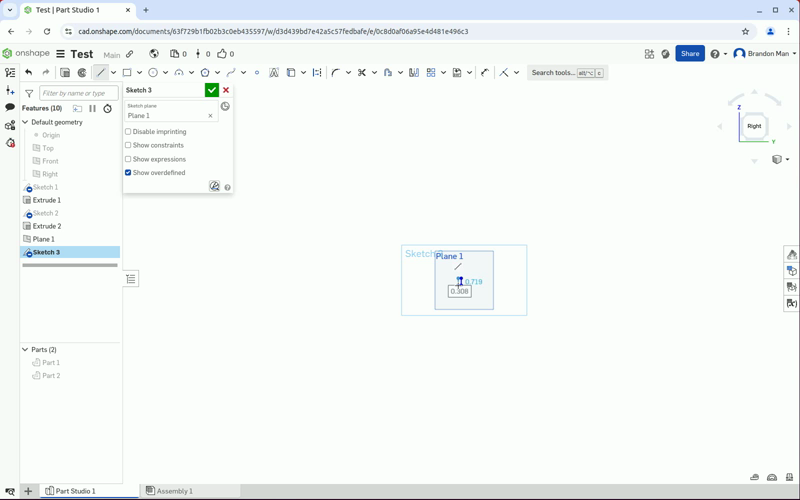
scroll(6)
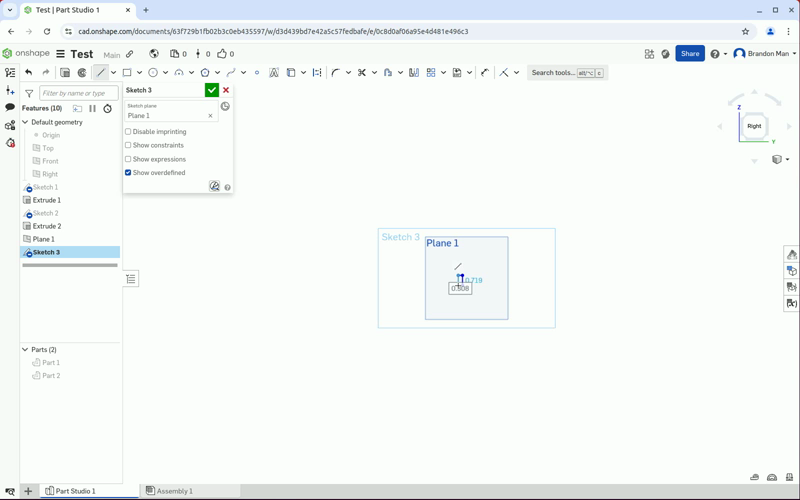
scroll(6)
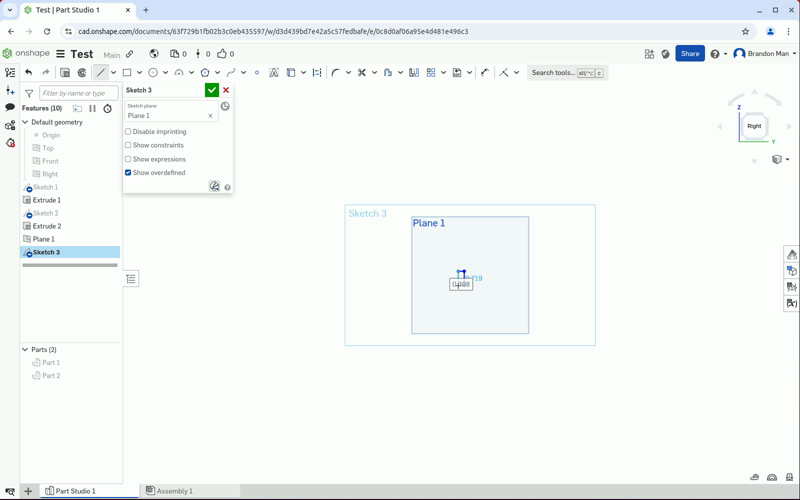
scroll(6)
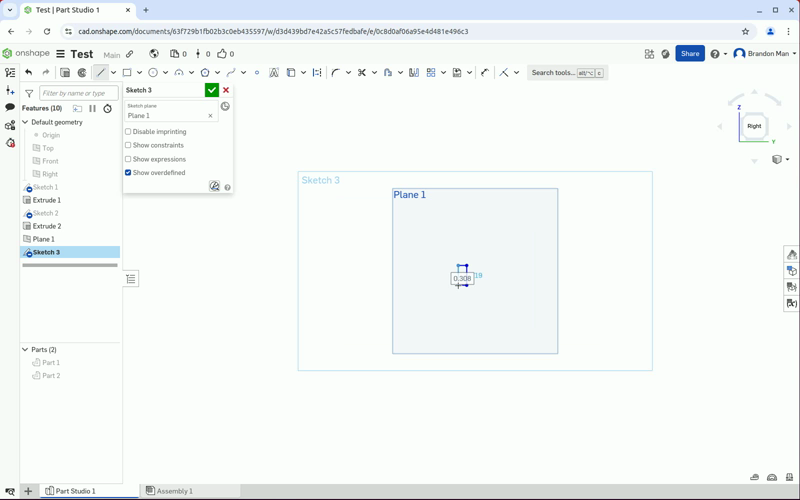
scroll(6)
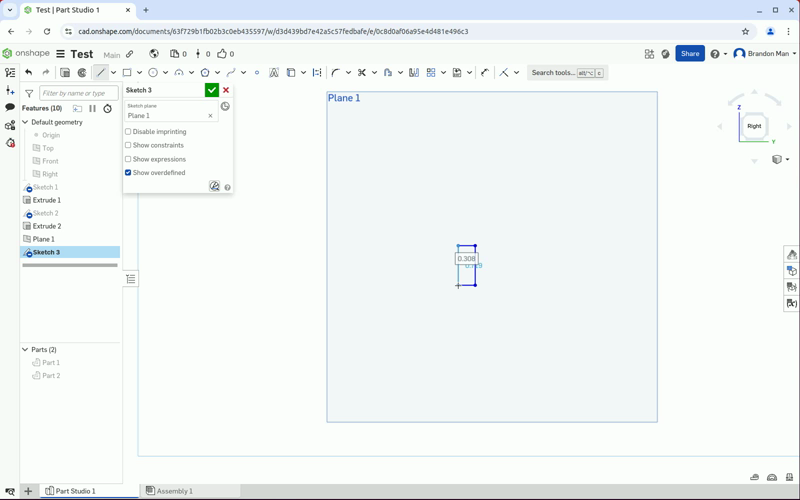
key_up(shift)
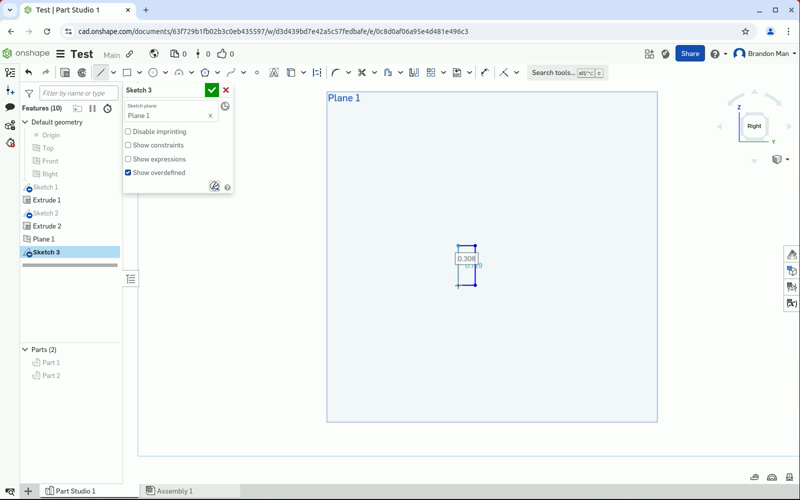
click(458, 285)
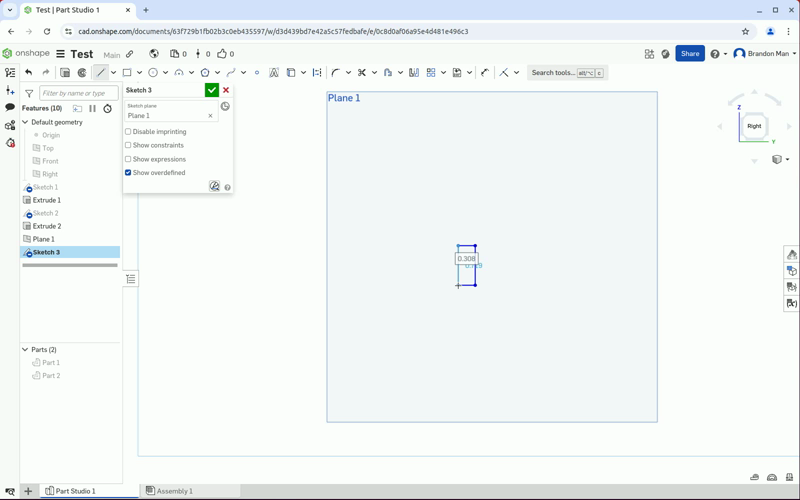
scroll(-6)
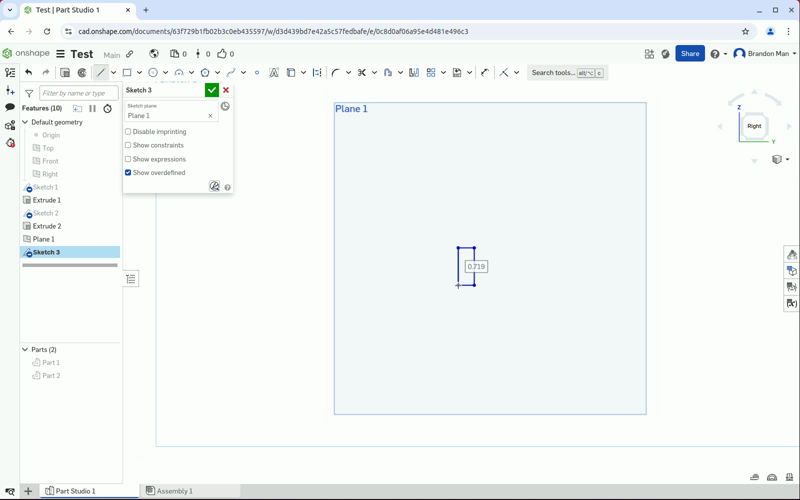
scroll(-6)
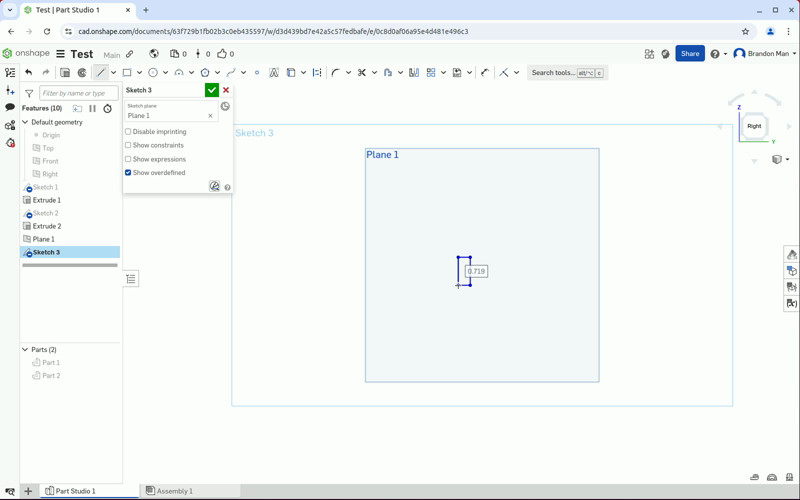
scroll(-6)
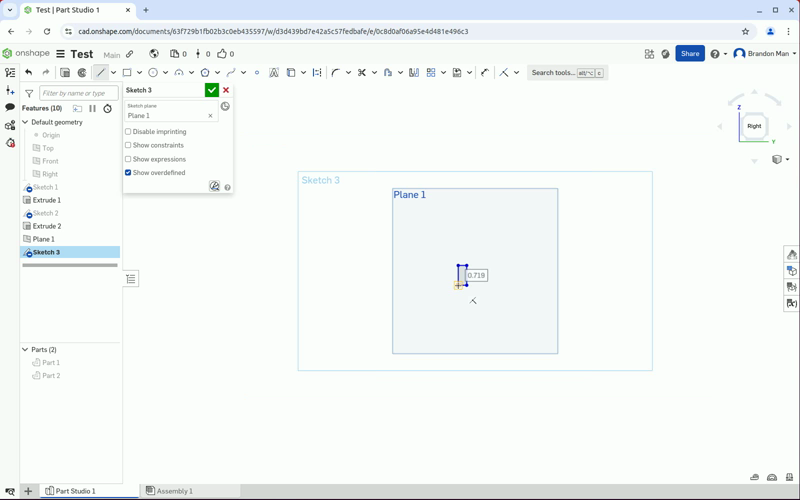
scroll(-6)
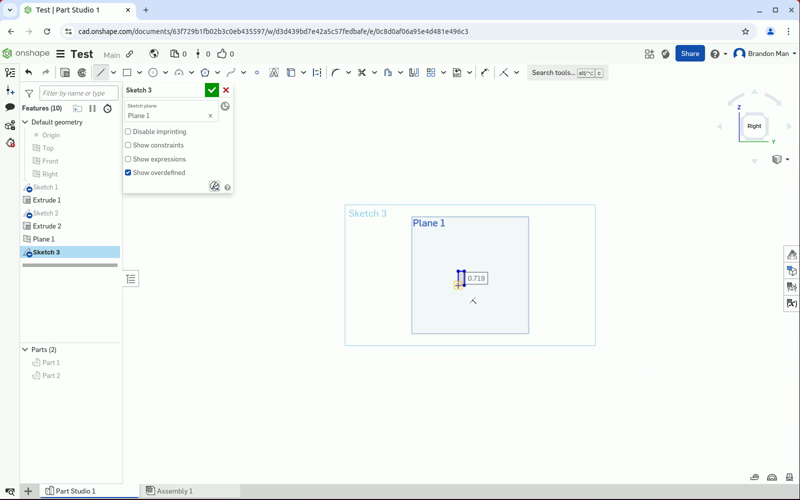
scroll(-6)
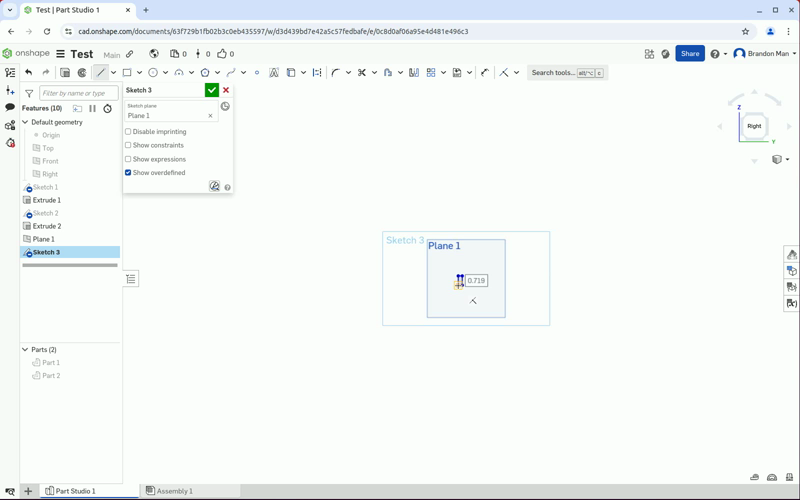
scroll(-6)
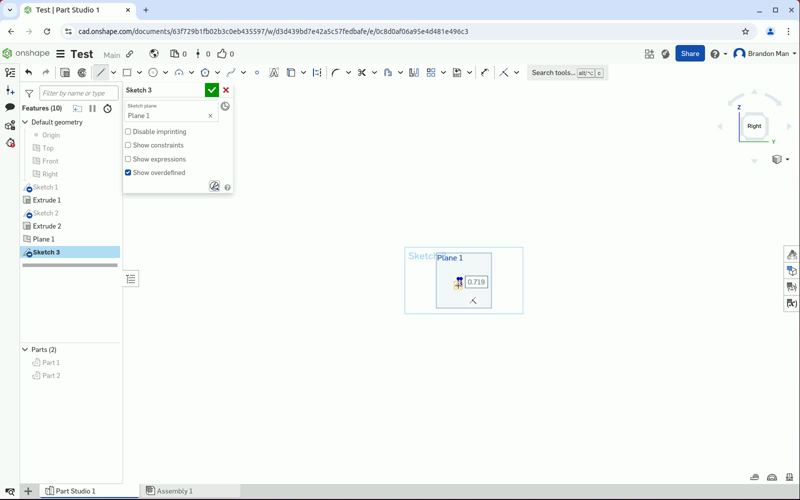
scroll(-6)
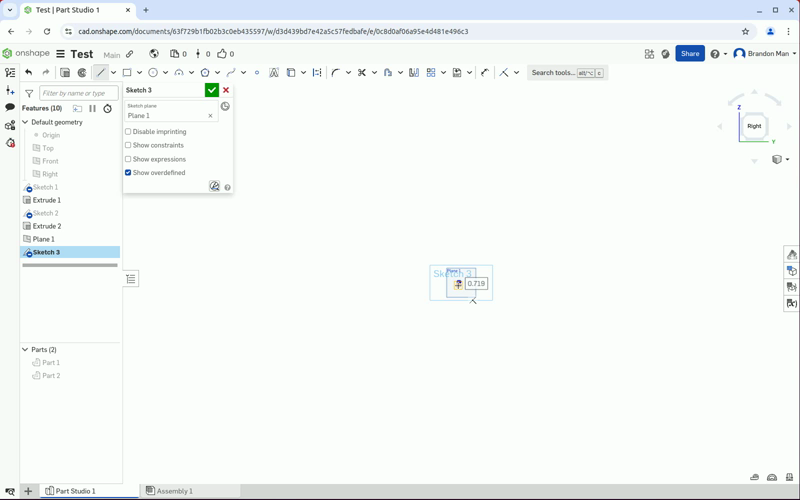
key(esc)
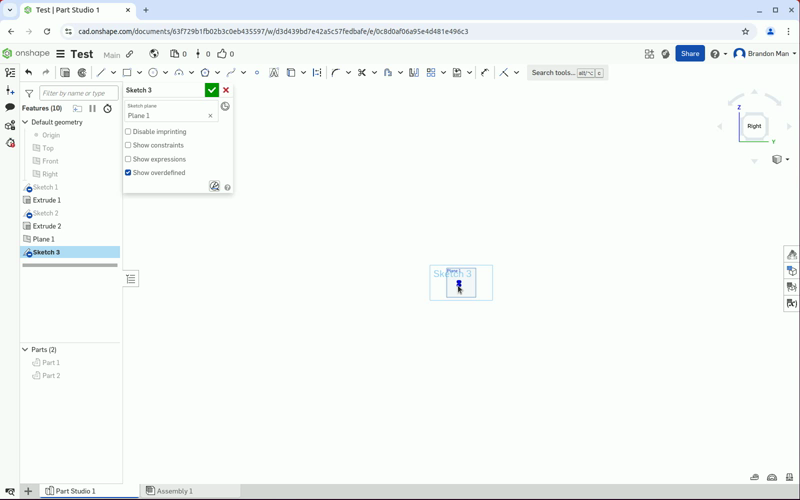
mouse_move(458, 282)
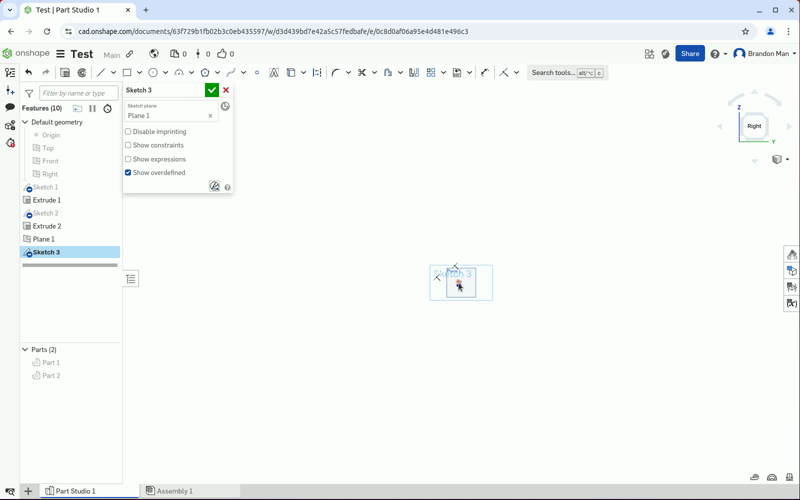
scroll(6)
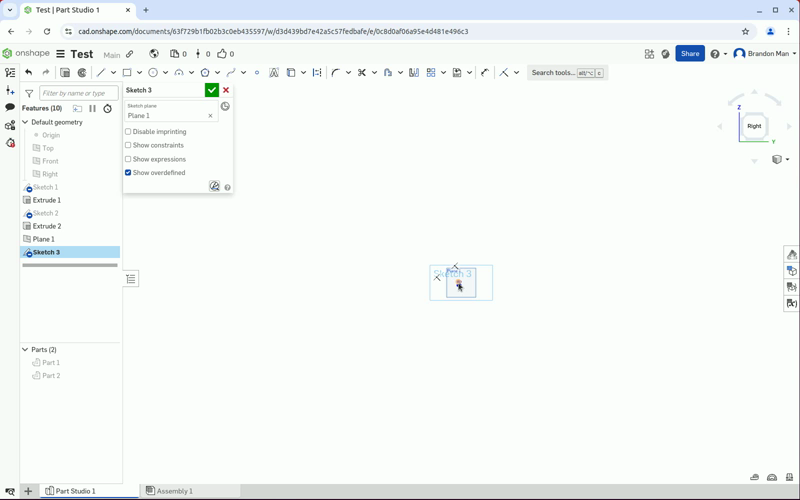
scroll(6)
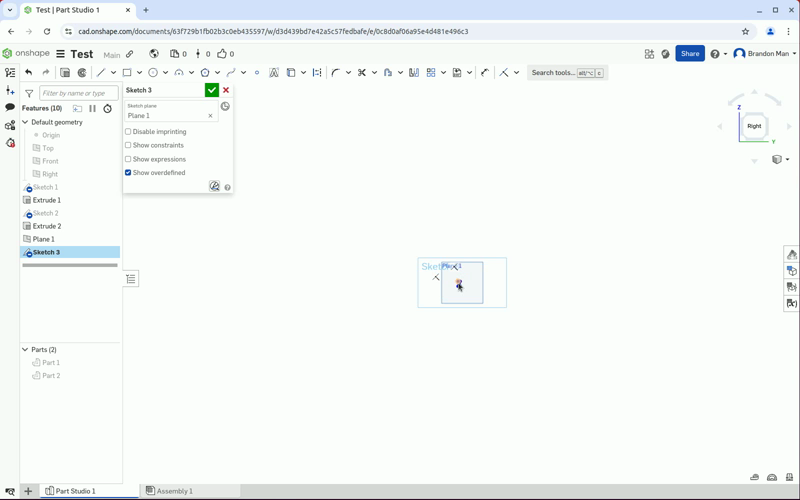
scroll(6)
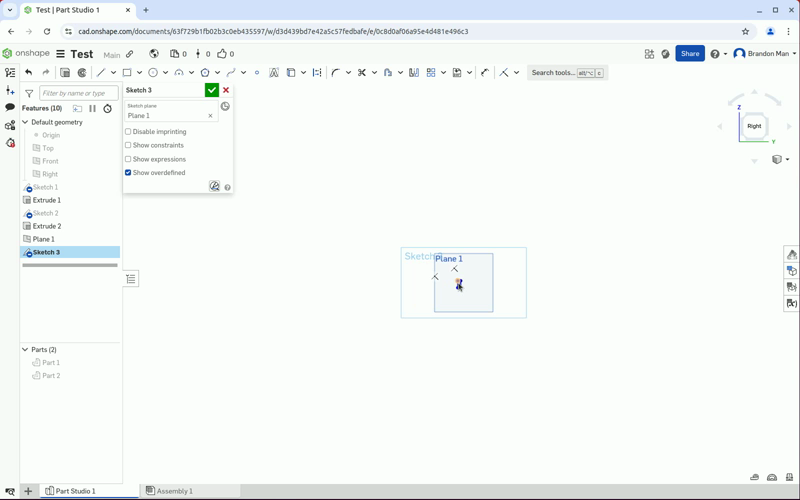
scroll(6)
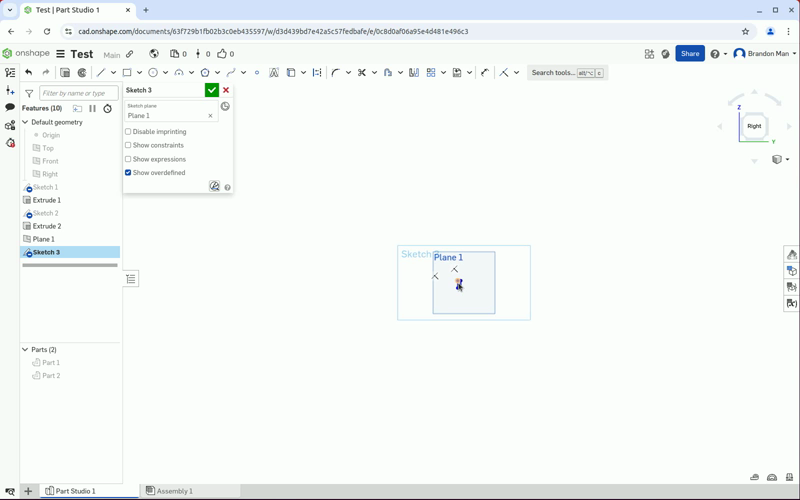
scroll(6)
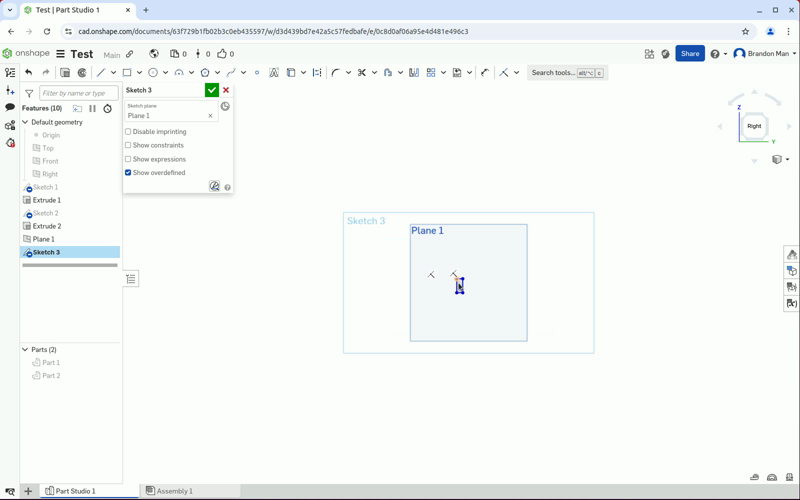
scroll(6)
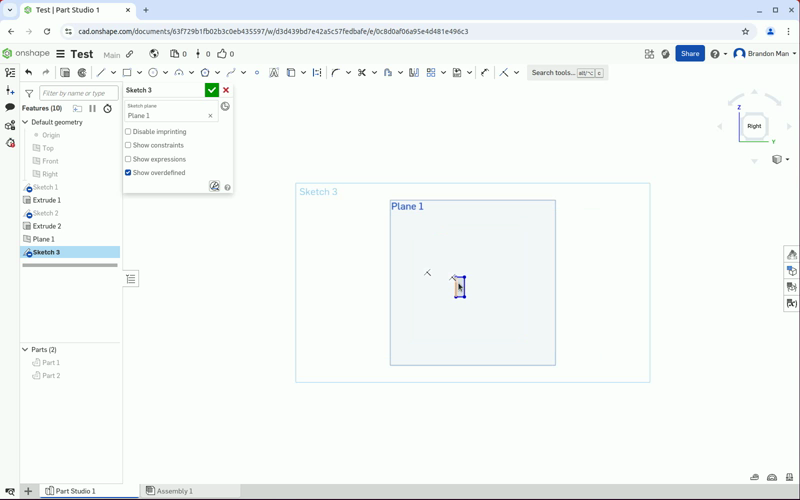
scroll(6)
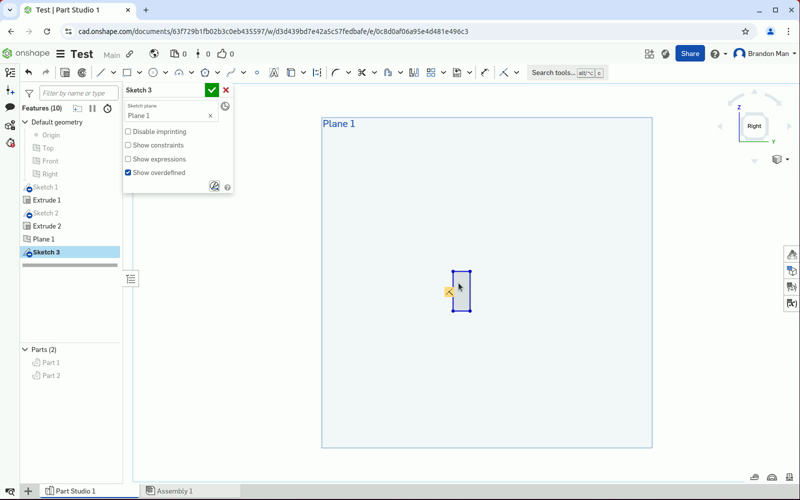
click(458, 282)
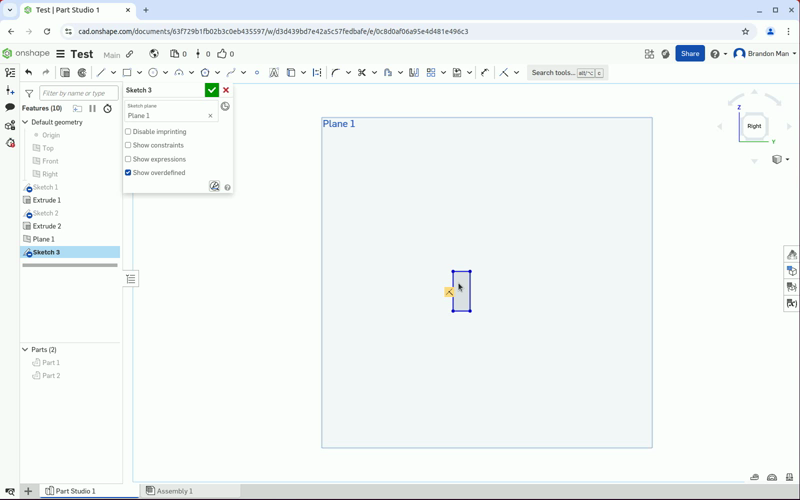
scroll(-6)
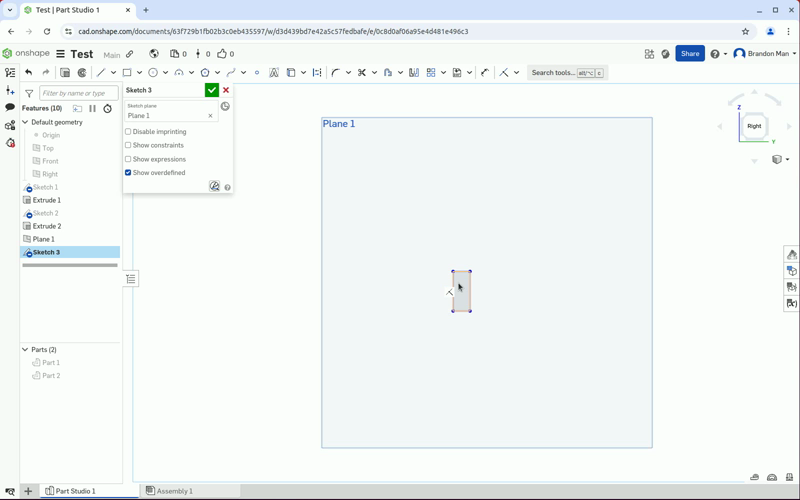
scroll(-6)
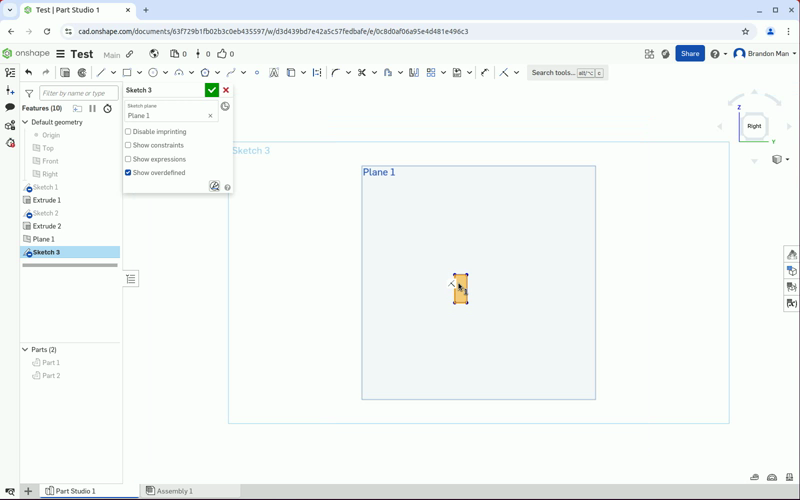
scroll(-6)
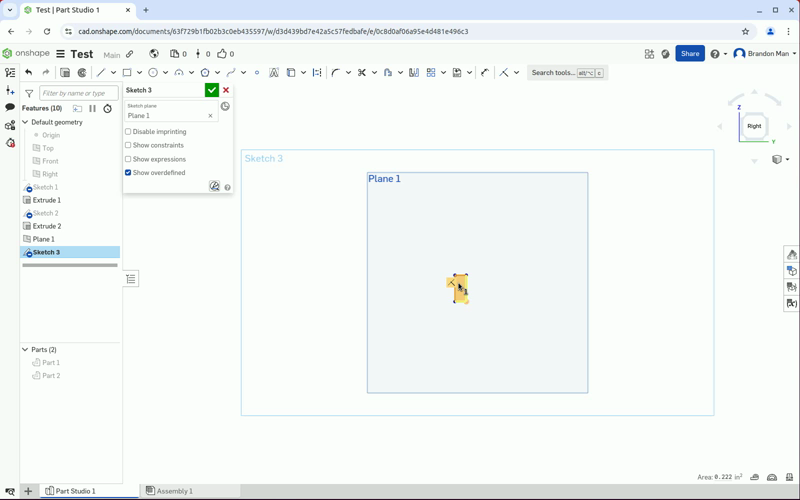
scroll(-6)
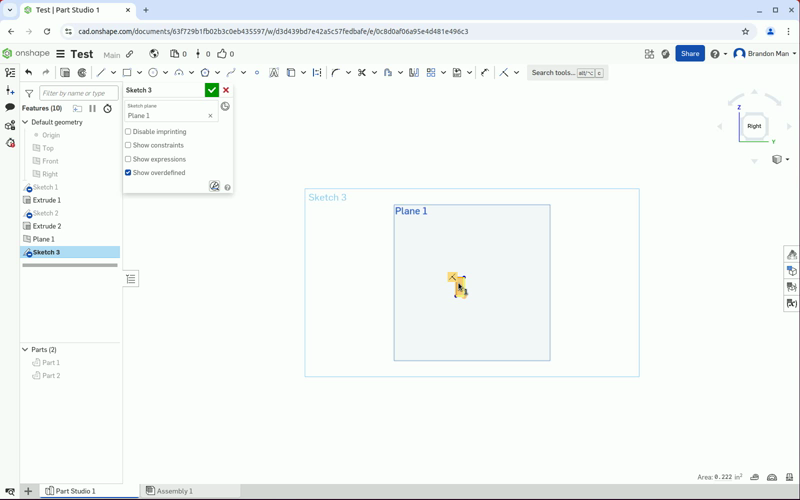
scroll(-6)
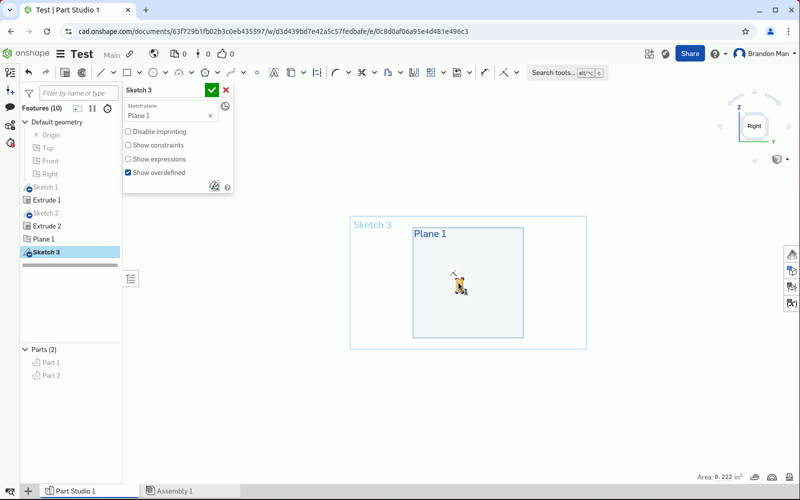
scroll(-6)
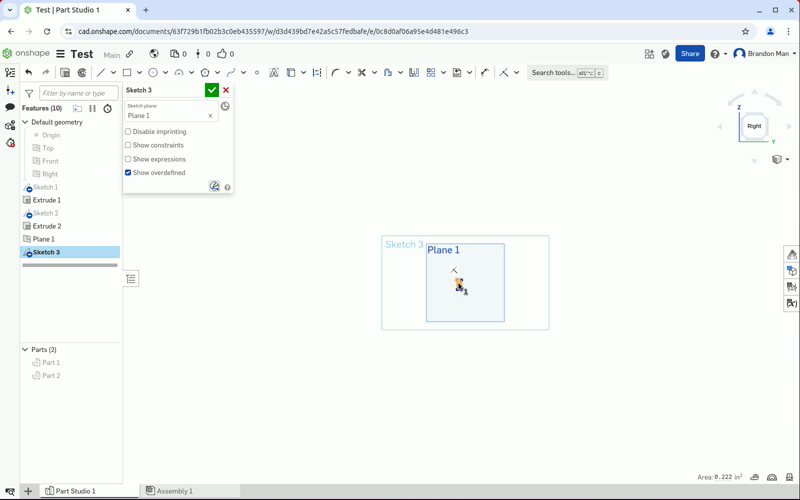
scroll(-6)
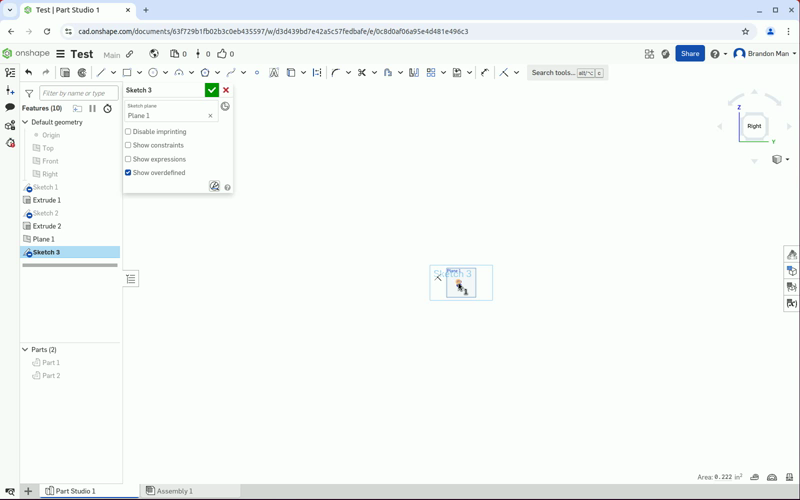
mouse_move(73, 352)
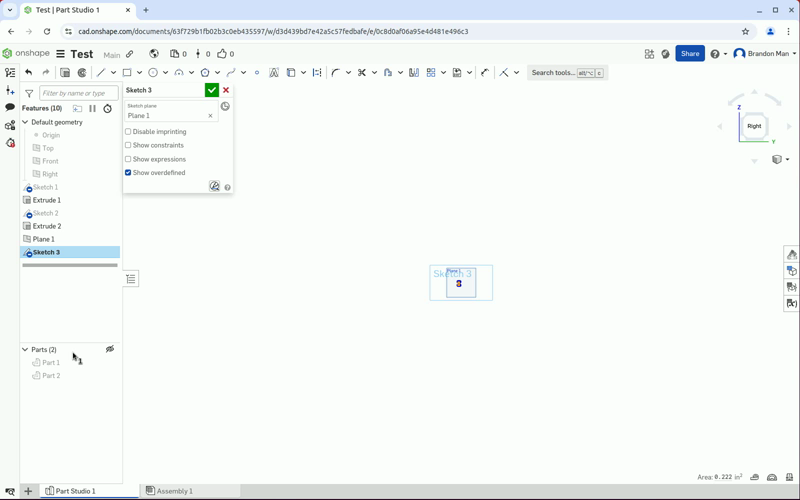
key(shift+y)
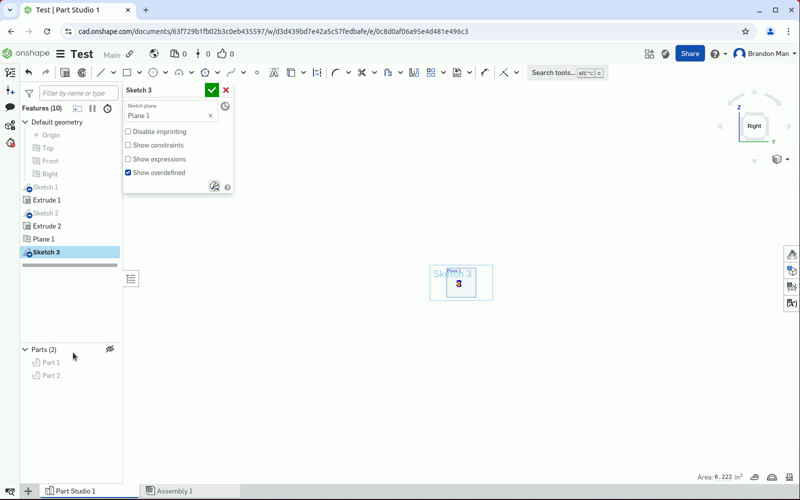
key(shift+e)
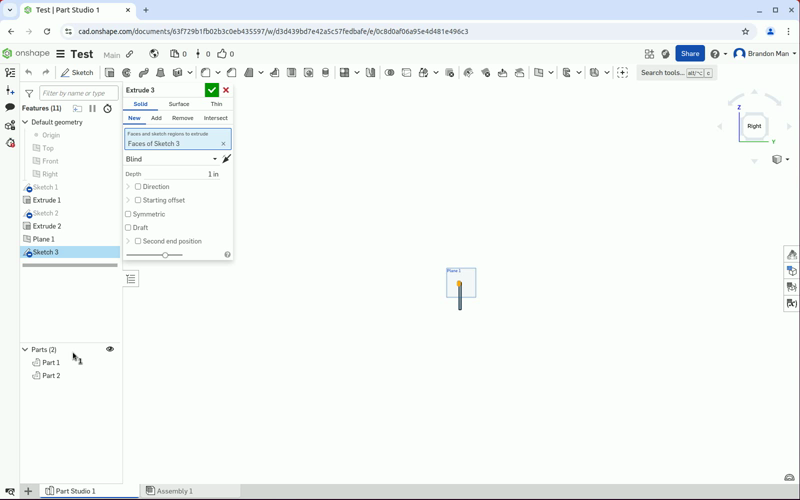
mouse_move(143, 106)
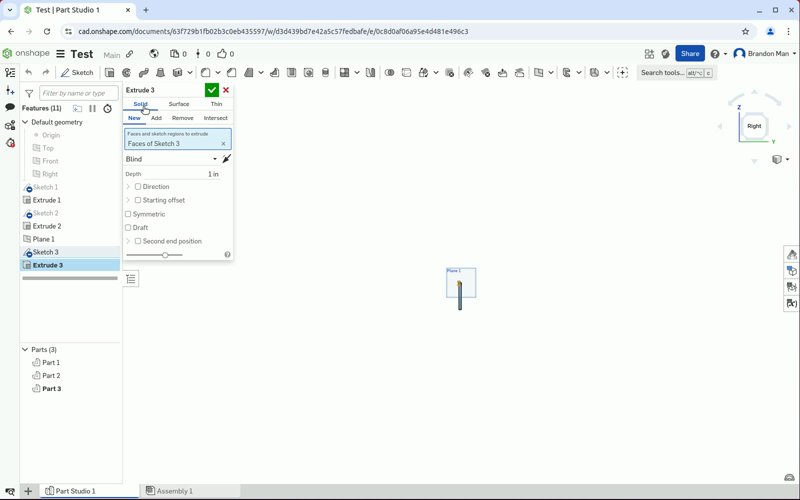
click(143, 106)
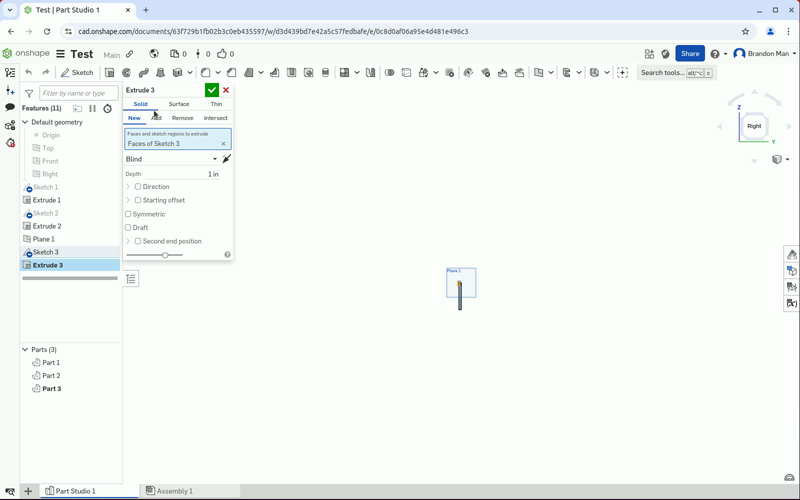
mouse_move(186, 120)
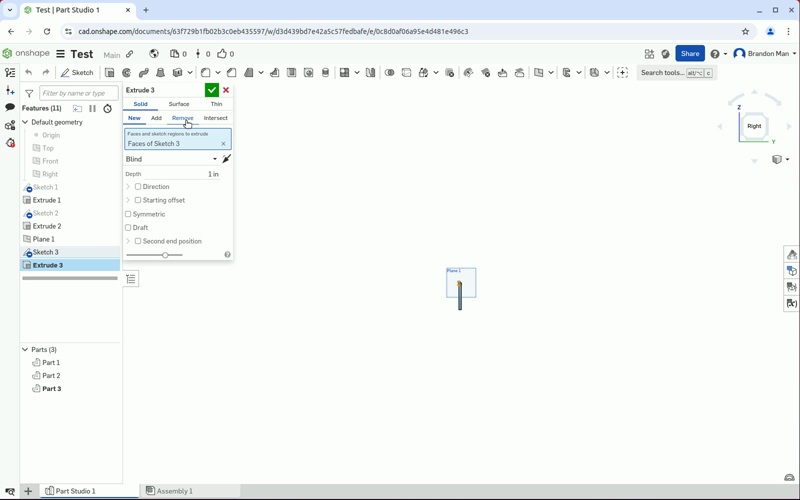
click(186, 120)
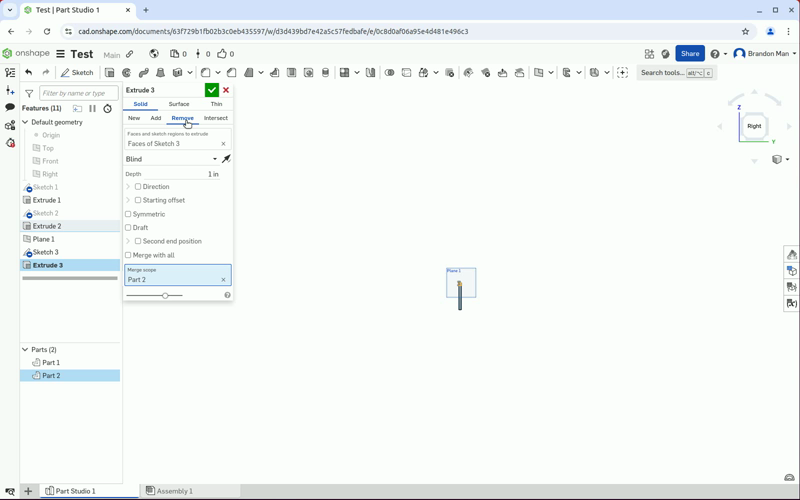
key(tab, 4)
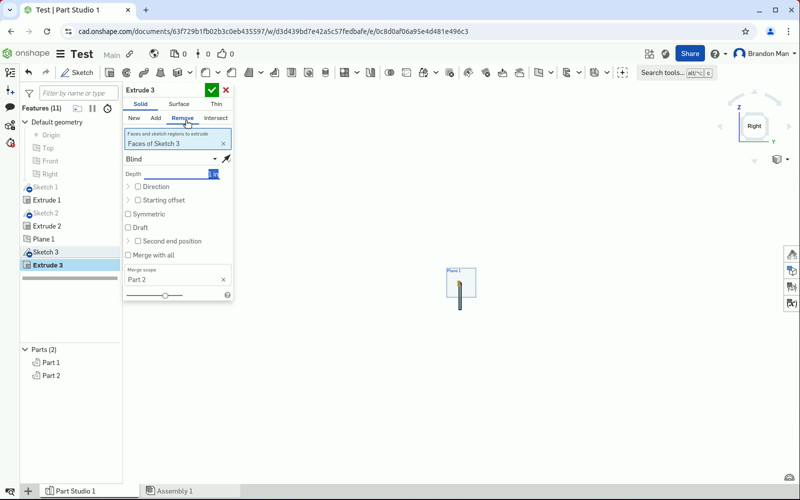
text(27.441)
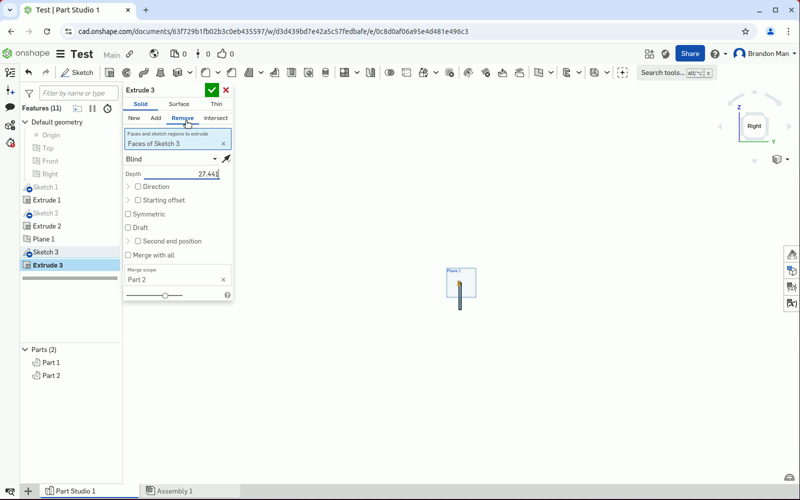
key(tab, 6)
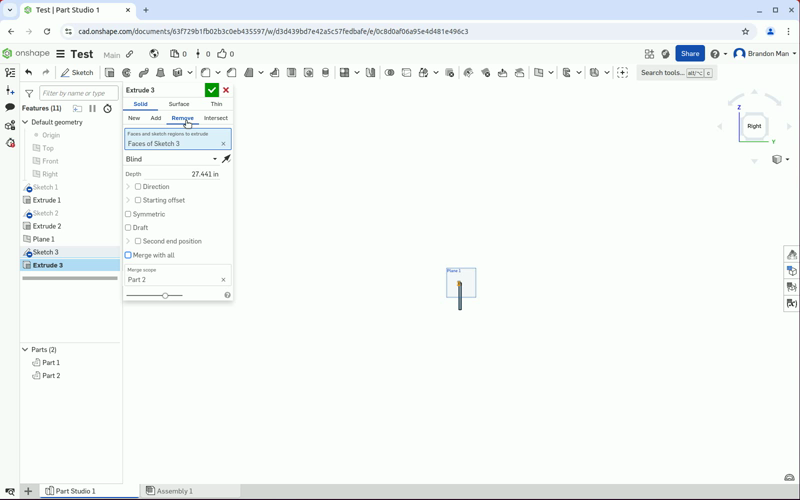
key(space)
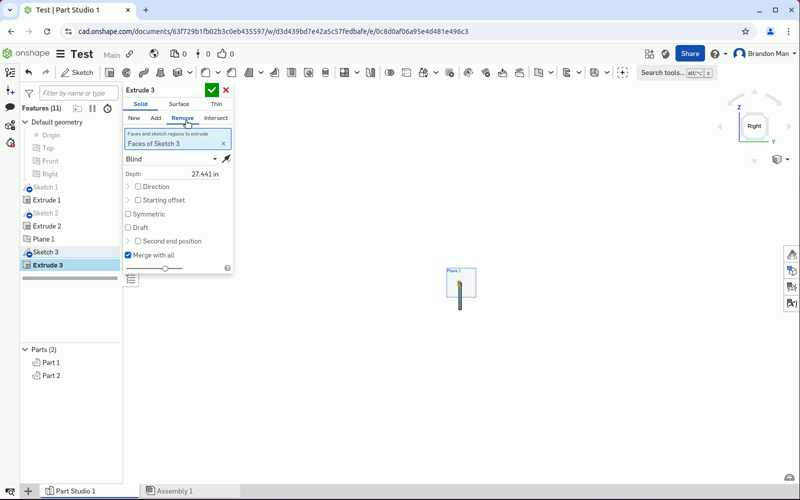
key(enter)
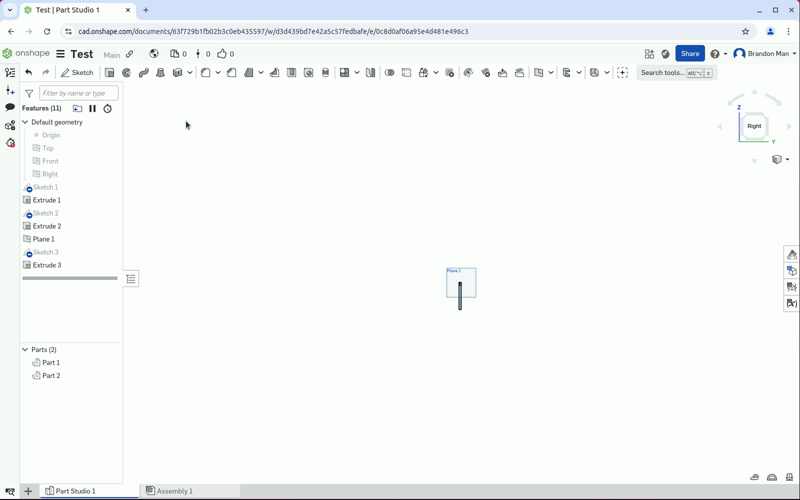
key(shift+h)
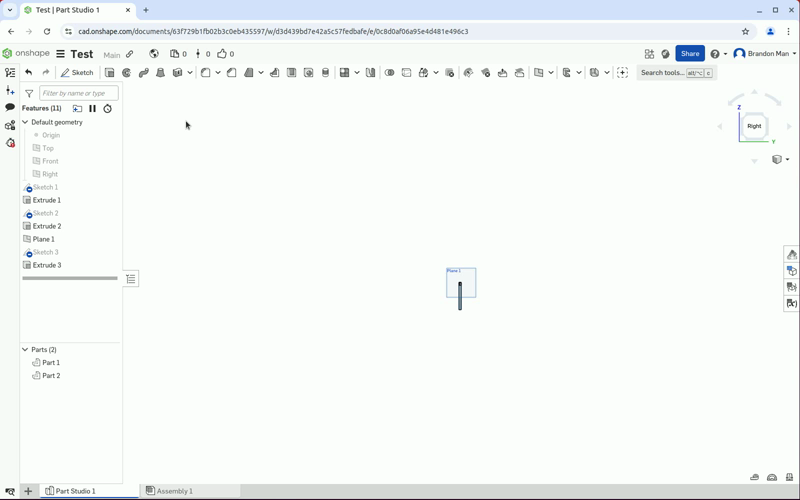
key(shift+h)
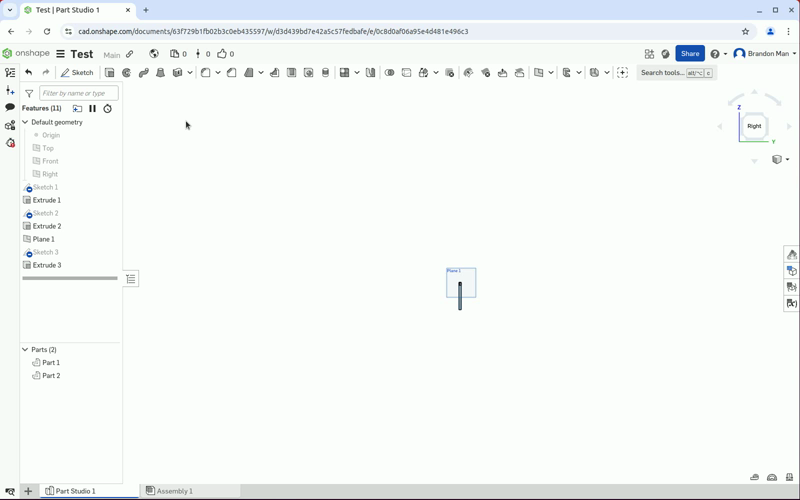
mouse_move(73, 189)
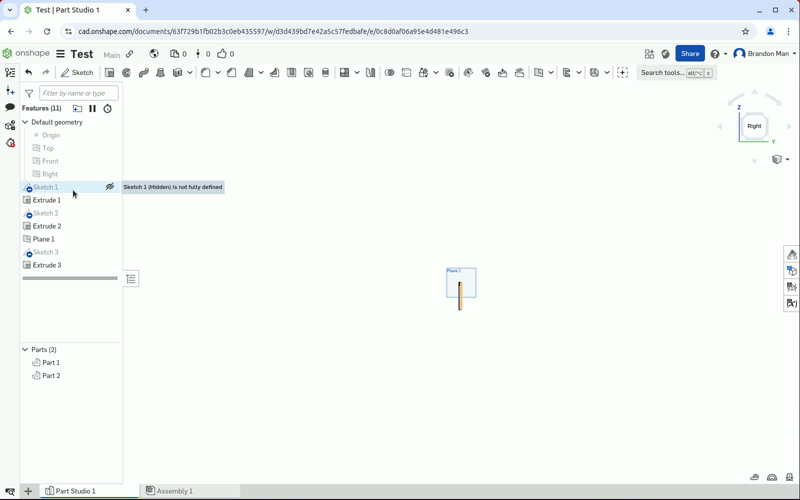
click(73, 189)
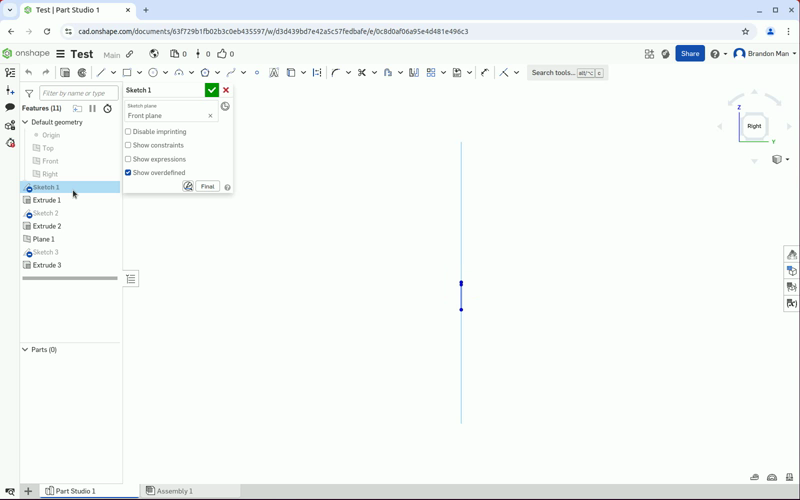
mouse_move(229, 92)
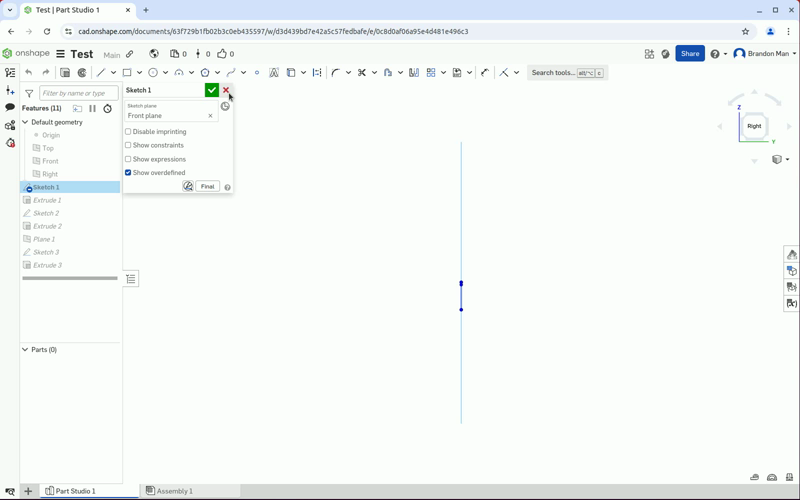
click(229, 92)
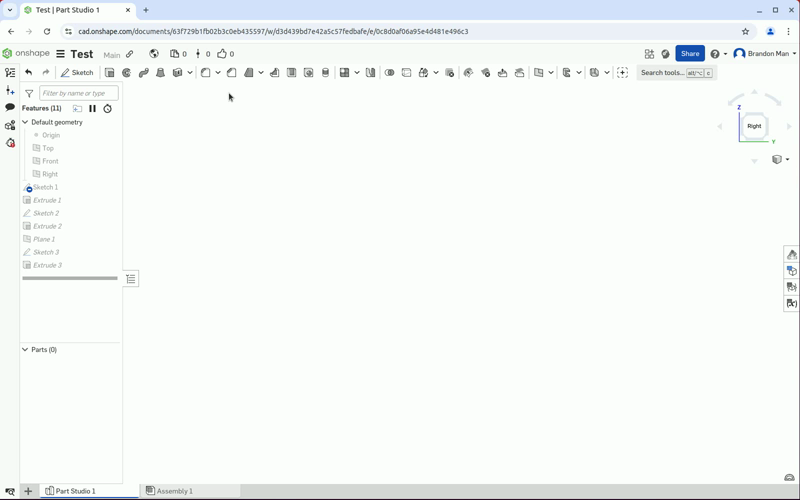
key(shift+s)
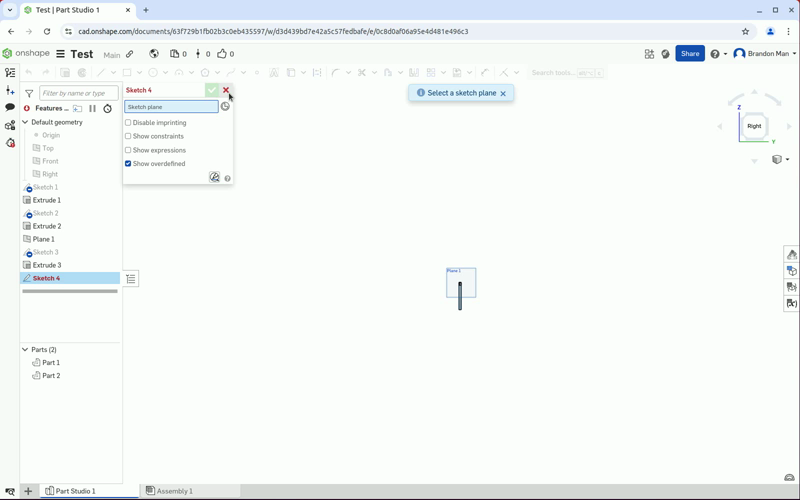
mouse_move(73, 241)
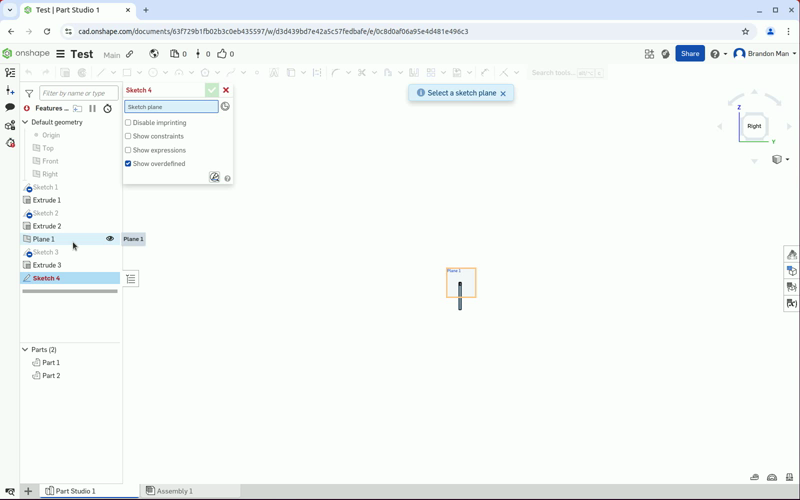
click(73, 241)
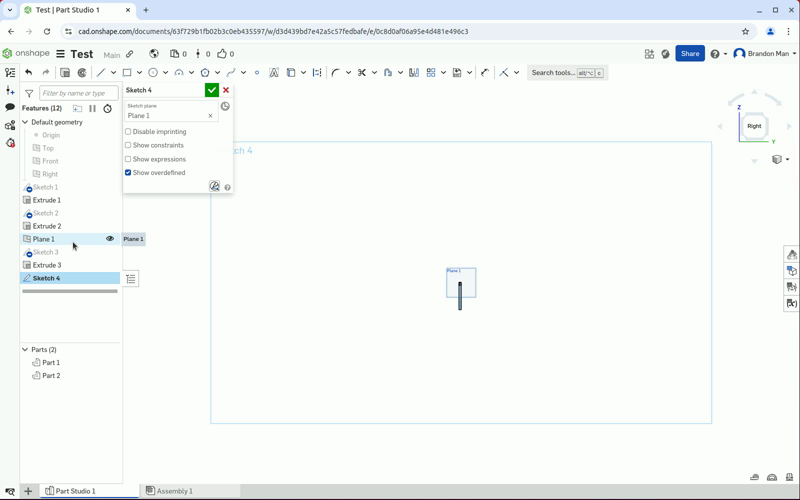
mouse_move(73, 352)
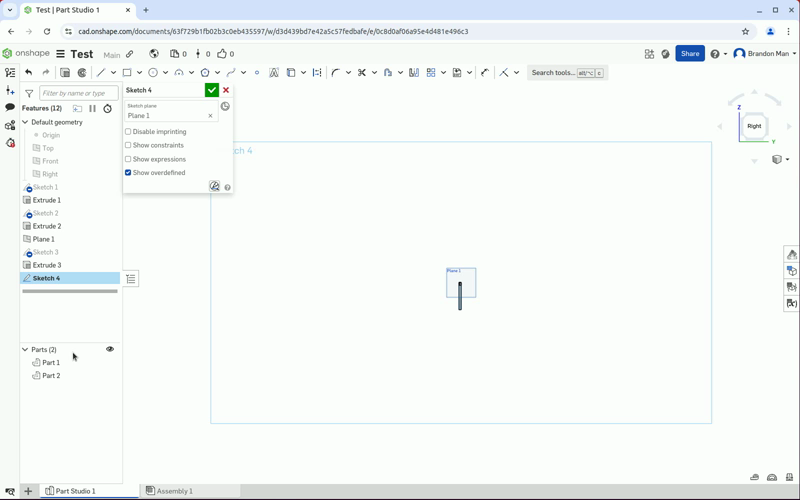
key(y)
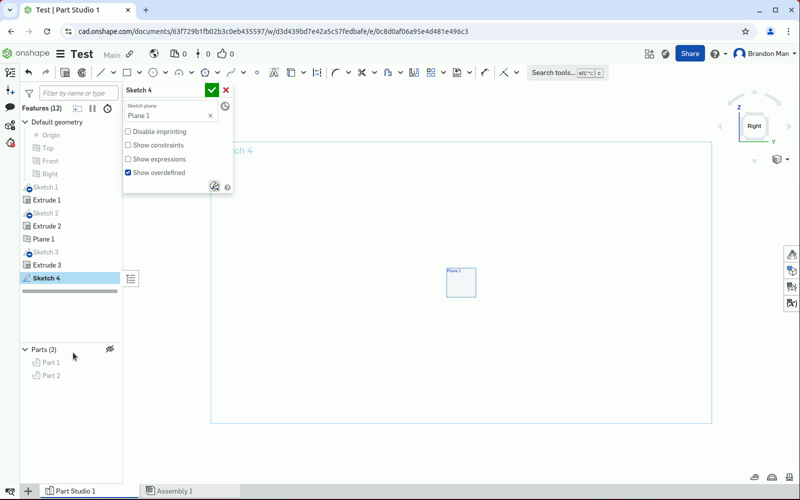
key(l)
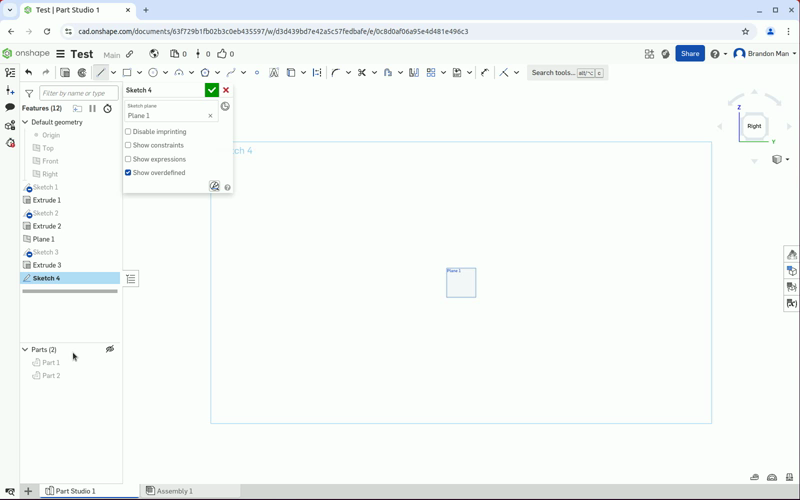
key_down(shift)
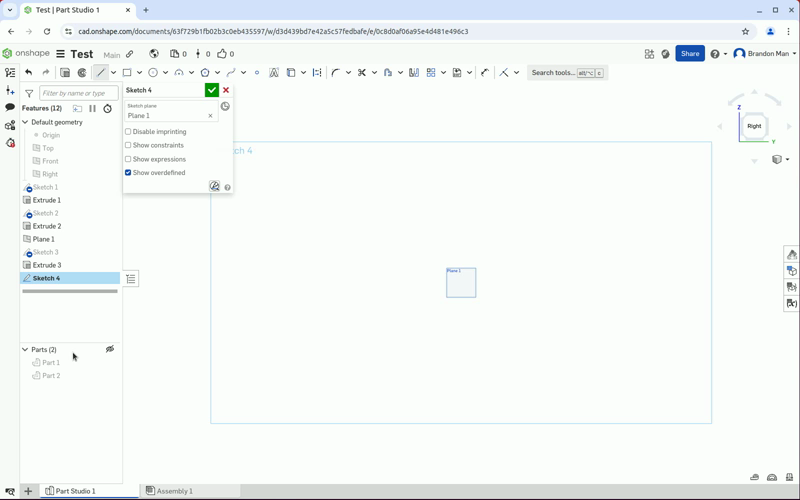
mouse_move(459, 285)
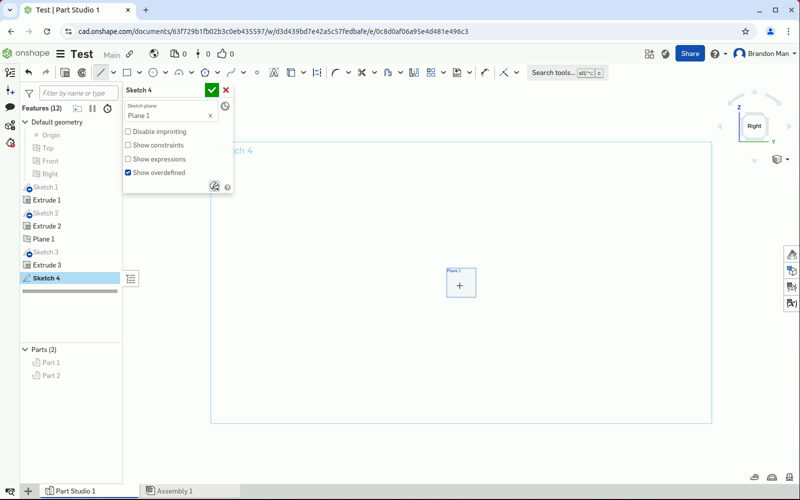
click(459, 285)
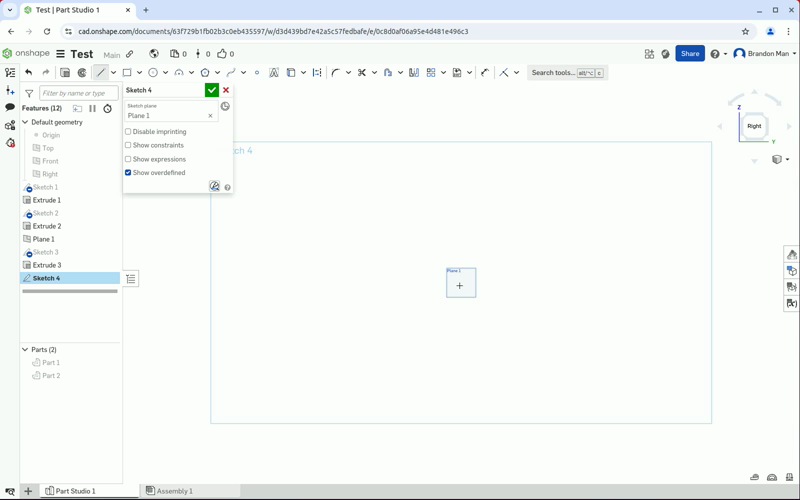
key_up(shift)
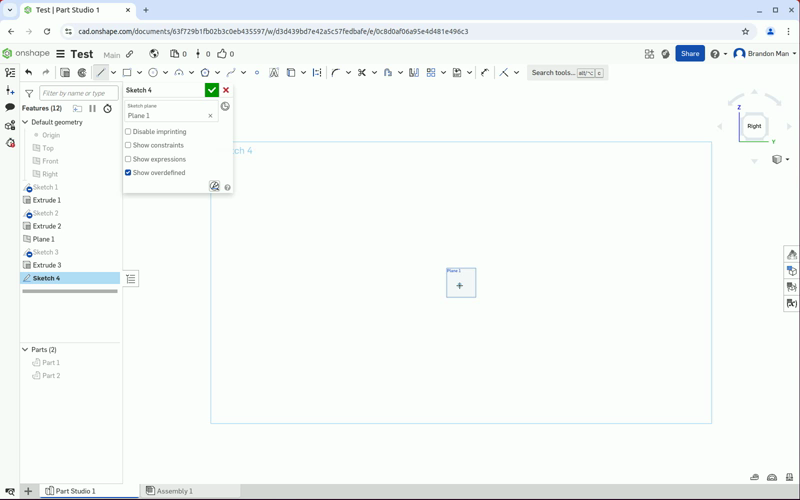
key_down(shift)
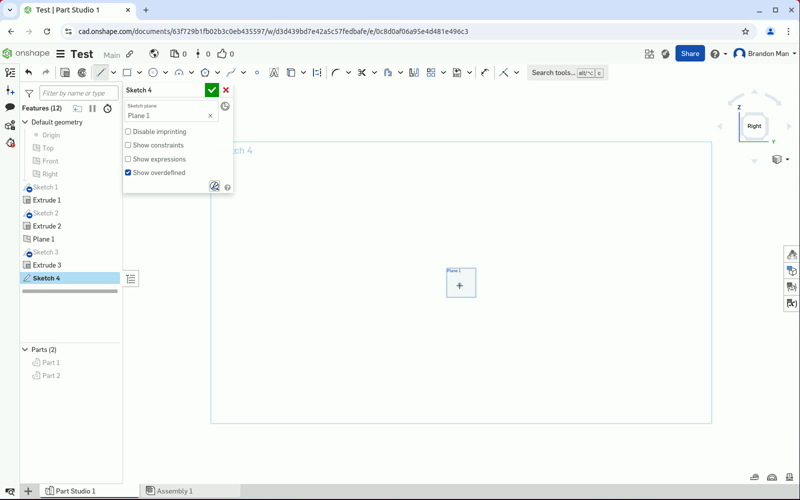
mouse_move(489, 285)
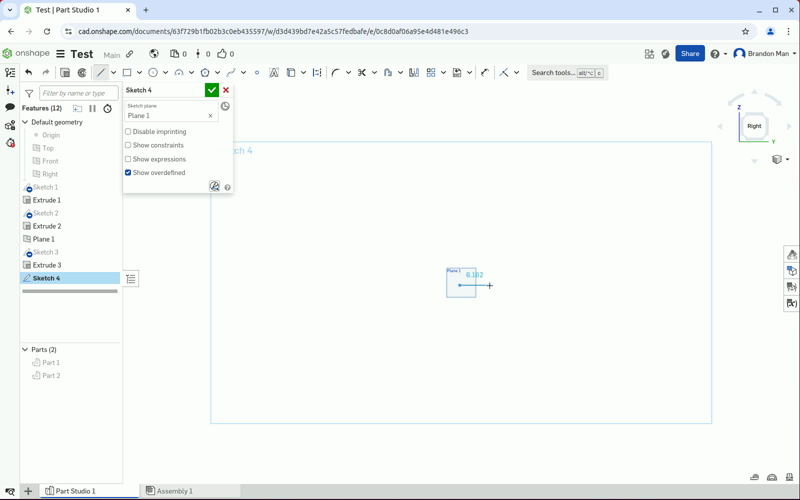
mouse_move(460, 285)
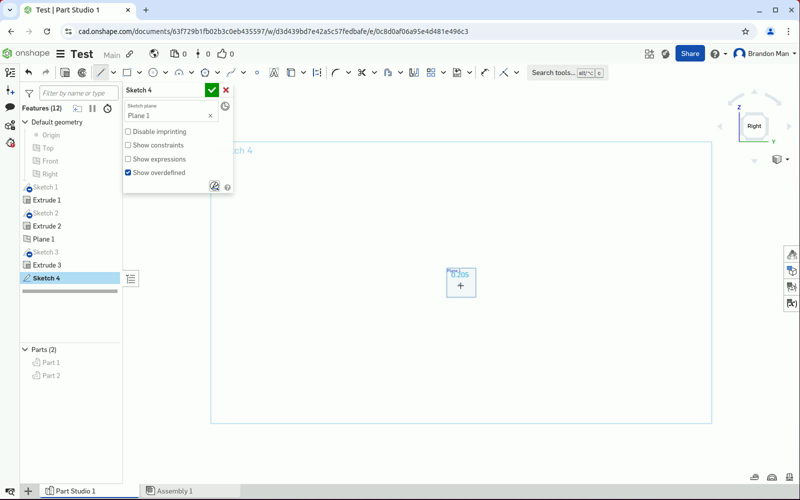
scroll(6)
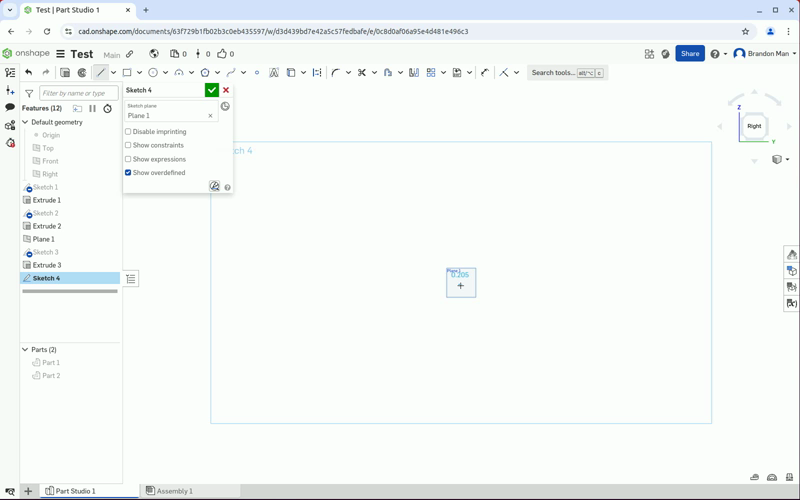
scroll(6)
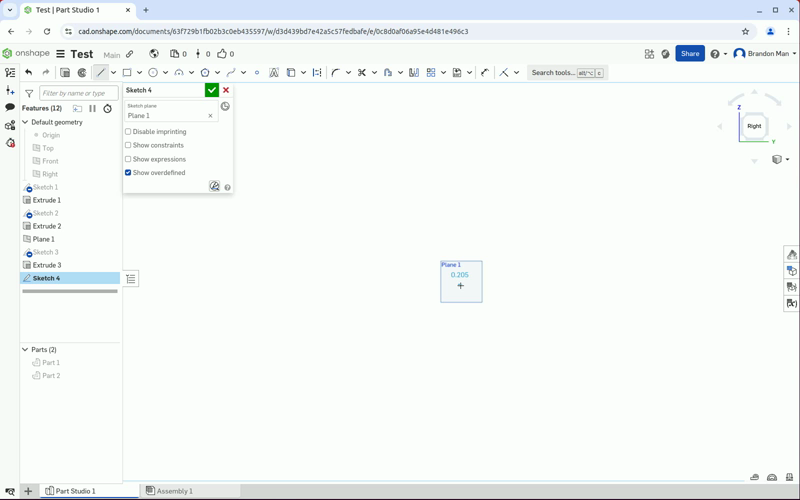
scroll(6)
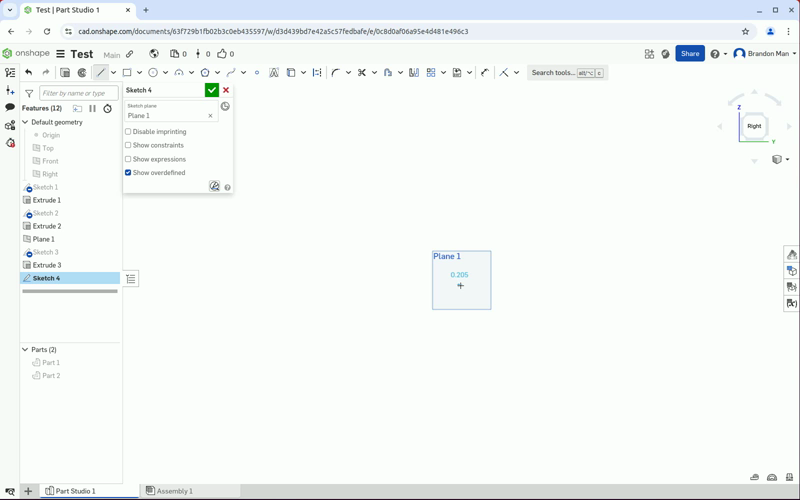
scroll(6)
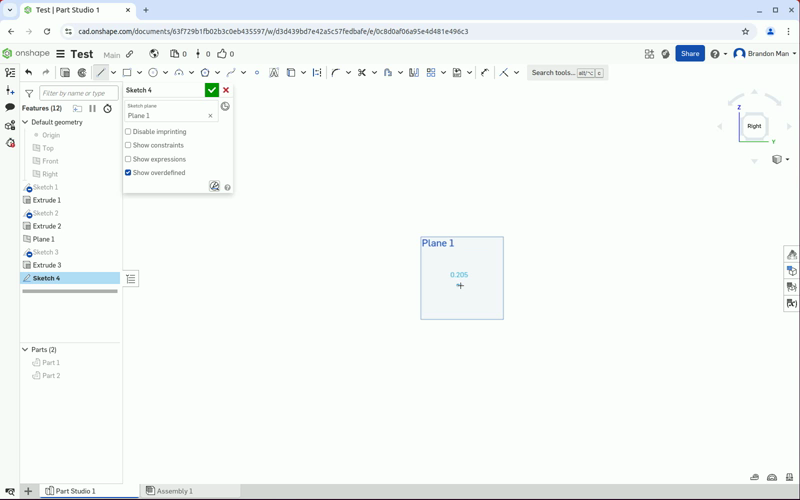
scroll(6)
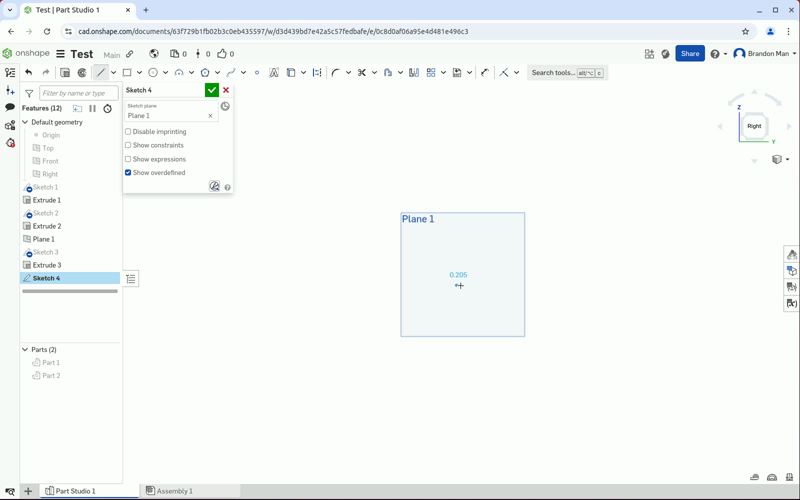
scroll(6)
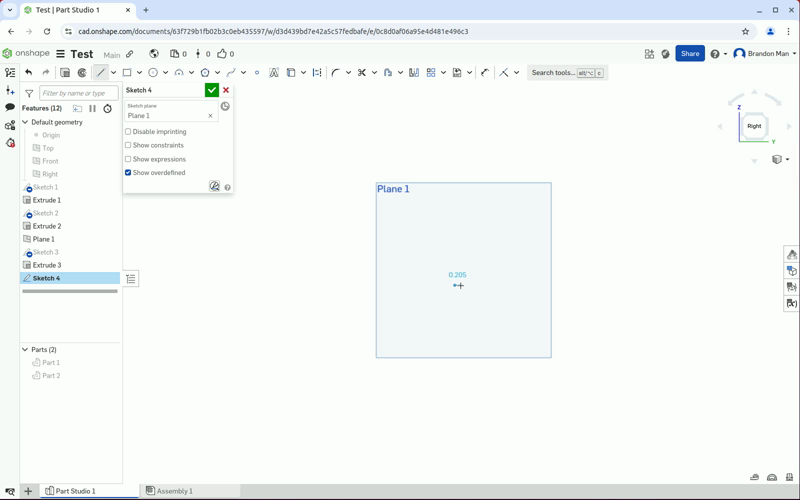
scroll(6)
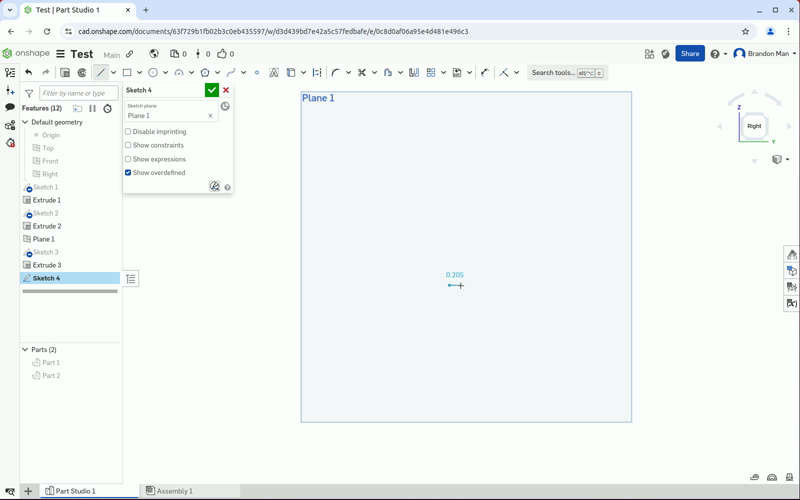
click(460, 285)
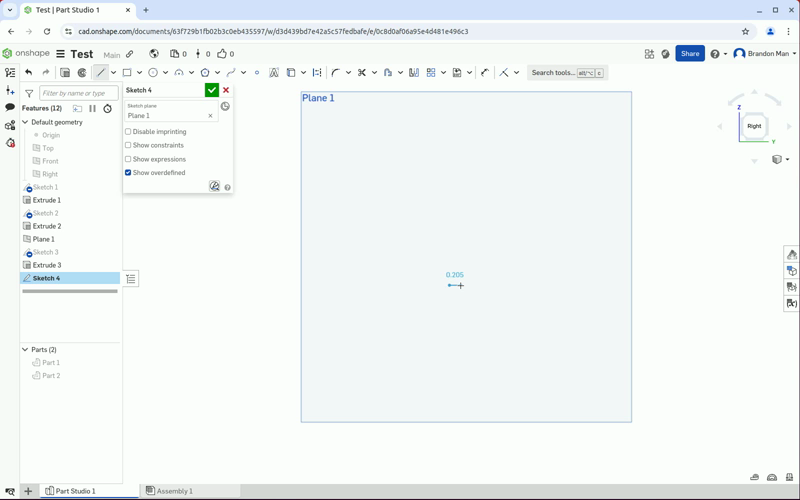
scroll(-6)
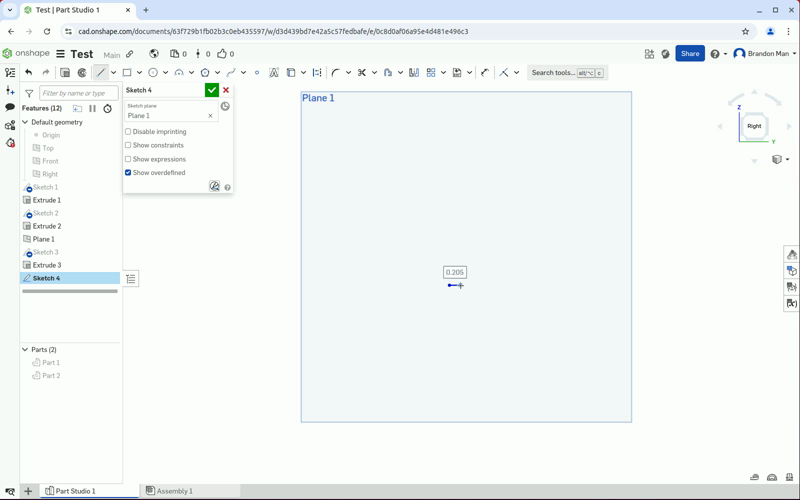
scroll(-6)
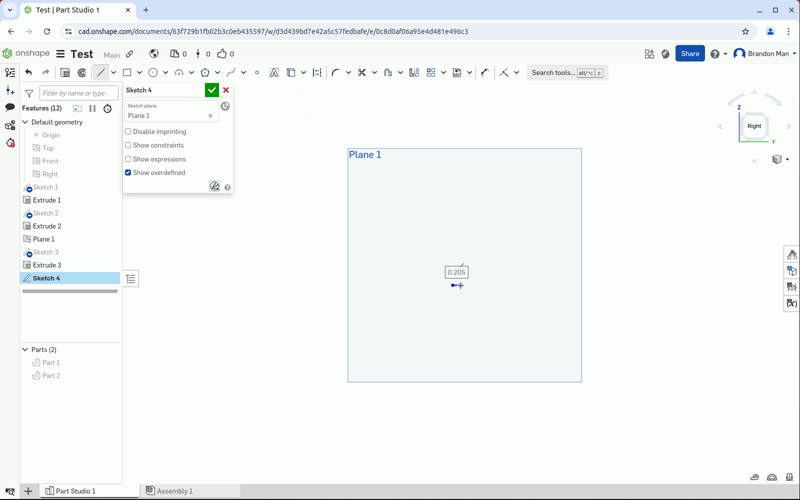
scroll(-6)
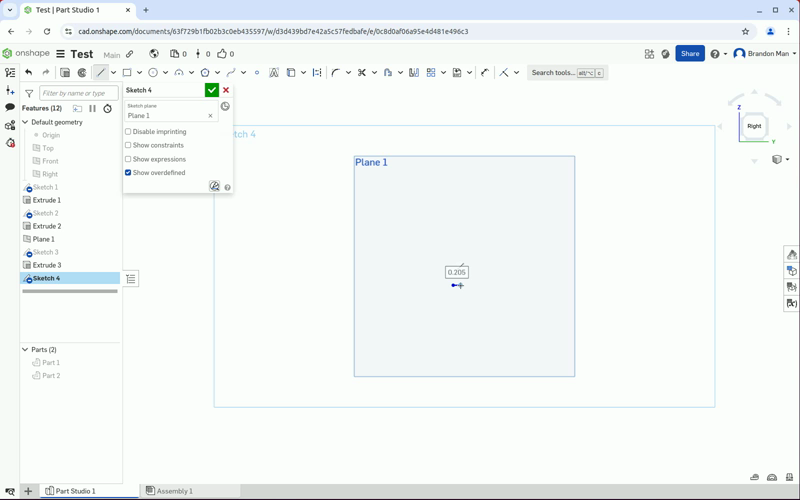
scroll(-6)
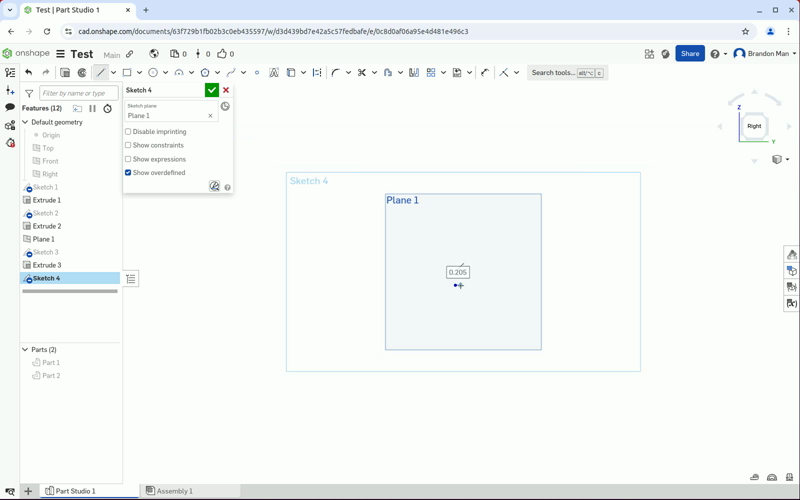
scroll(-6)
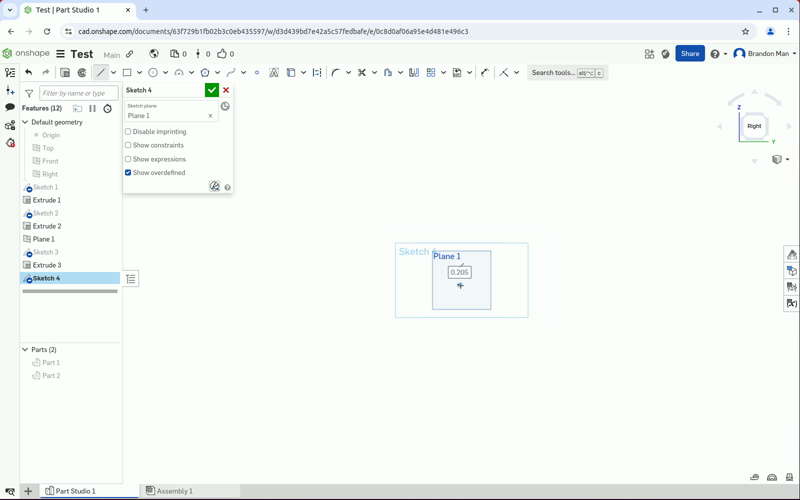
scroll(-6)
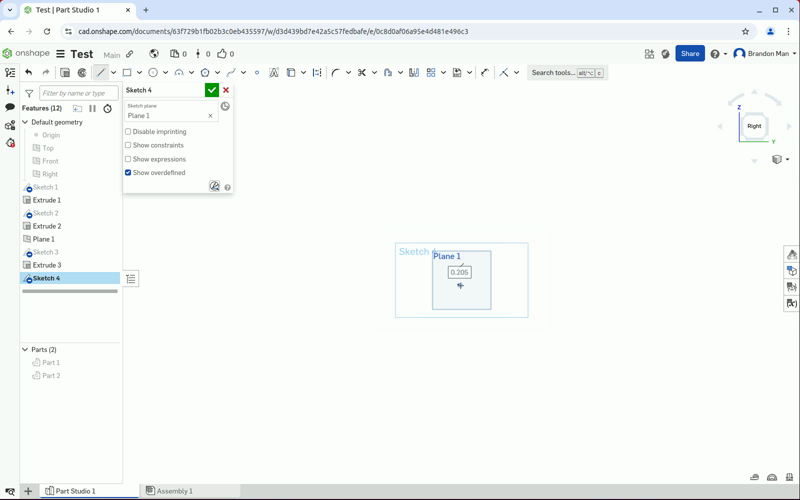
scroll(-6)
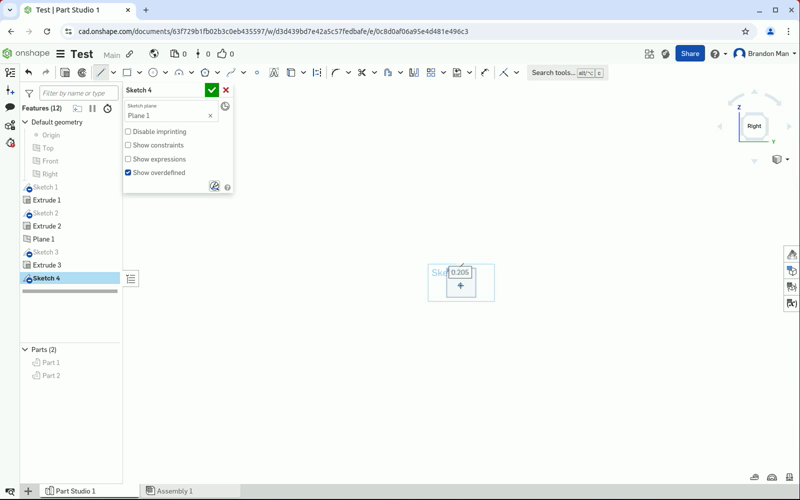
key_up(shift)
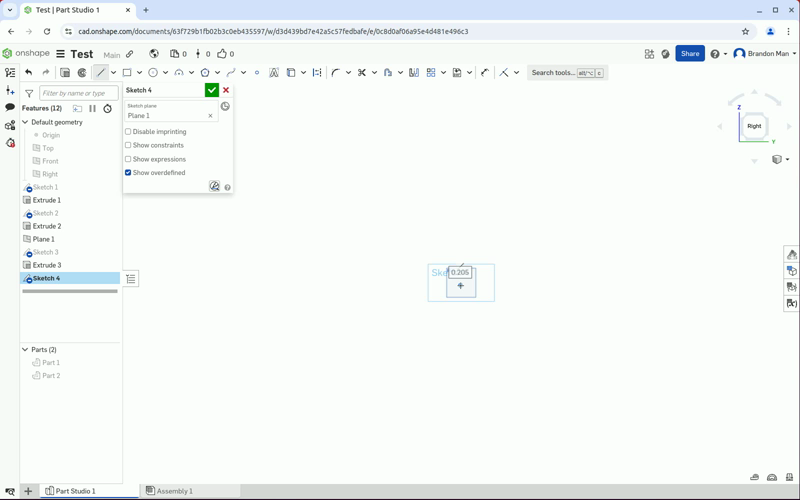
key_down(shift)
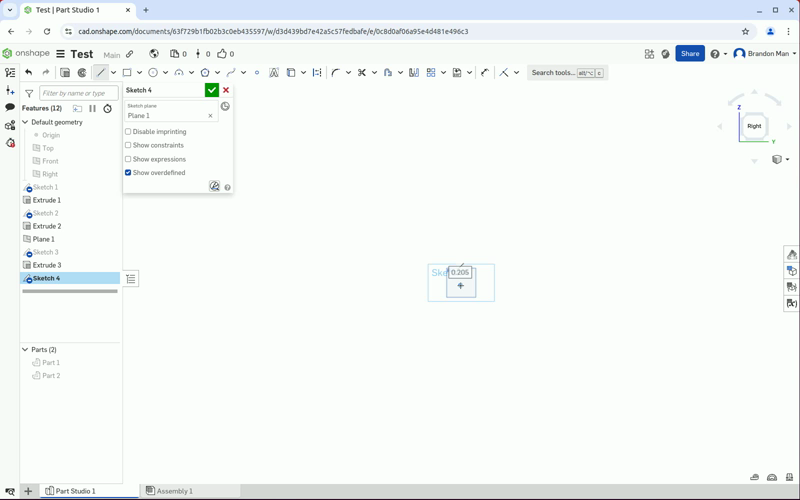
mouse_move(490, 285)
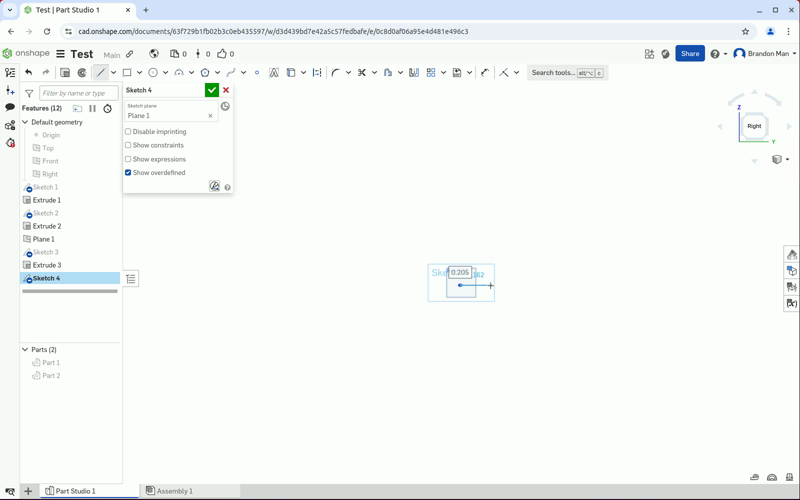
mouse_move(460, 281)
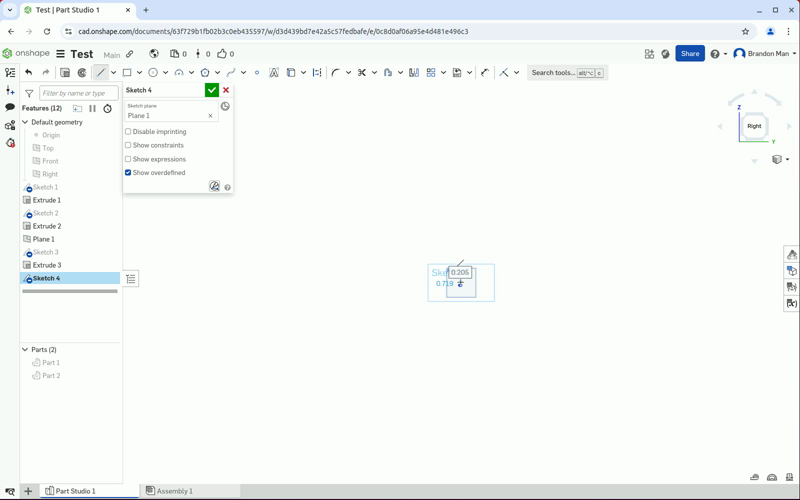
scroll(6)
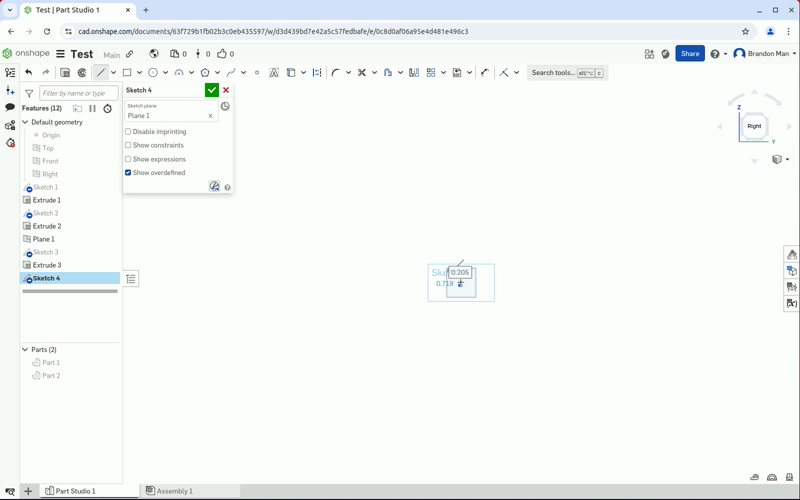
scroll(6)
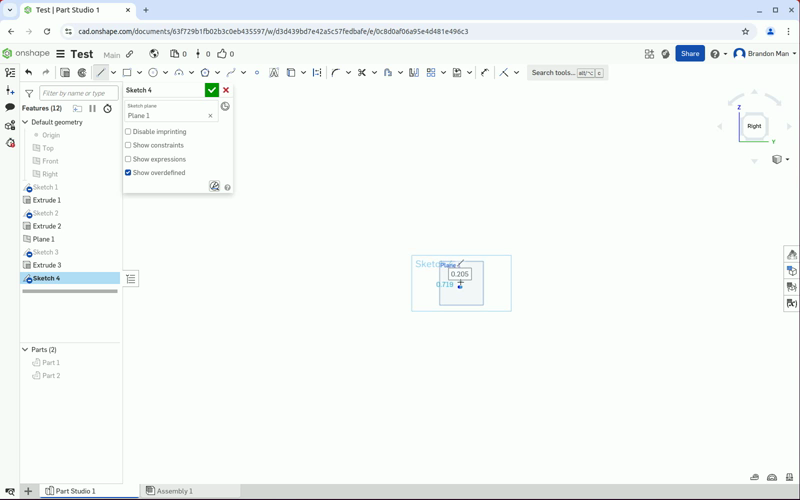
scroll(6)
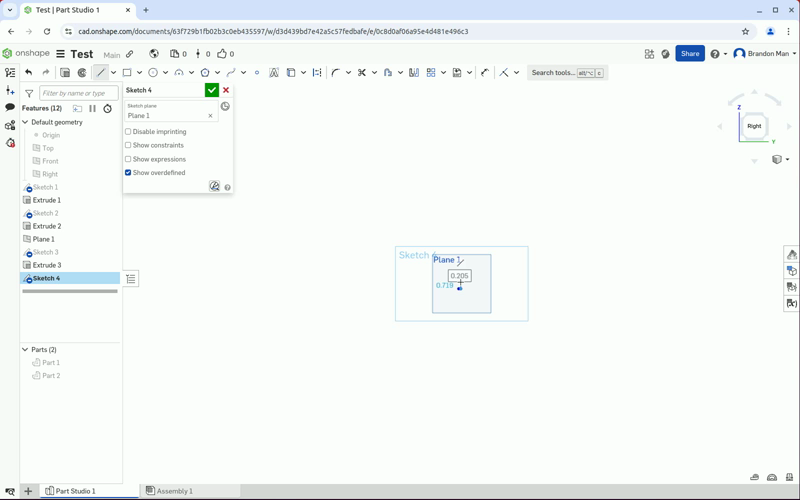
scroll(6)
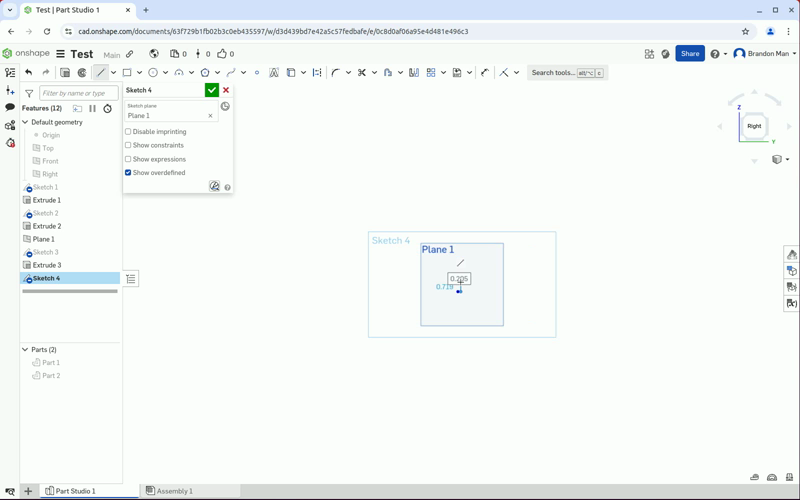
scroll(6)
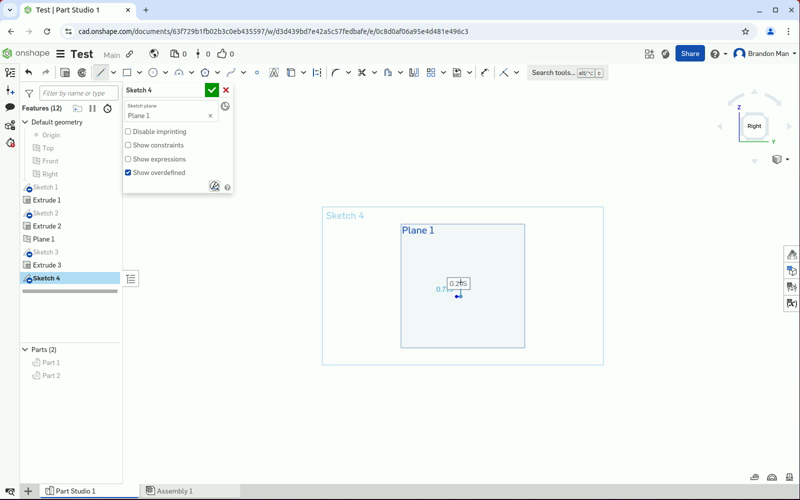
scroll(6)
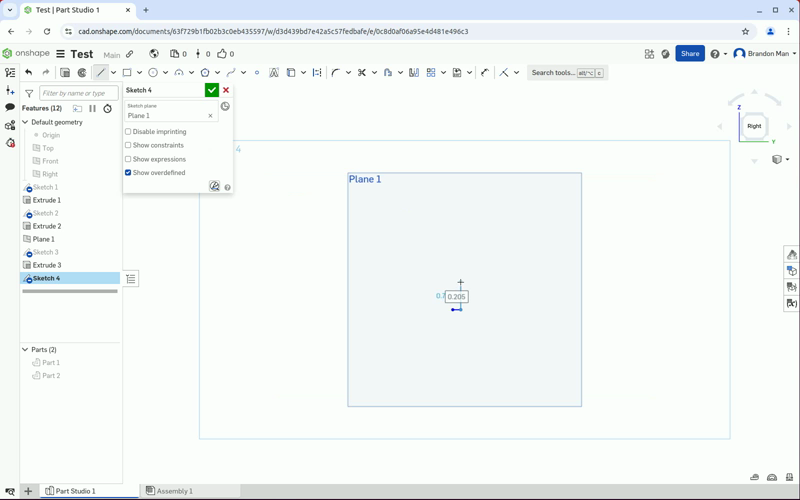
scroll(6)
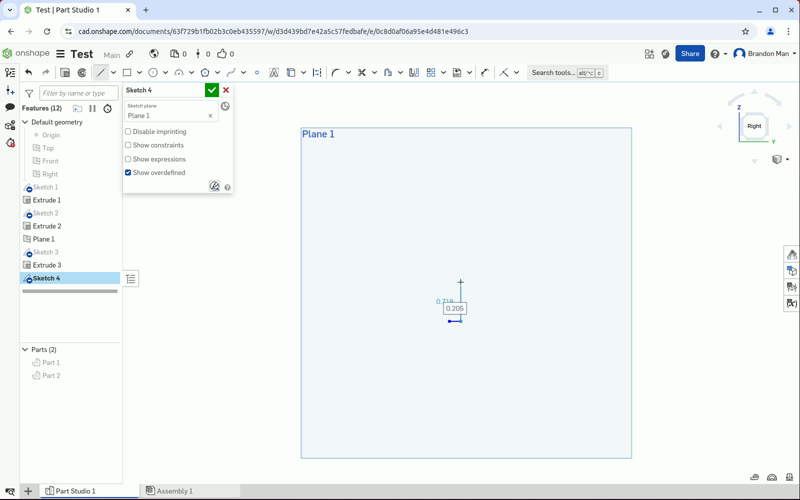
click(460, 281)
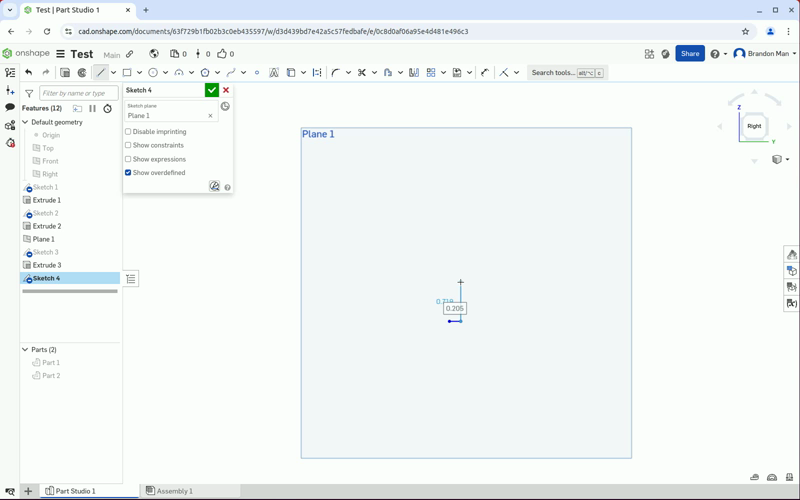
scroll(-6)
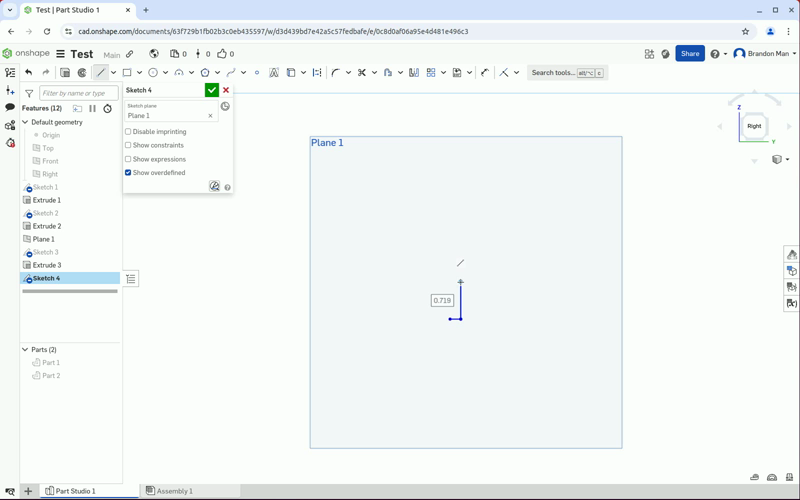
scroll(-6)
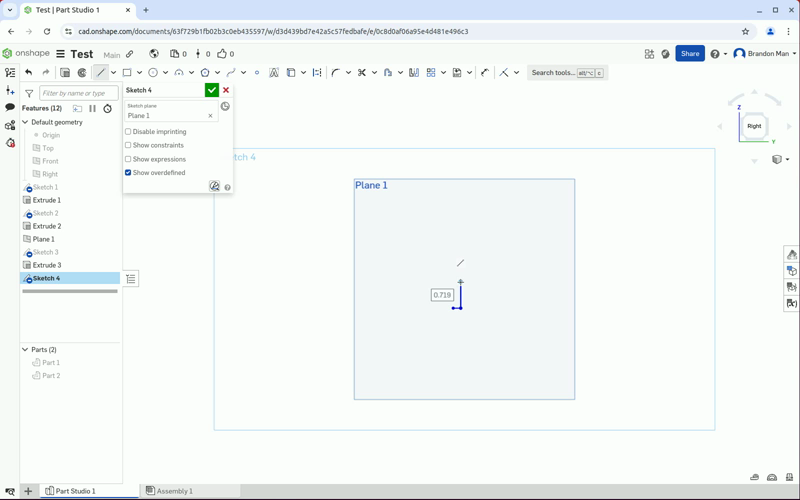
scroll(-6)
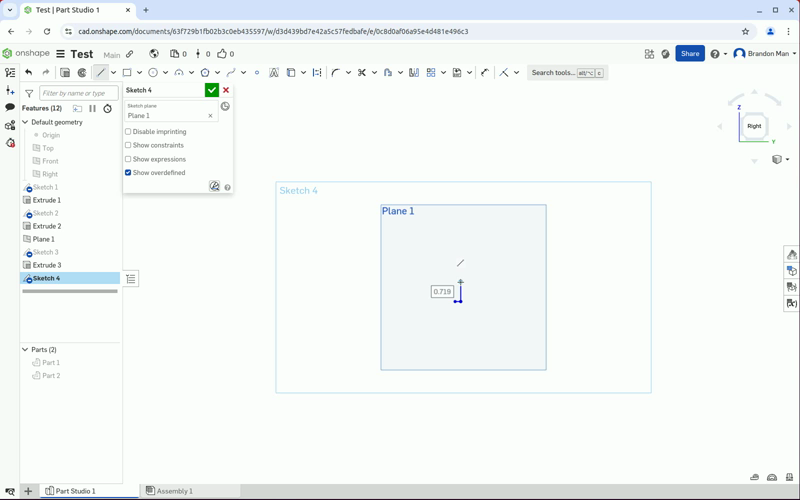
scroll(-6)
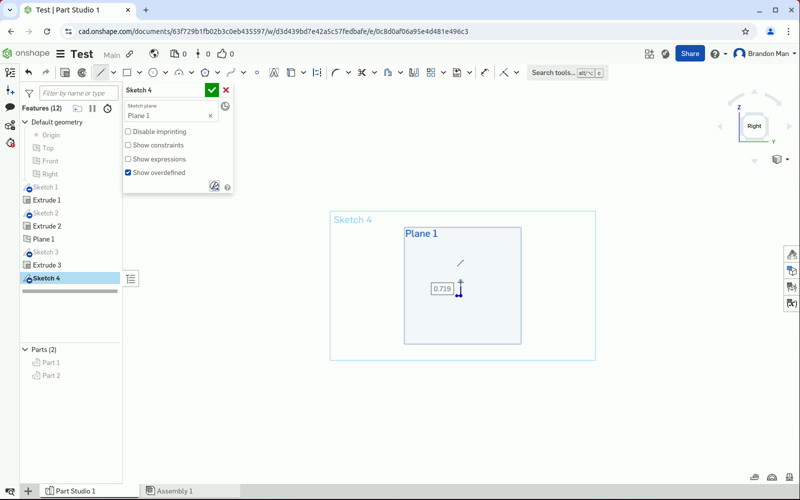
scroll(-6)
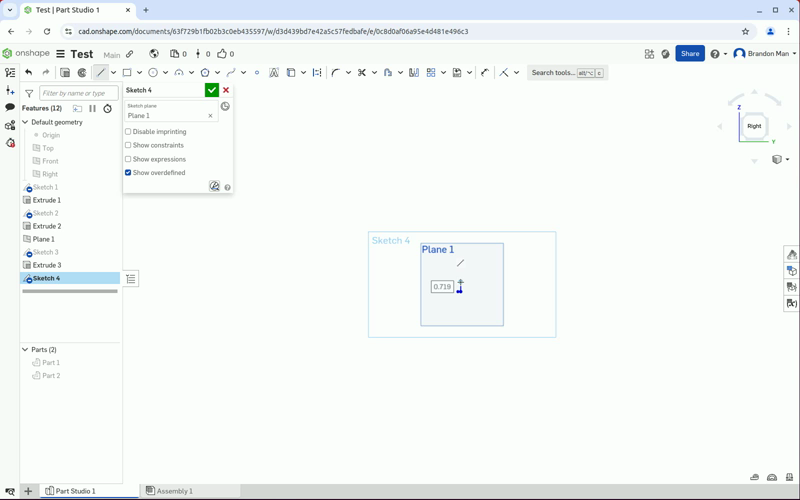
scroll(-6)
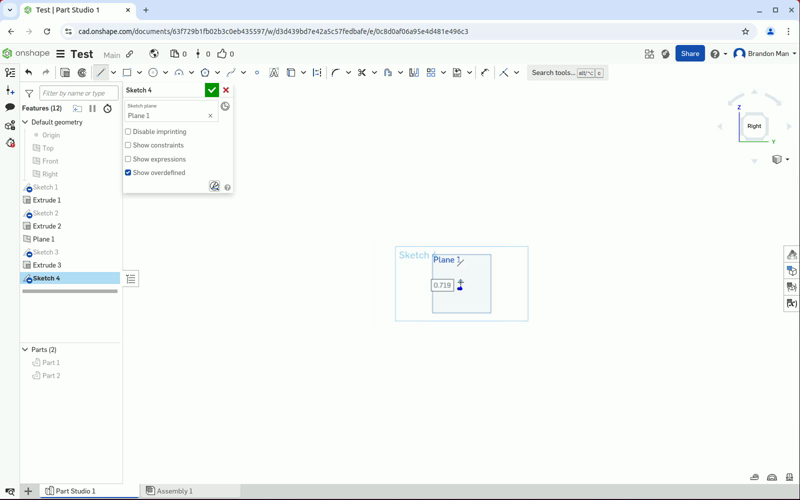
scroll(-6)
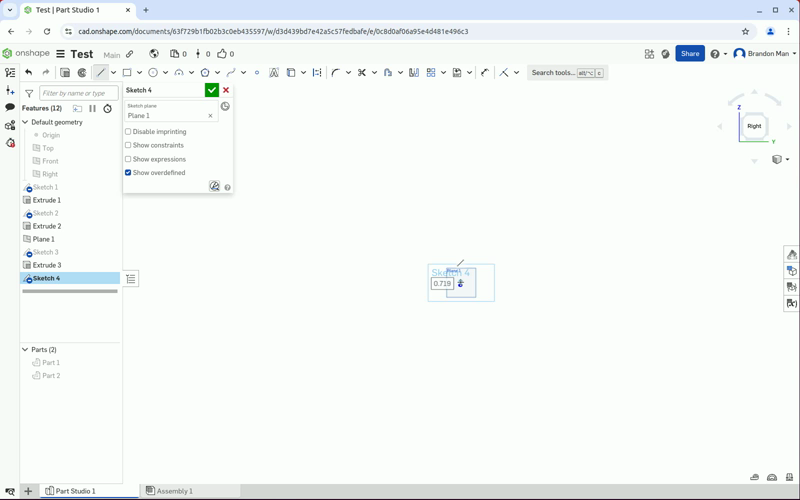
key_up(shift)
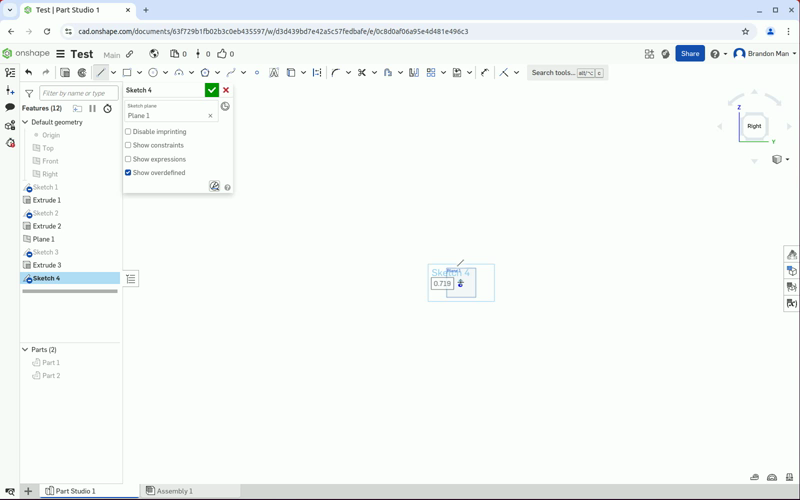
key_down(shift)
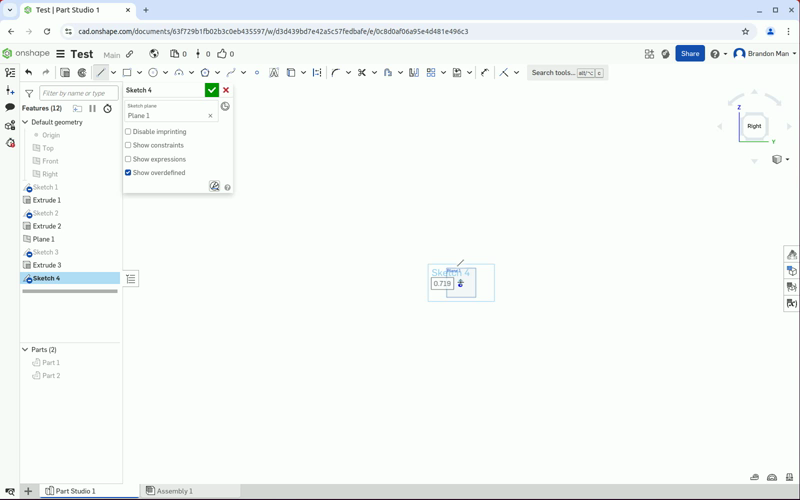
mouse_move(490, 281)
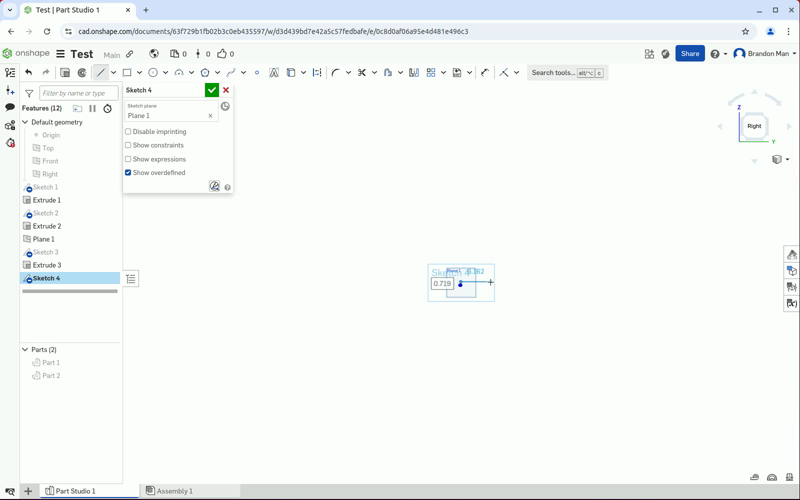
mouse_move(459, 281)
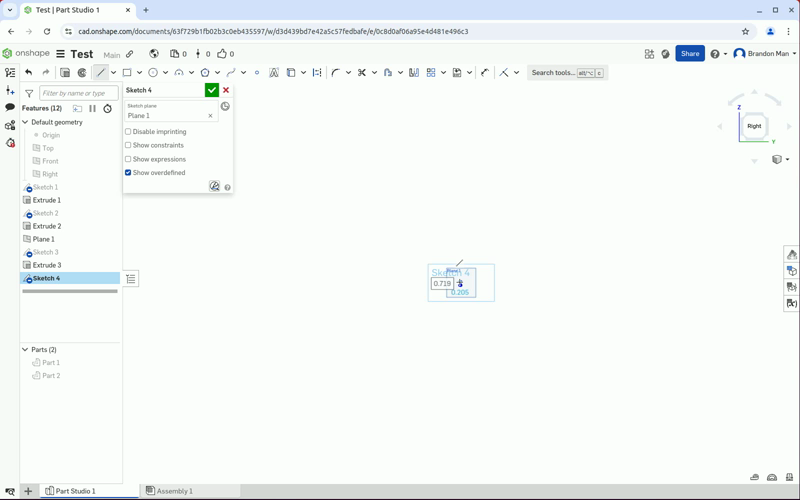
scroll(6)
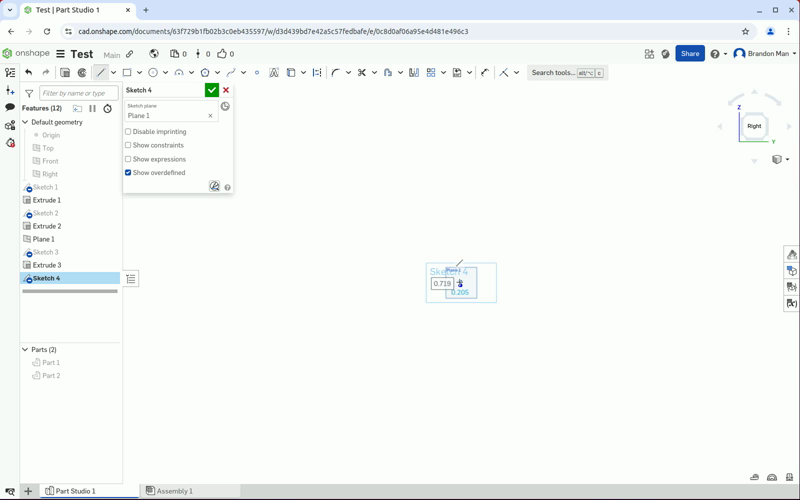
scroll(6)
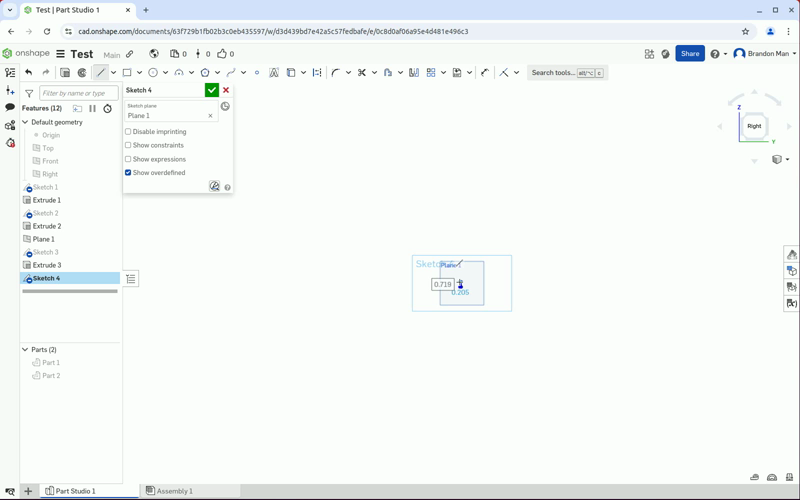
scroll(6)
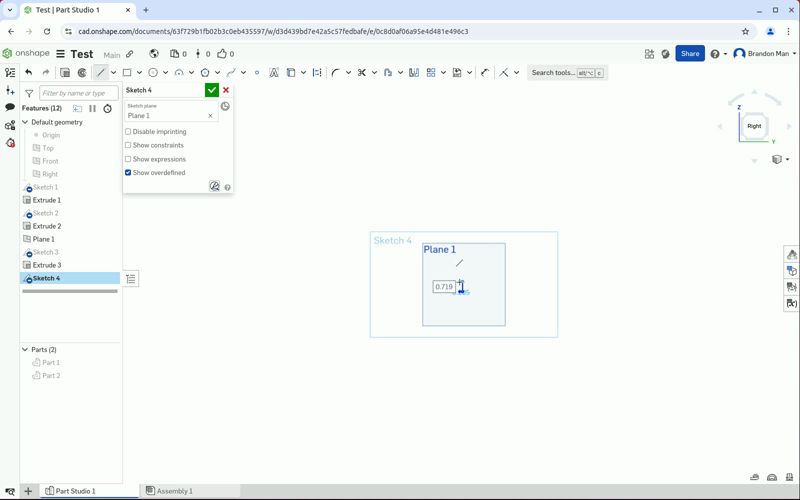
scroll(6)
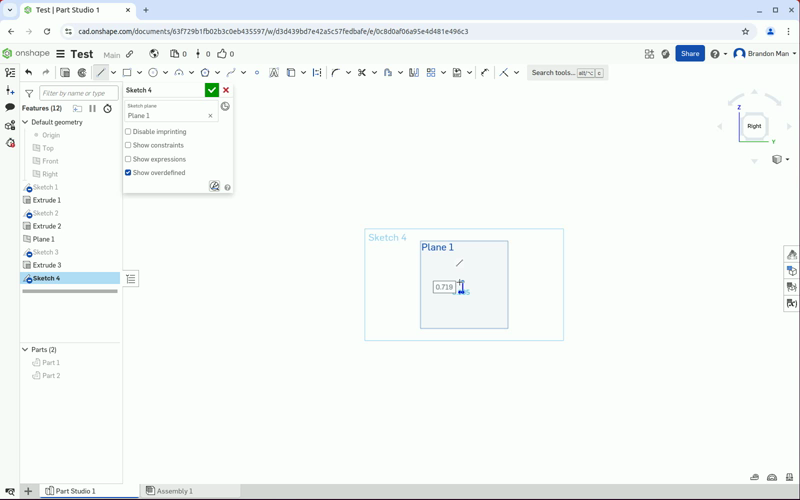
scroll(6)
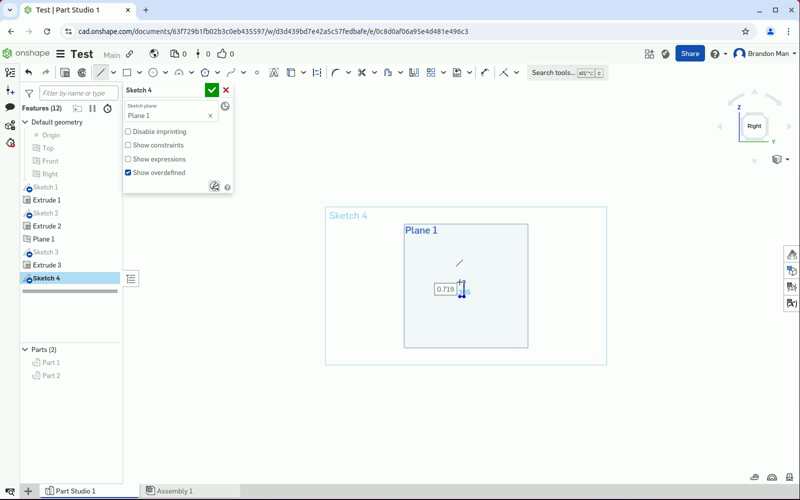
scroll(6)
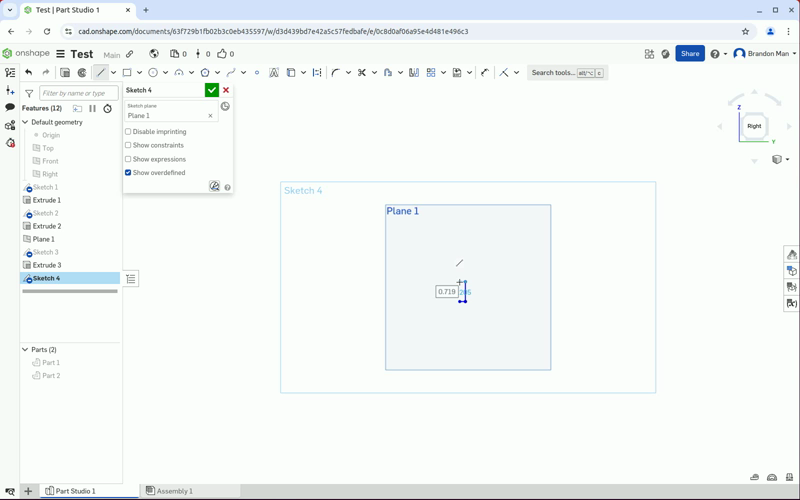
scroll(6)
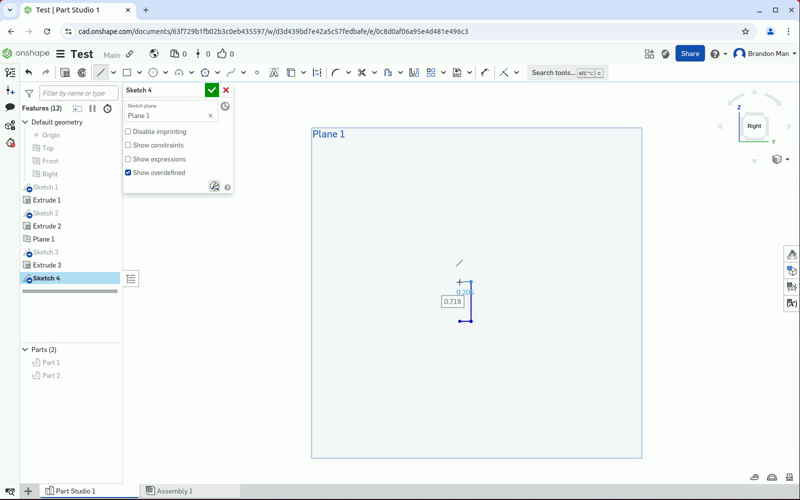
click(459, 281)
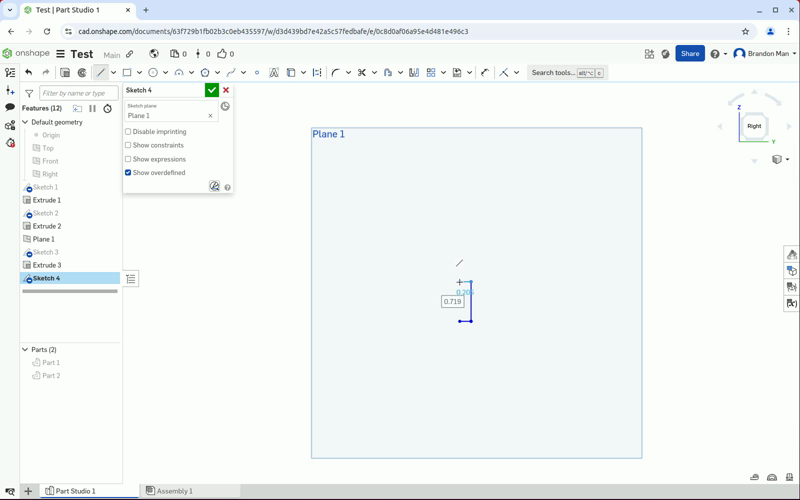
scroll(-6)
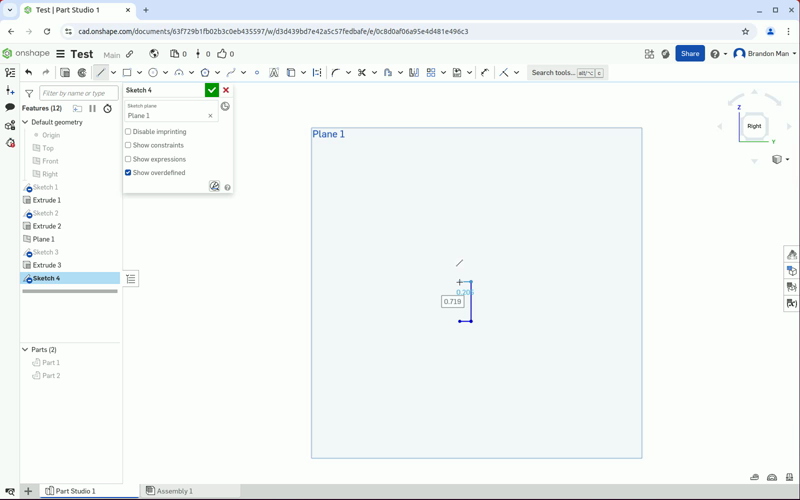
scroll(-6)
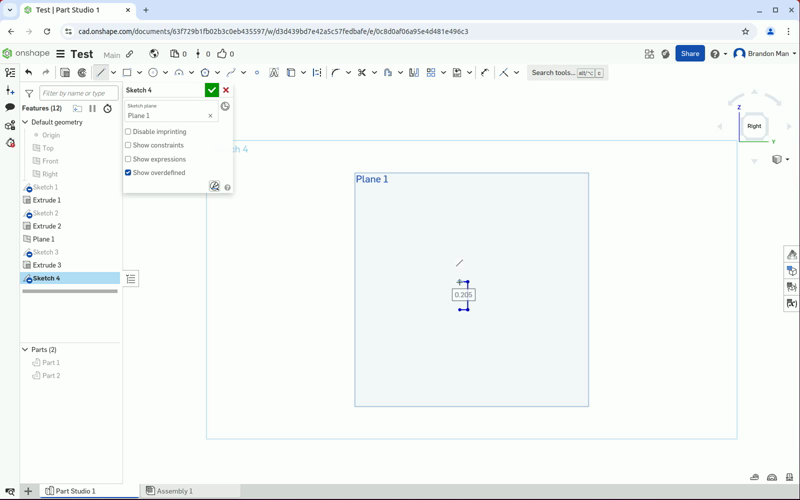
scroll(-6)
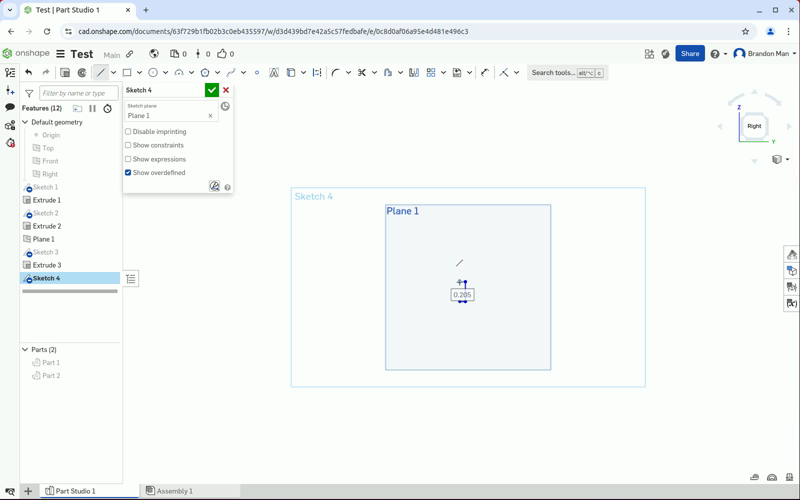
scroll(-6)
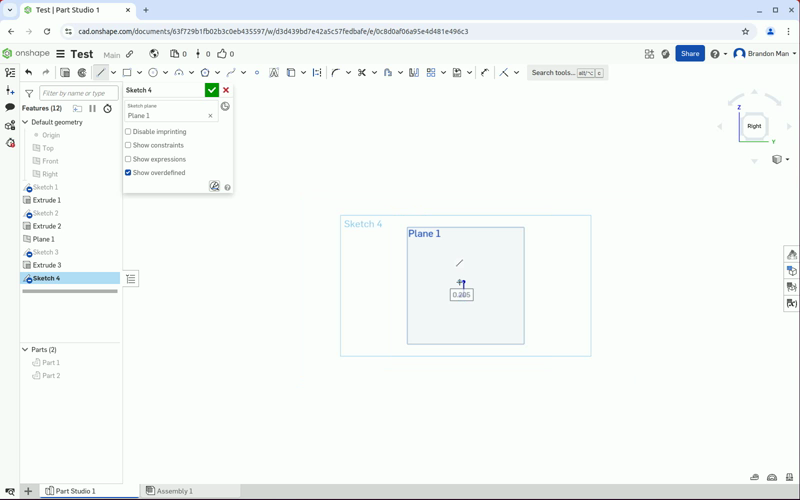
scroll(-6)
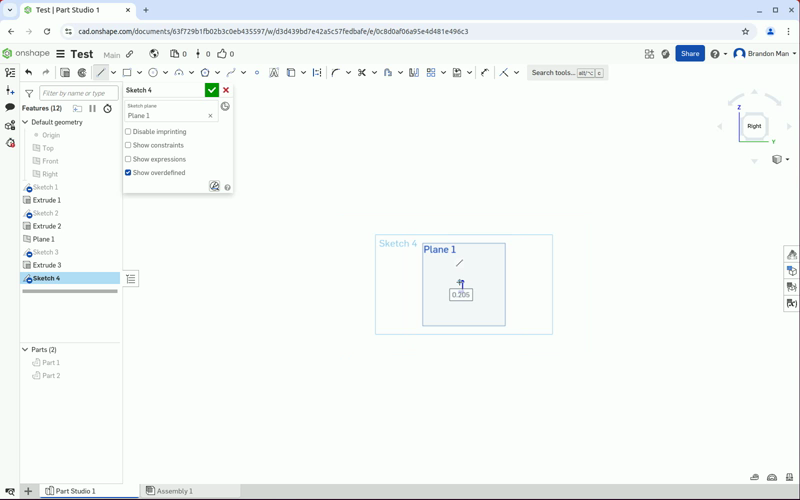
scroll(-6)
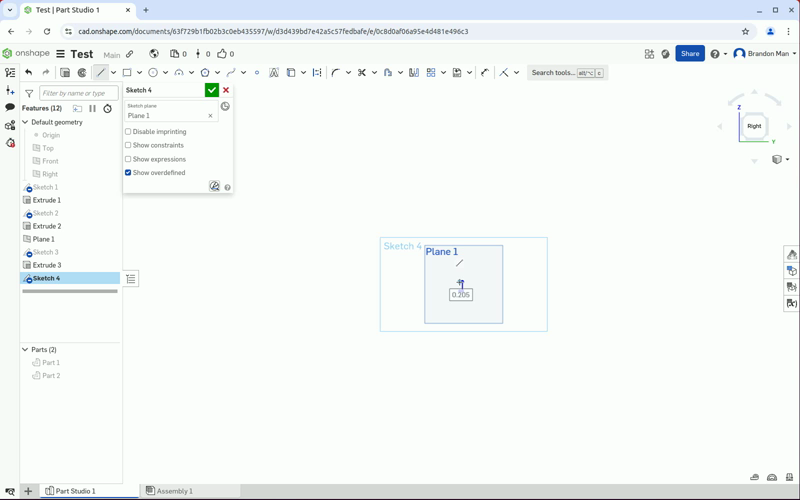
scroll(-6)
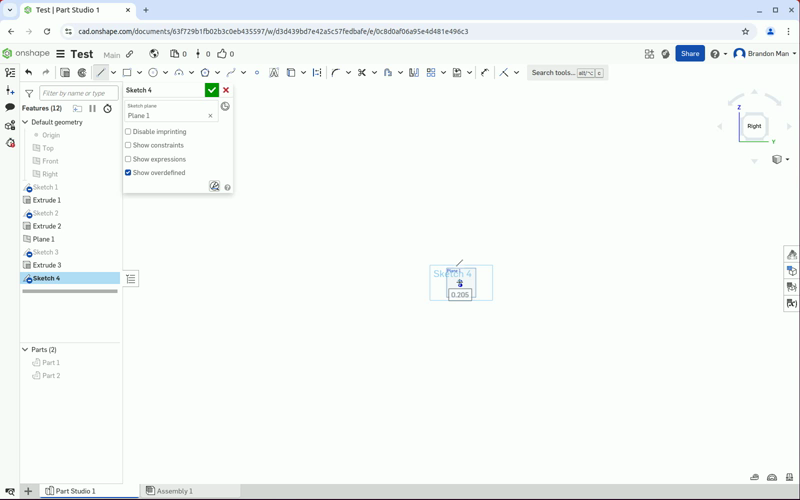
key_up(shift)
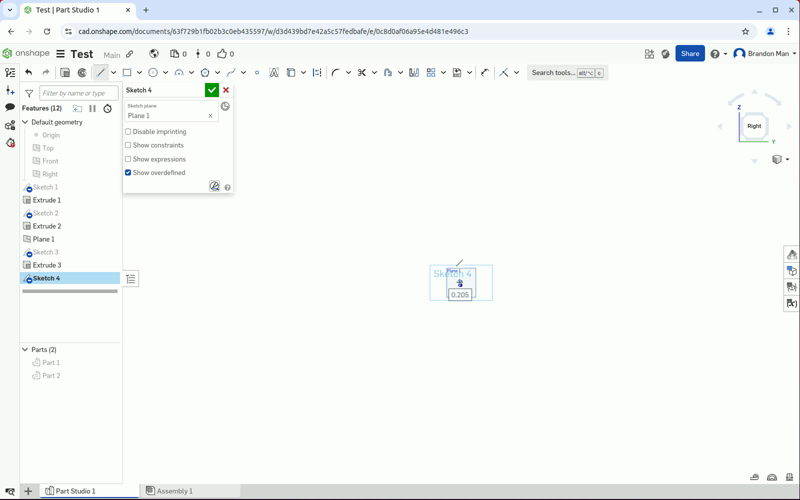
mouse_move(489, 281)
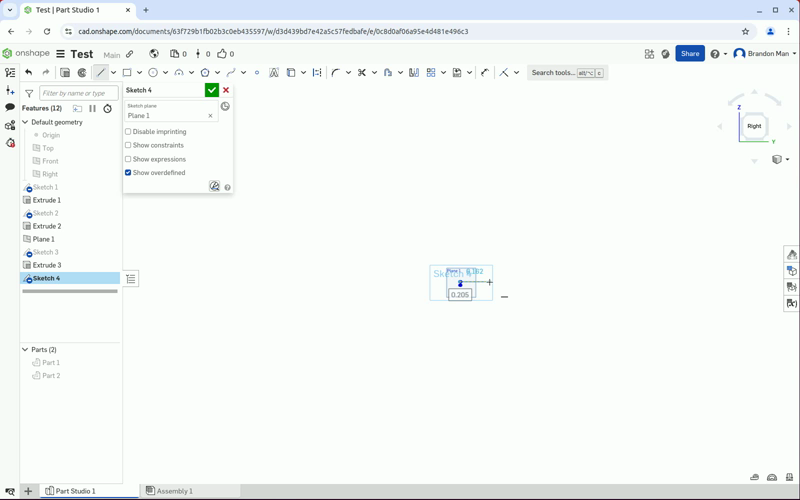
key_down(shift)
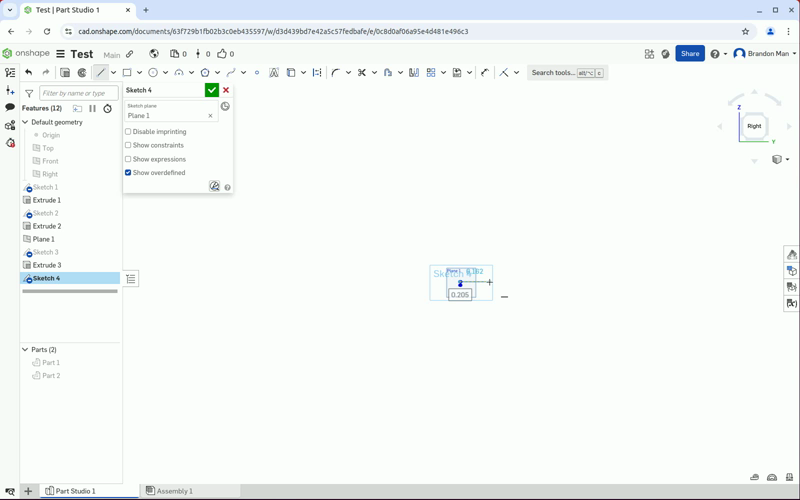
mouse_move(459, 285)
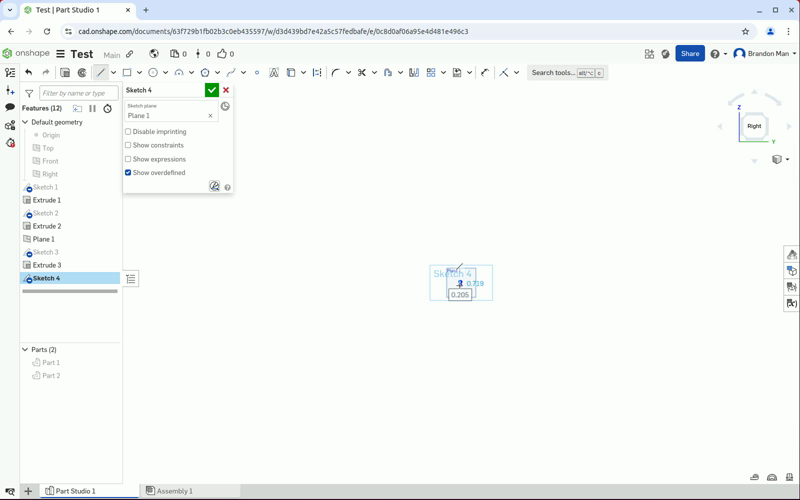
scroll(6)
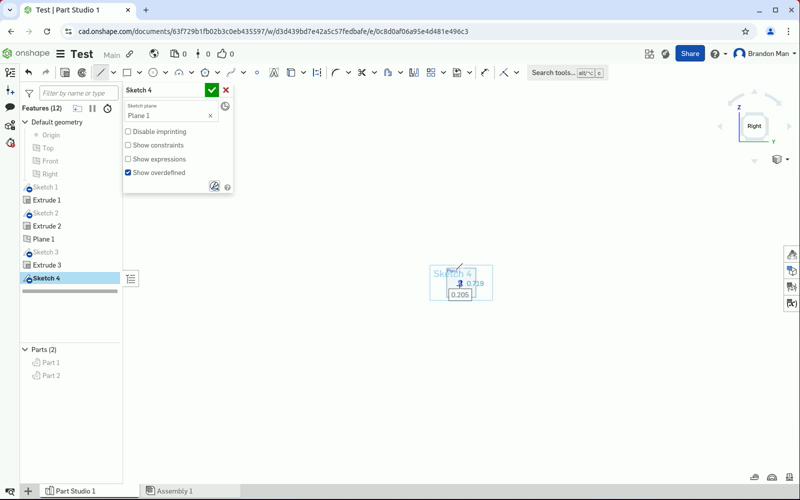
scroll(6)
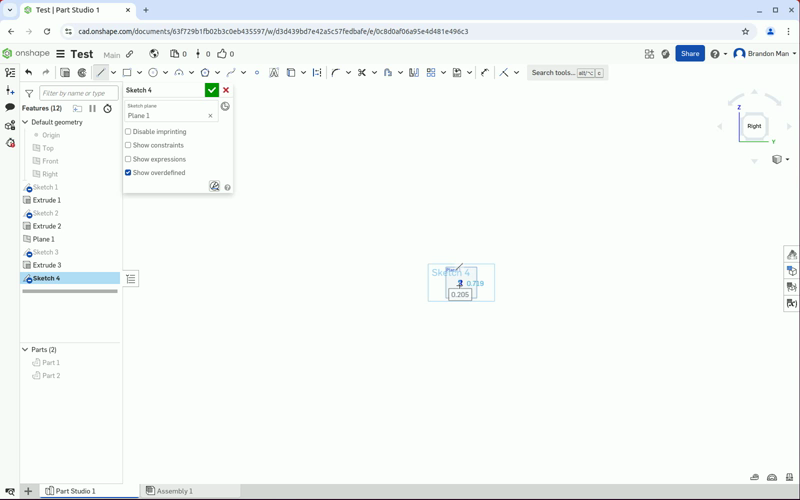
scroll(6)
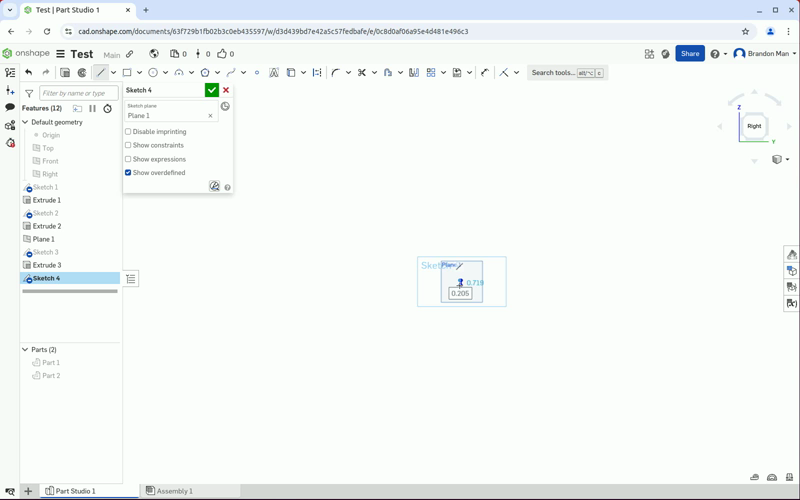
scroll(6)
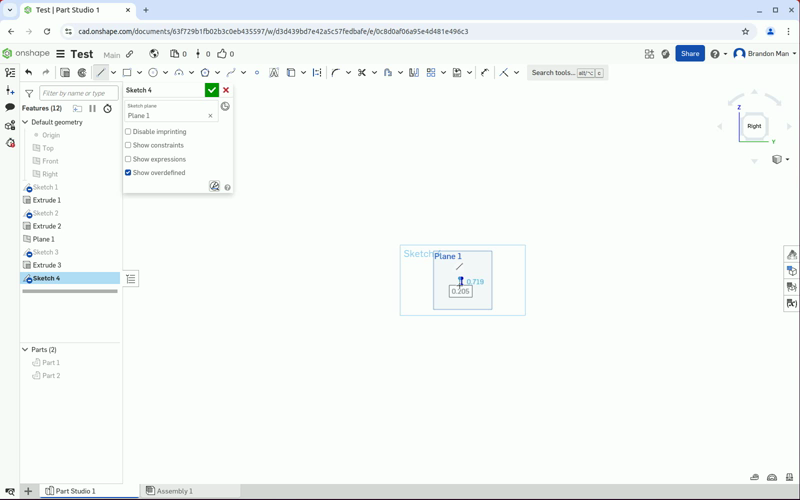
scroll(6)
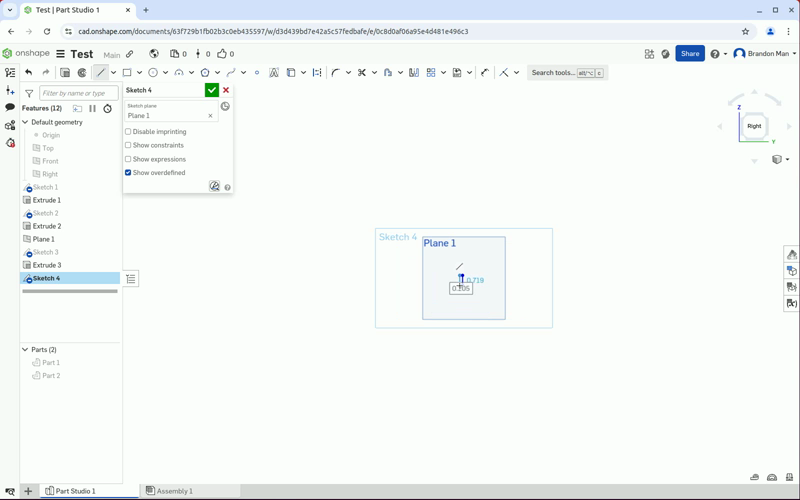
scroll(6)
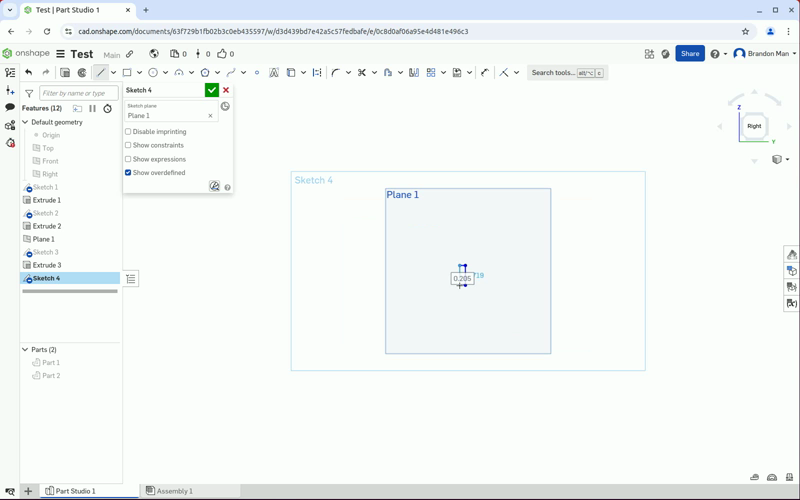
scroll(6)
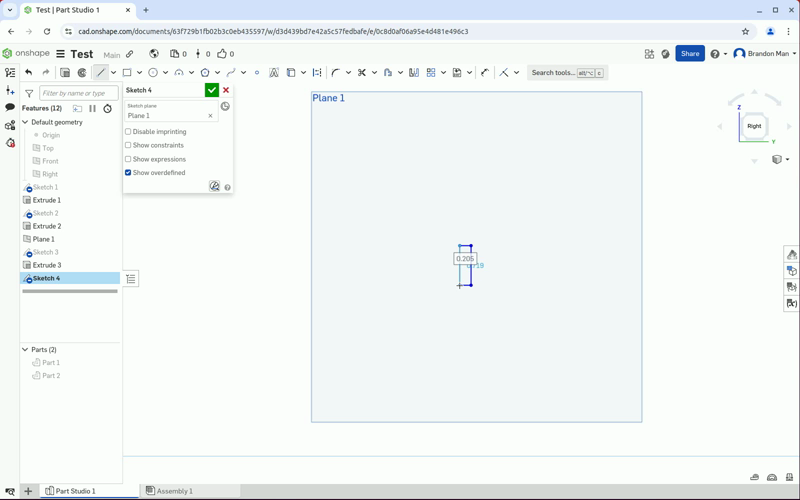
key_up(shift)
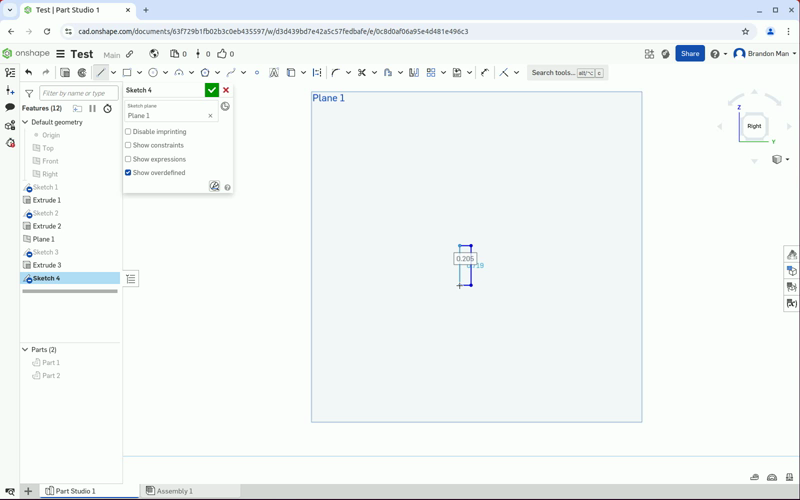
click(459, 285)
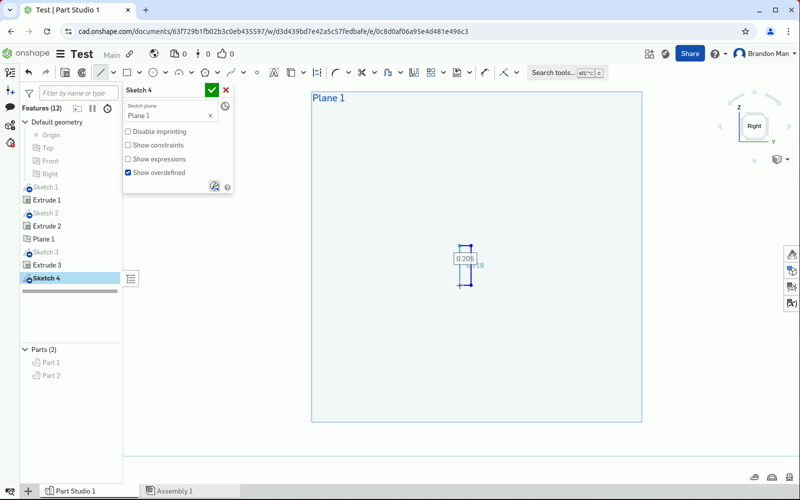
scroll(-6)
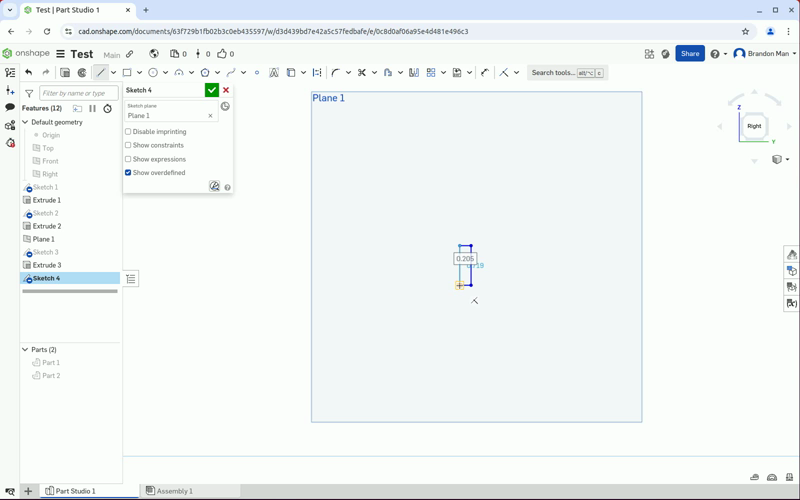
scroll(-6)
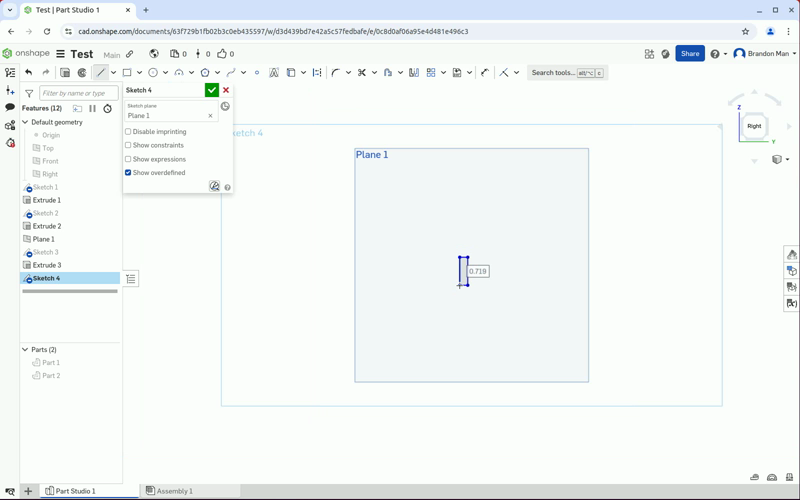
scroll(-6)
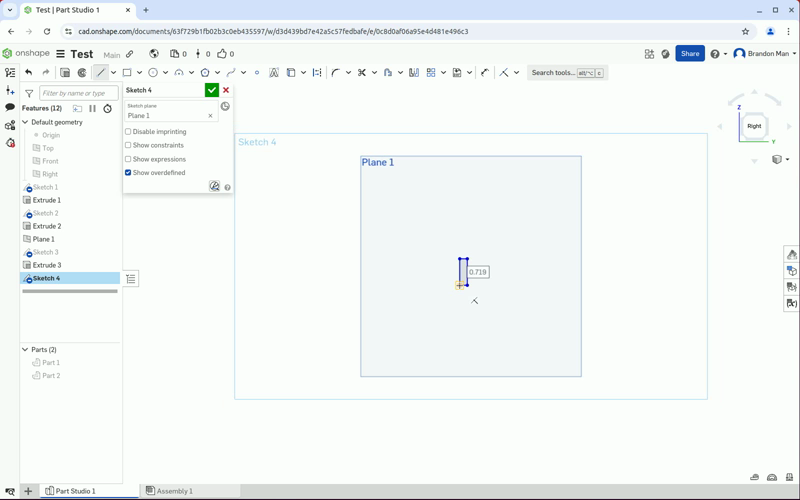
scroll(-6)
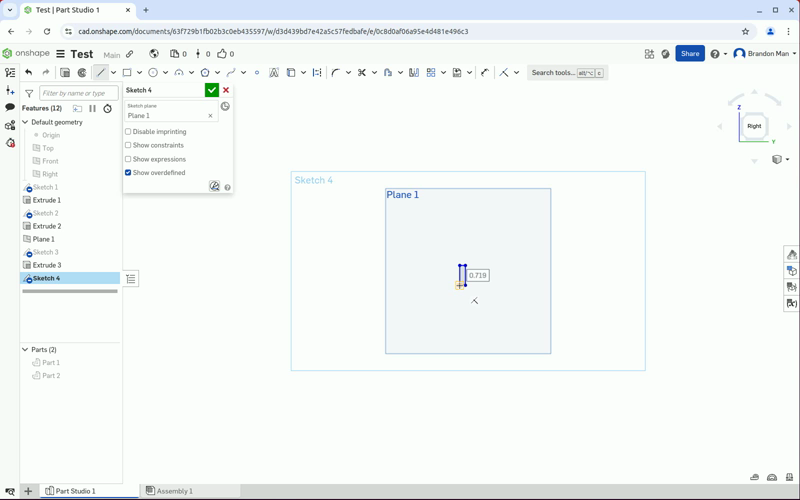
scroll(-6)
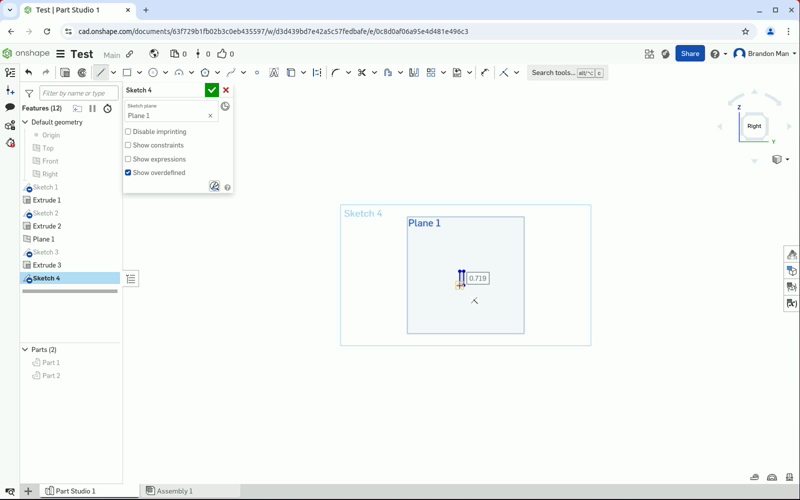
scroll(-6)
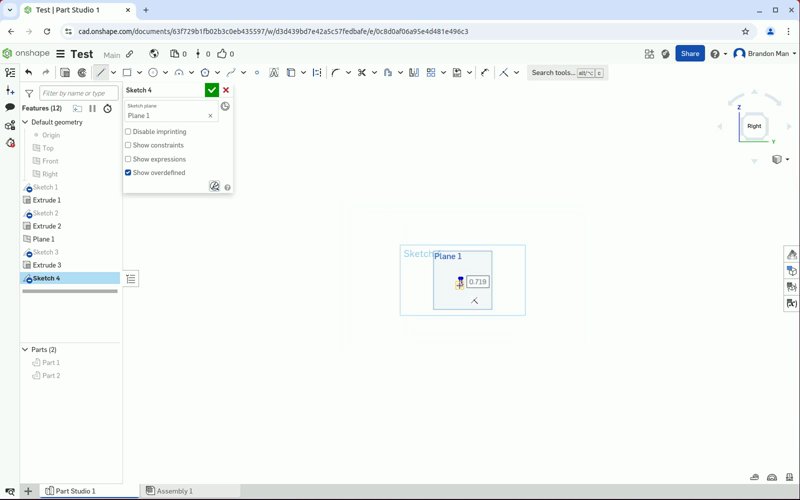
scroll(-6)
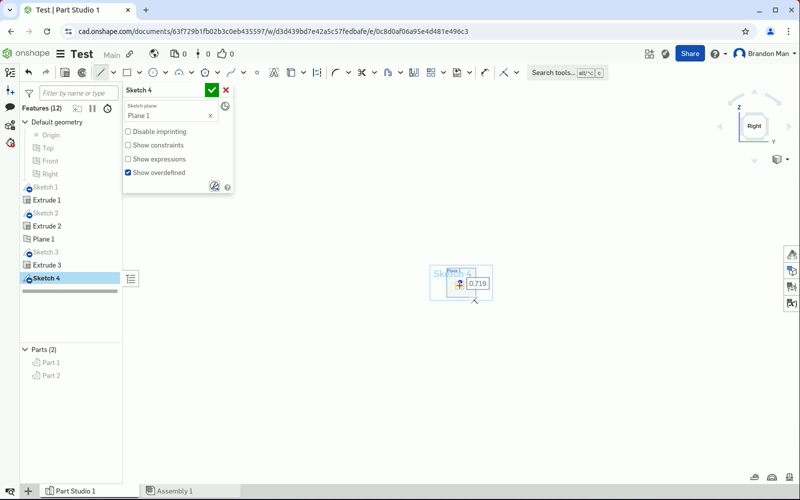
key(esc)
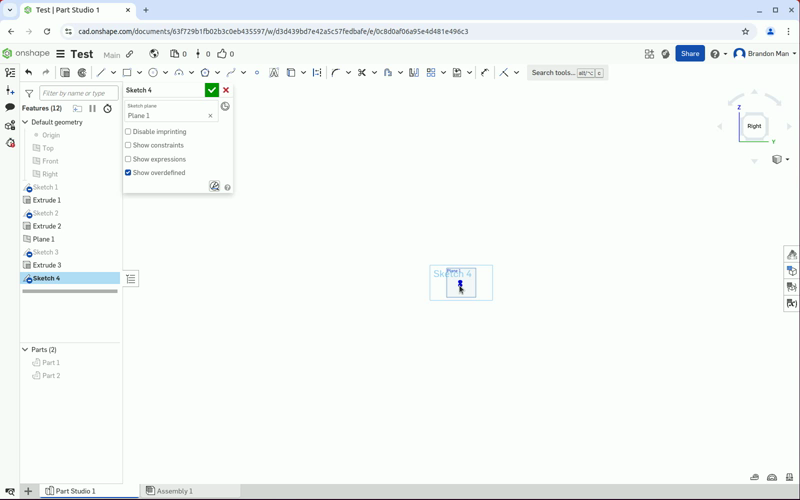
mouse_move(460, 284)
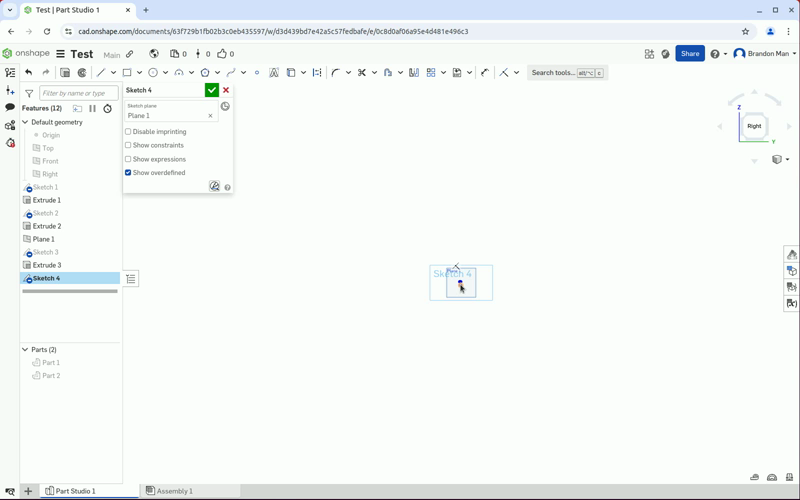
scroll(6)
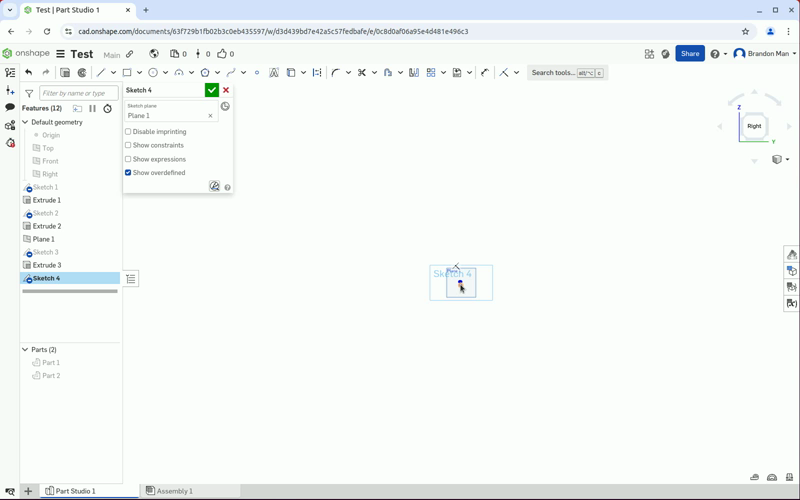
scroll(6)
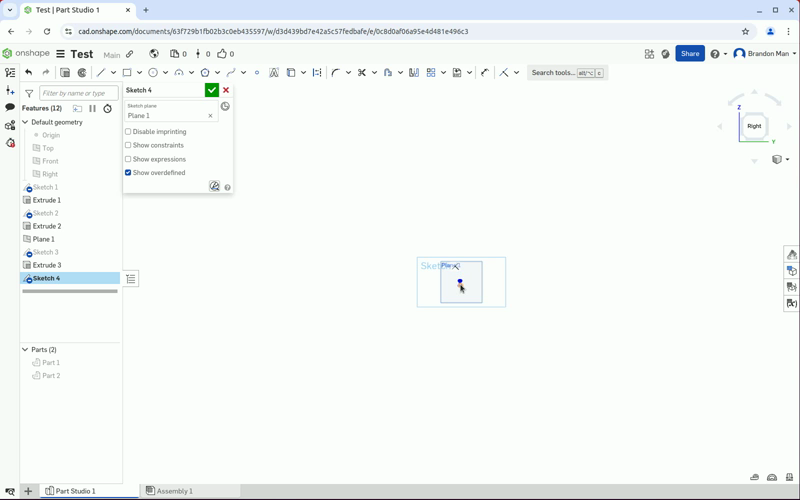
scroll(6)
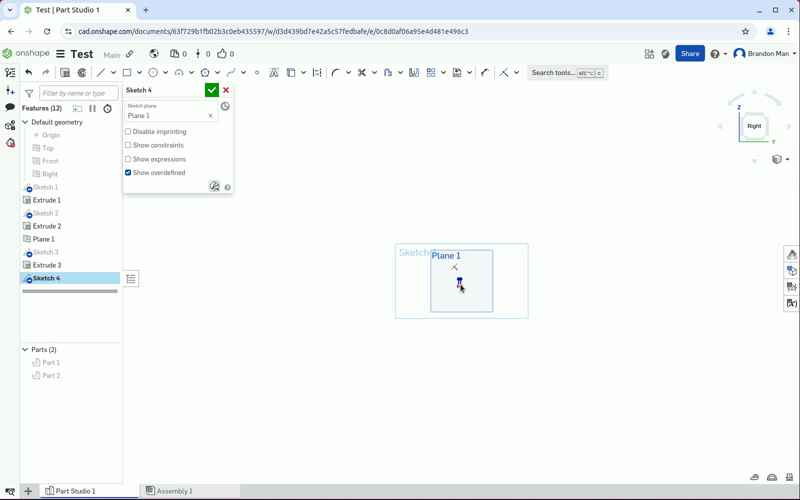
scroll(6)
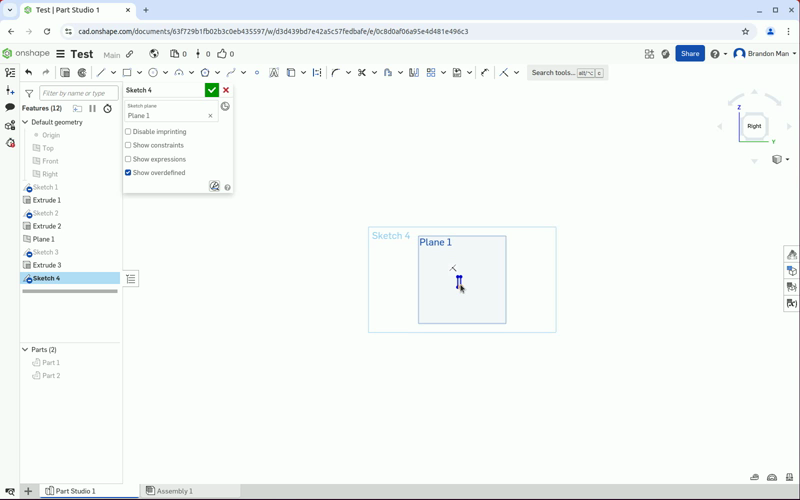
scroll(6)
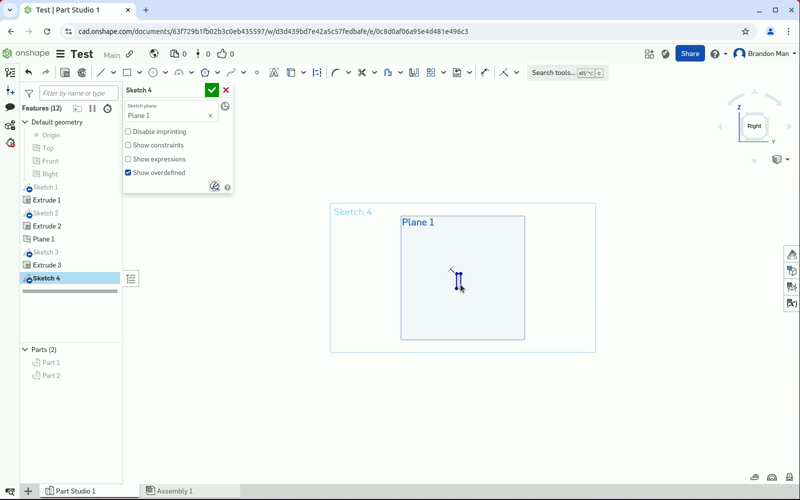
scroll(6)
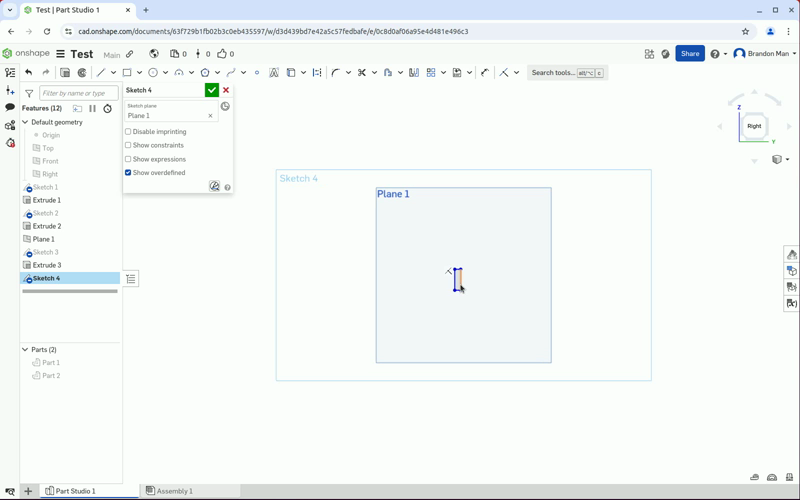
scroll(6)
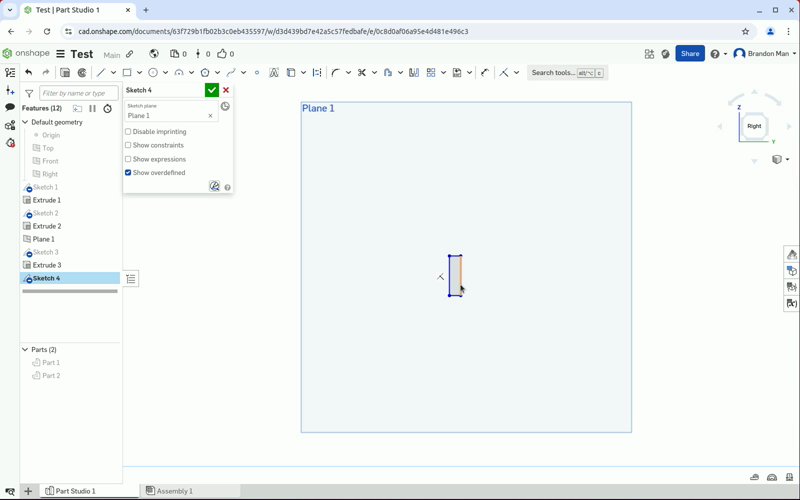
click(460, 284)
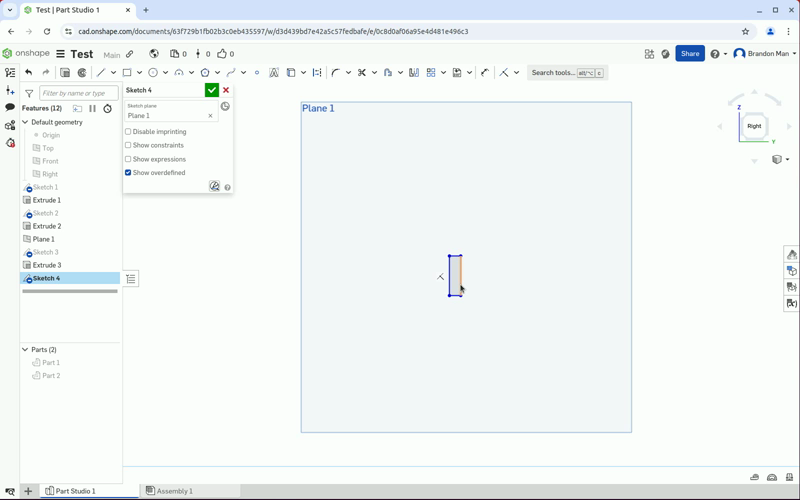
scroll(-6)
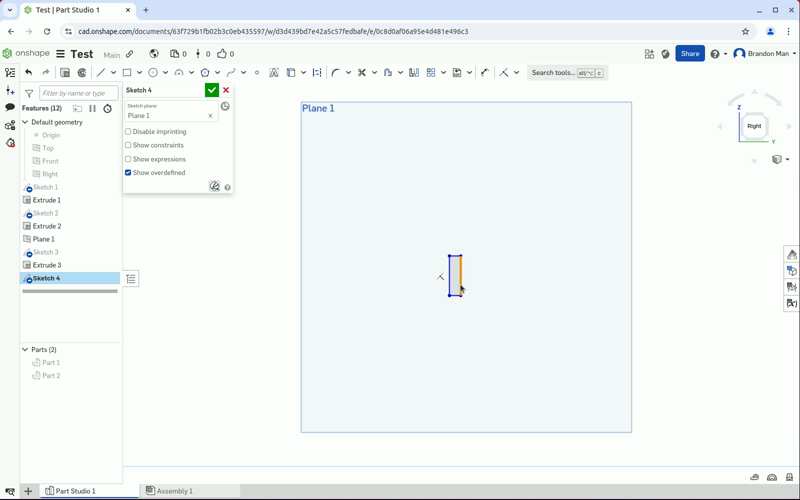
scroll(-6)
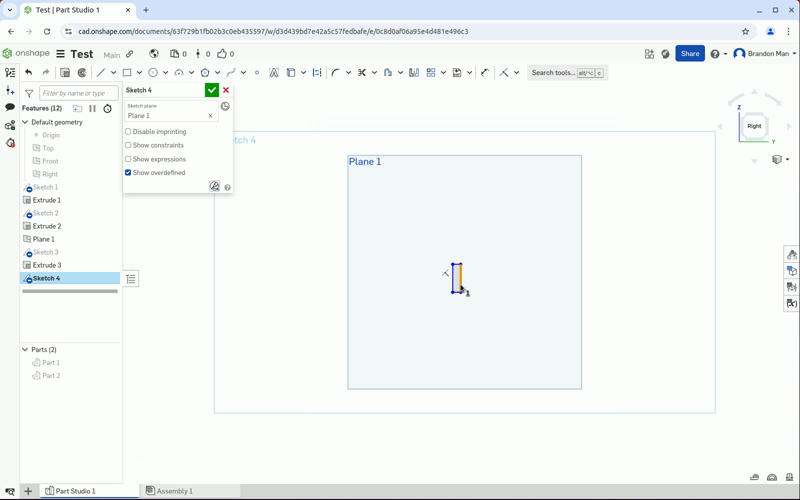
scroll(-6)
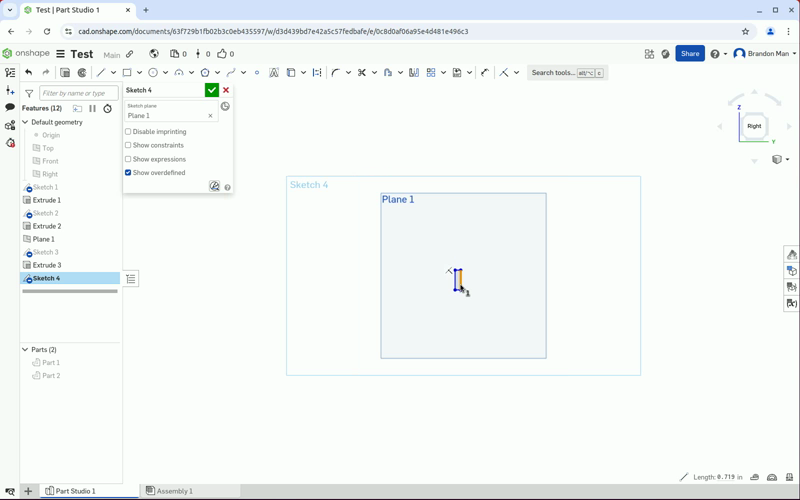
scroll(-6)
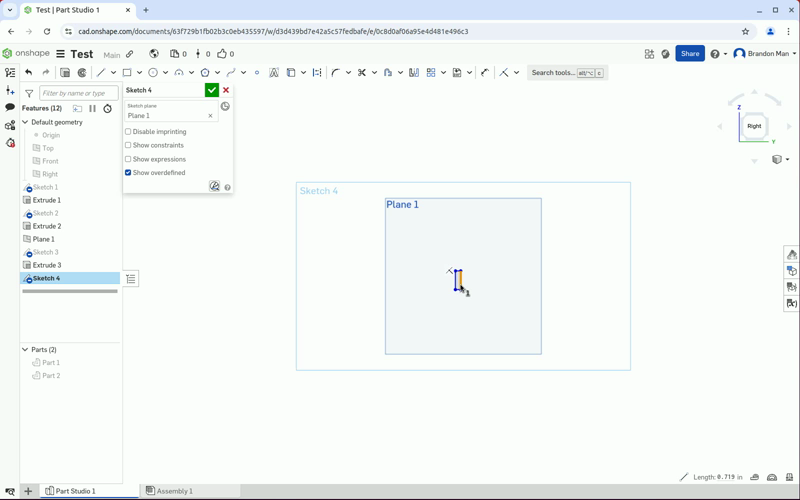
scroll(-6)
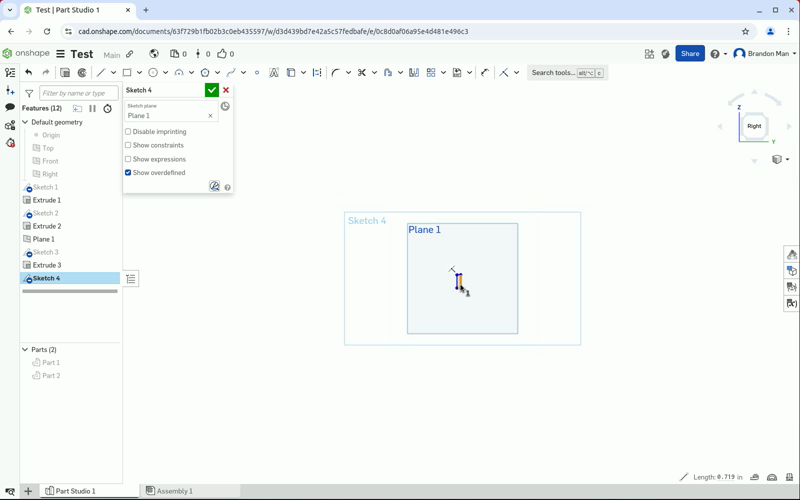
scroll(-6)
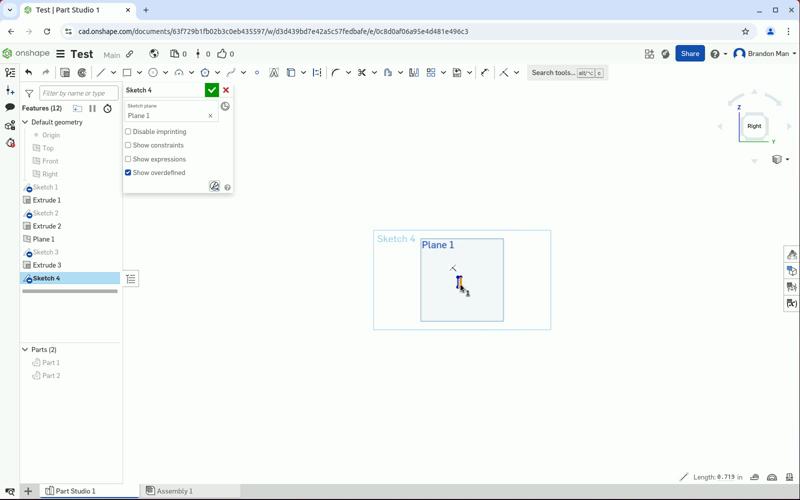
scroll(-6)
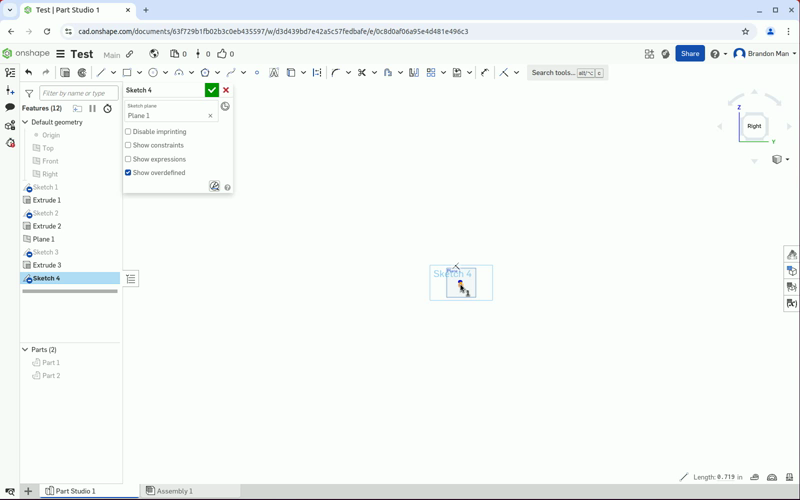
mouse_move(73, 352)
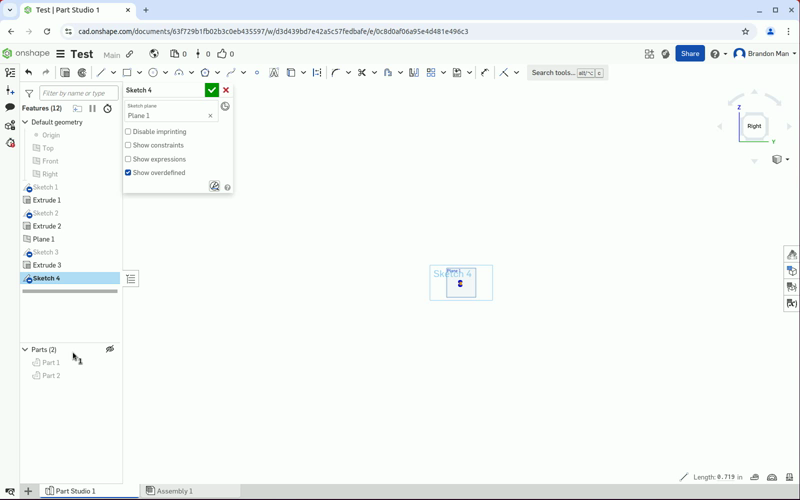
key(shift+y)
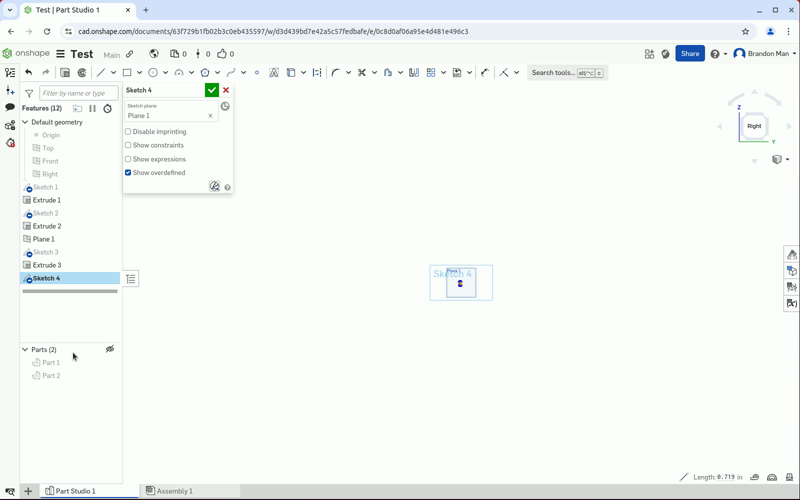
key(shift+e)
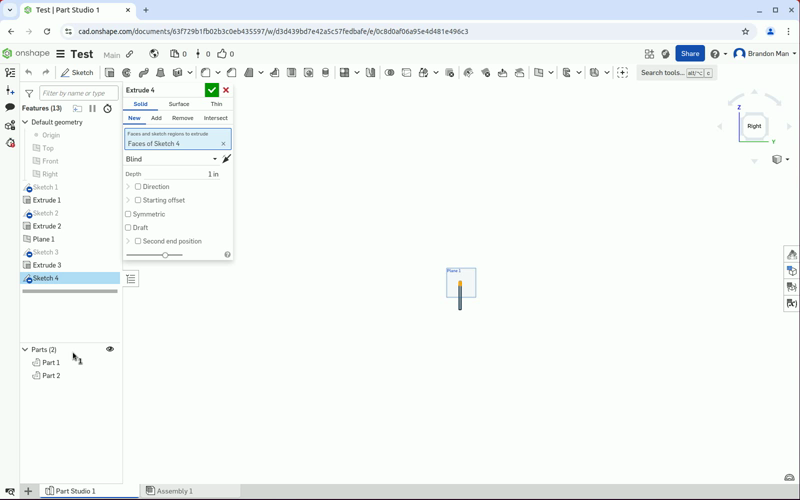
mouse_move(143, 106)
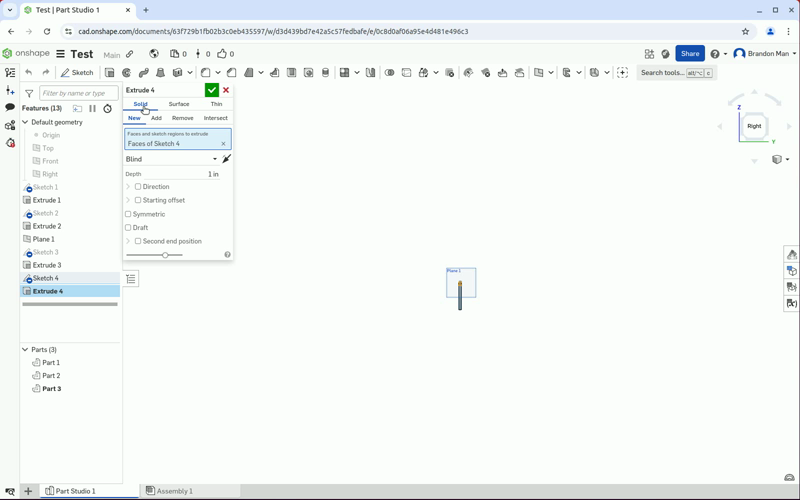
click(143, 106)
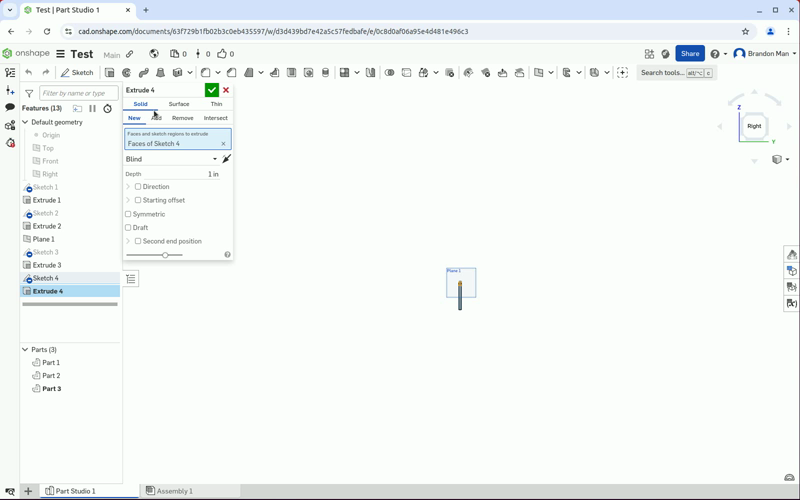
mouse_move(186, 120)
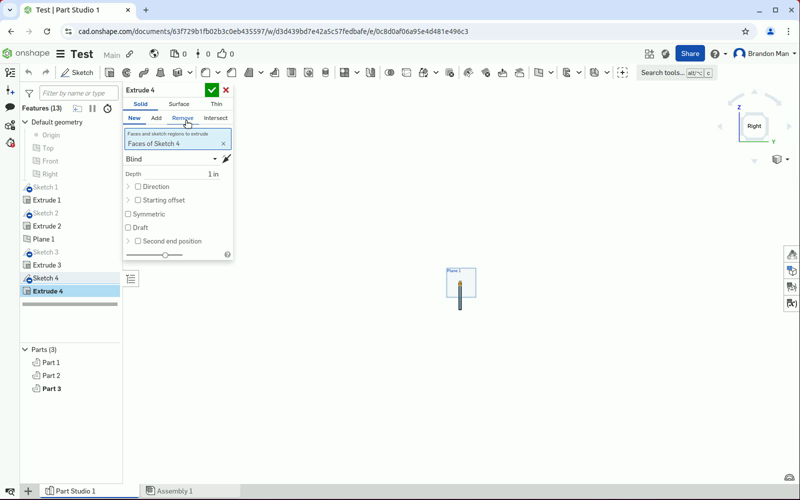
click(186, 120)
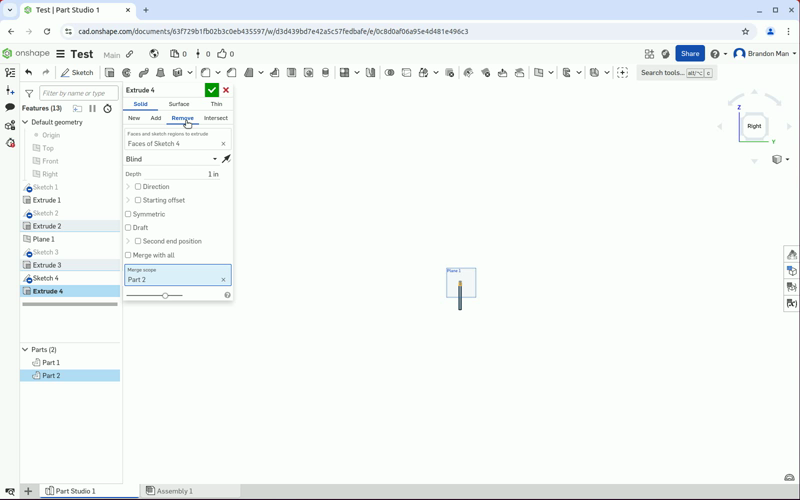
key(tab, 4)
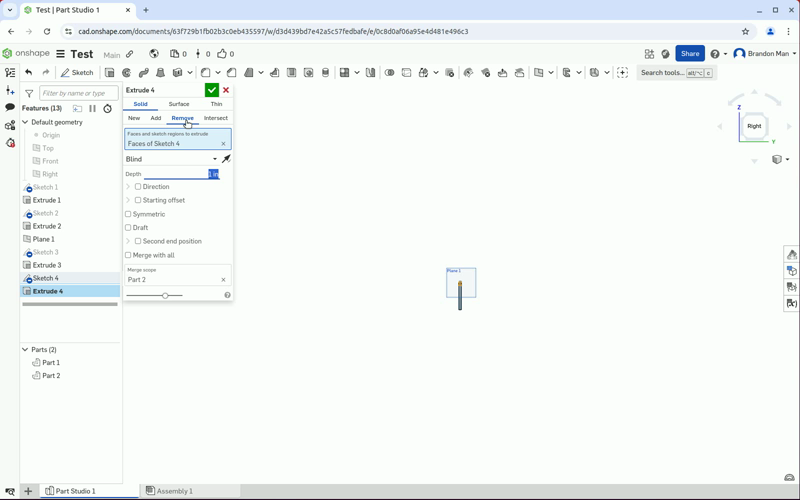
text(27.441)
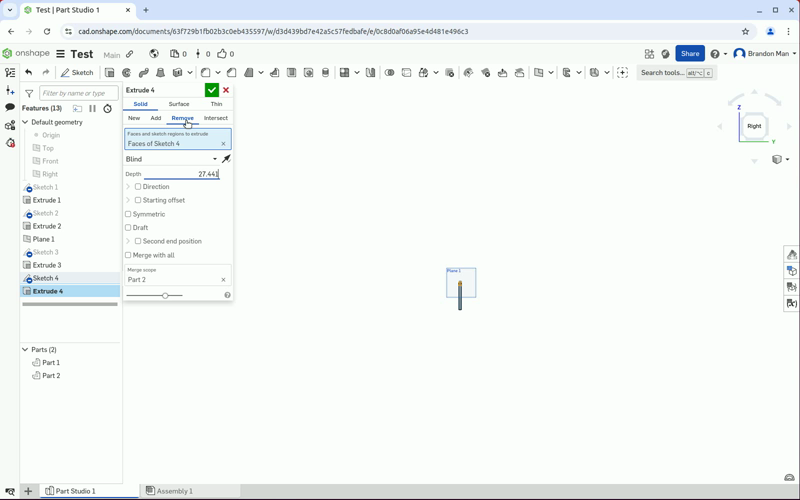
key(tab, 6)
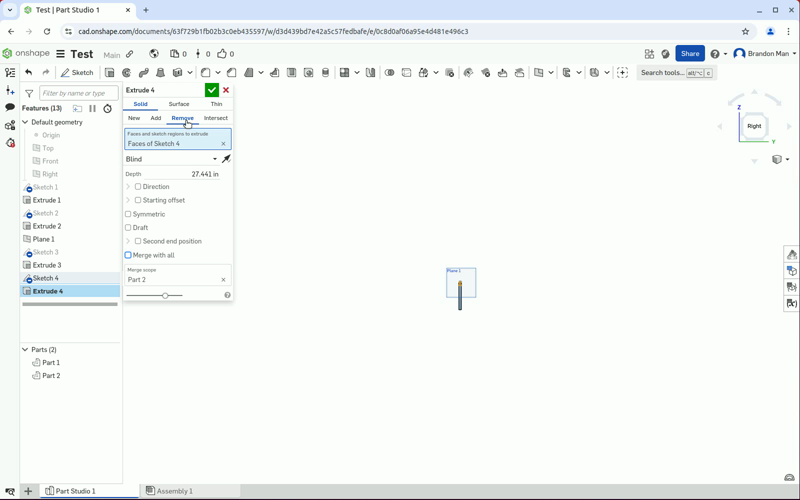
key(space)
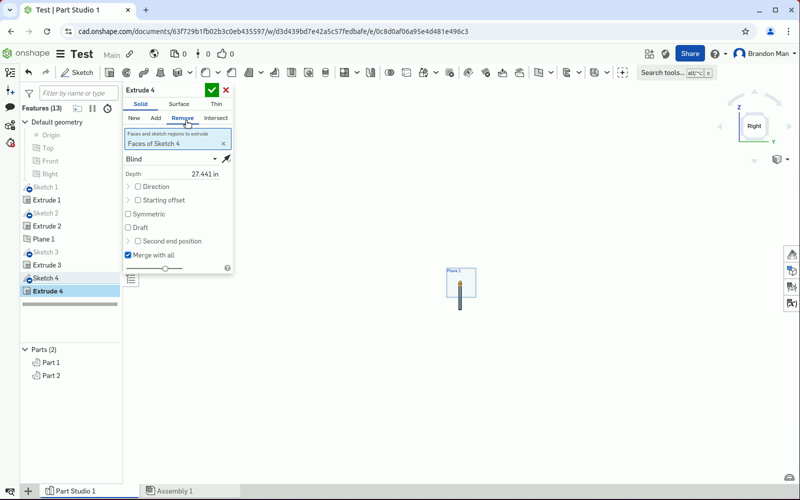
key(enter)
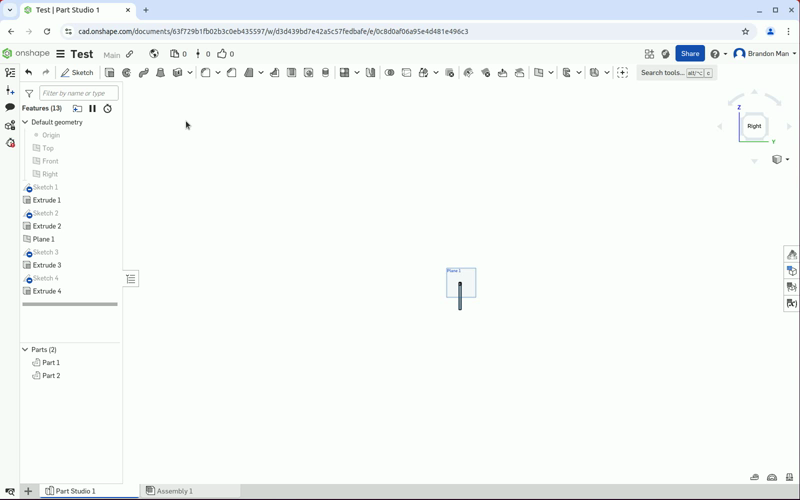
key(shift+h)
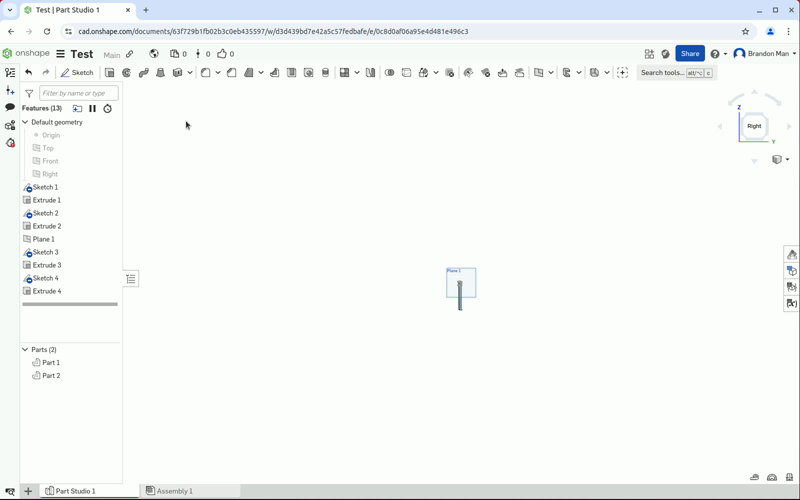
key(shift+h)
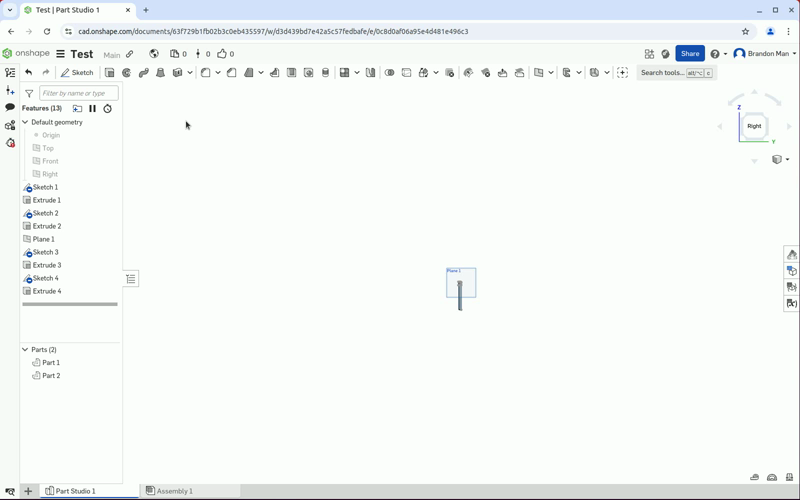
key(shift+7)
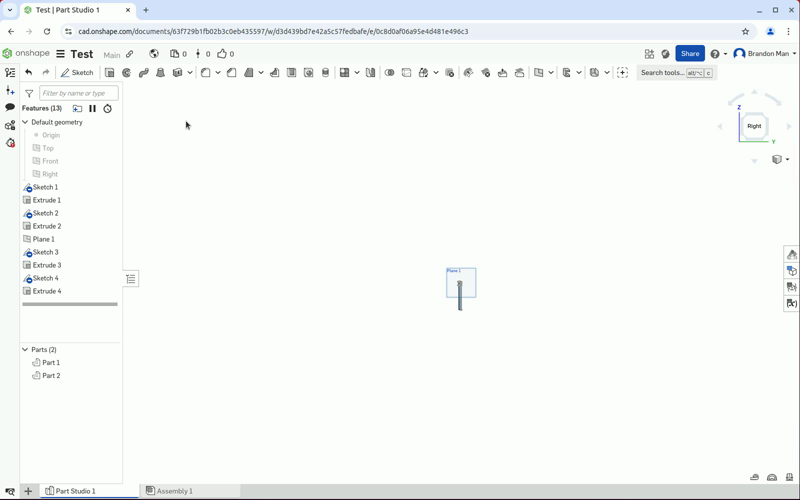
key(right, 2)
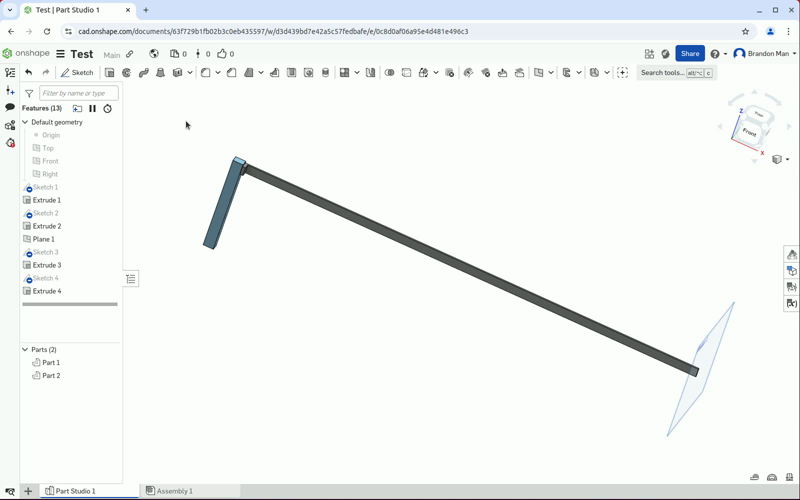
key(down, 2)
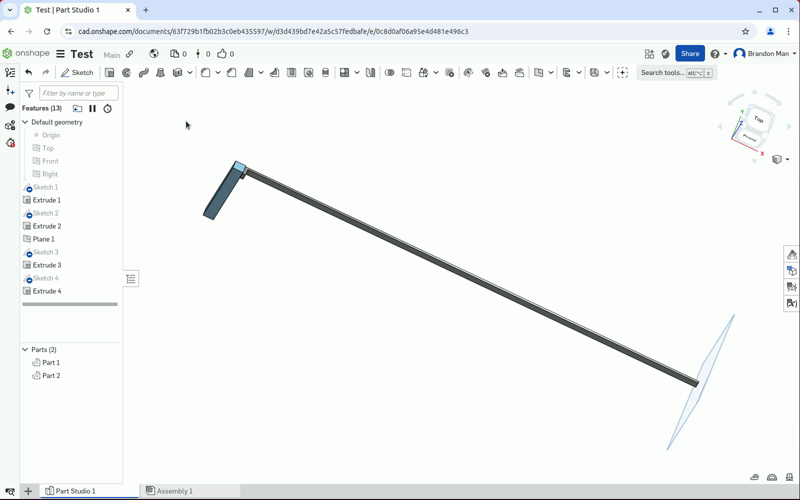
key(up, 2)
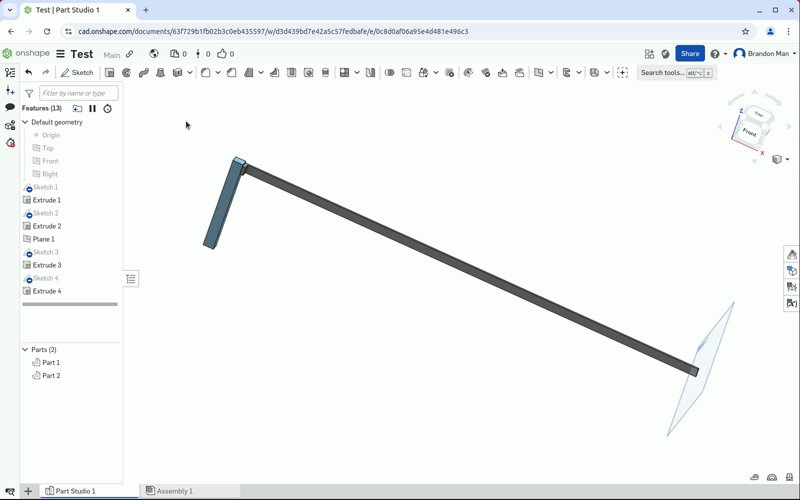
key(left, 2)
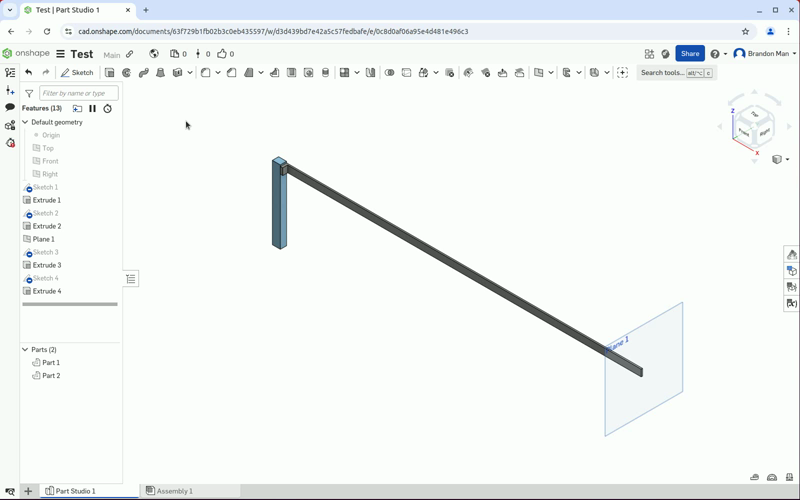
mouse_move(73, 189)
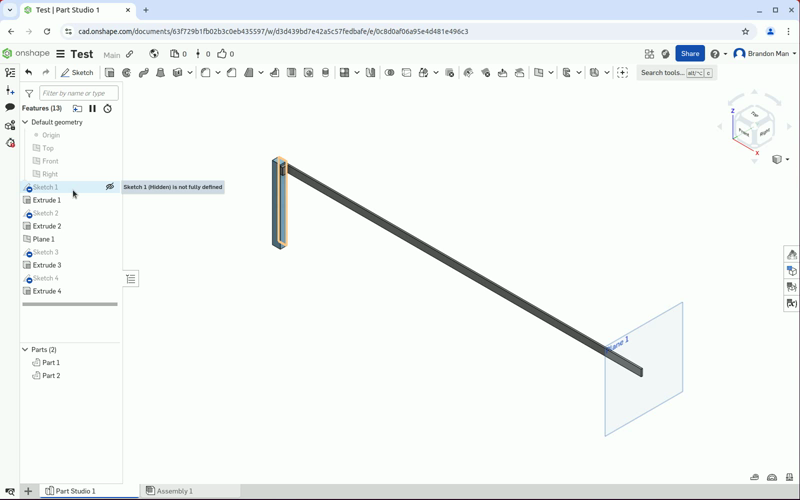
click(73, 189)